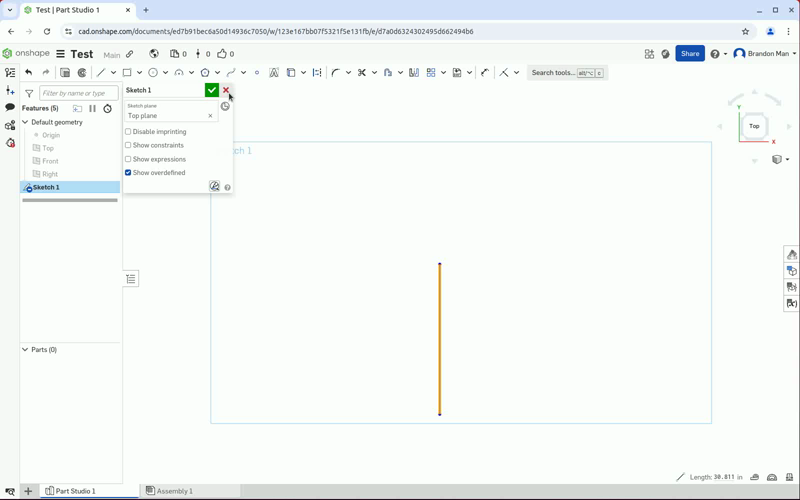
key(shift+h)
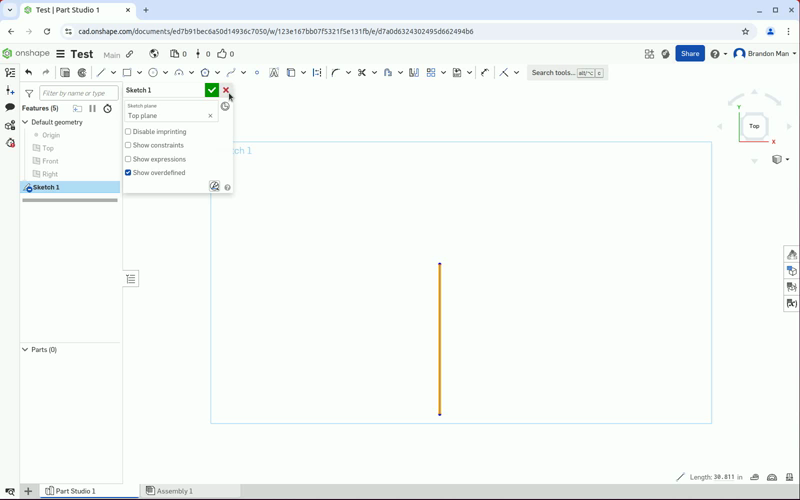
key(shift+s)
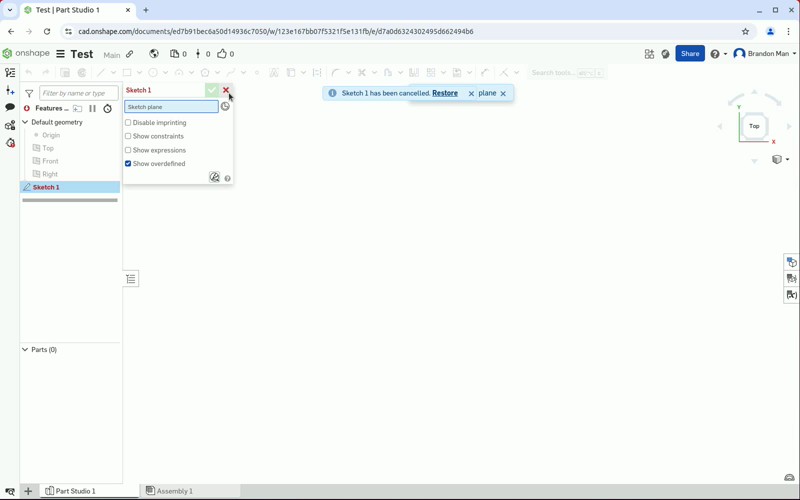
mouse_move(73, 150)
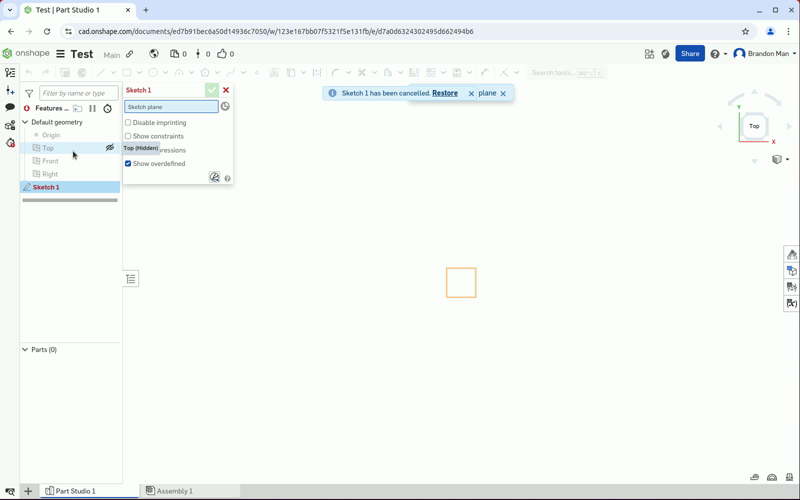
click(73, 150)
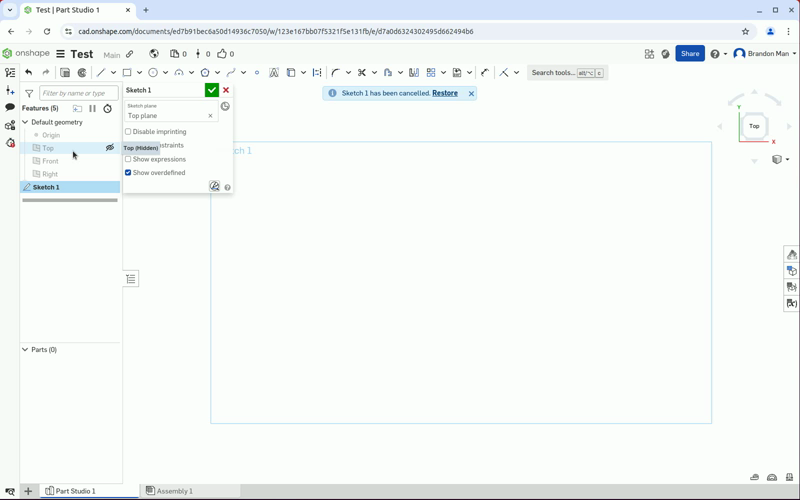
mouse_move(73, 352)
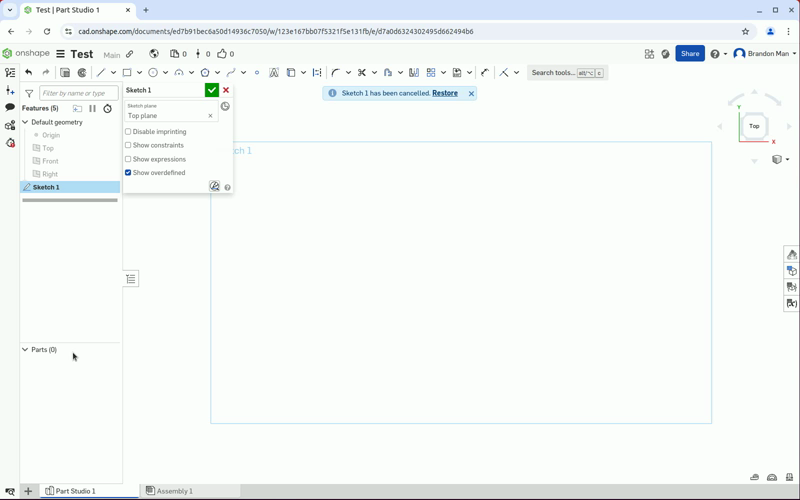
key(y)
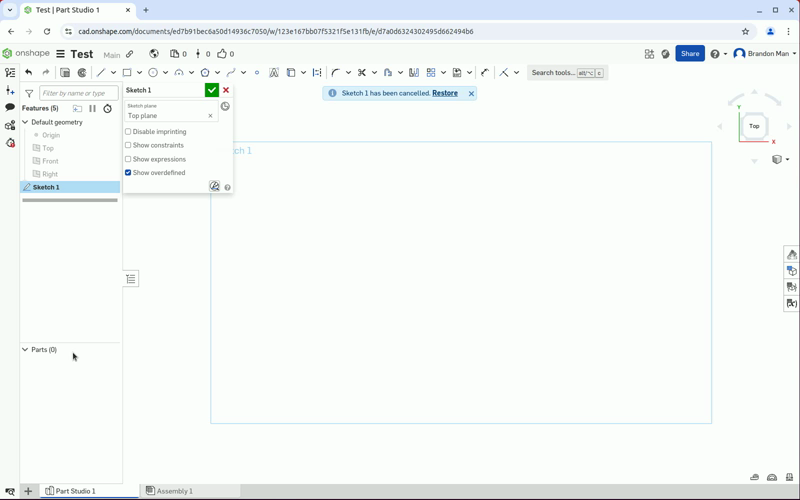
key(l)
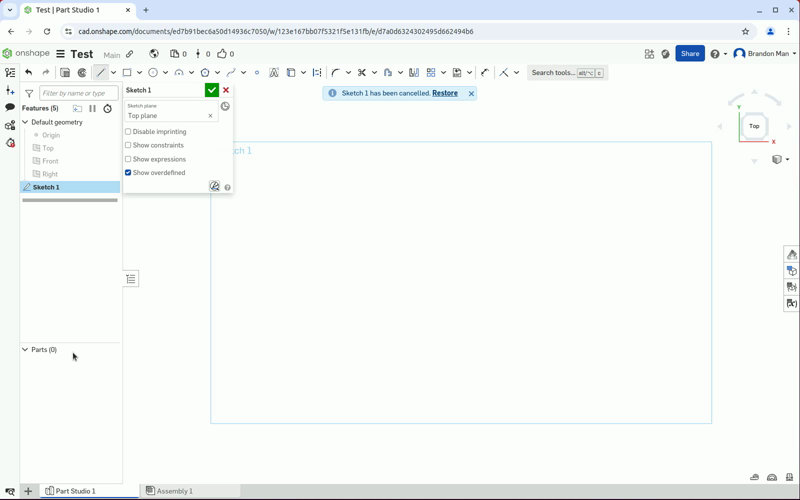
key_down(shift)
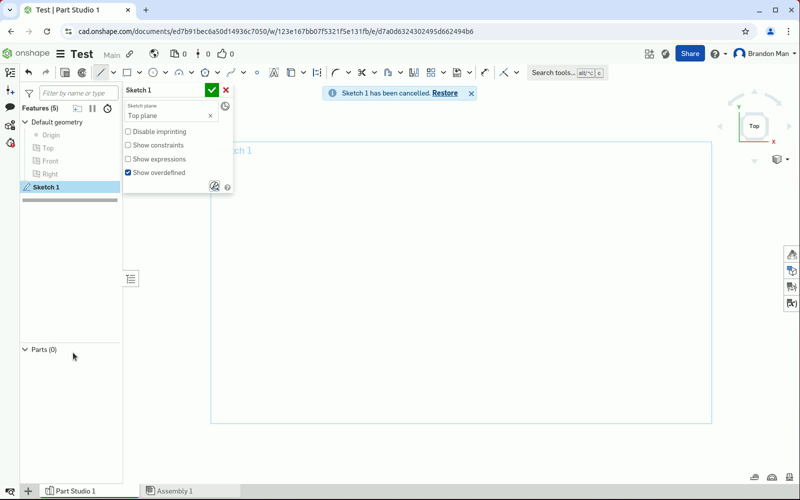
mouse_move(439, 347)
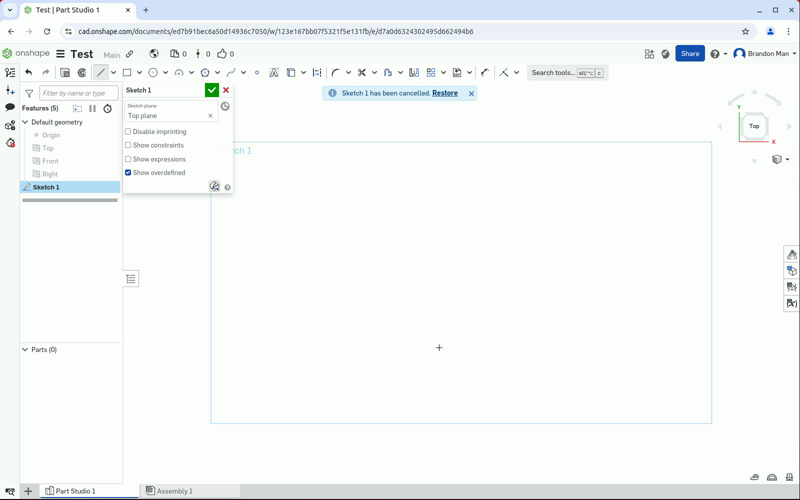
click(439, 347)
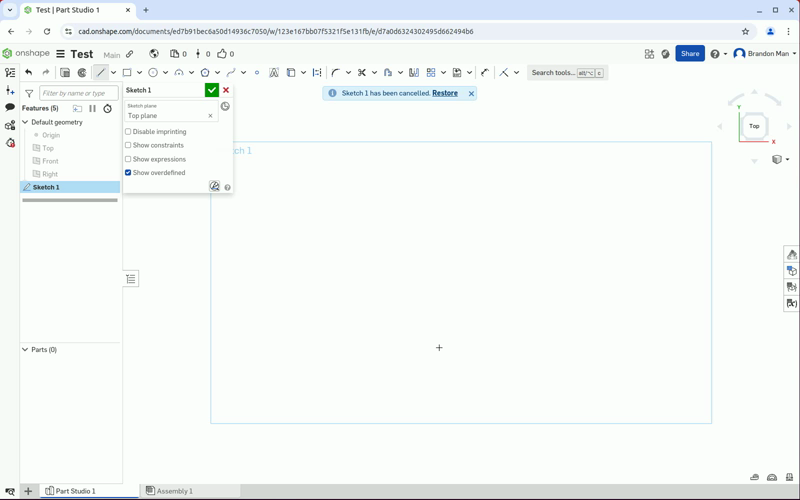
key_up(shift)
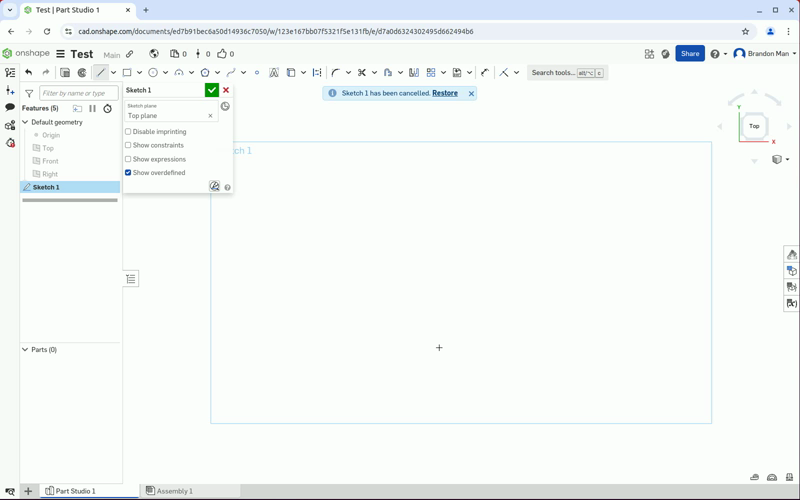
key_down(shift)
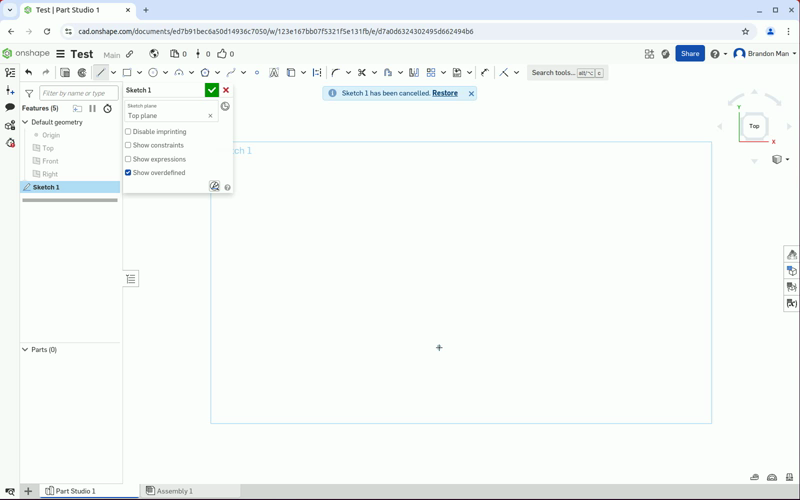
mouse_move(469, 347)
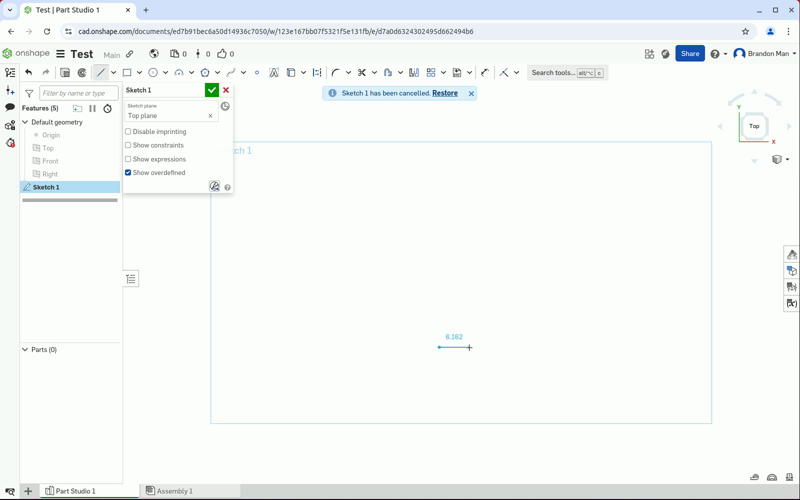
mouse_move(482, 347)
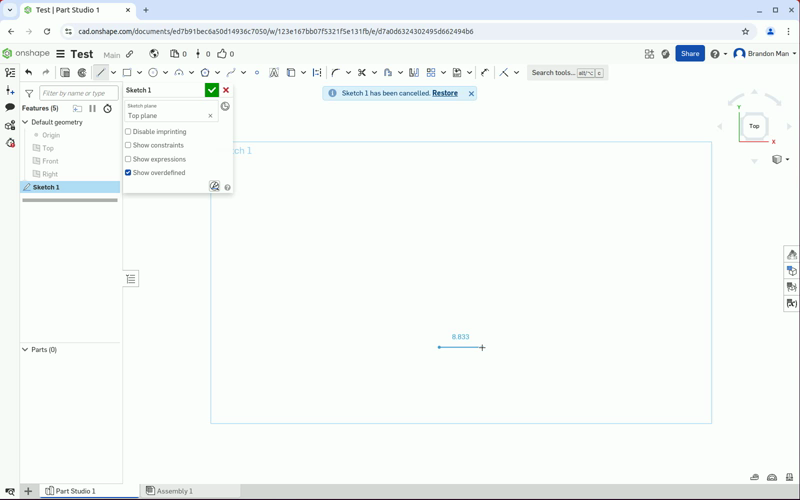
click(482, 347)
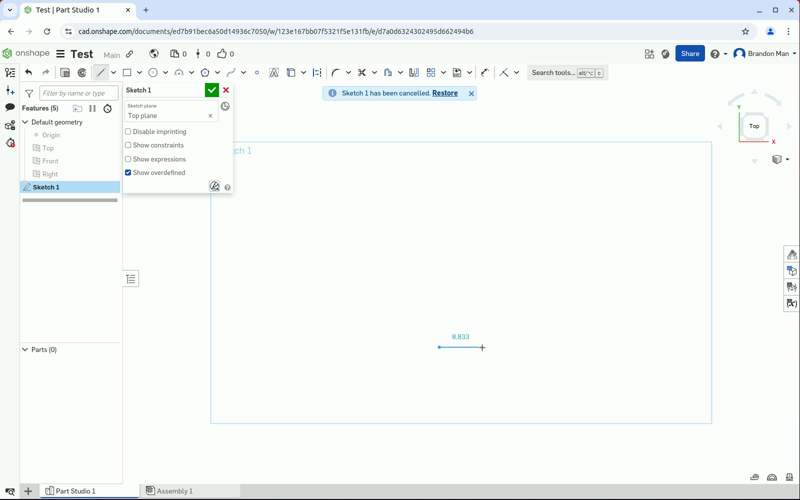
key_up(shift)
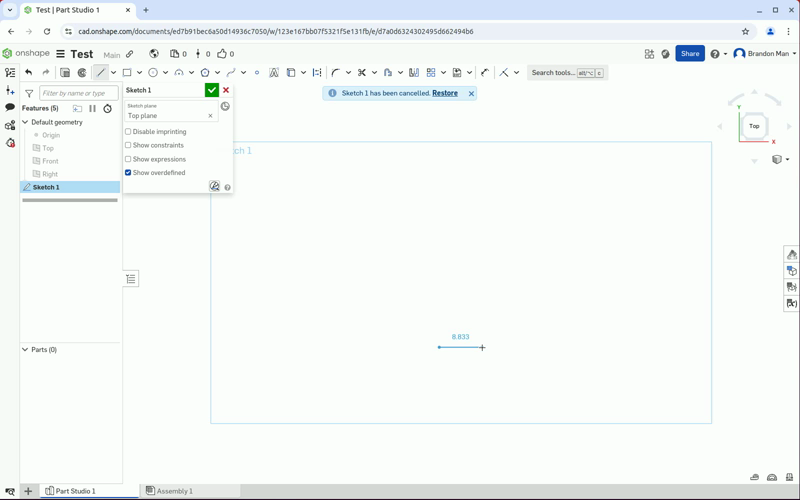
key_down(shift)
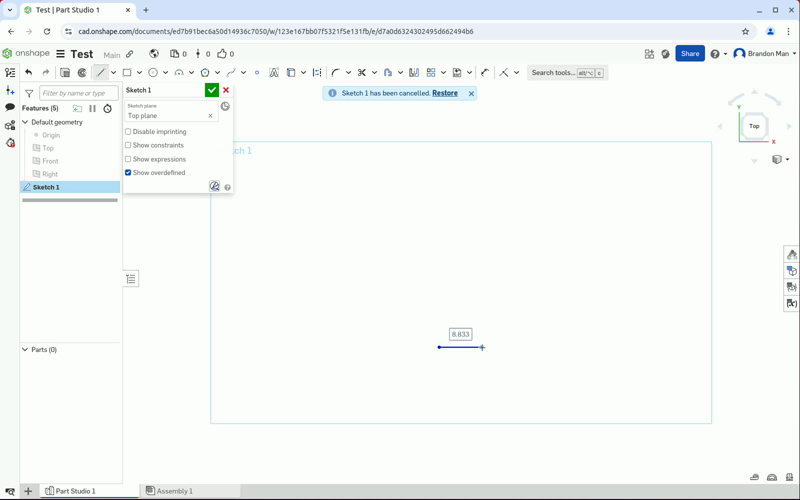
mouse_move(482, 282)
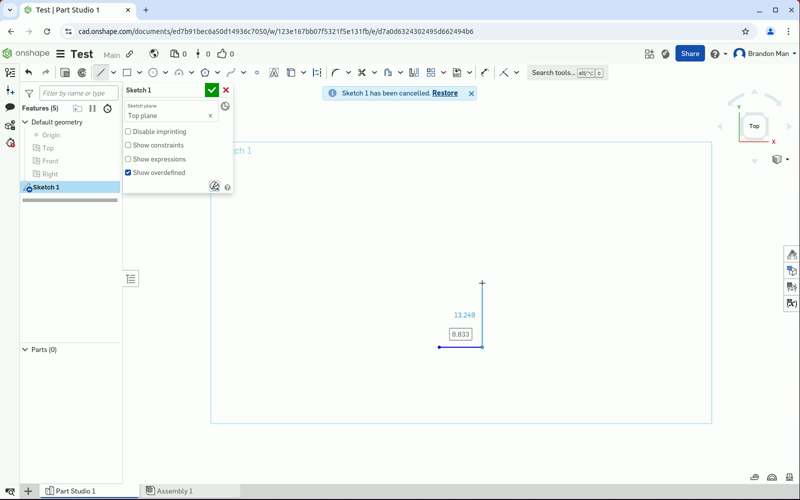
click(482, 282)
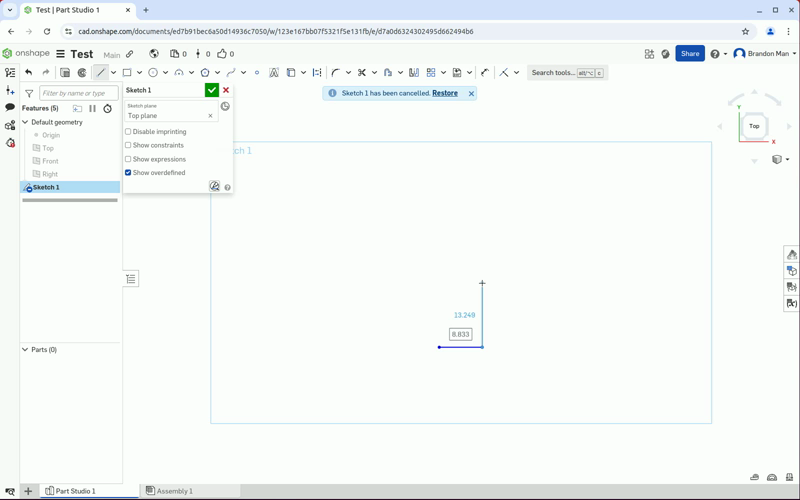
key_up(shift)
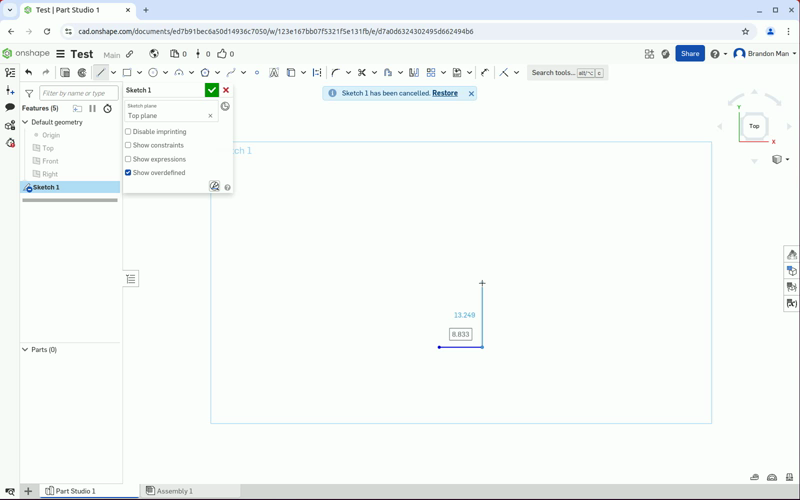
key(esc)
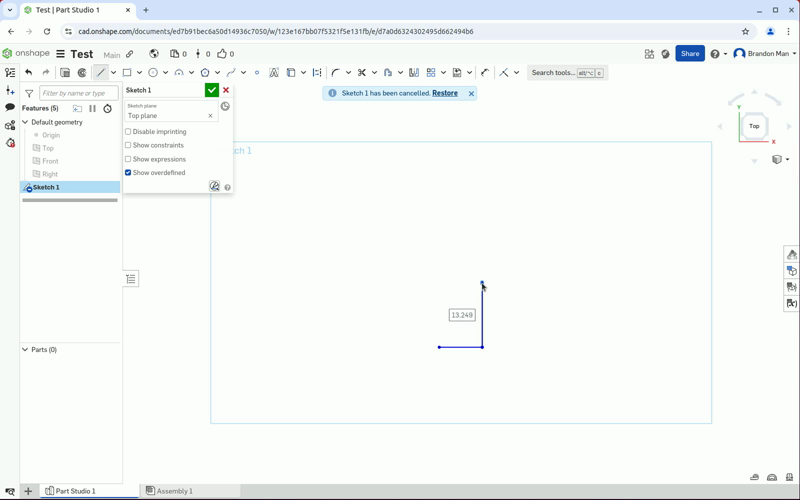
key(a)
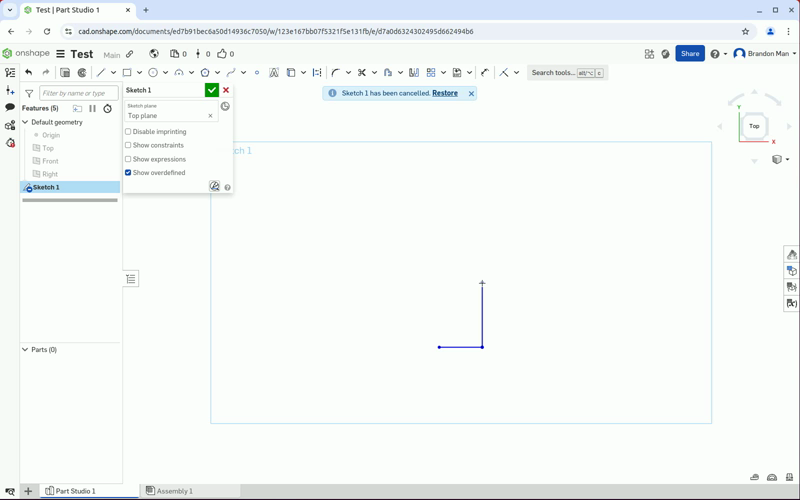
mouse_move(482, 282)
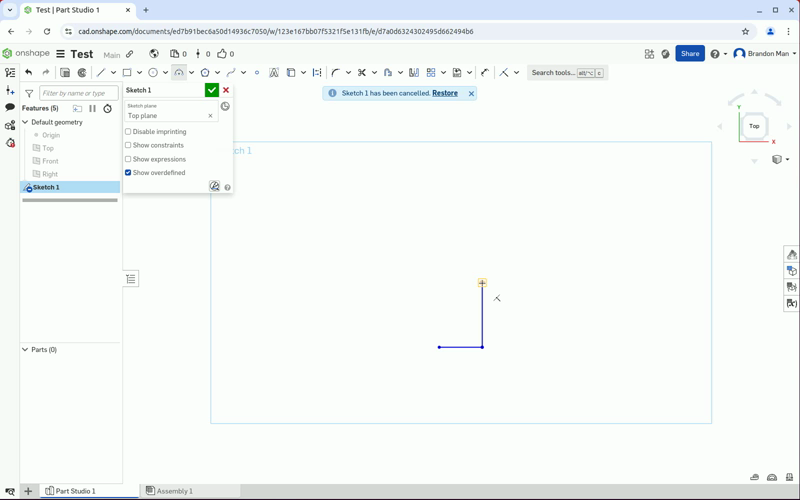
click(482, 282)
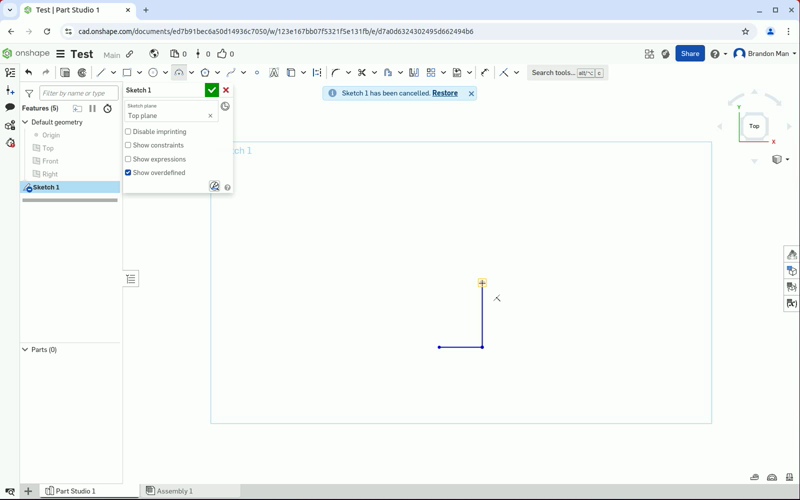
key_down(shift)
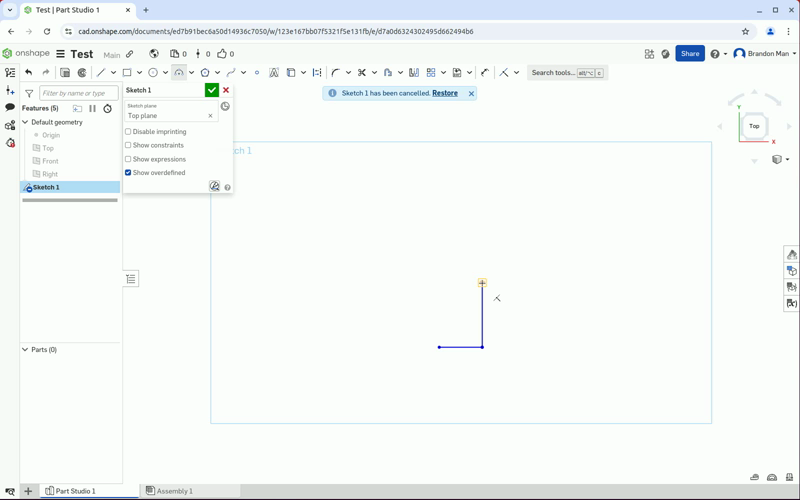
mouse_move(439, 282)
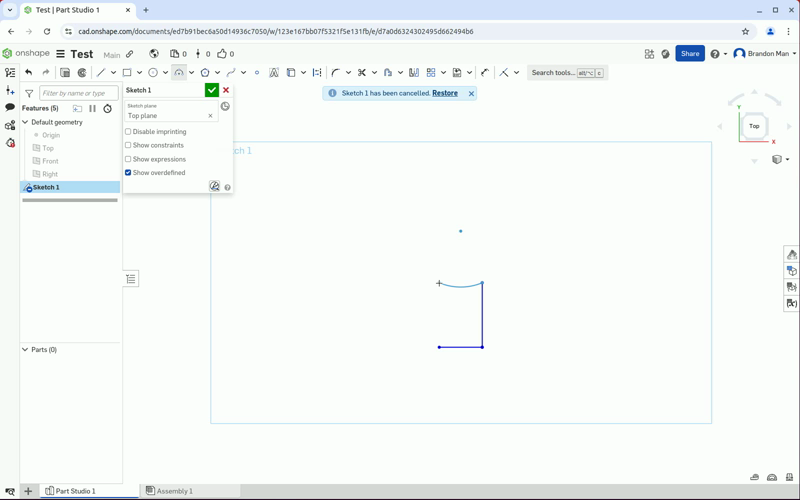
click(439, 282)
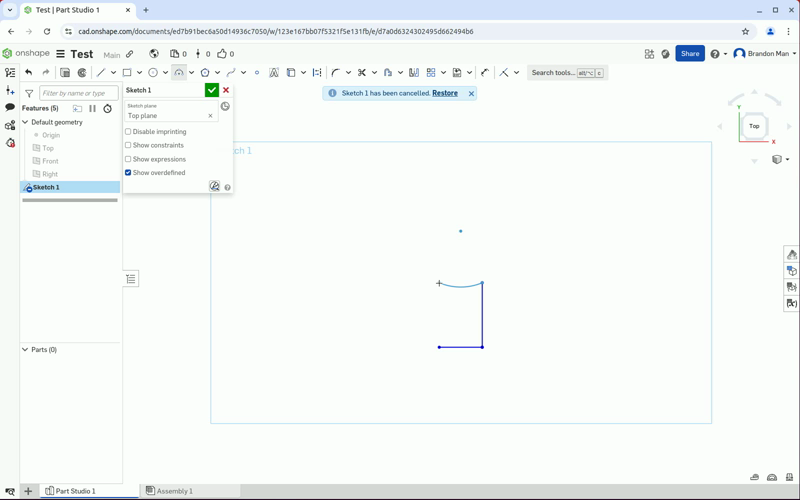
mouse_move(460, 303)
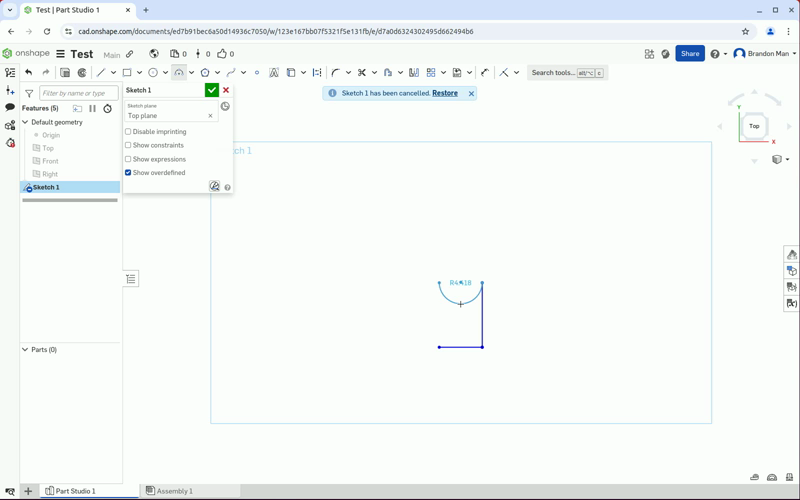
click(460, 303)
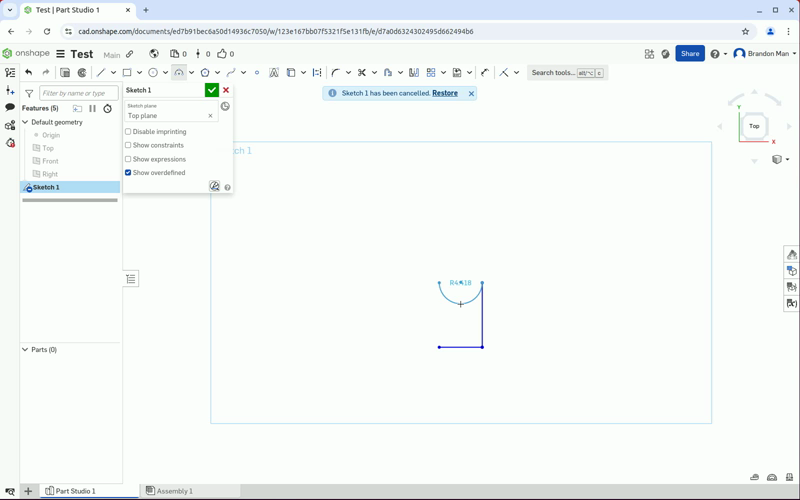
key_up(shift)
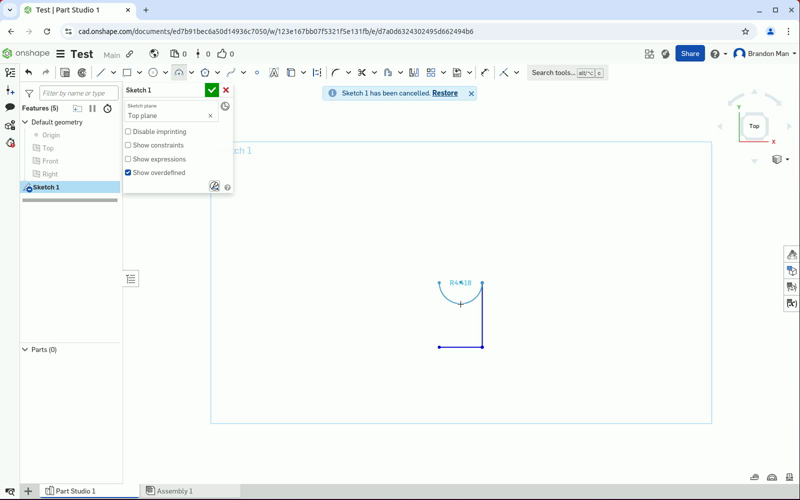
key(esc)
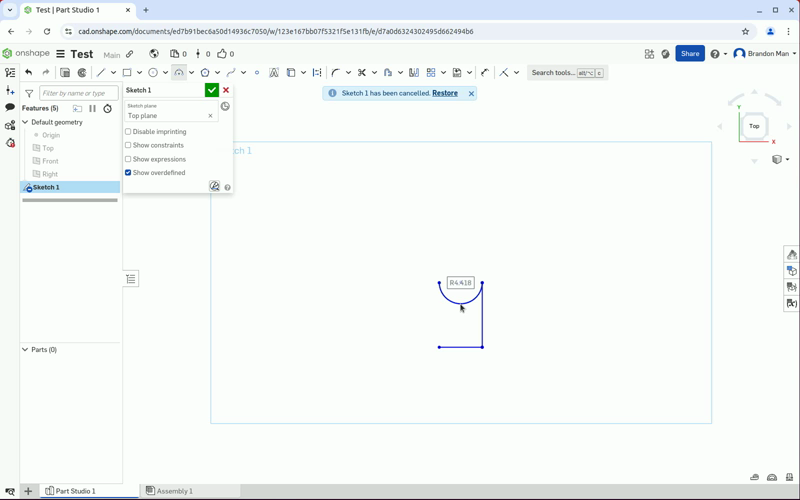
key(l)
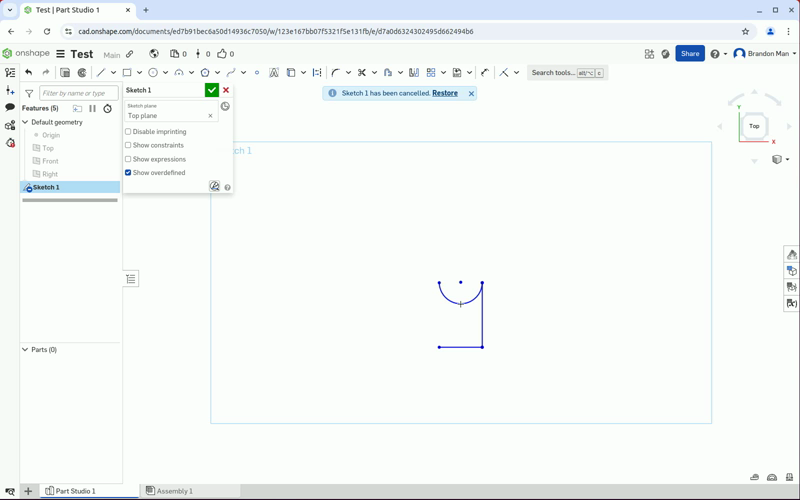
mouse_move(439, 282)
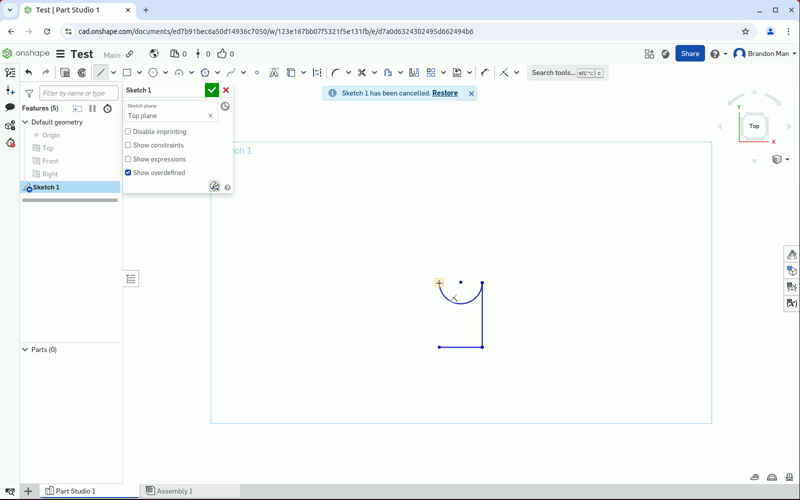
click(439, 282)
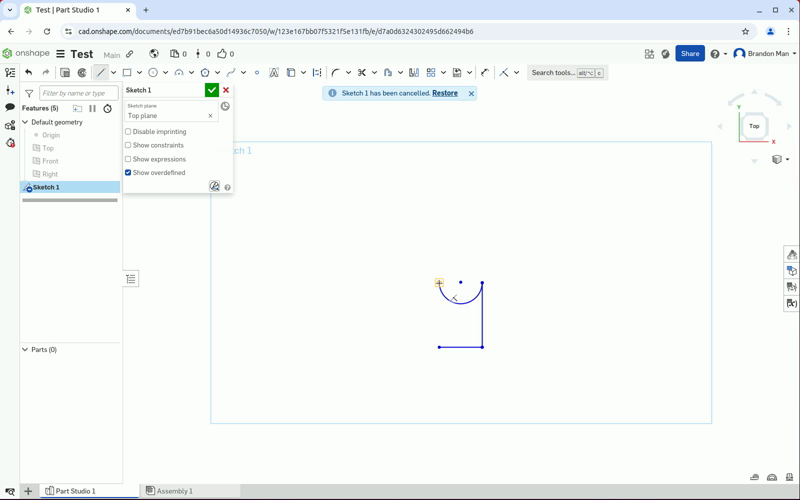
key_down(shift)
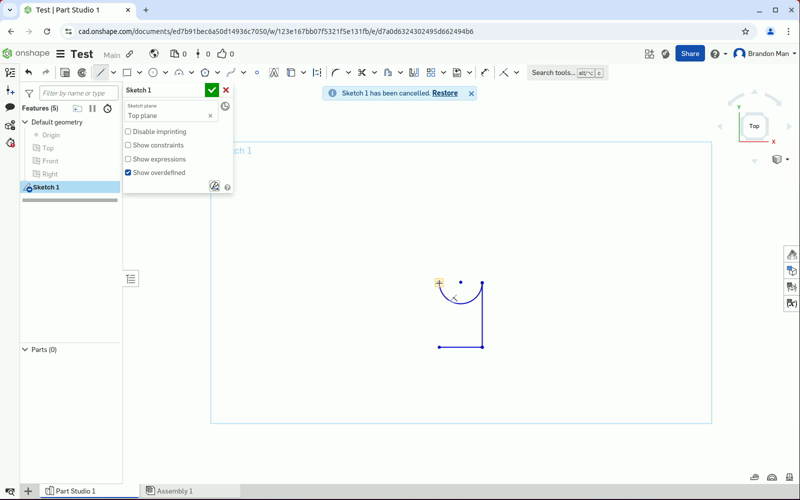
mouse_move(439, 347)
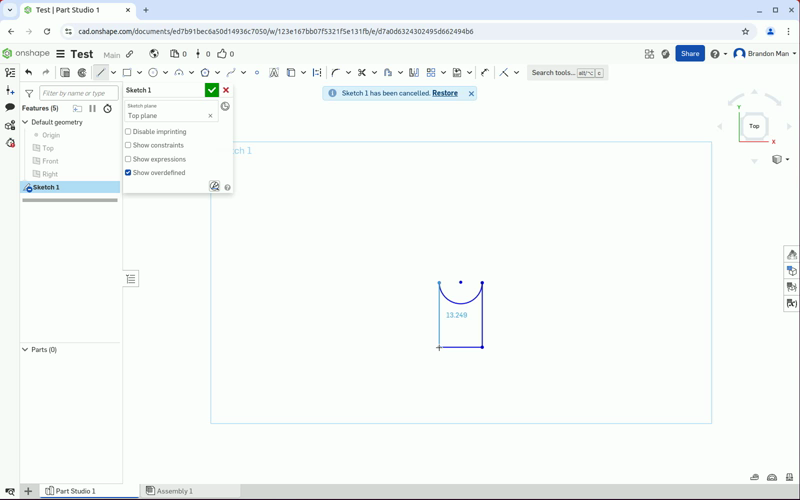
key_up(shift)
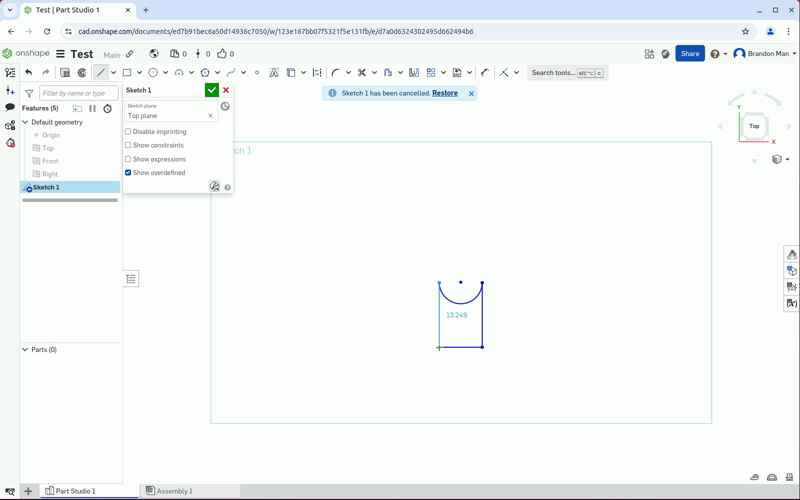
click(439, 347)
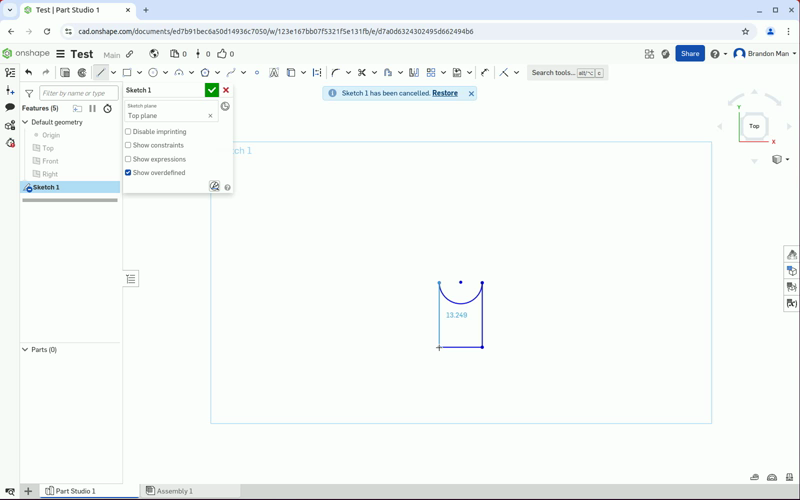
key(esc)
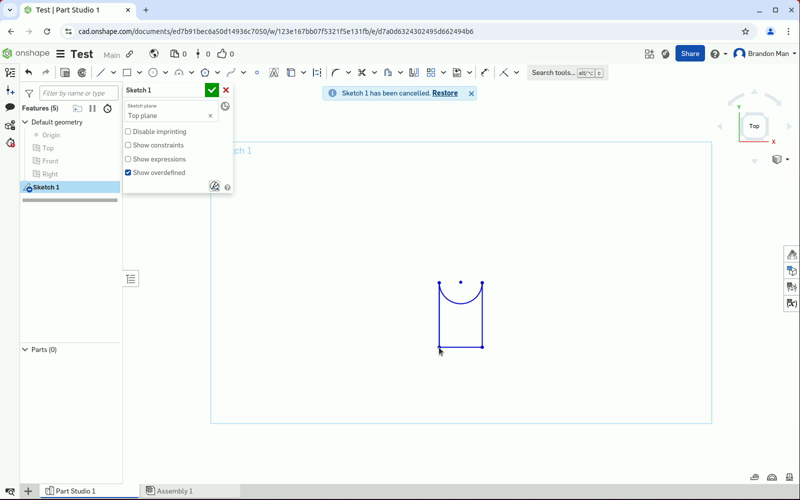
mouse_move(476, 288)
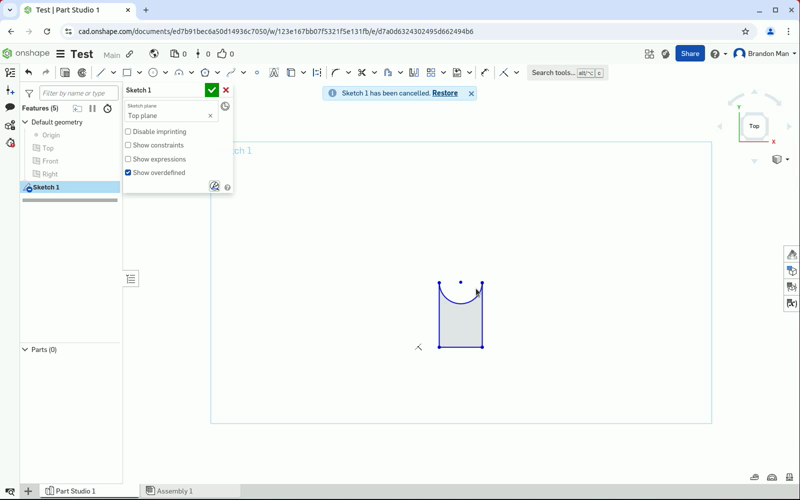
scroll(6)
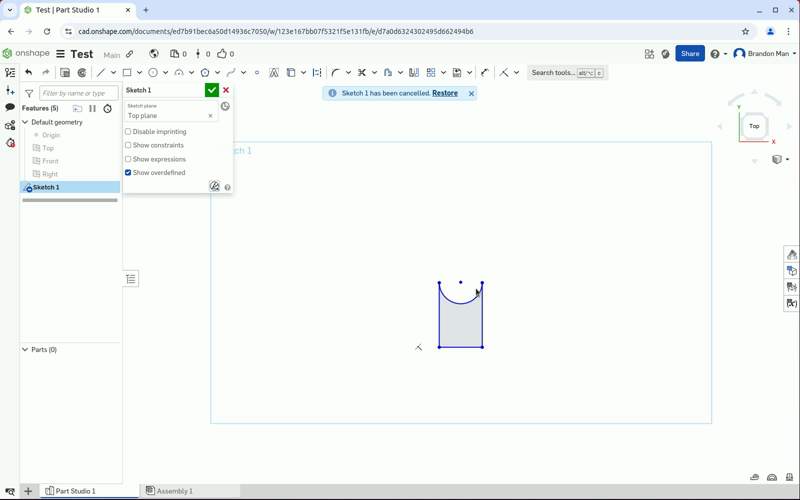
scroll(6)
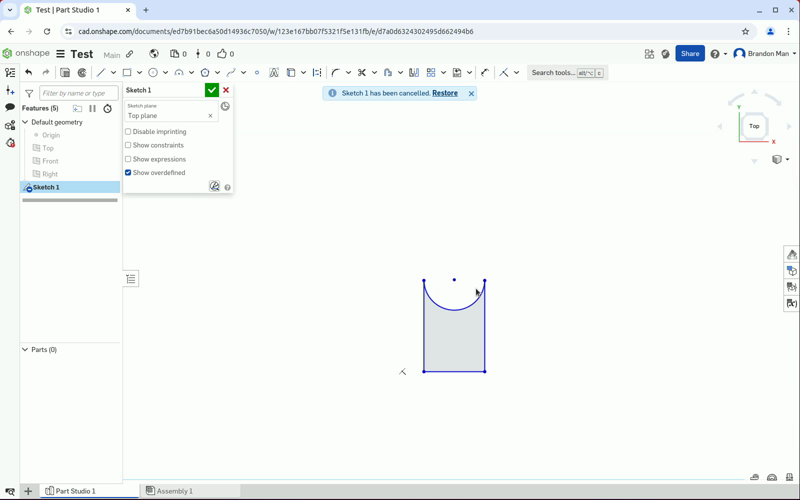
scroll(6)
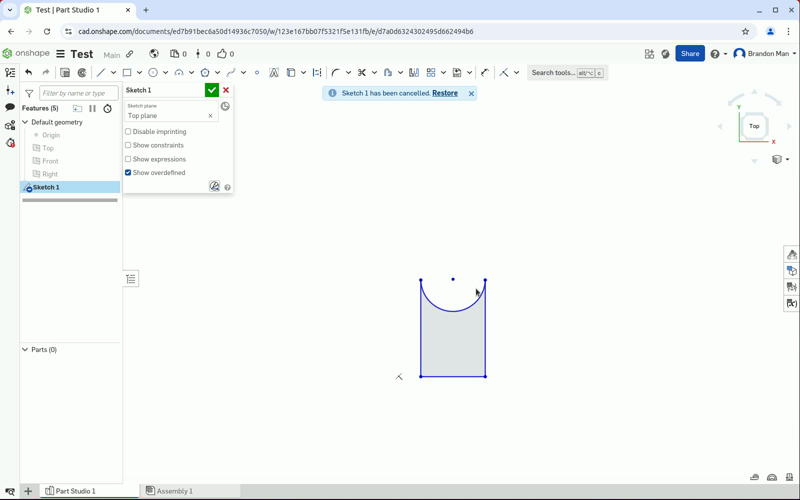
scroll(6)
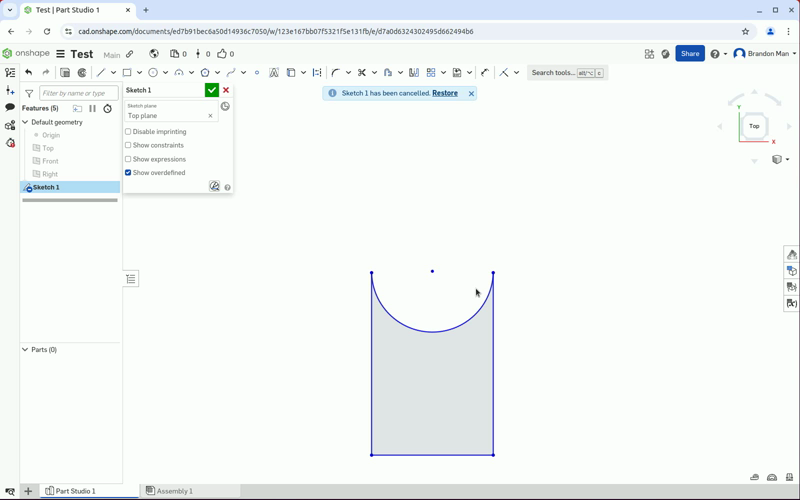
scroll(6)
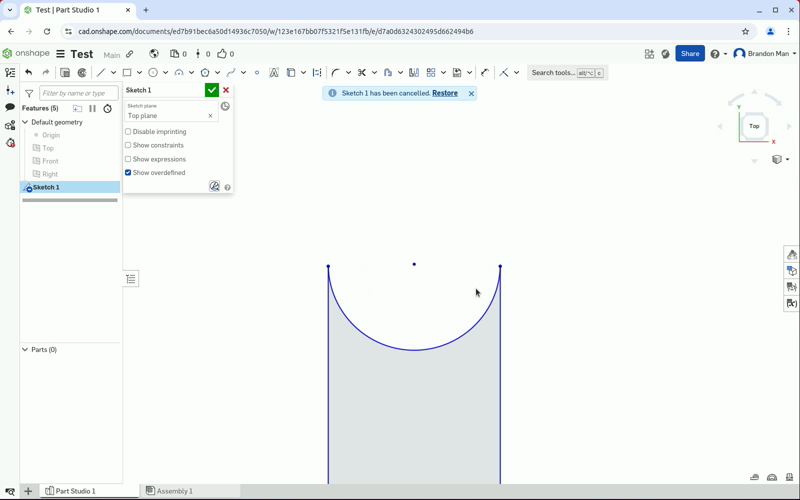
scroll(6)
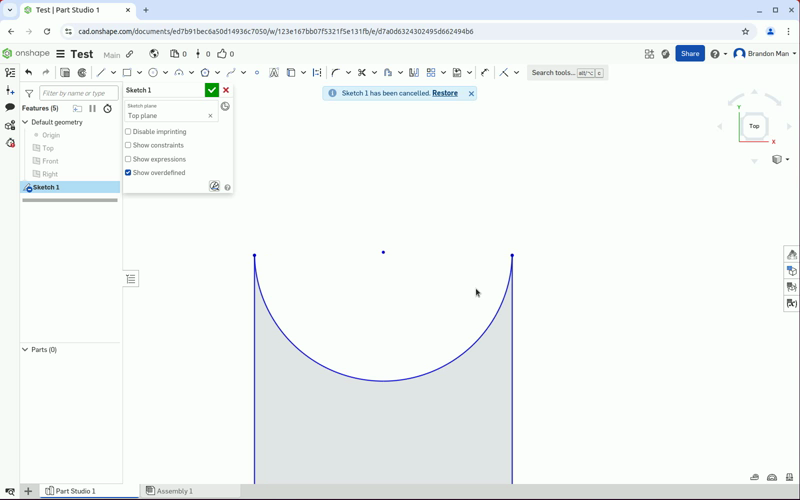
scroll(6)
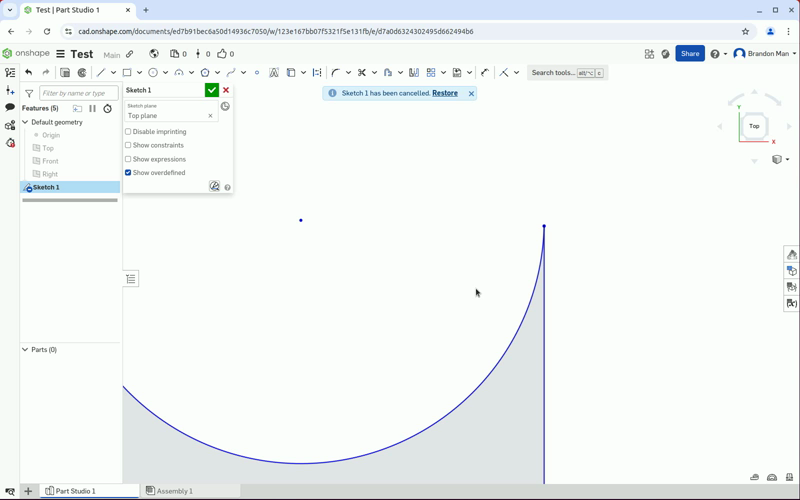
click(476, 288)
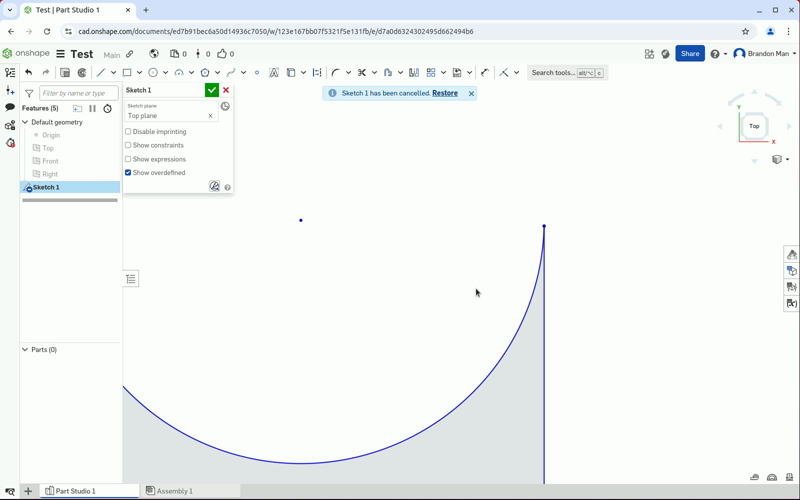
scroll(-6)
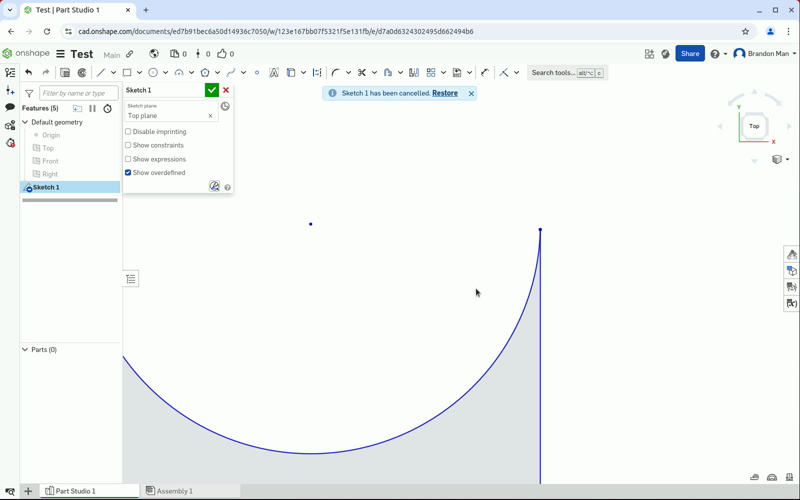
scroll(-6)
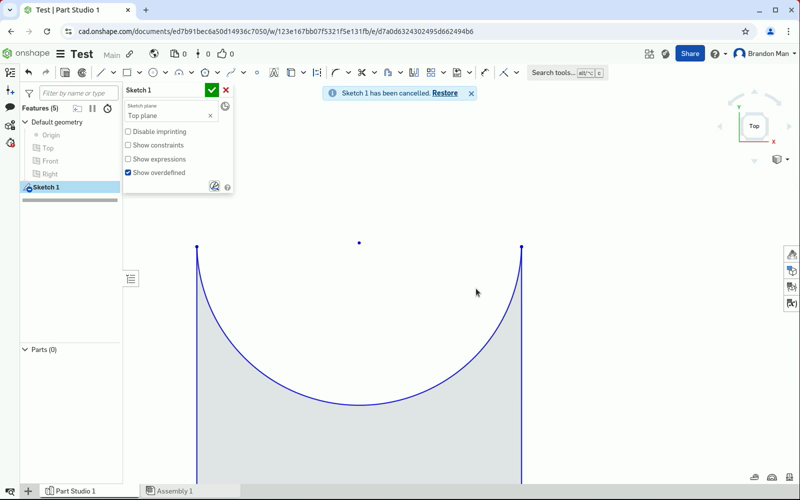
scroll(-6)
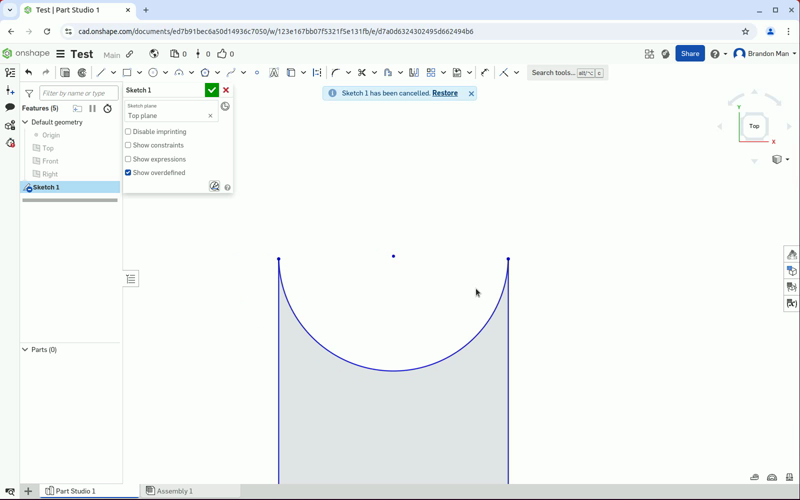
scroll(-6)
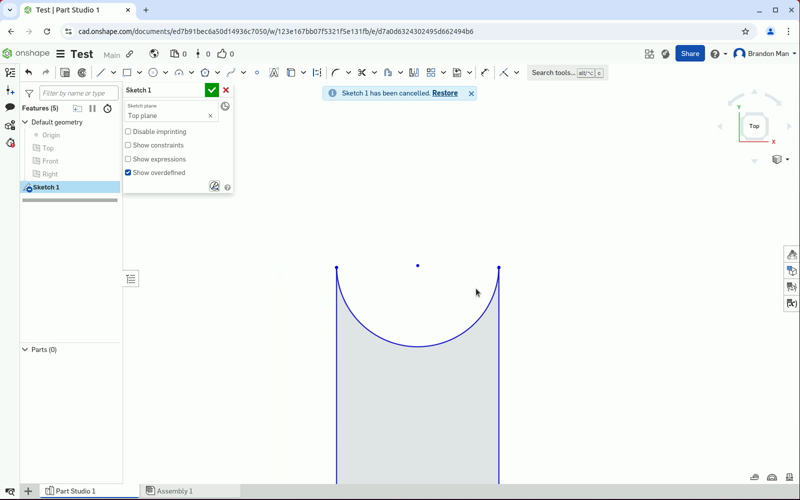
scroll(-6)
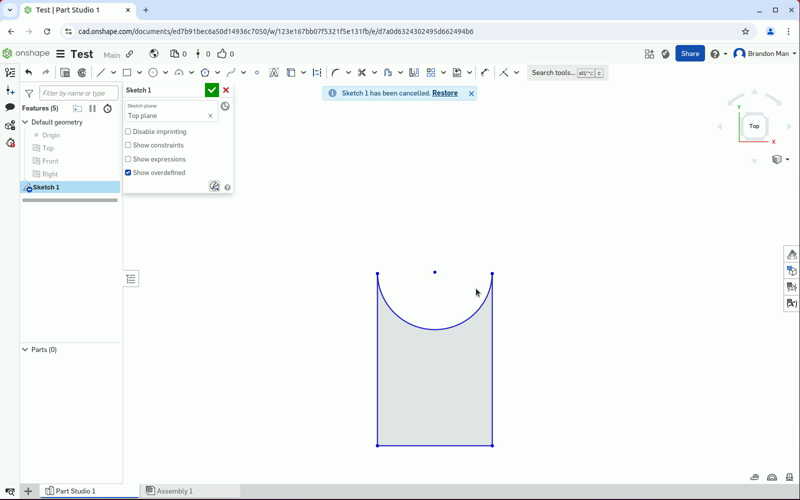
scroll(-6)
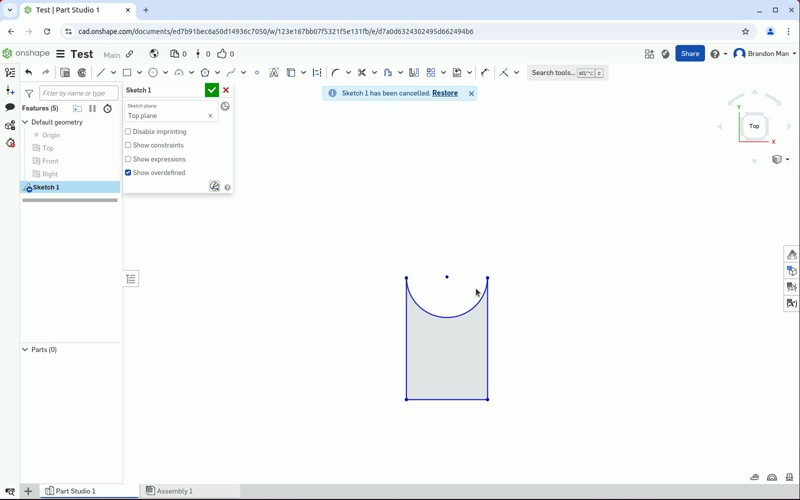
scroll(-6)
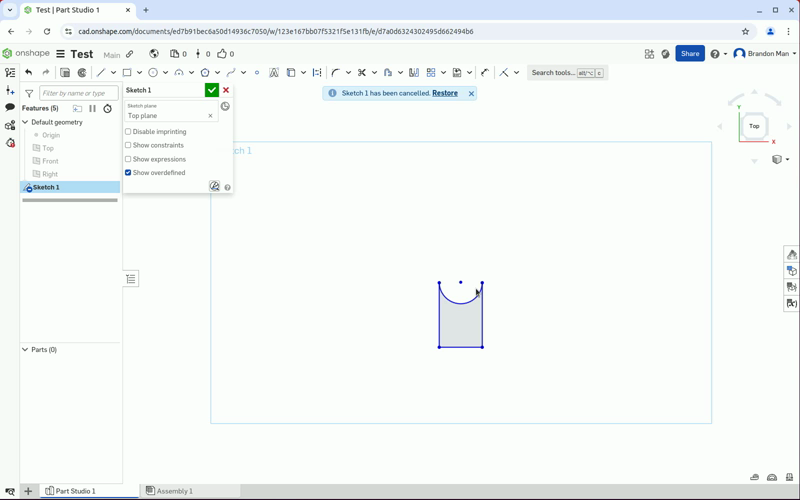
mouse_move(73, 352)
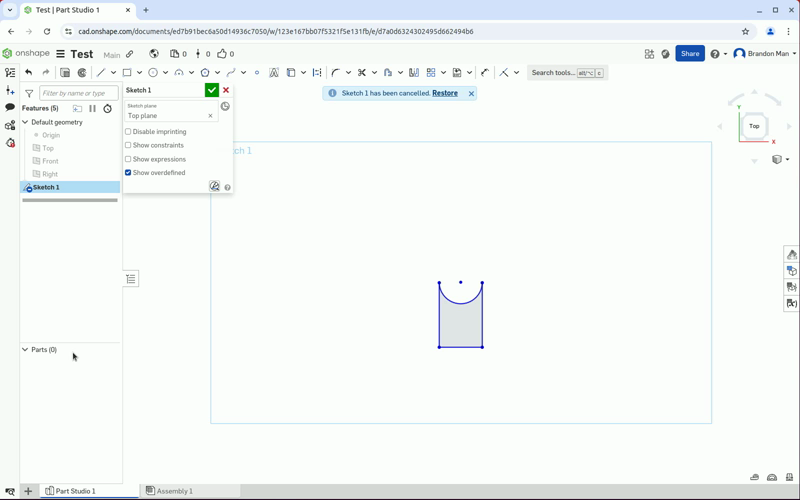
key(shift+y)
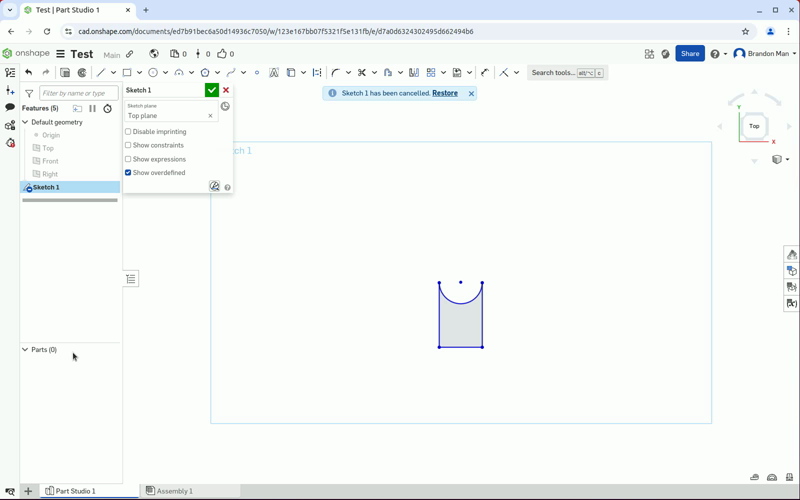
key(shift+e)
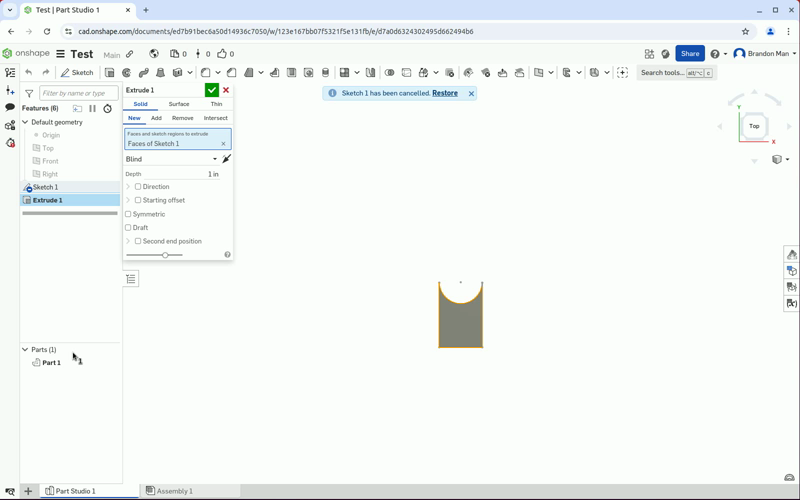
mouse_move(143, 106)
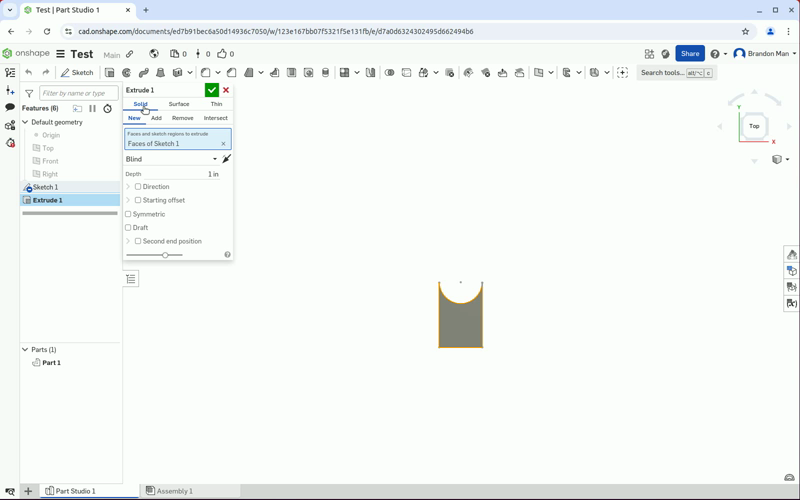
click(143, 106)
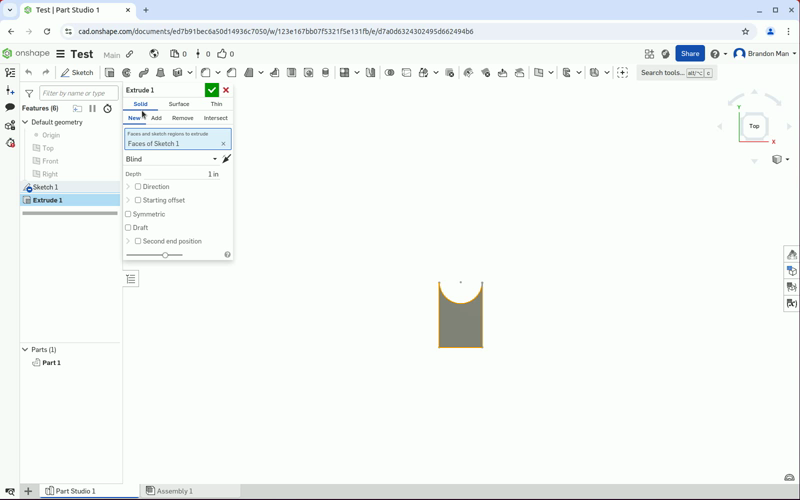
mouse_move(137, 120)
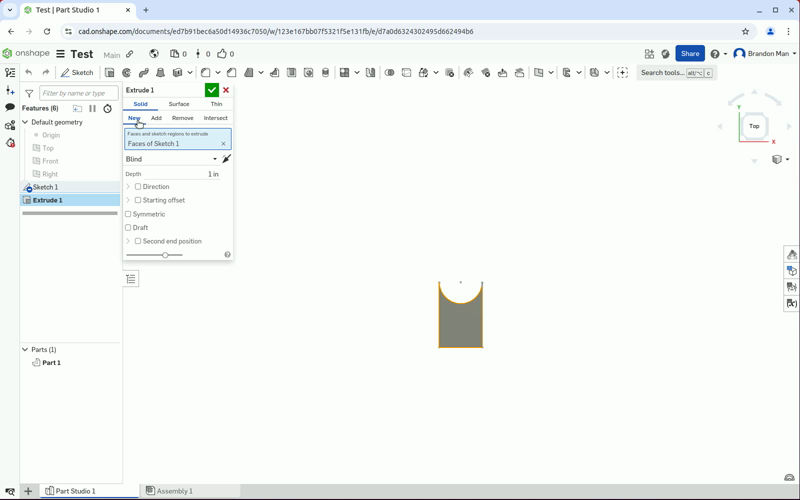
click(137, 120)
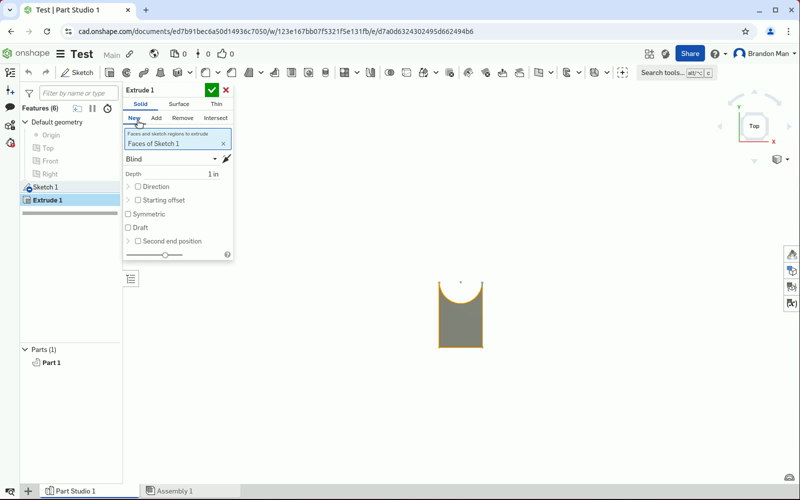
key(tab, 4)
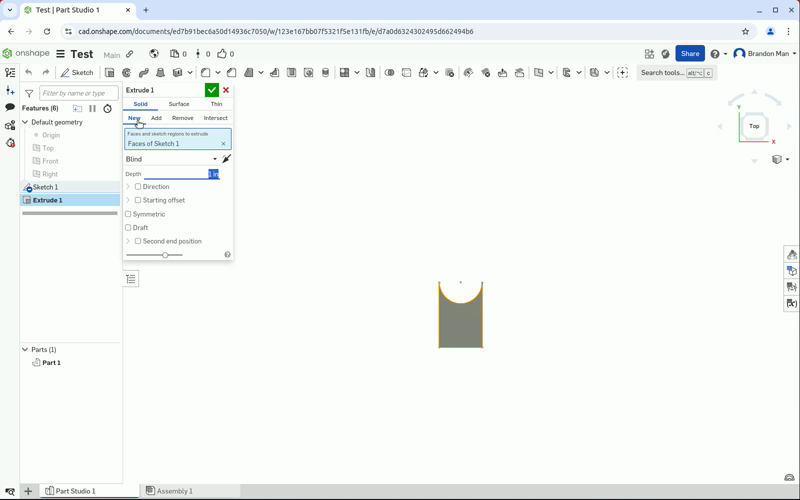
text(1.204)
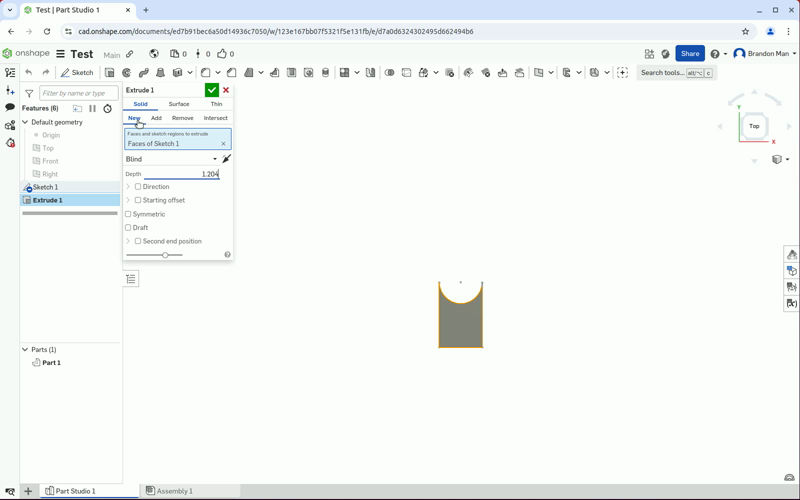
key(enter)
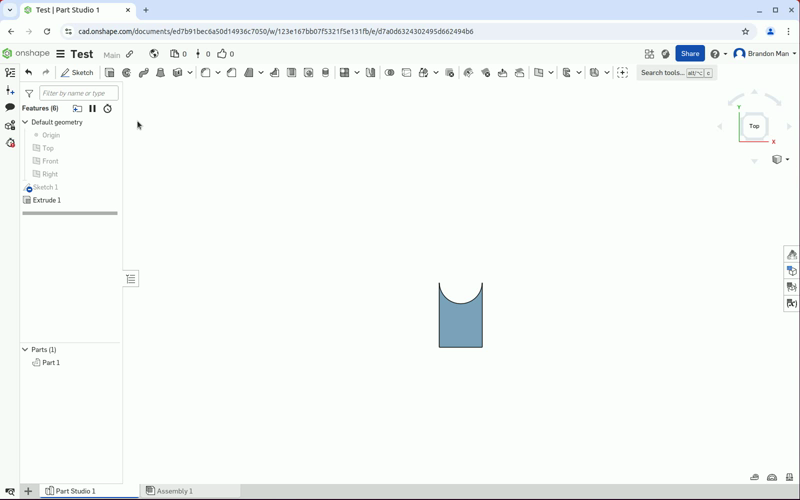
key(shift+h)
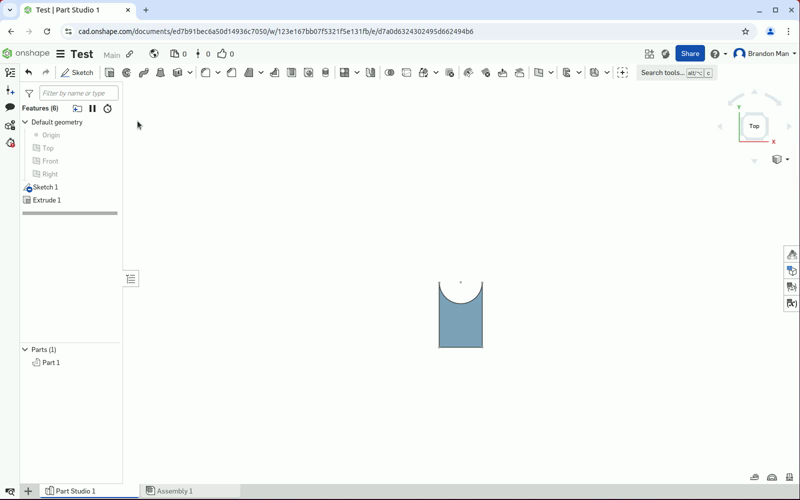
key(shift+h)
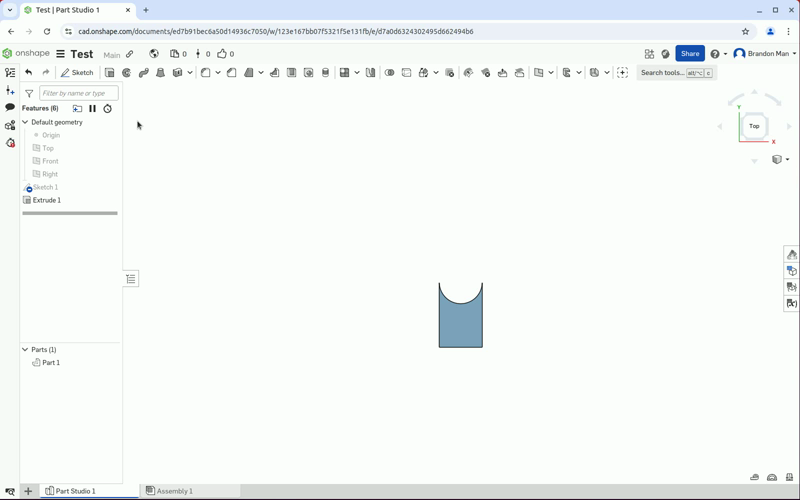
mouse_move(73, 189)
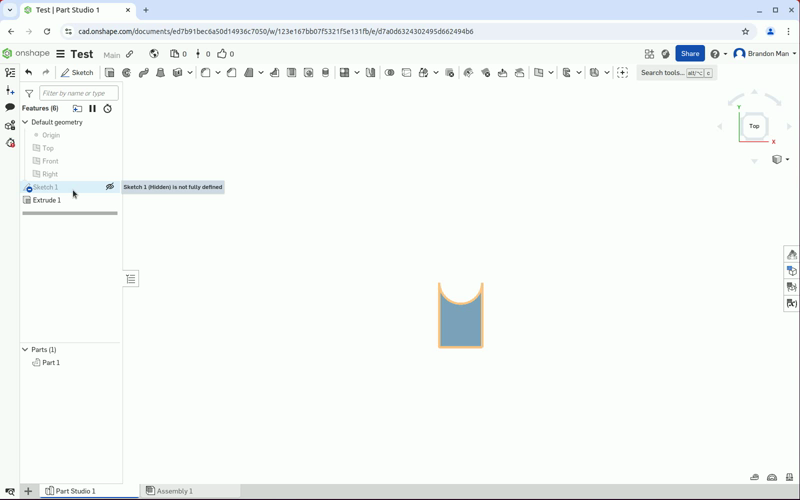
click(73, 189)
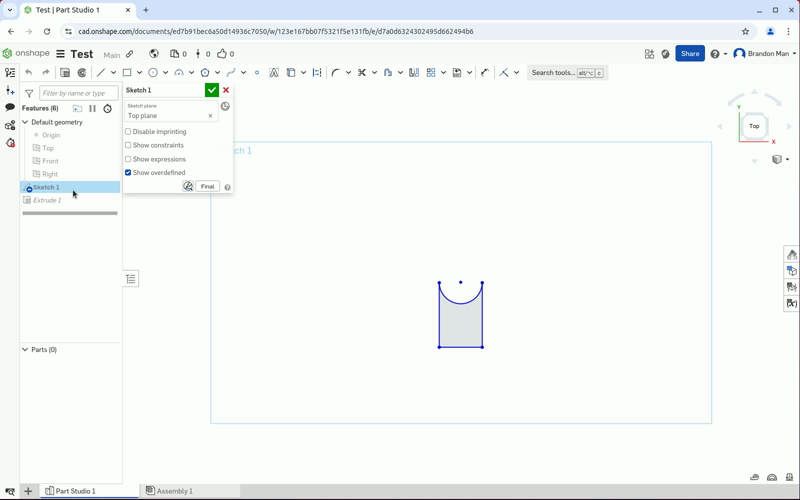
mouse_move(229, 92)
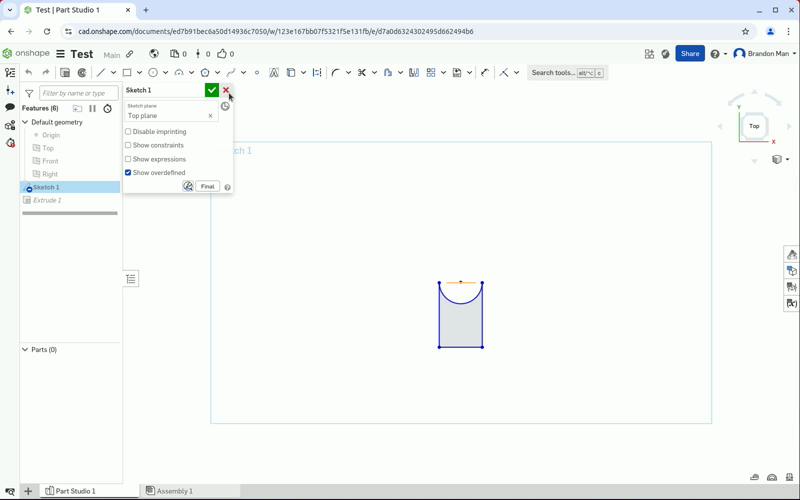
click(229, 92)
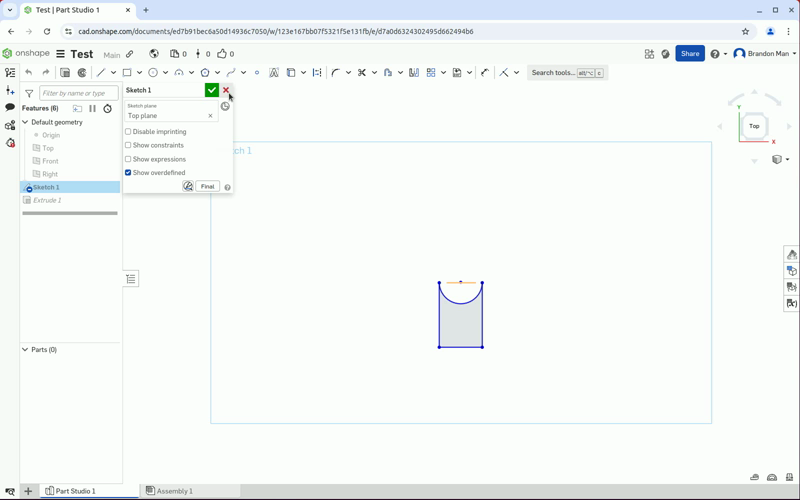
key(shift+s)
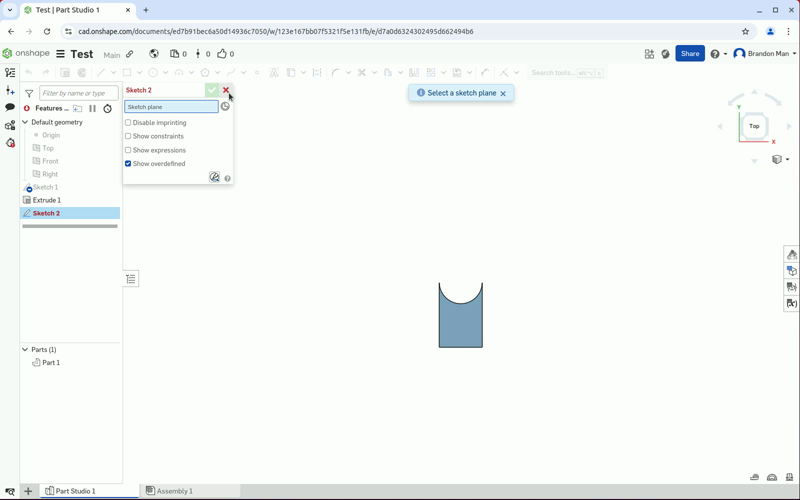
mouse_move(73, 150)
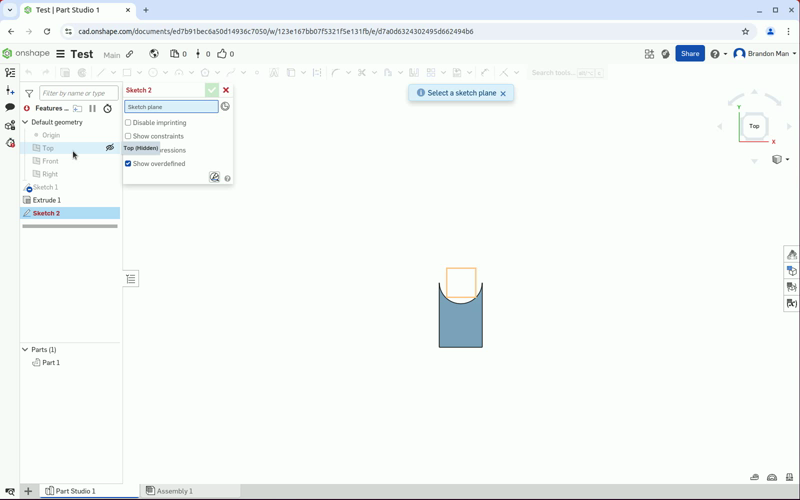
click(73, 150)
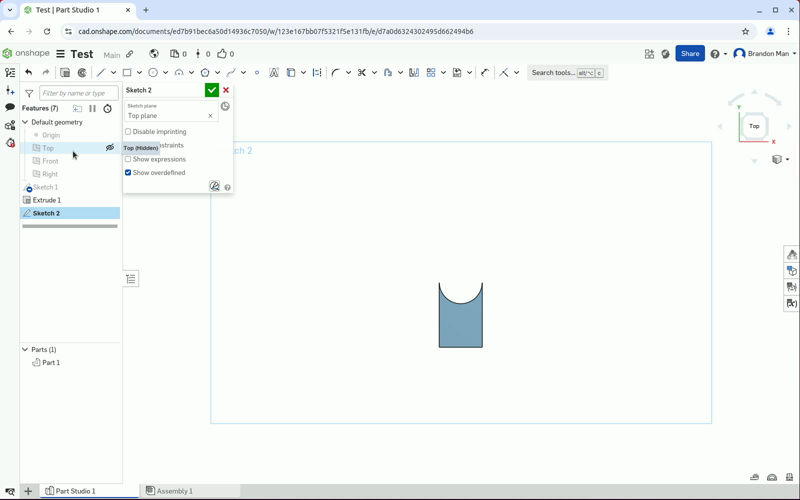
mouse_move(73, 352)
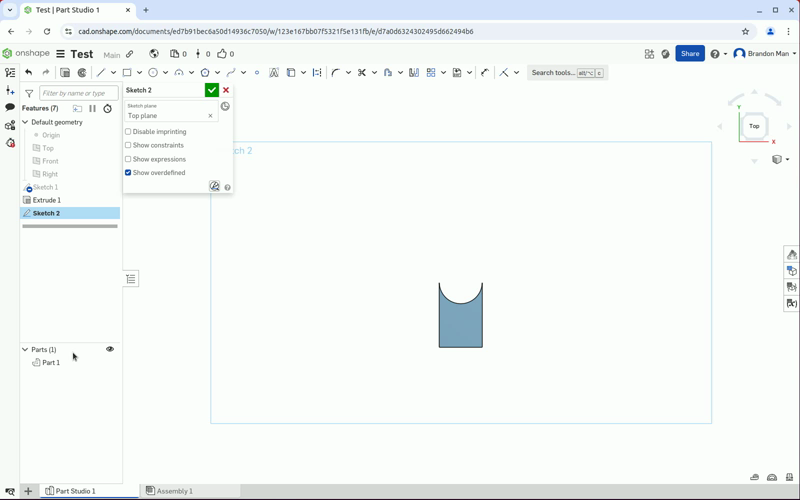
key(y)
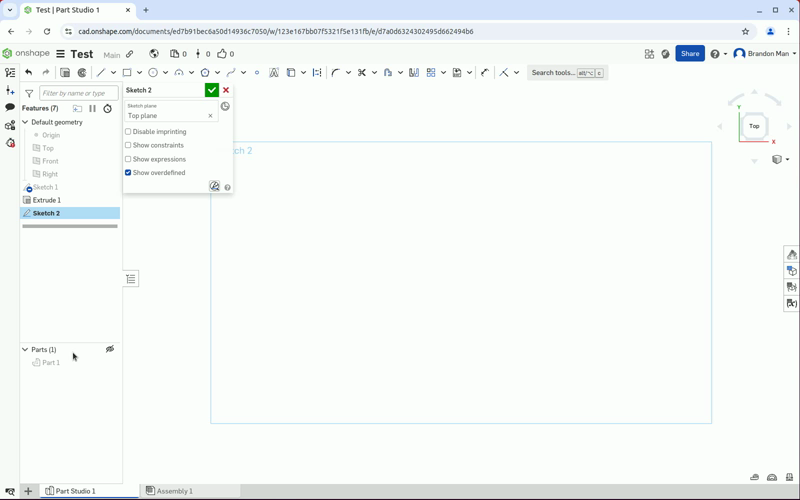
key(l)
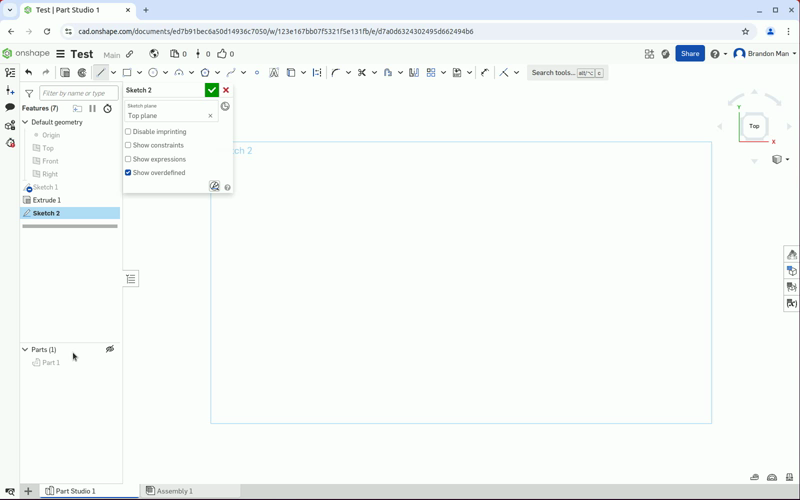
key_down(shift)
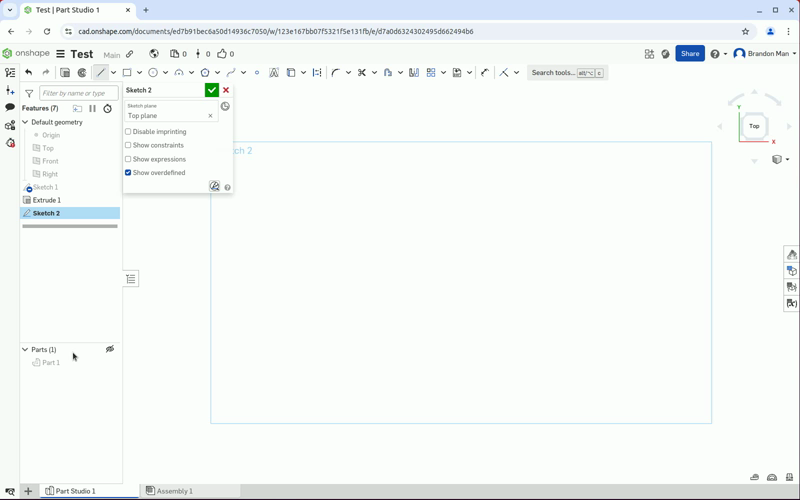
mouse_move(420, 253)
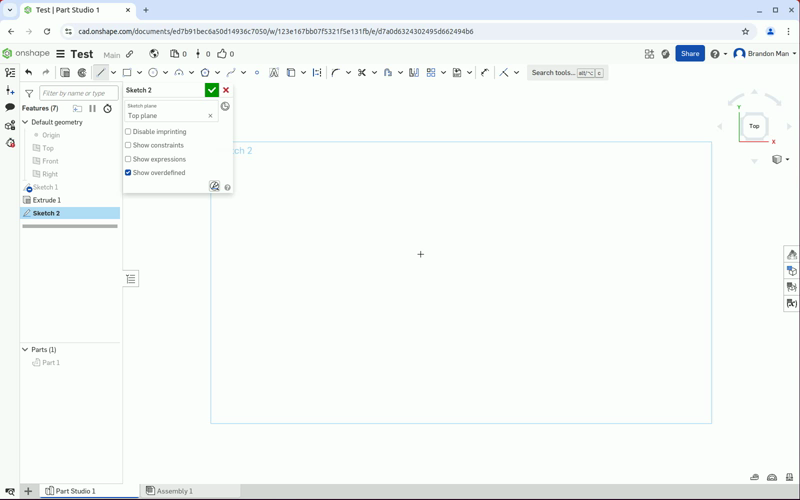
click(420, 253)
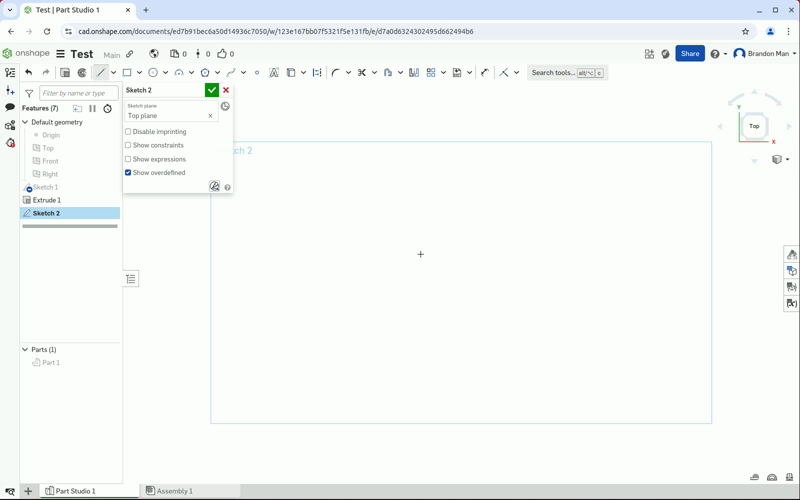
key_up(shift)
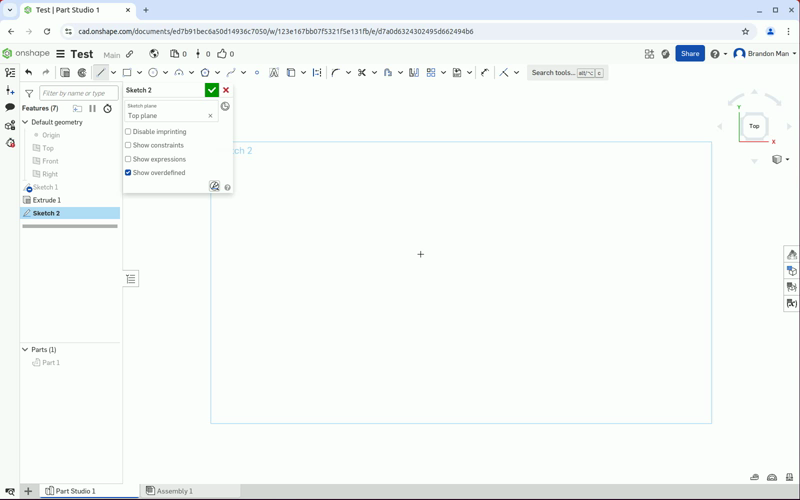
key_down(shift)
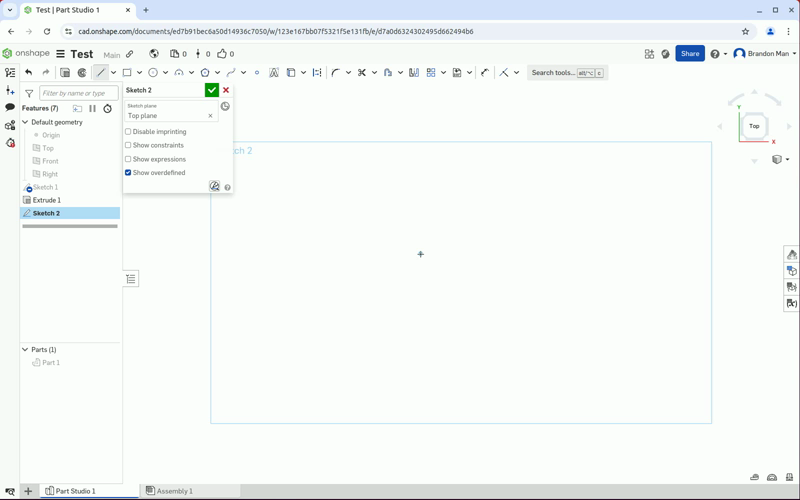
mouse_move(450, 253)
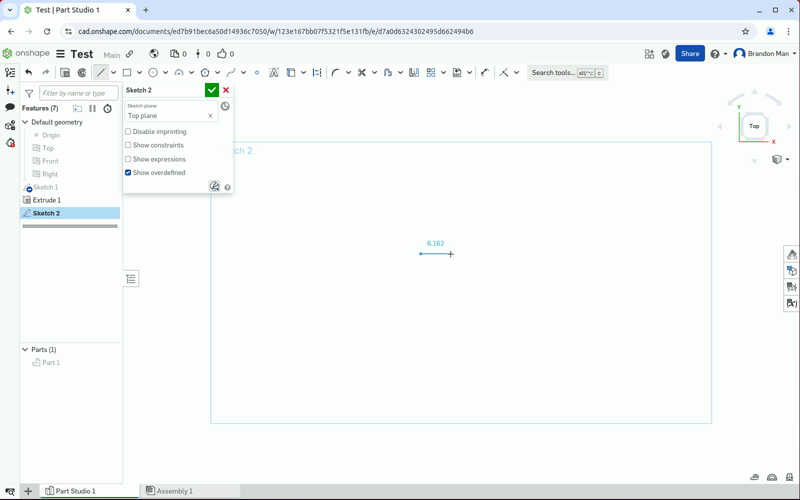
mouse_move(461, 253)
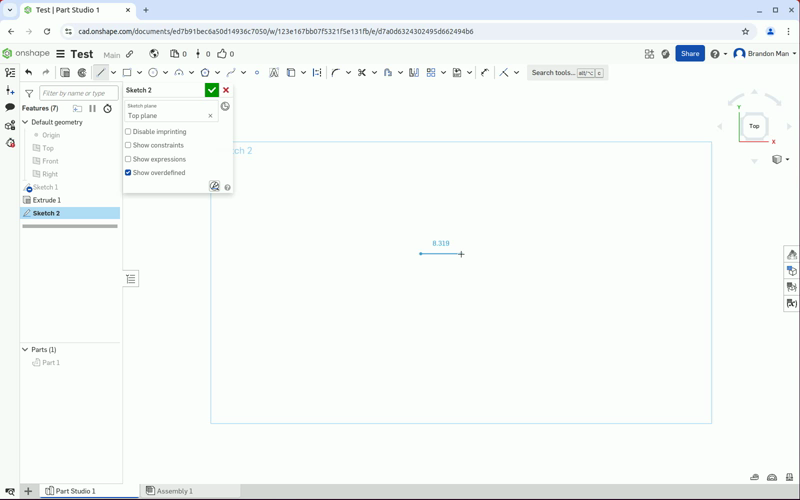
click(461, 253)
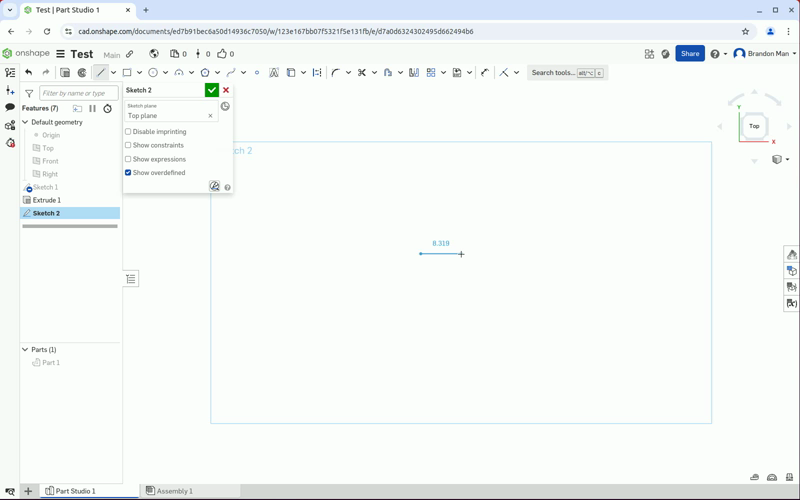
key_up(shift)
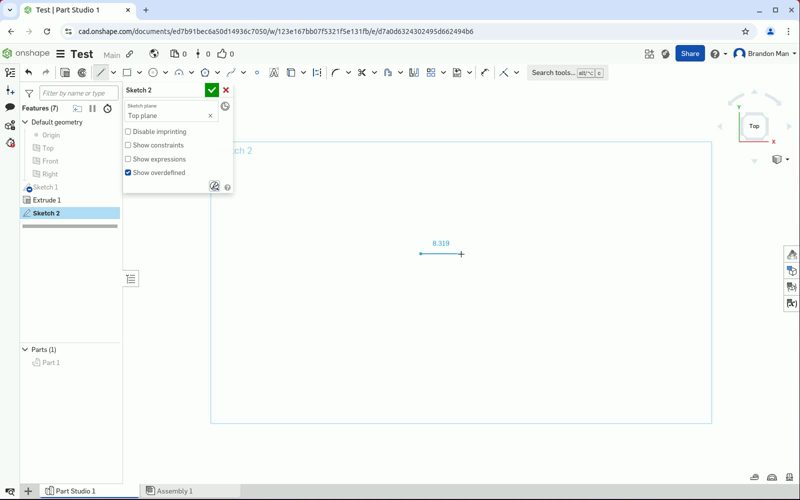
key_down(shift)
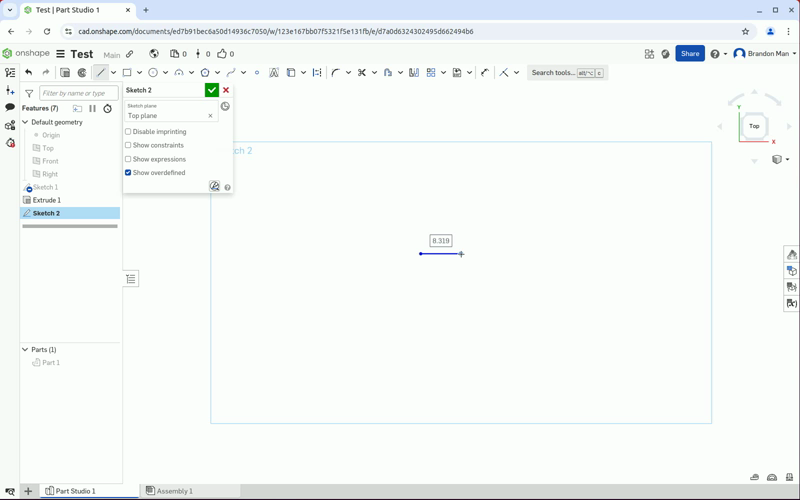
mouse_move(491, 253)
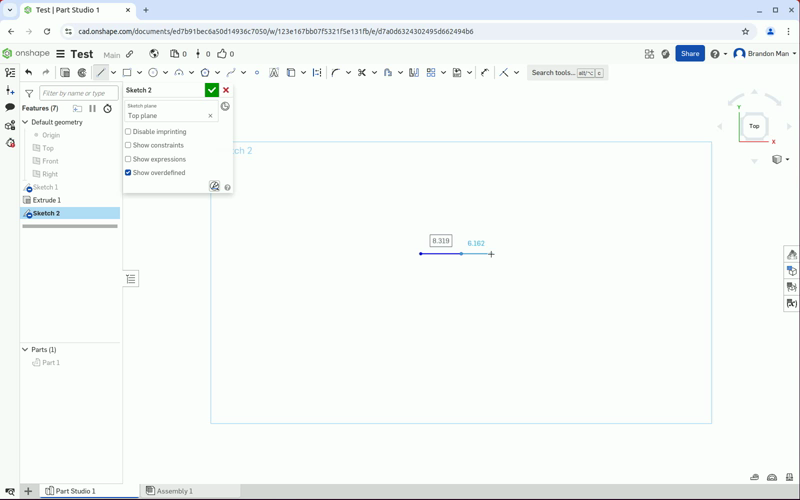
mouse_move(501, 253)
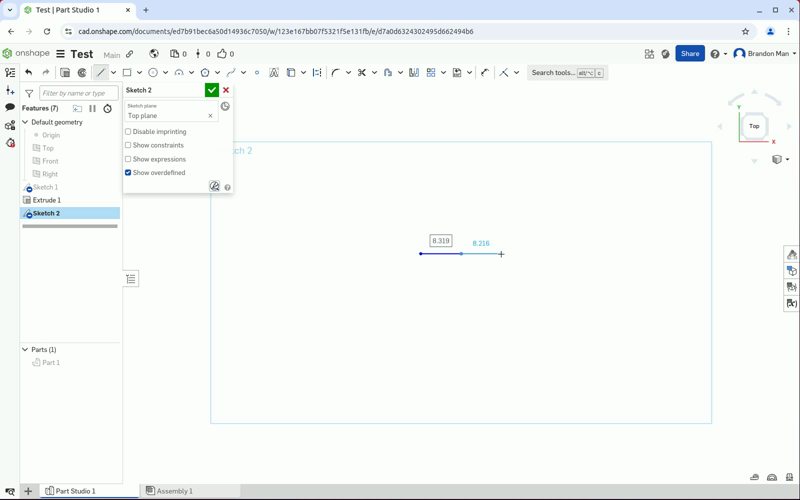
click(501, 253)
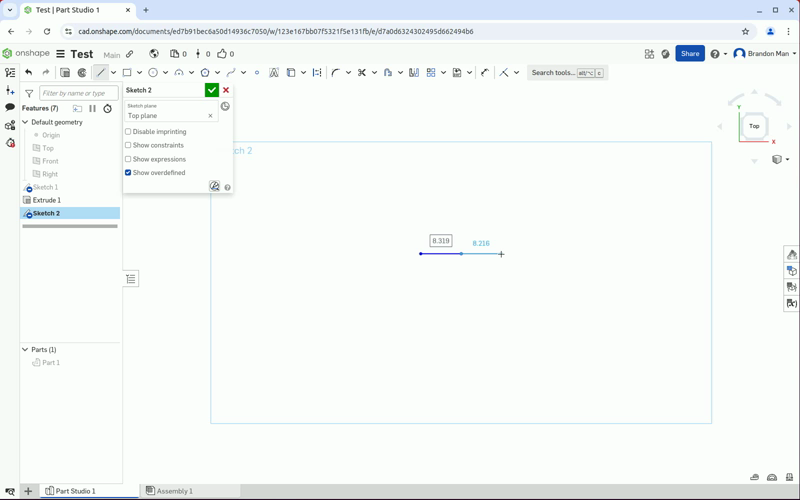
key_up(shift)
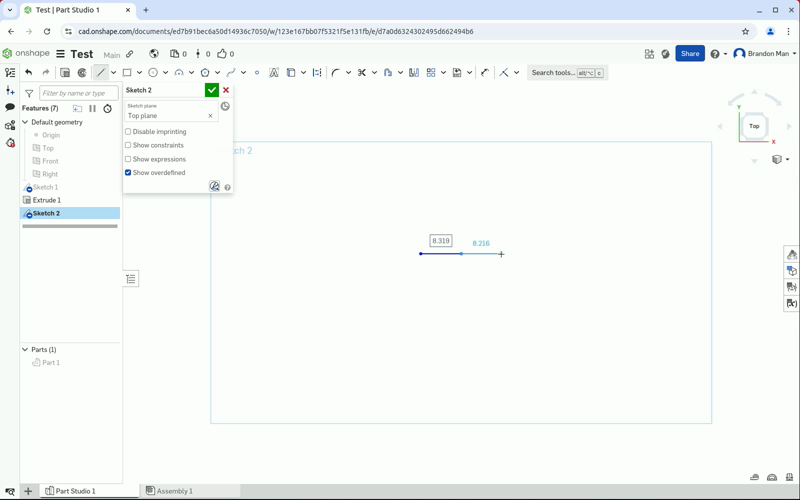
key_down(shift)
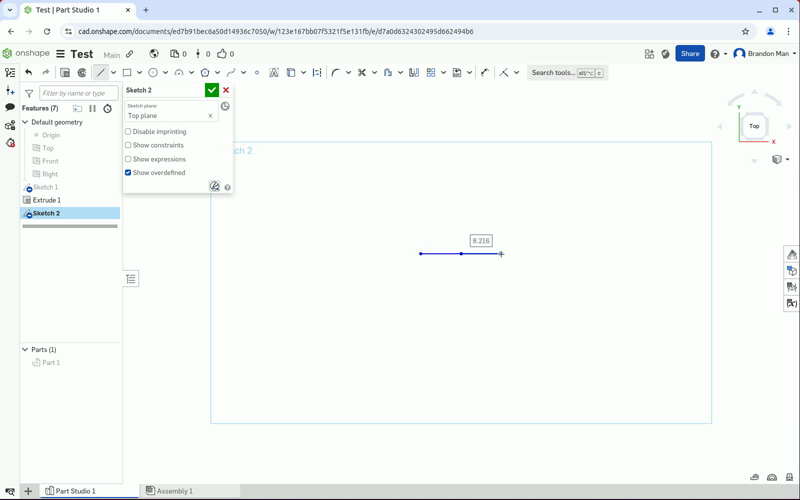
mouse_move(501, 170)
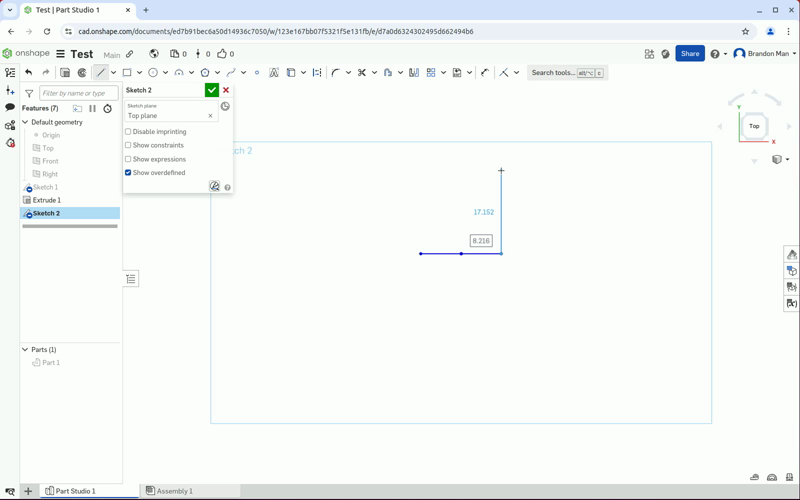
click(501, 170)
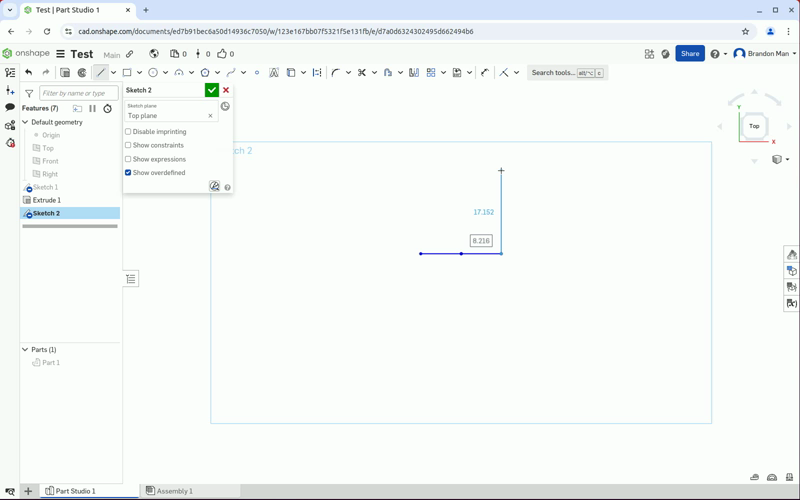
key_up(shift)
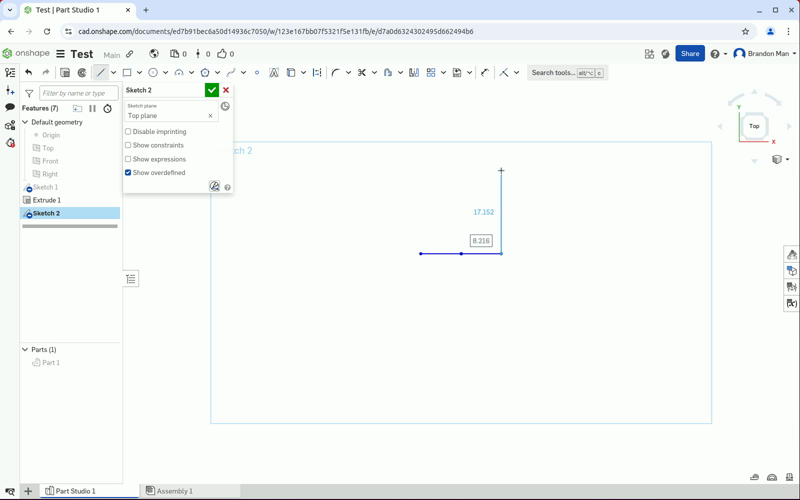
key_down(shift)
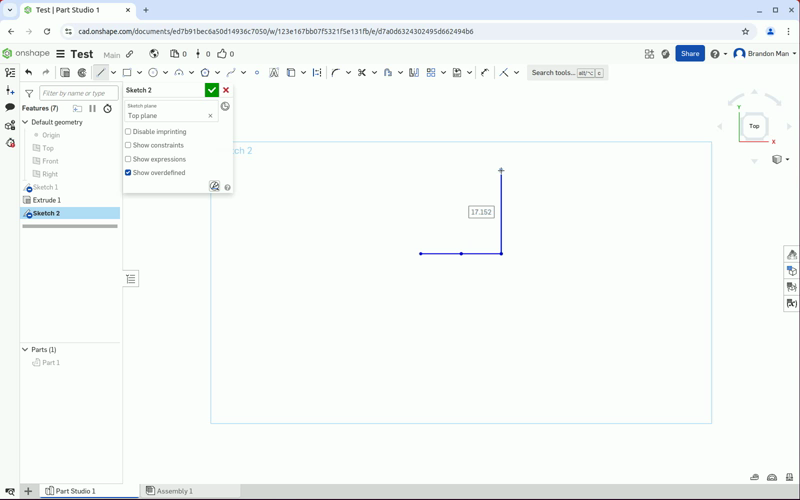
mouse_move(420, 170)
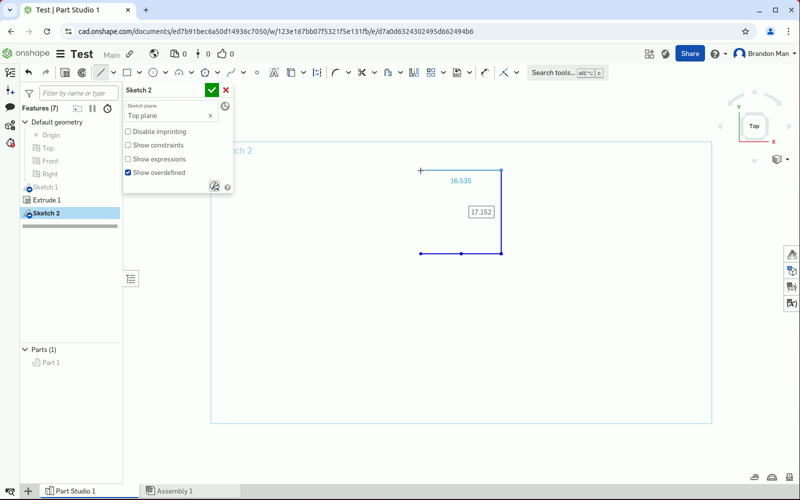
click(420, 170)
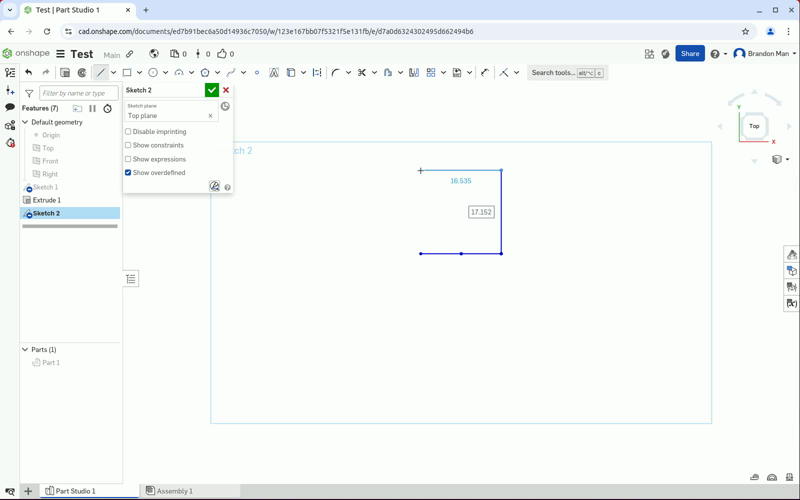
key_up(shift)
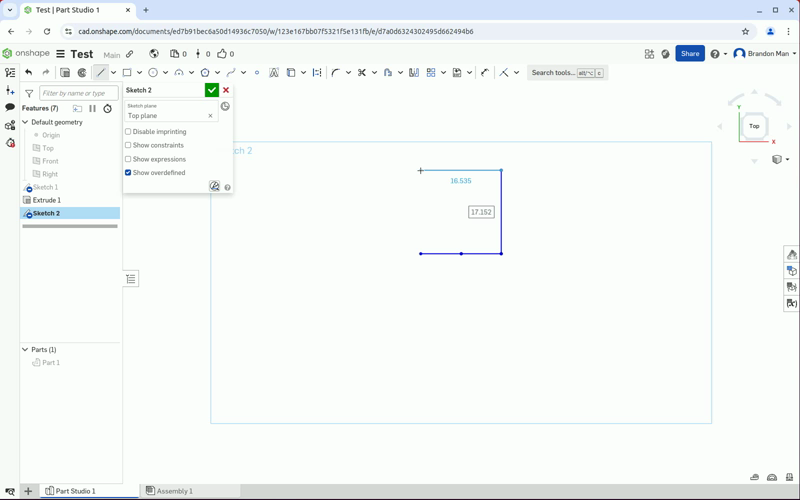
key_down(shift)
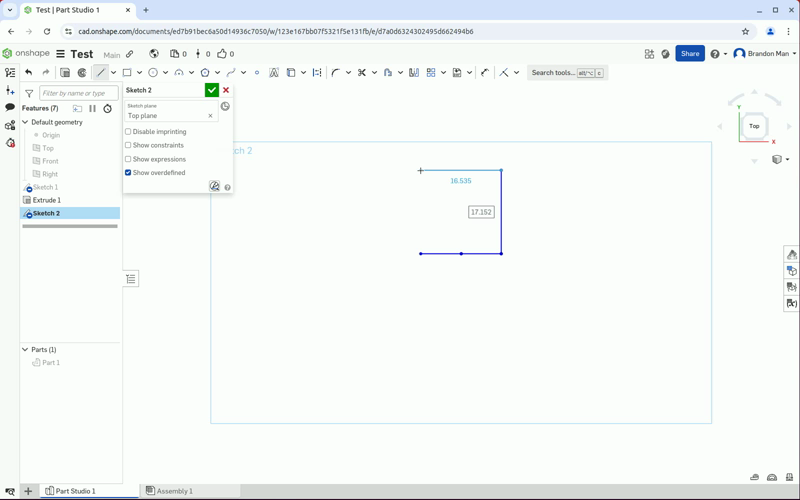
mouse_move(420, 253)
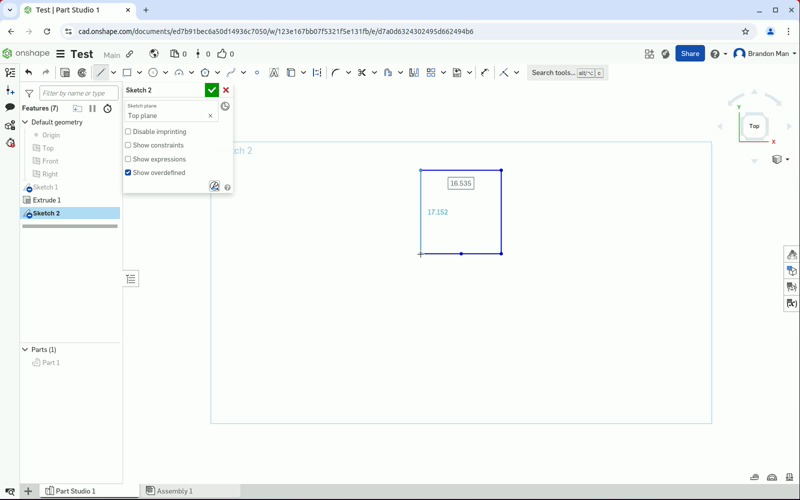
key_up(shift)
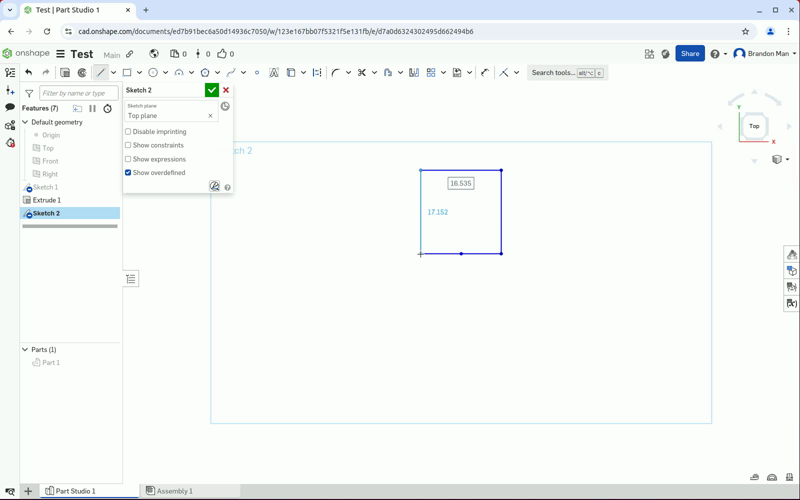
click(420, 253)
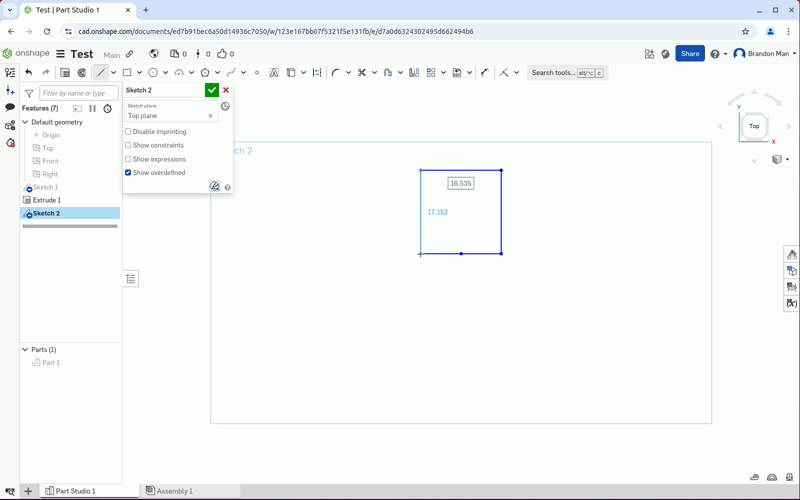
key(esc)
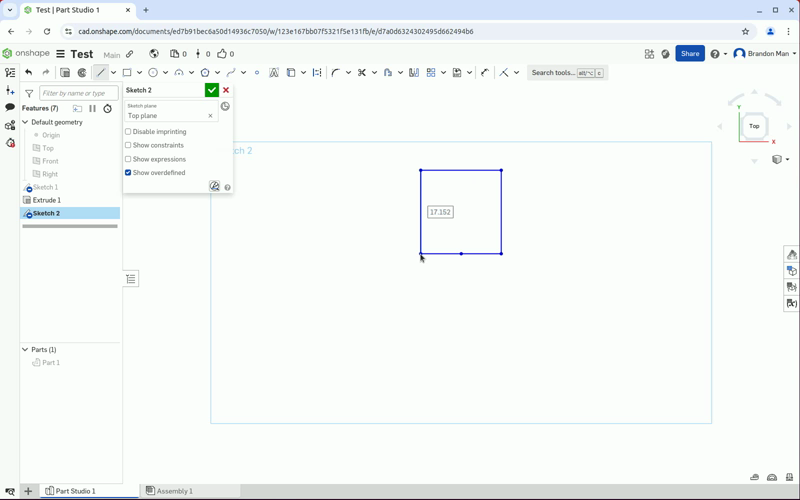
mouse_move(453, 182)
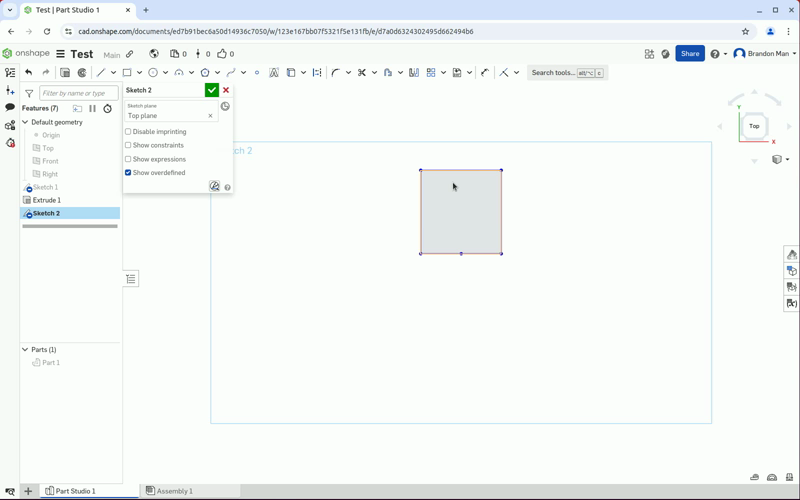
click(453, 182)
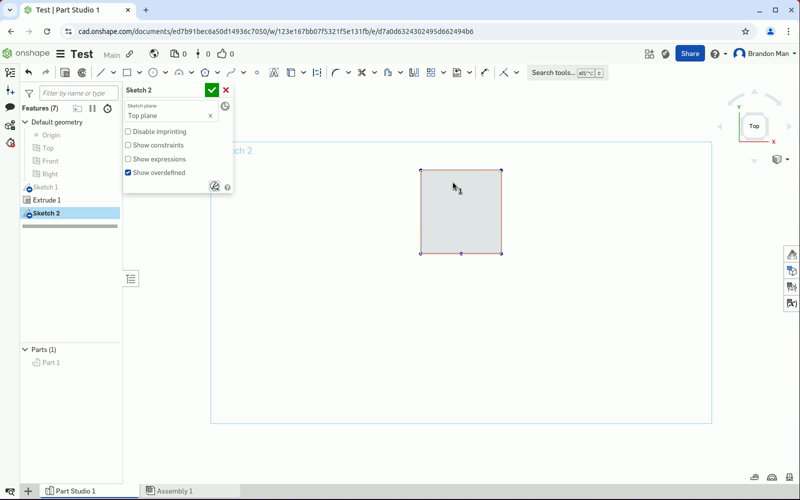
mouse_move(73, 352)
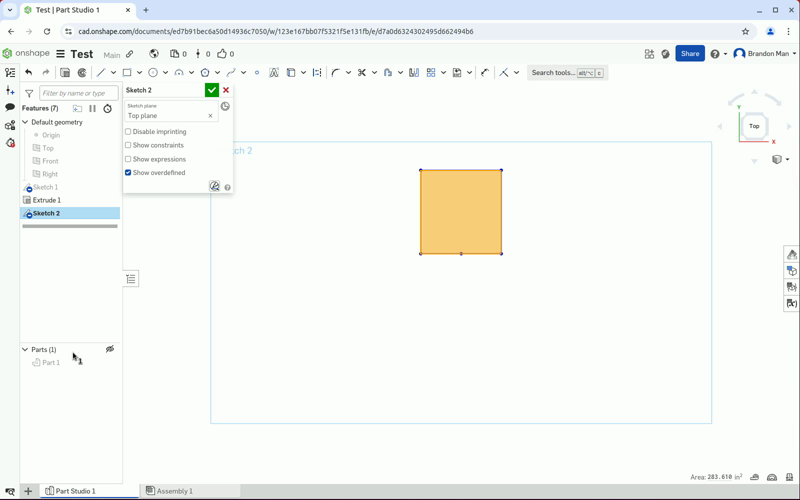
key(shift+y)
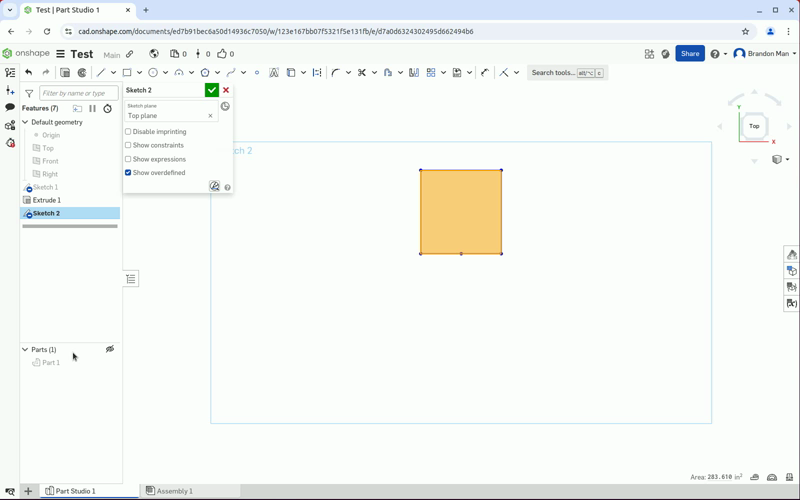
key(shift+e)
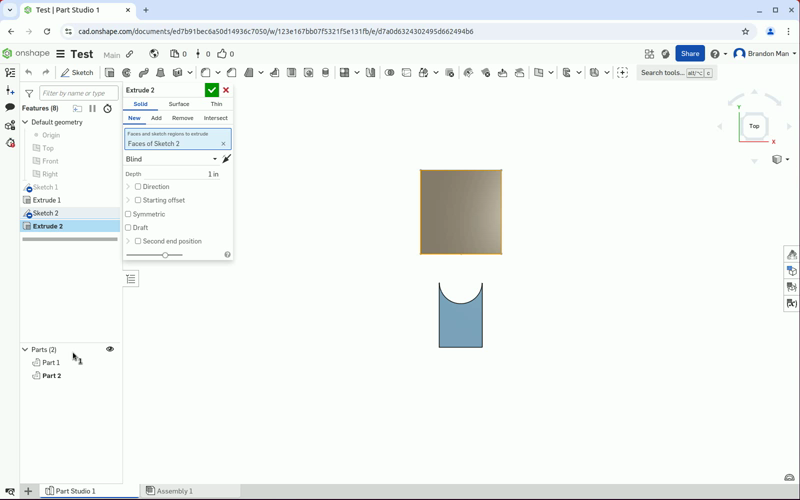
mouse_move(143, 106)
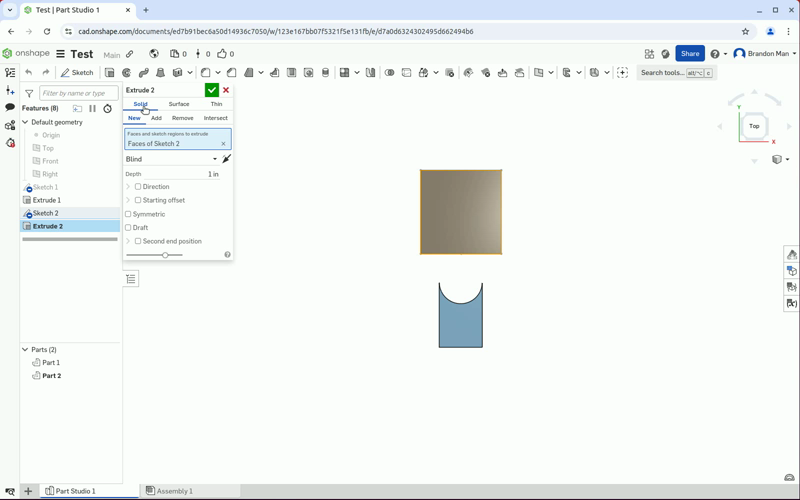
click(143, 106)
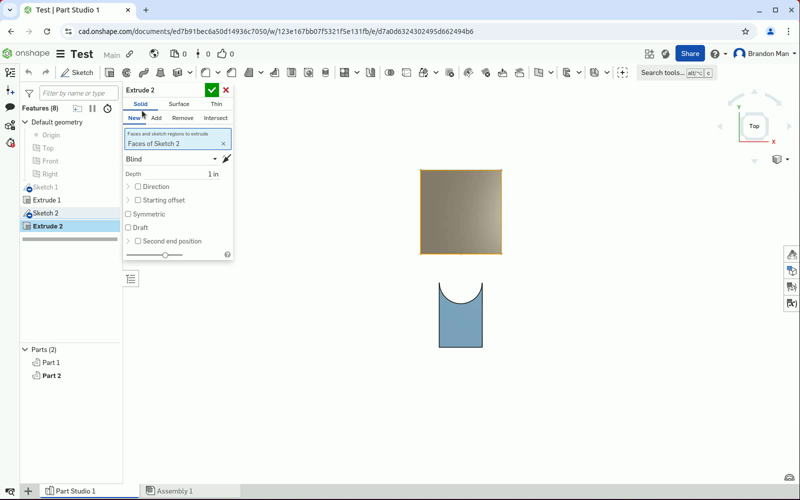
mouse_move(137, 120)
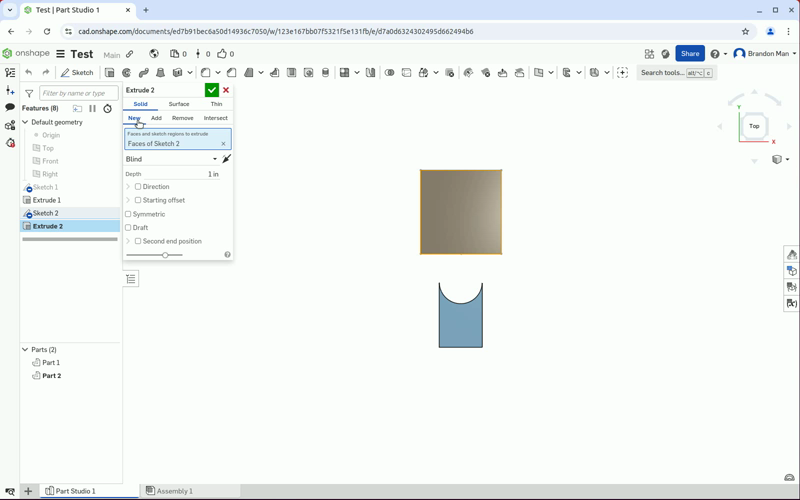
click(137, 120)
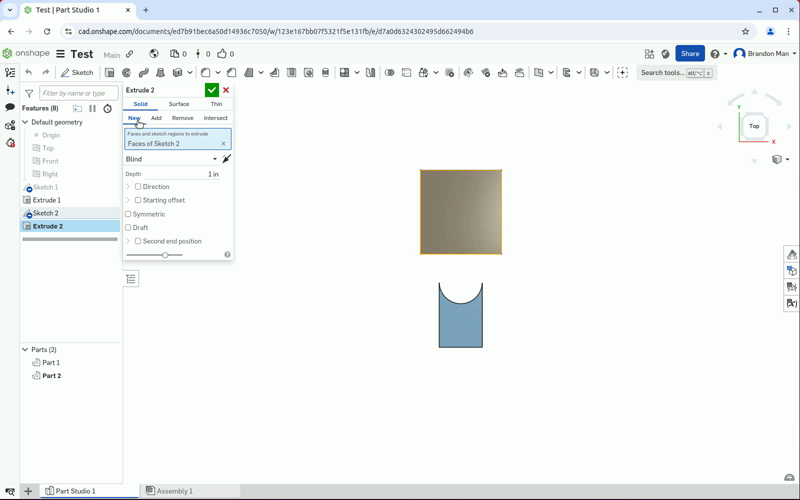
key(tab, 4)
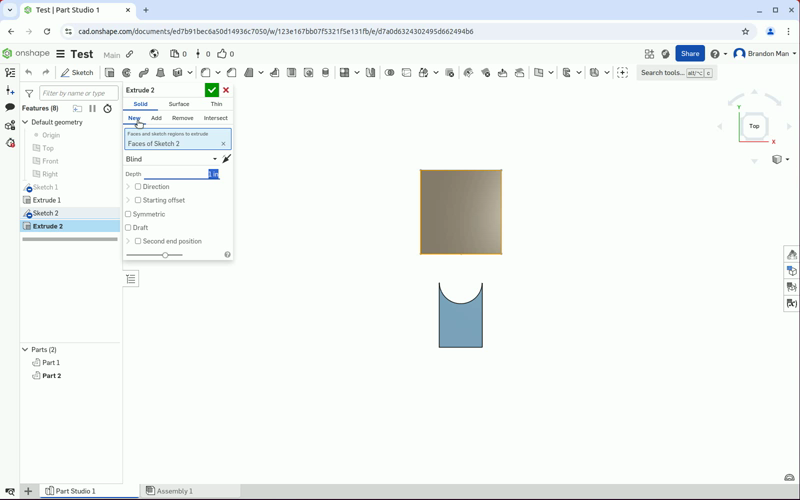
text(1.204)
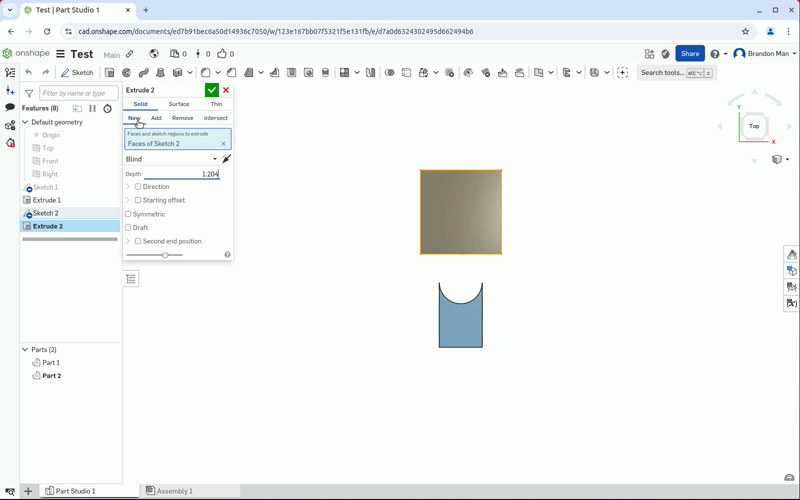
key(enter)
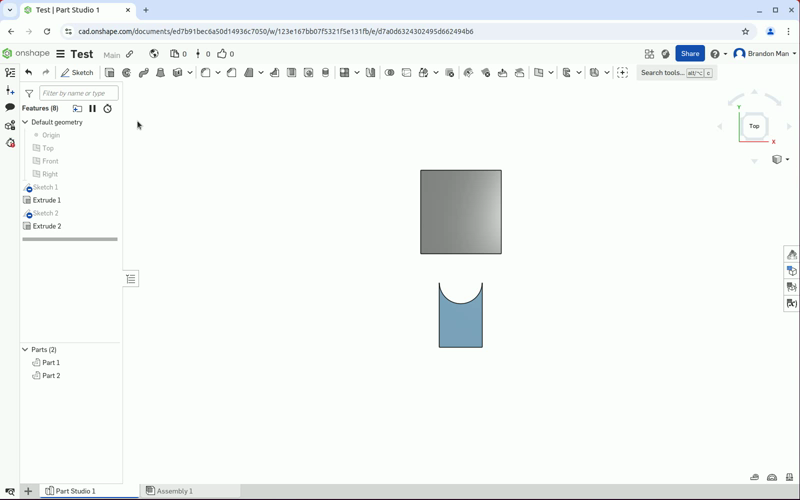
key(shift+h)
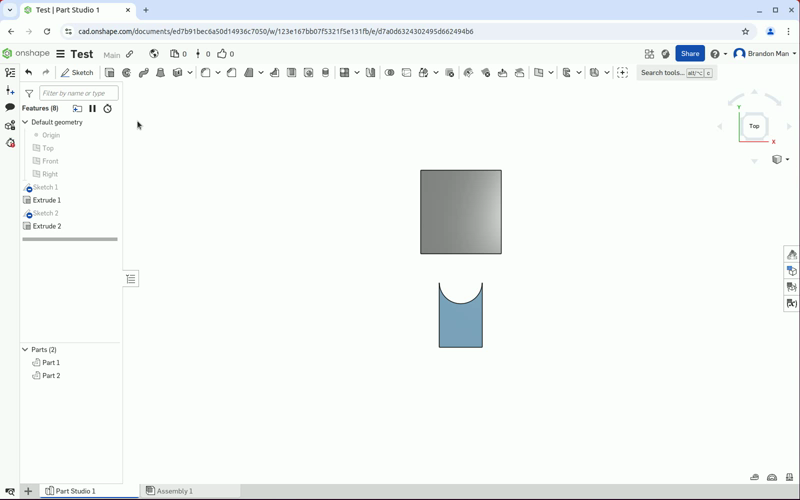
key(shift+h)
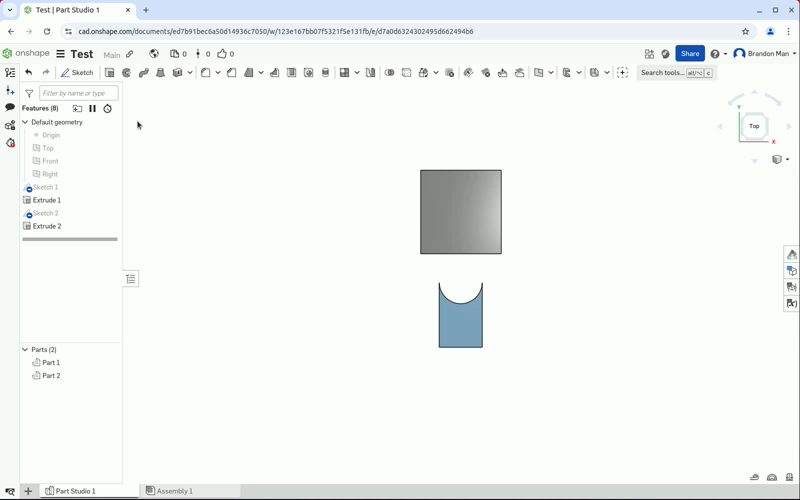
mouse_move(73, 189)
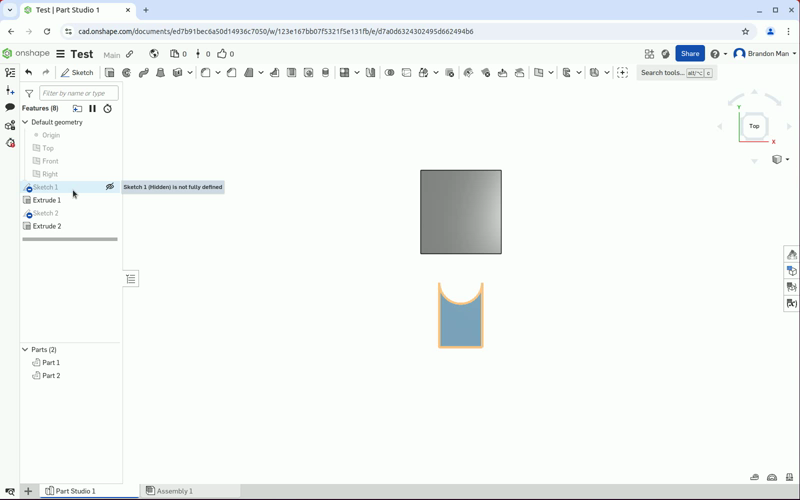
click(73, 189)
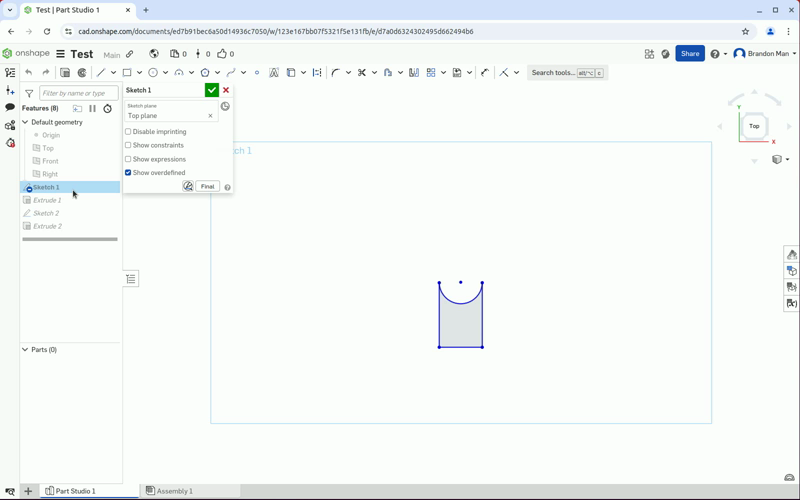
mouse_move(229, 92)
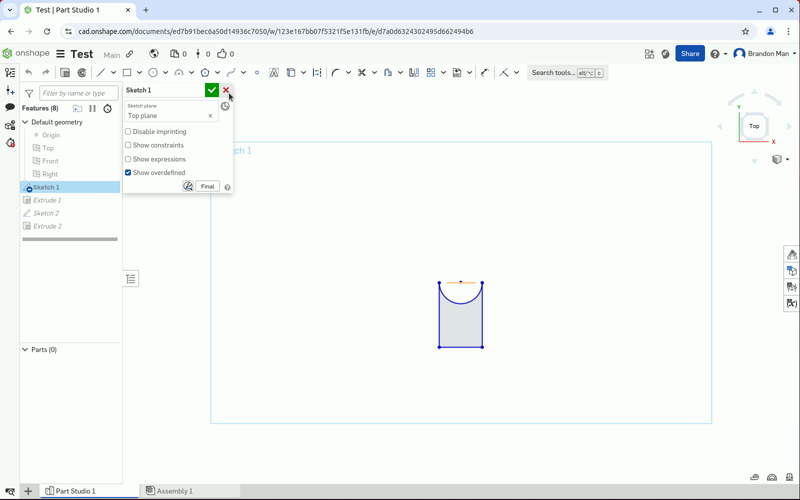
click(229, 92)
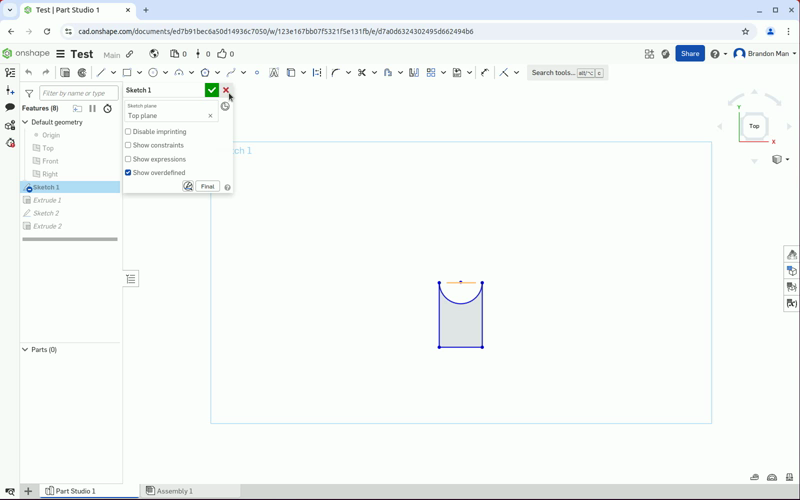
key(shift+s)
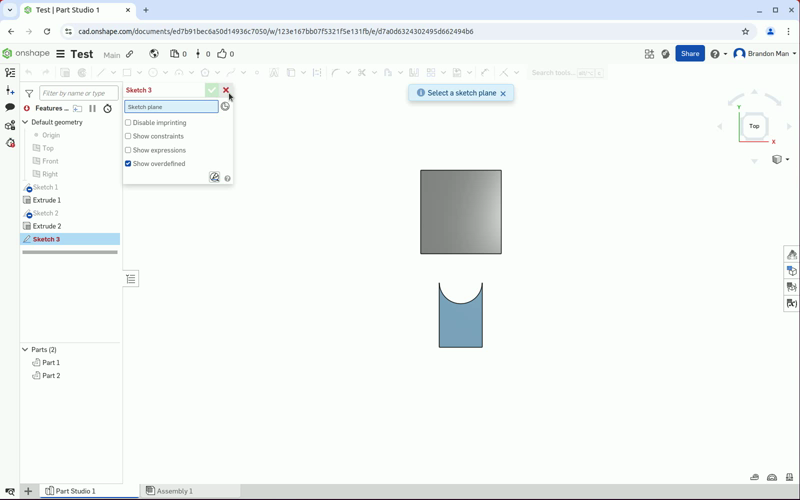
mouse_move(73, 150)
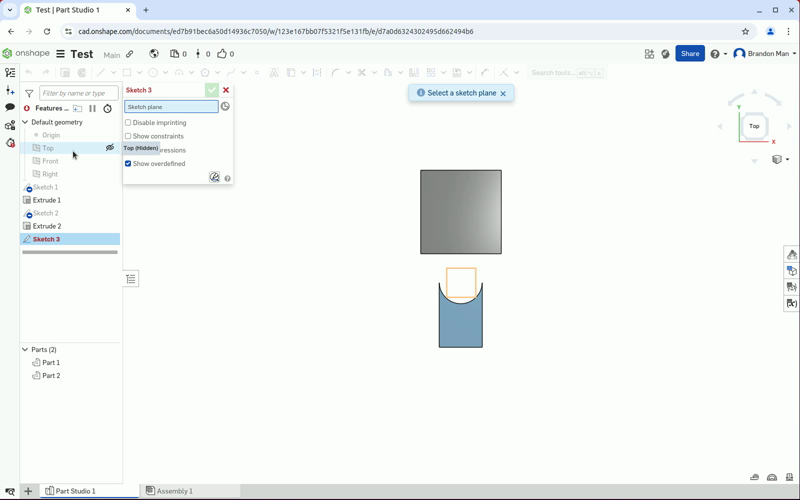
click(73, 150)
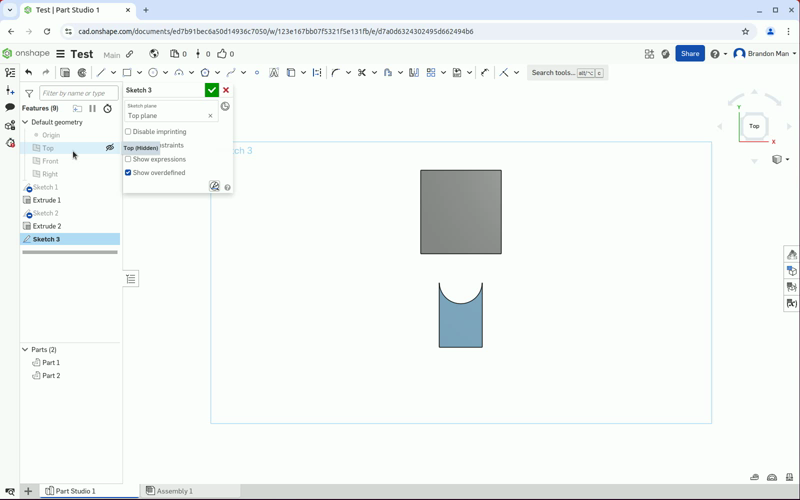
mouse_move(73, 352)
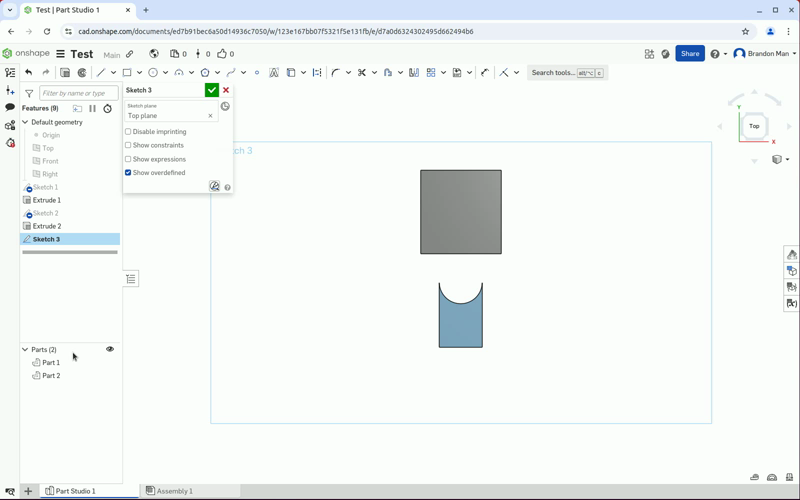
key(y)
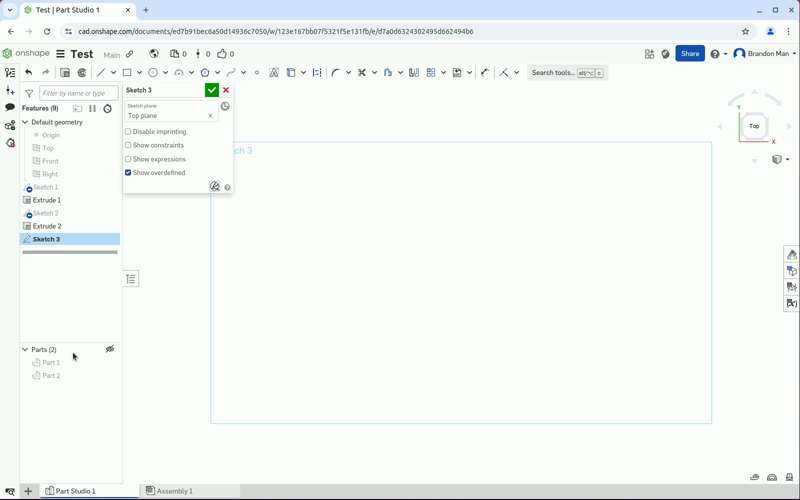
key(l)
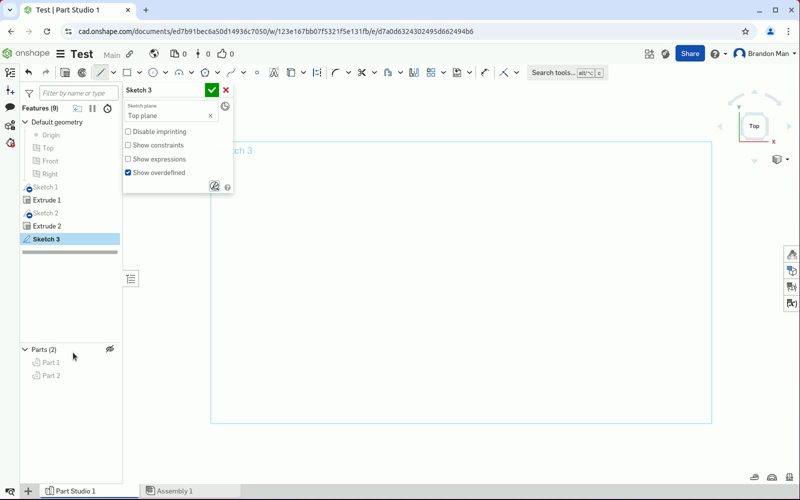
key_down(shift)
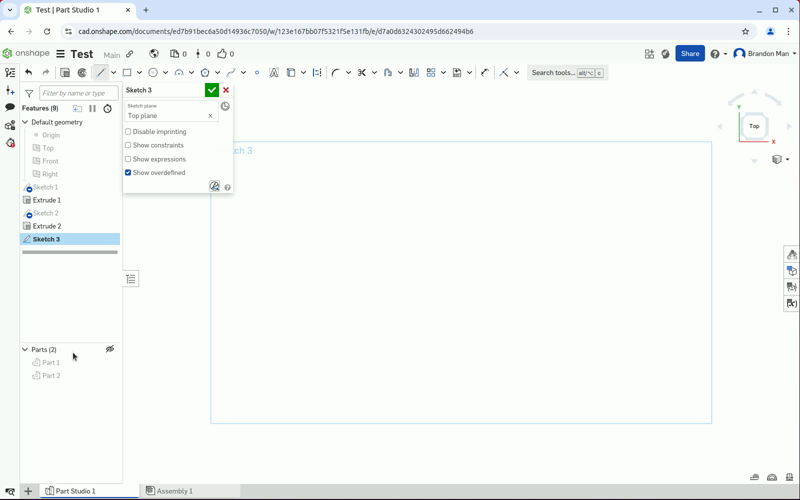
mouse_move(420, 253)
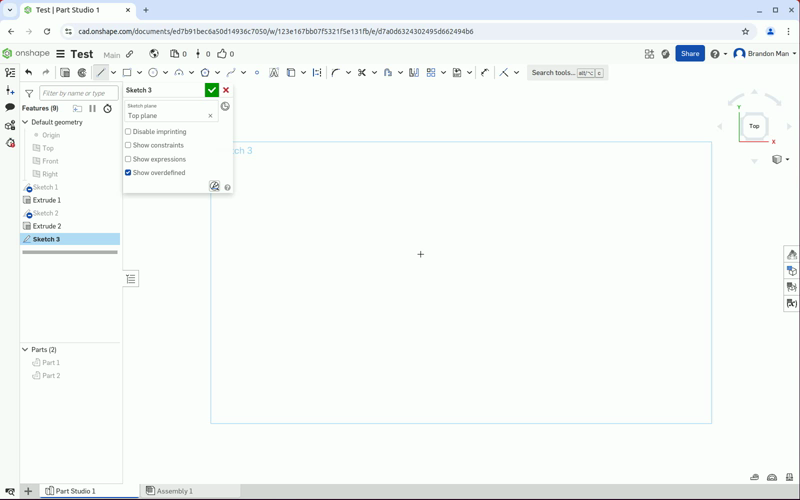
click(420, 253)
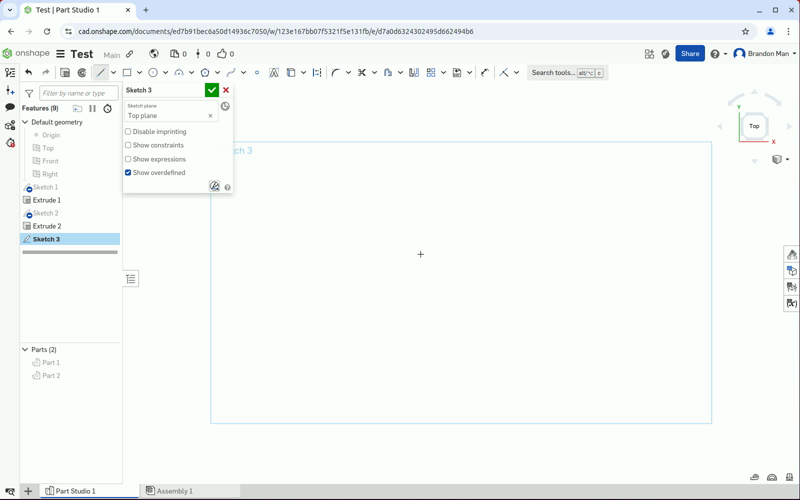
key_up(shift)
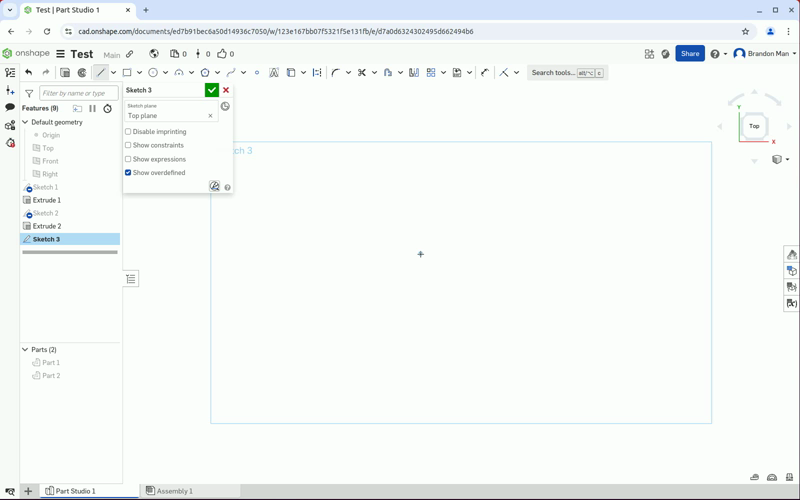
key_down(shift)
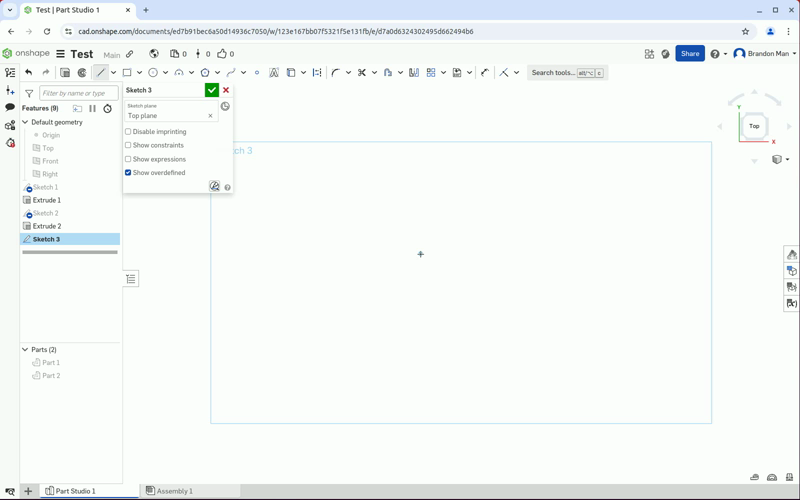
mouse_move(450, 253)
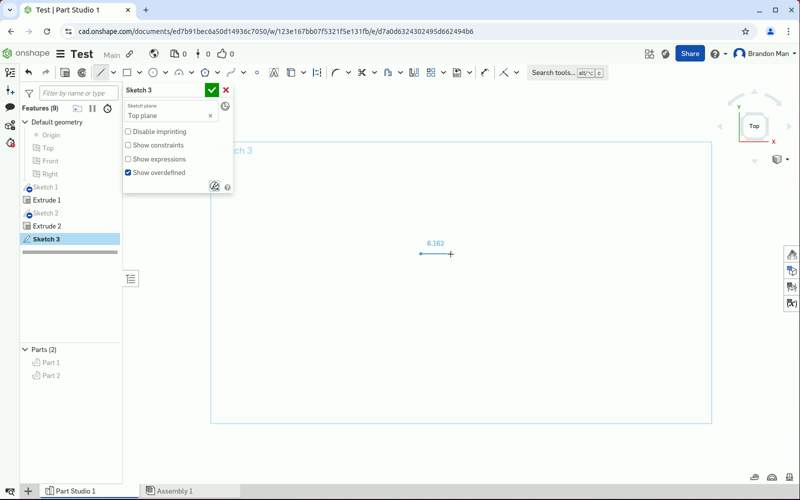
mouse_move(440, 282)
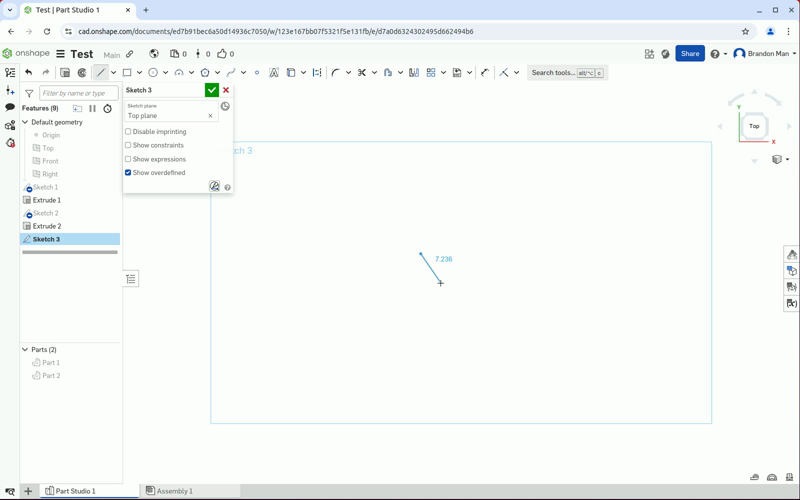
click(440, 282)
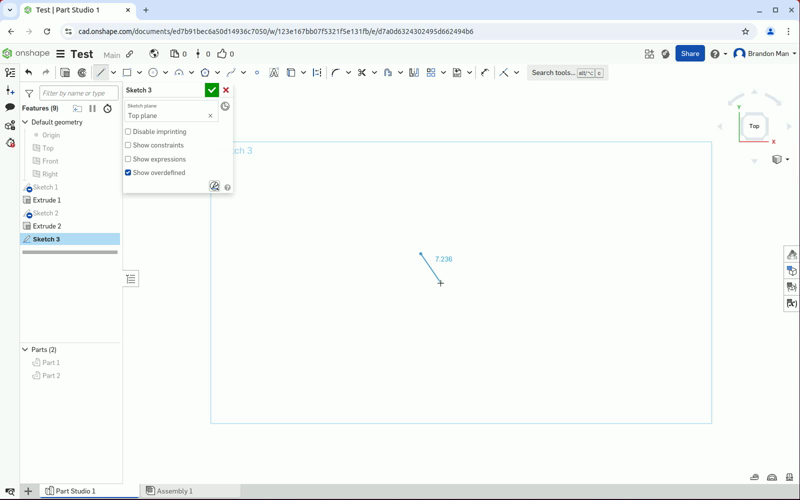
key_up(shift)
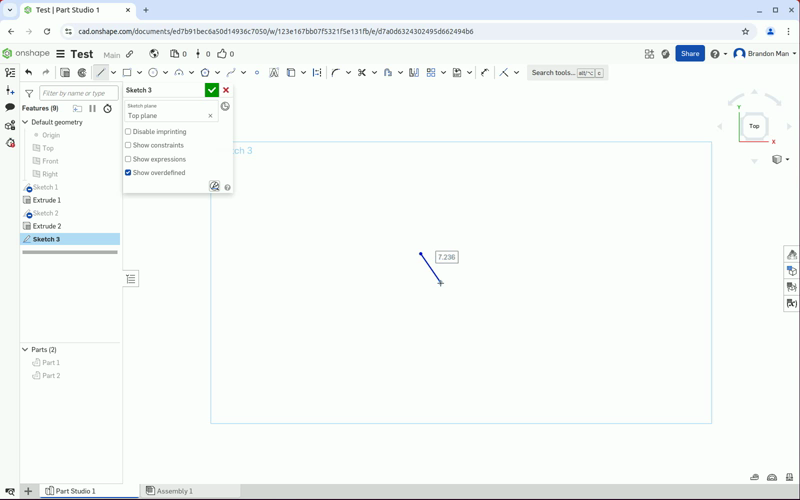
key(esc)
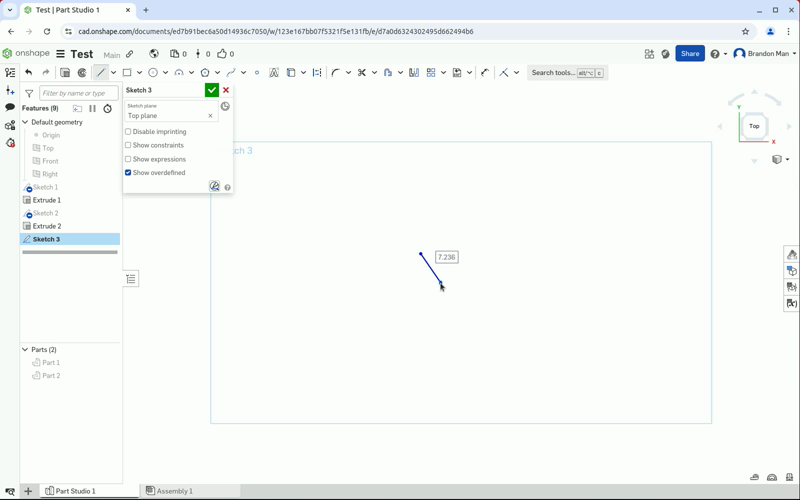
key(a)
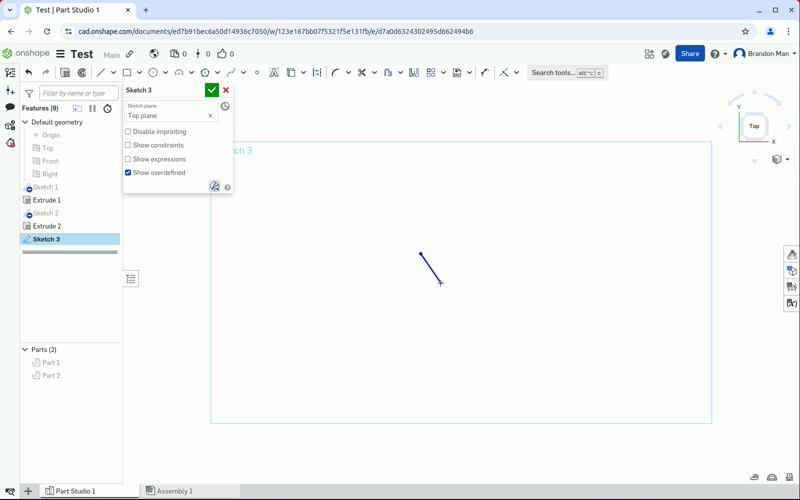
mouse_move(440, 282)
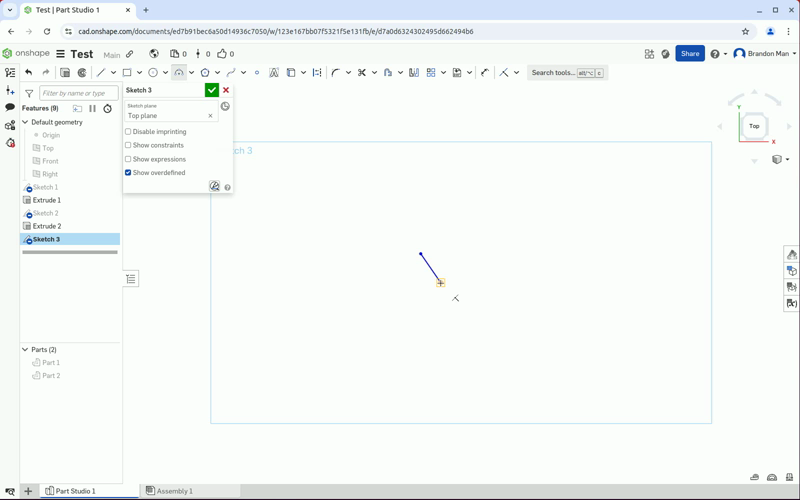
click(440, 282)
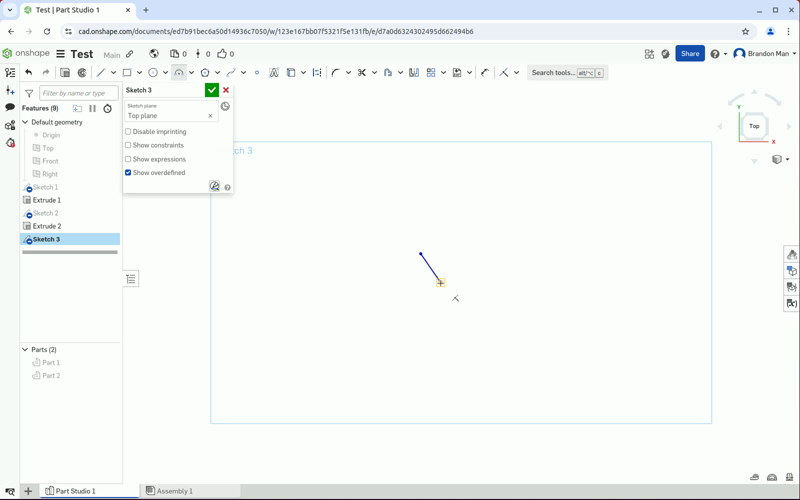
key_down(shift)
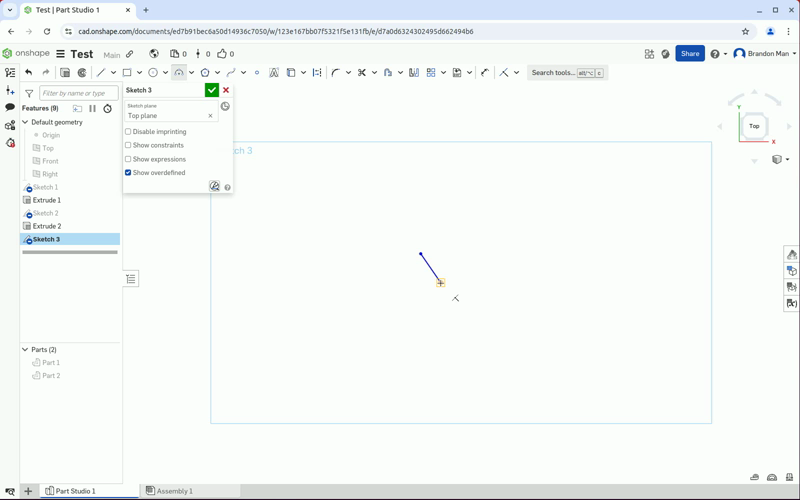
mouse_move(461, 261)
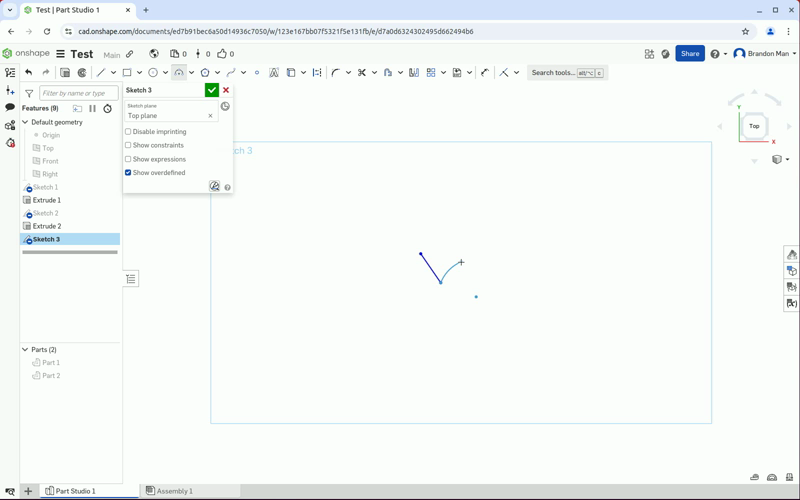
click(461, 261)
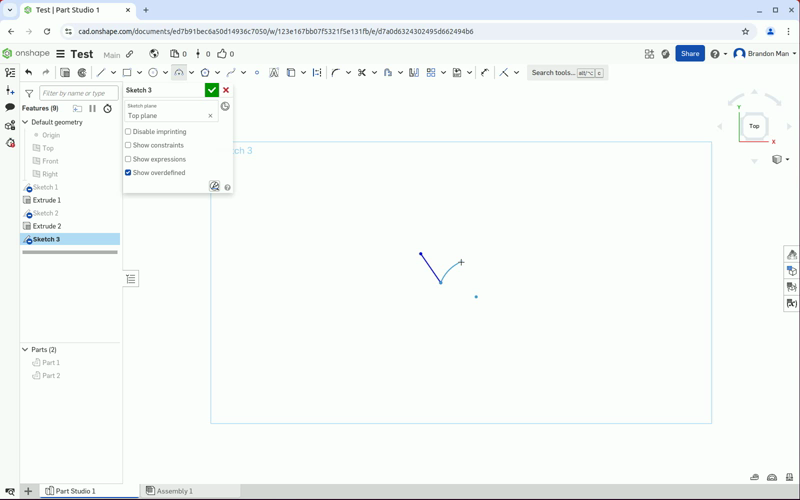
mouse_move(446, 267)
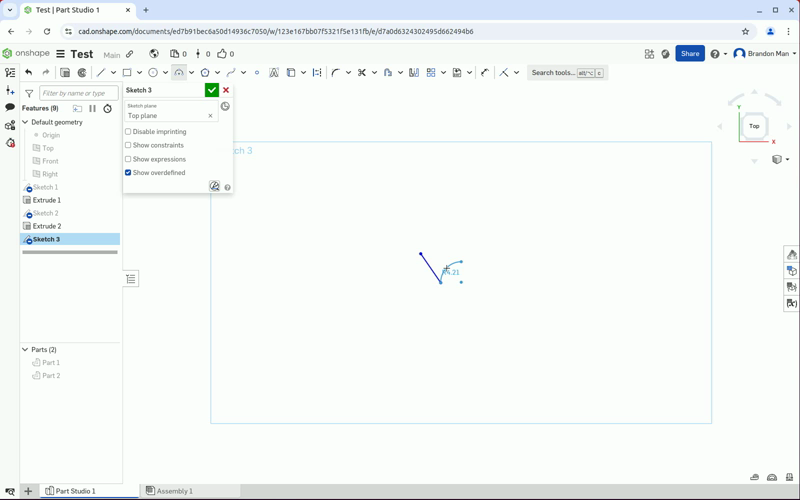
click(446, 267)
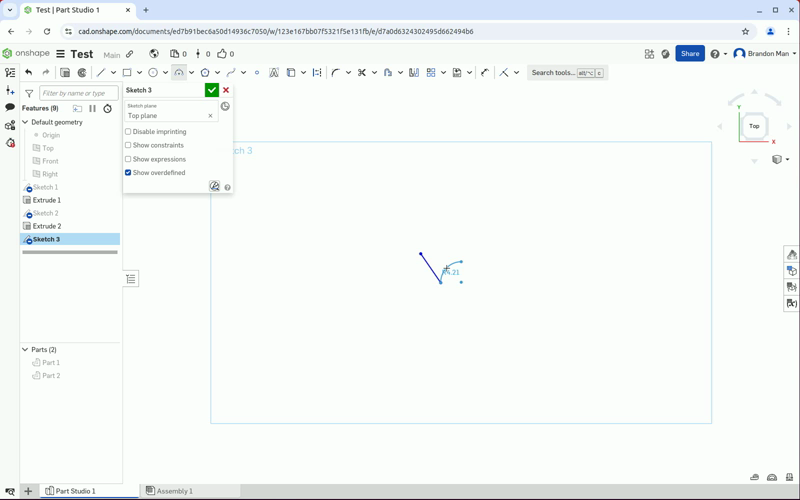
key_up(shift)
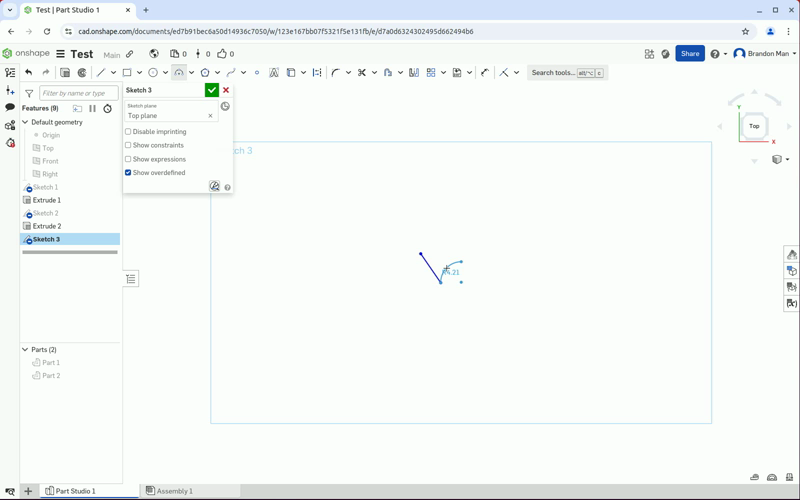
key(esc)
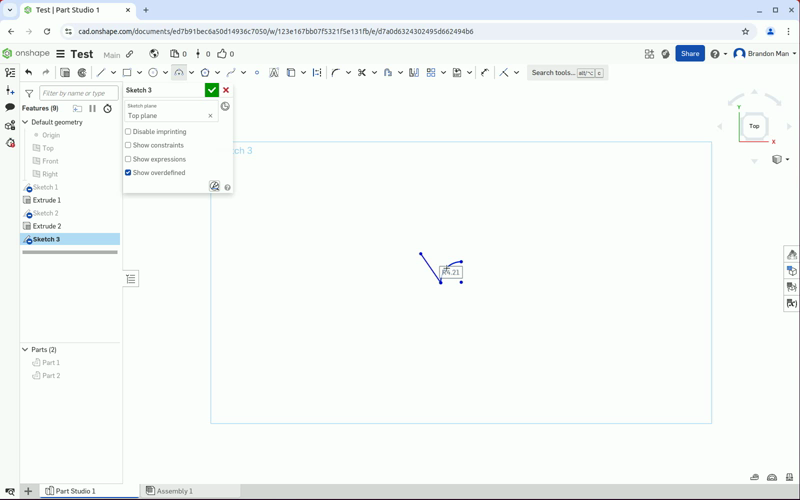
key(l)
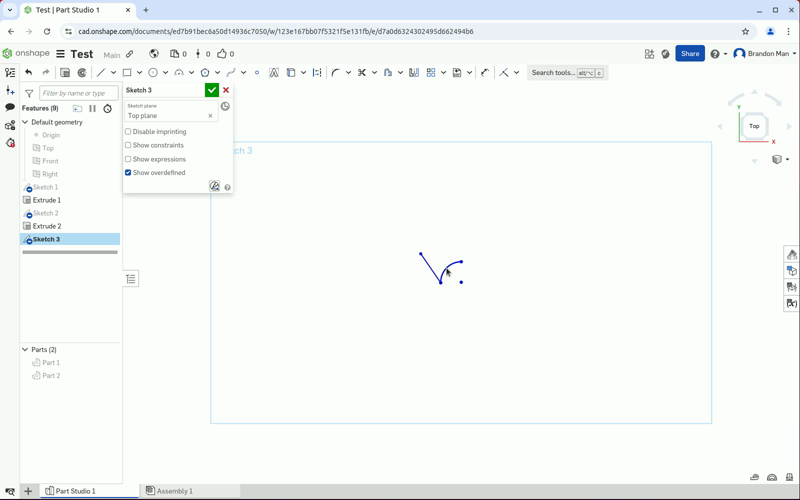
mouse_move(461, 261)
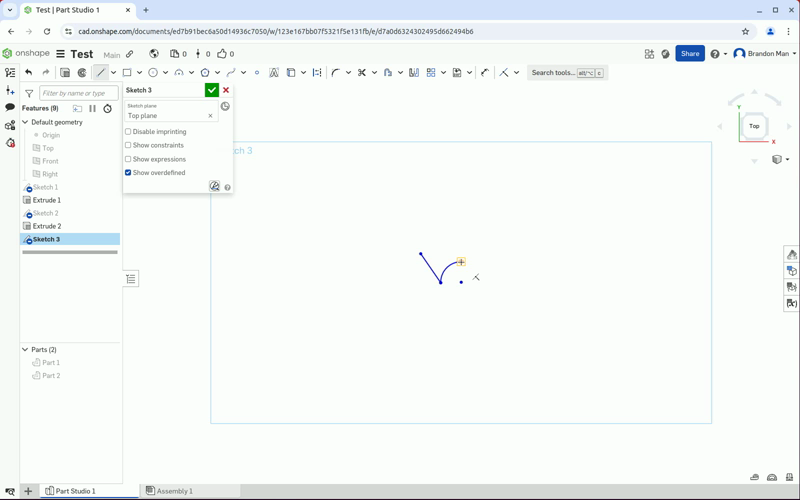
click(461, 261)
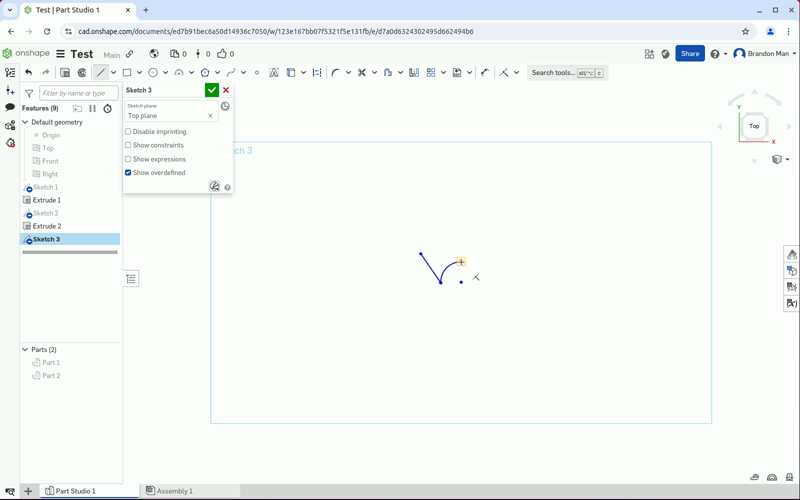
key_down(shift)
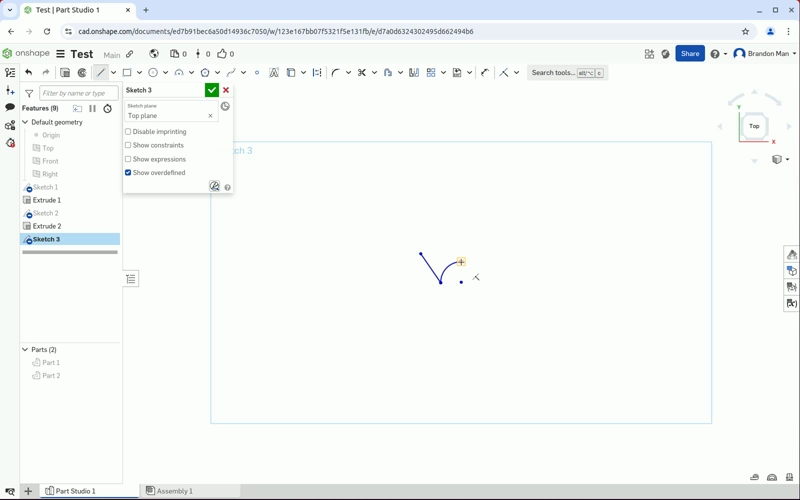
mouse_move(491, 261)
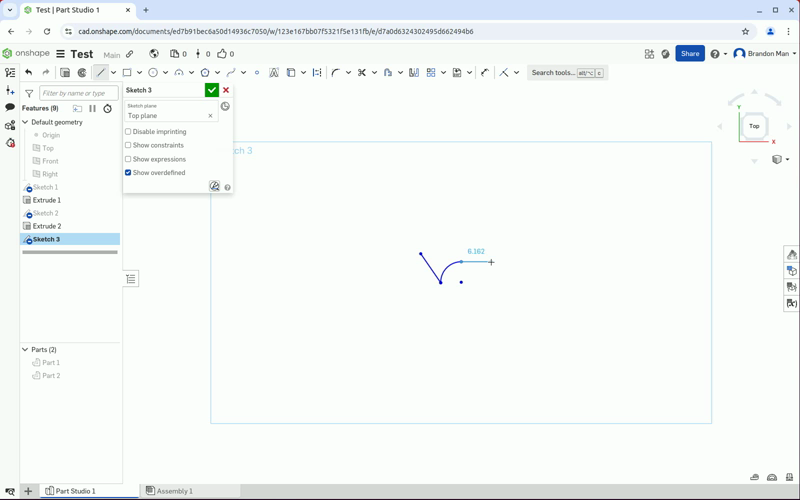
mouse_move(461, 253)
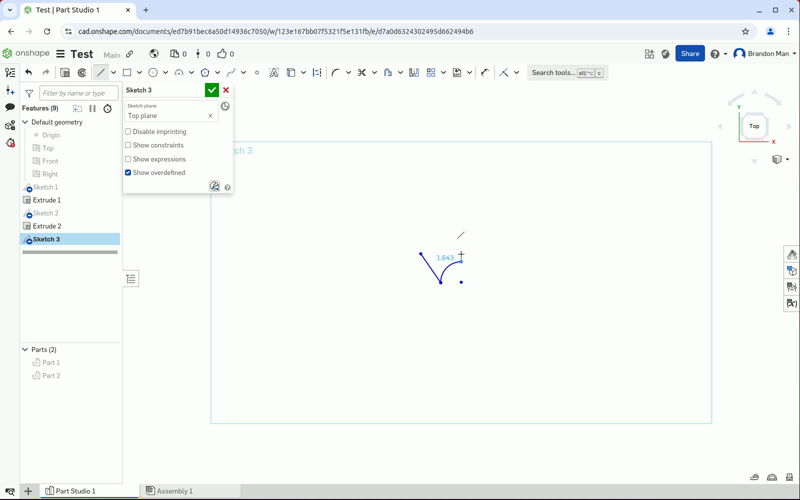
click(461, 253)
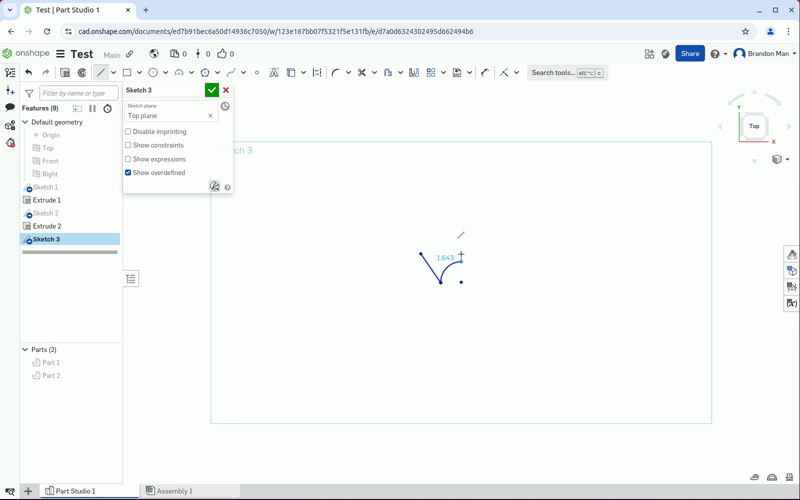
key_up(shift)
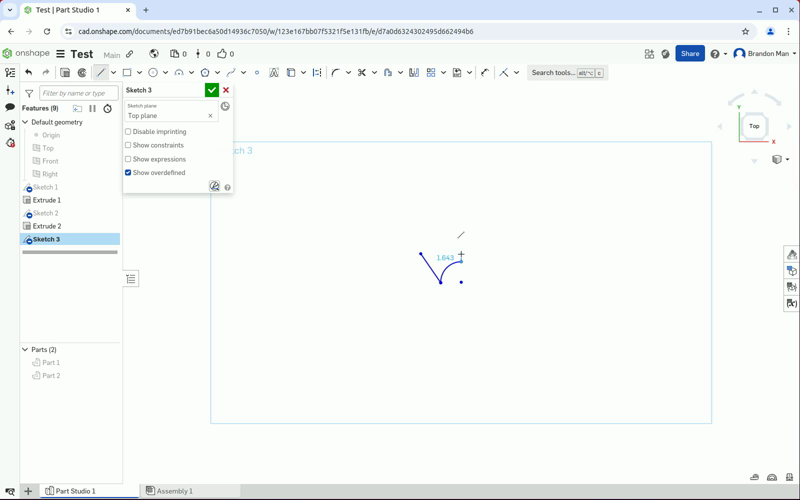
mouse_move(491, 253)
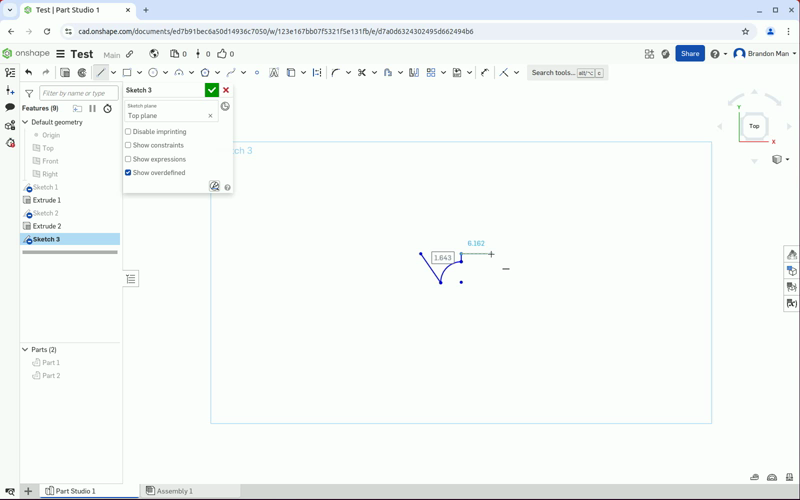
key_down(shift)
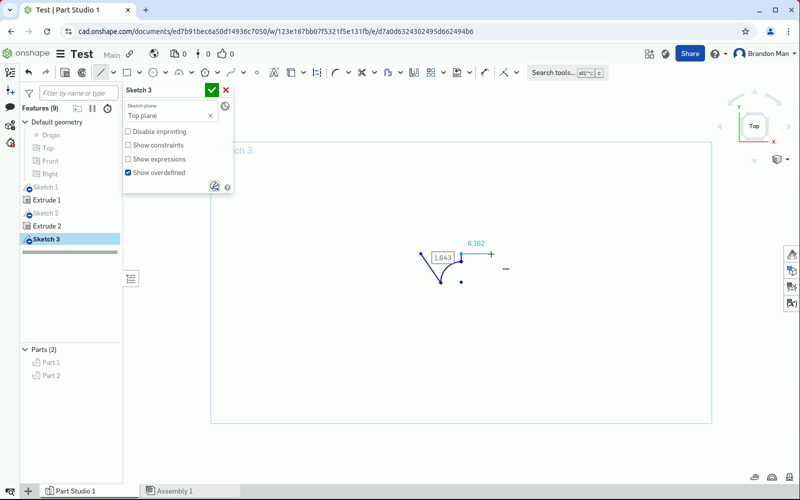
mouse_move(420, 253)
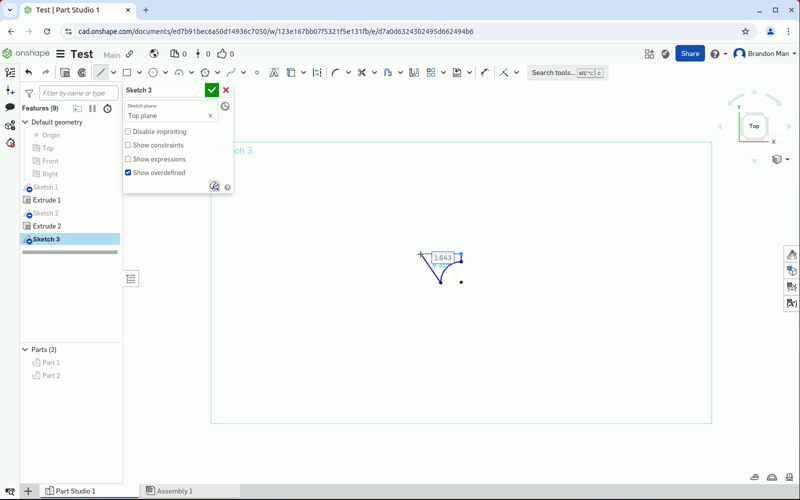
key_up(shift)
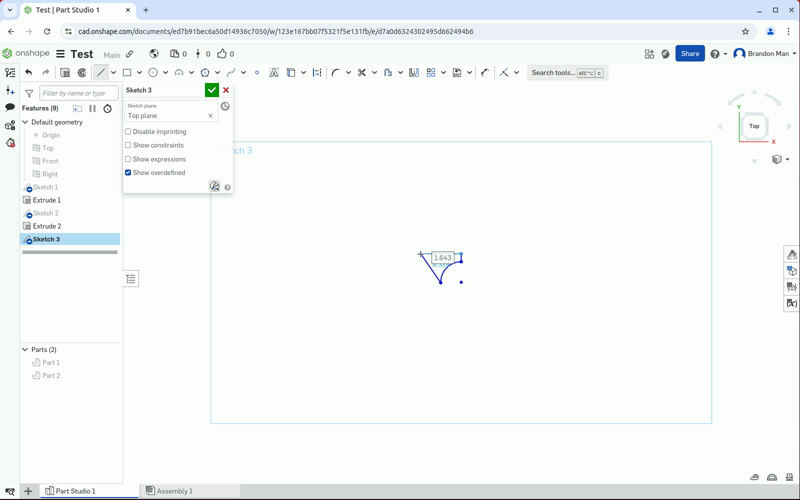
click(420, 253)
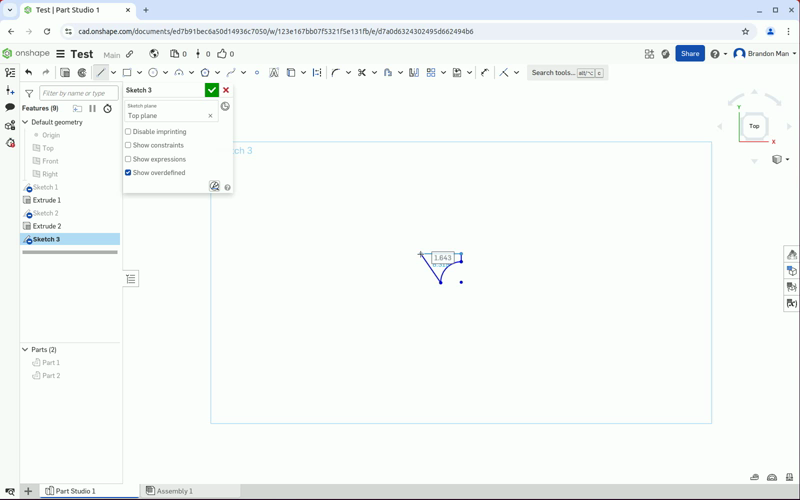
key(esc)
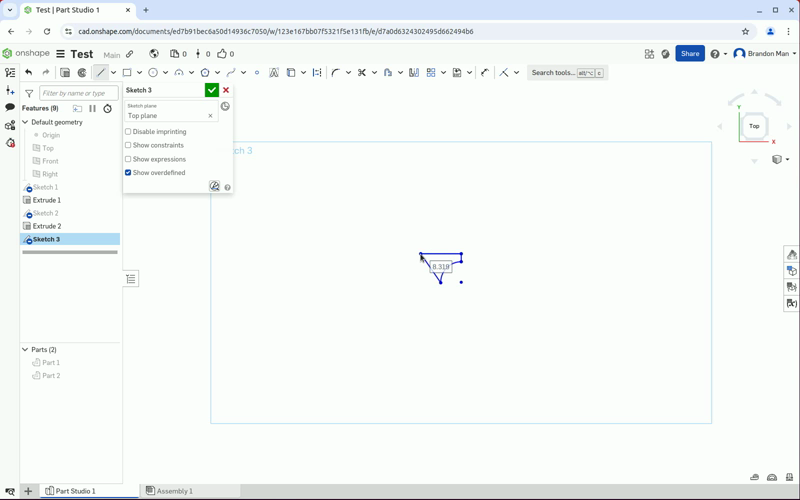
mouse_move(441, 256)
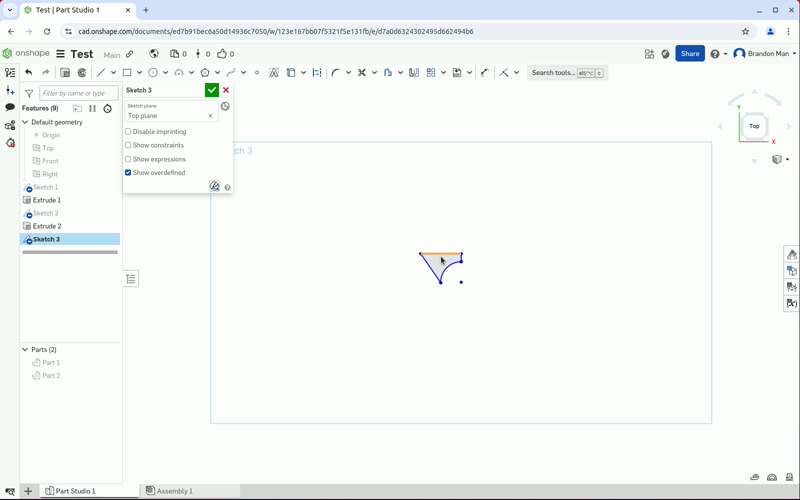
scroll(6)
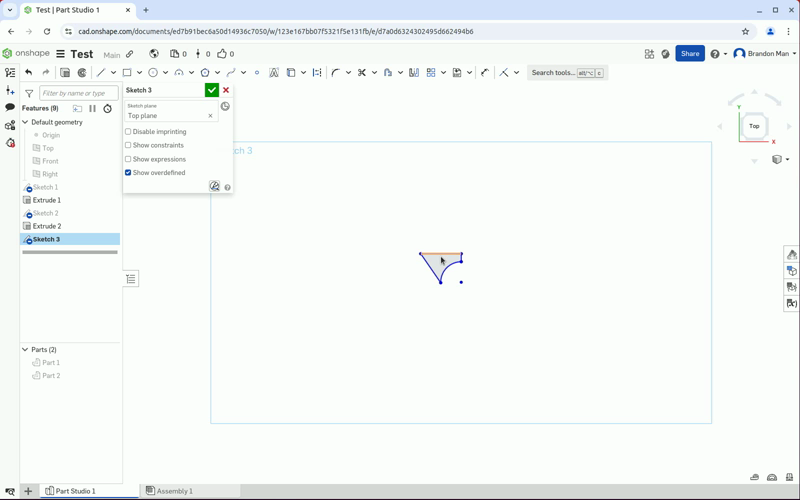
scroll(6)
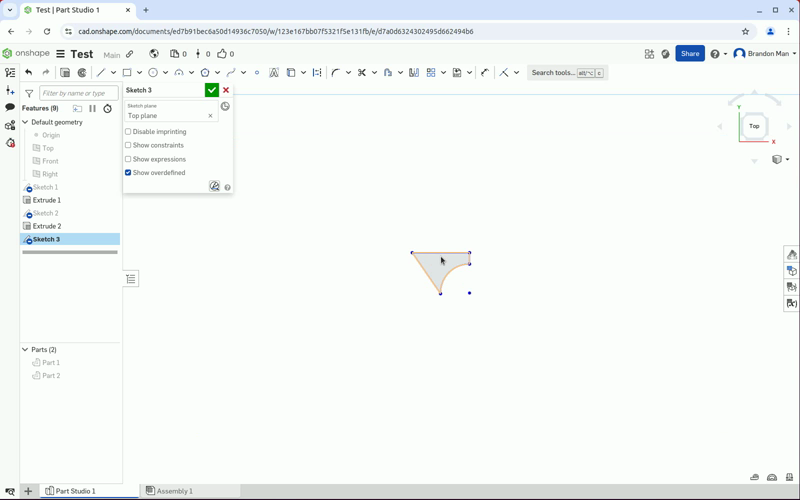
scroll(6)
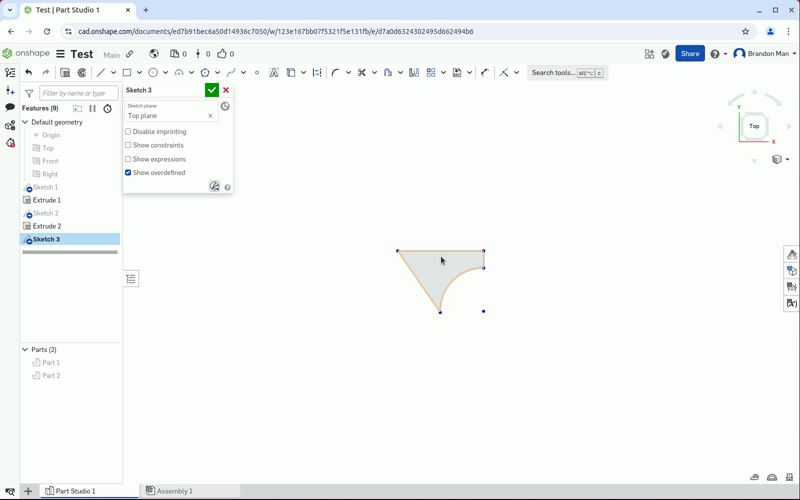
scroll(6)
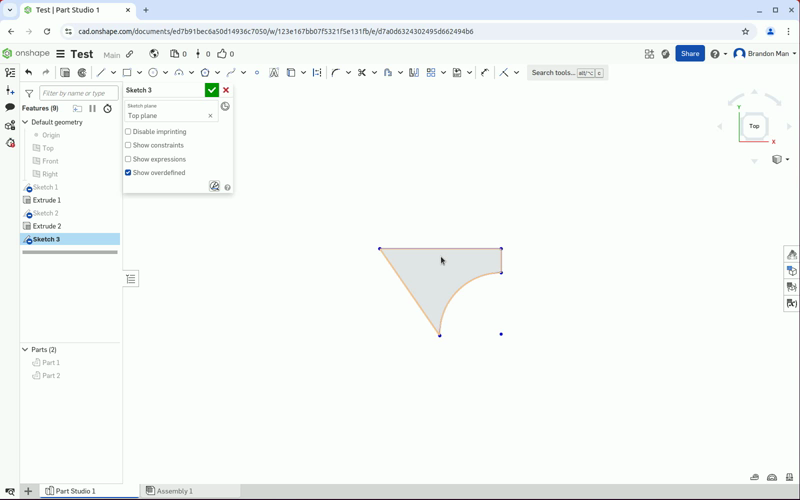
scroll(6)
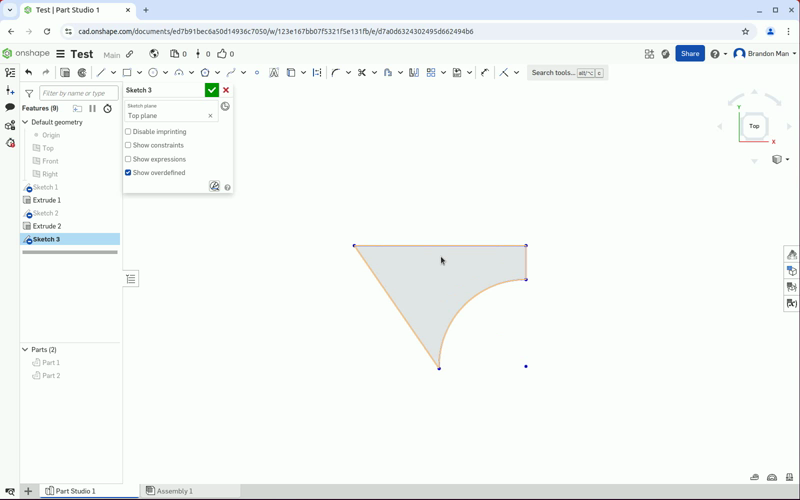
scroll(6)
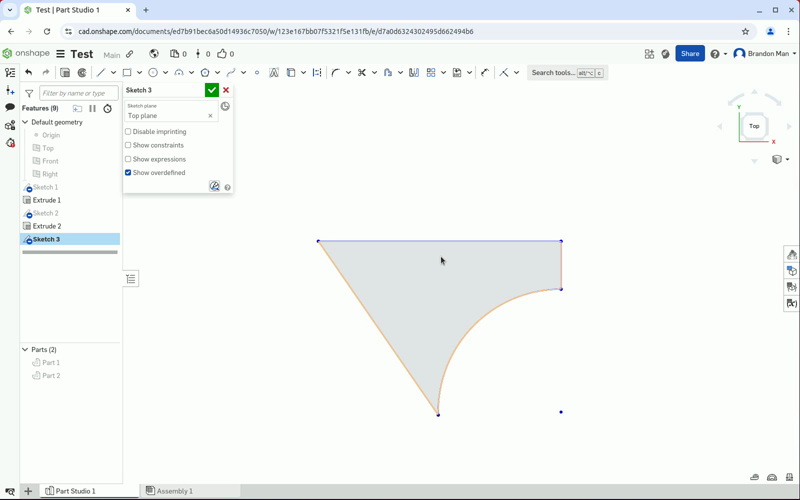
scroll(6)
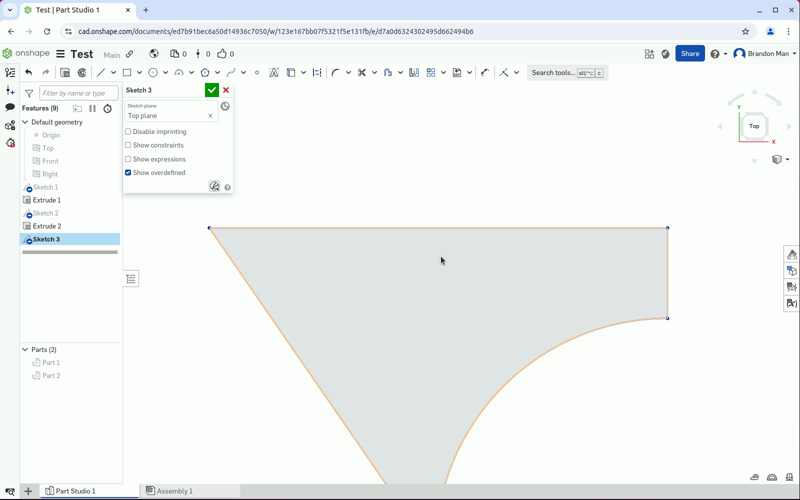
click(441, 256)
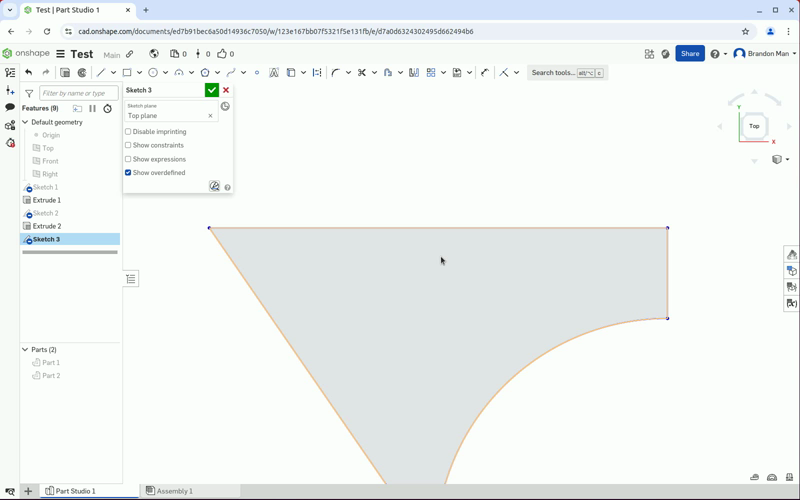
scroll(-6)
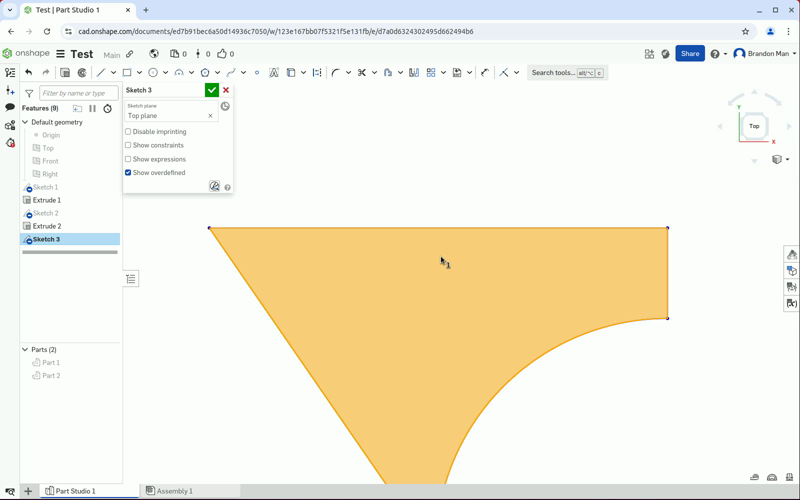
scroll(-6)
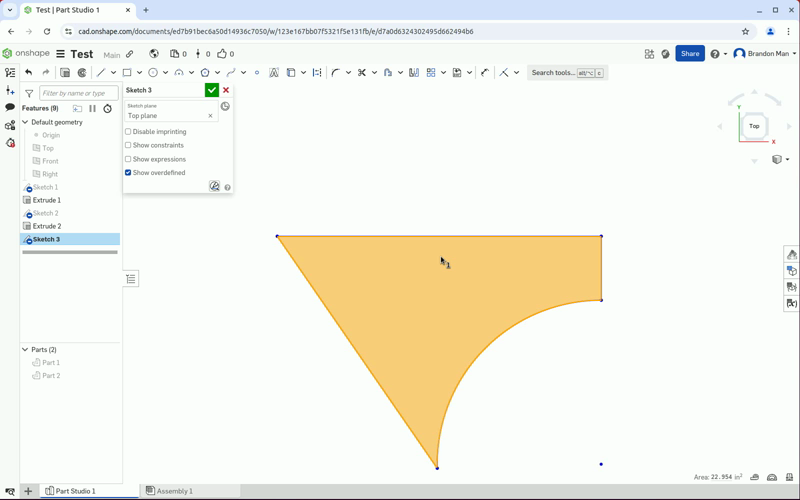
scroll(-6)
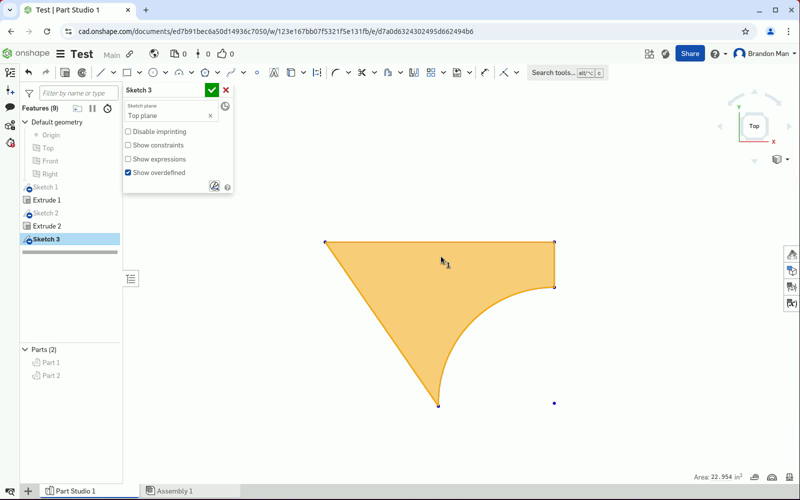
scroll(-6)
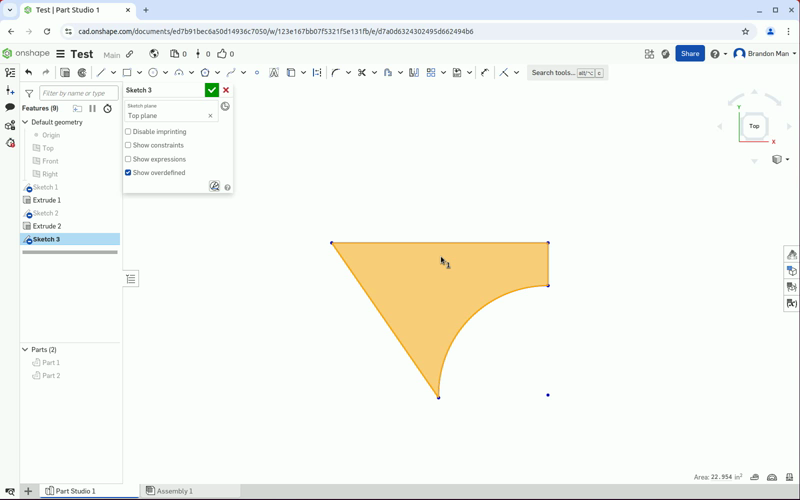
scroll(-6)
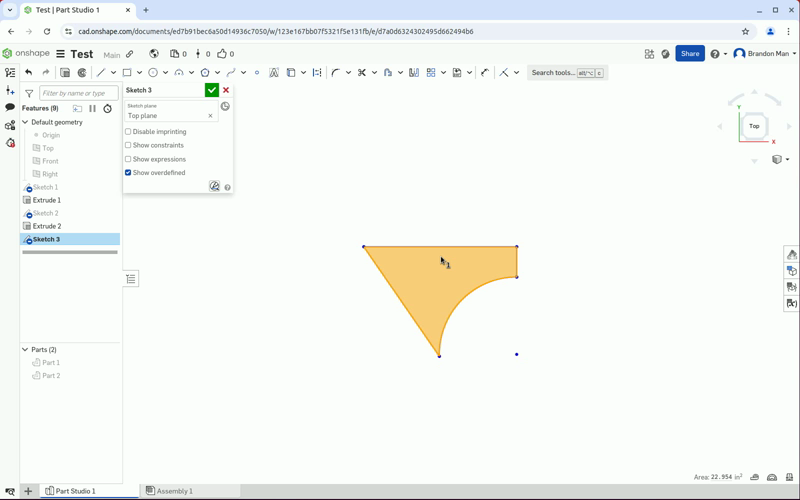
scroll(-6)
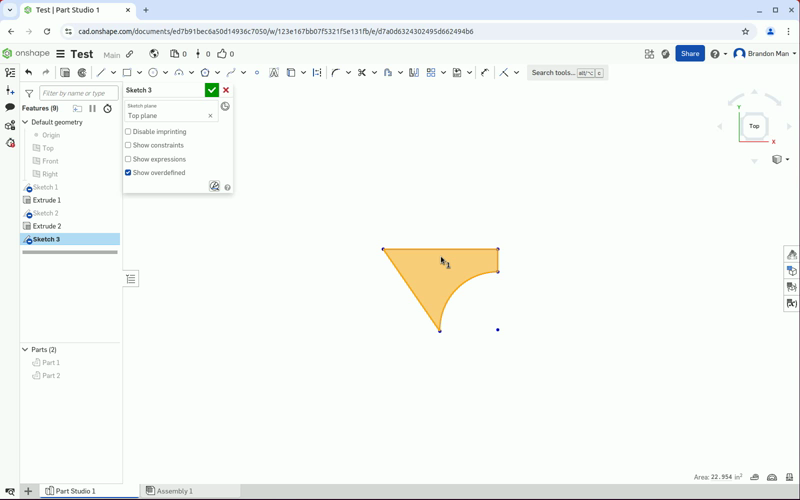
scroll(-6)
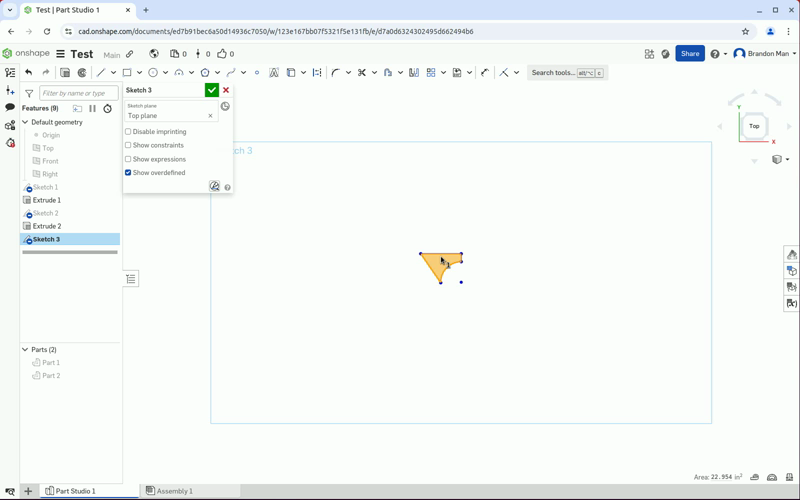
mouse_move(73, 352)
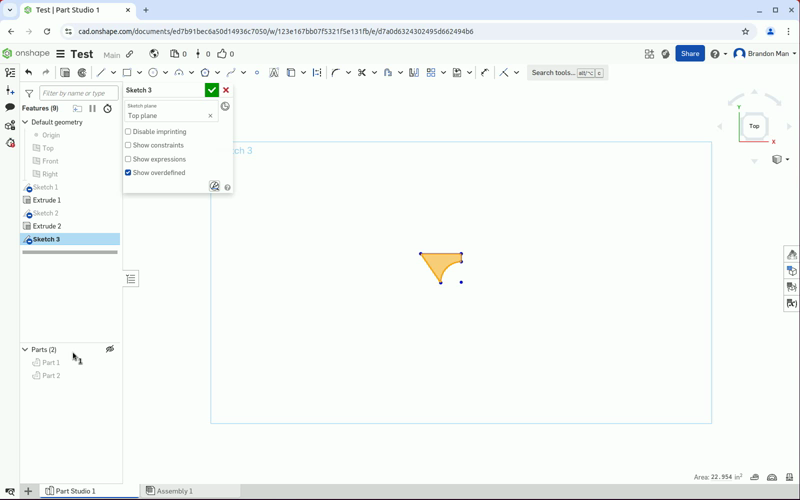
key(shift+y)
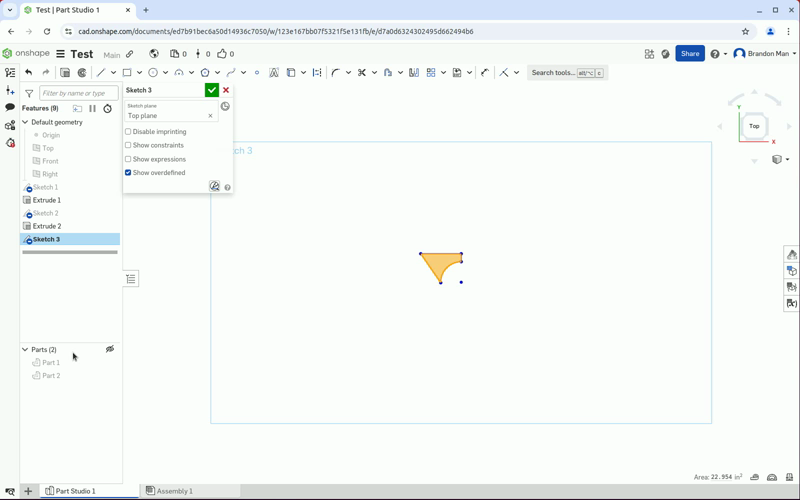
key(shift+e)
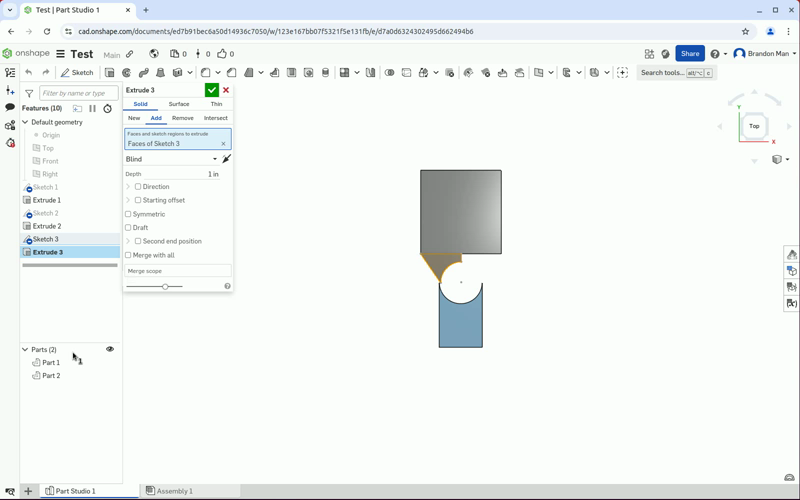
mouse_move(143, 106)
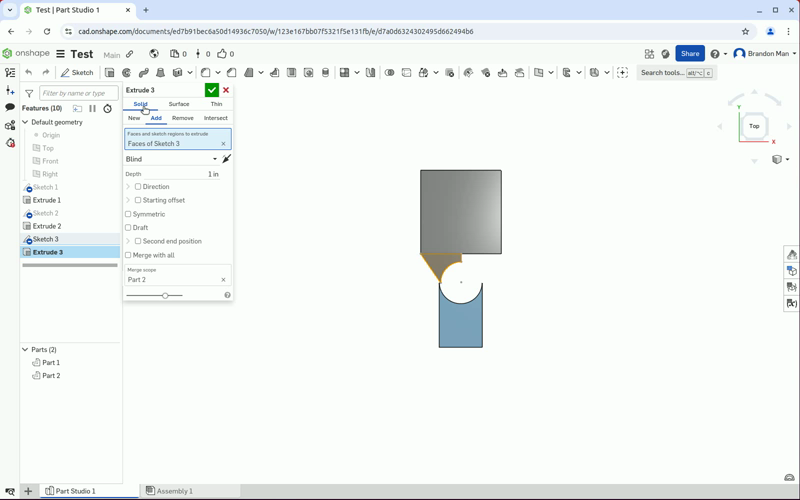
click(143, 106)
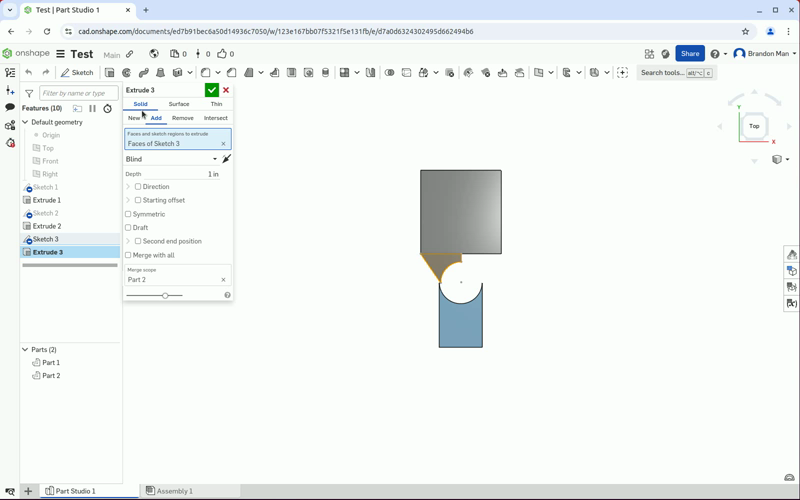
mouse_move(137, 120)
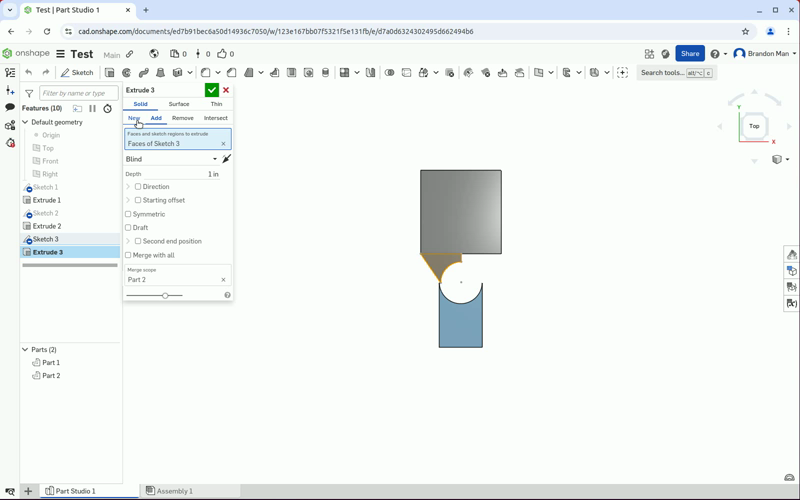
click(137, 120)
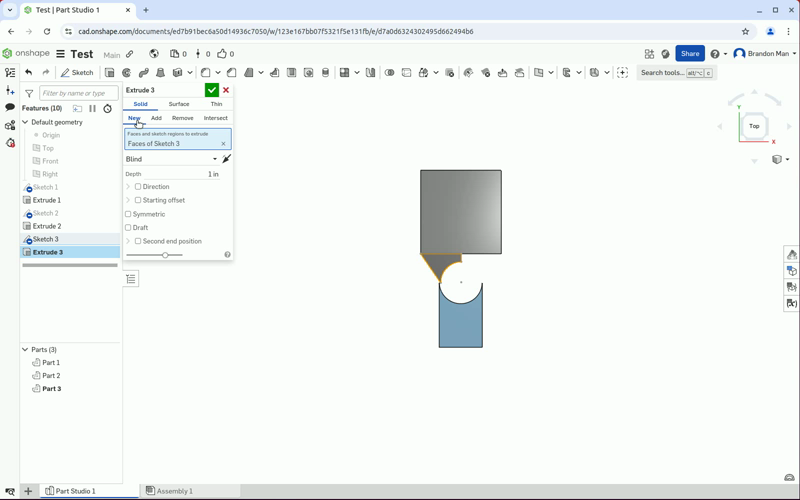
key(tab, 4)
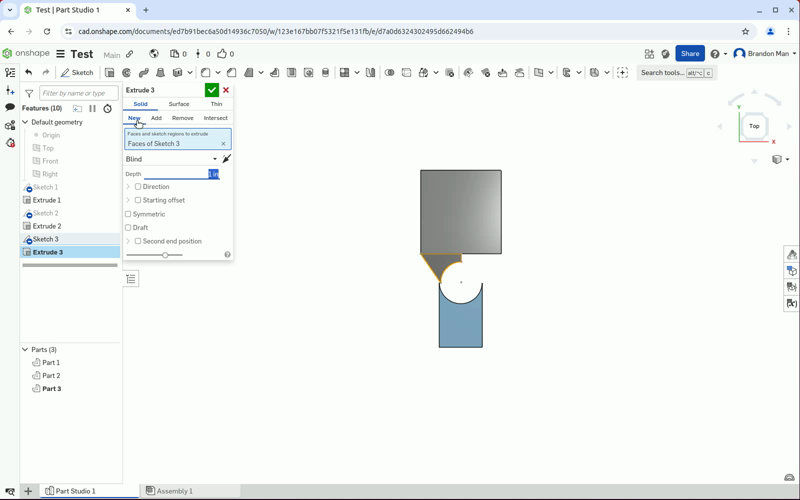
text(1.204)
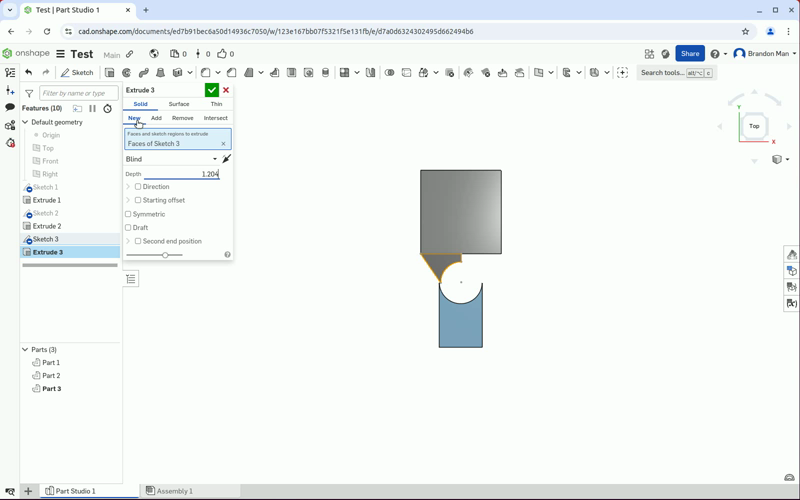
key(enter)
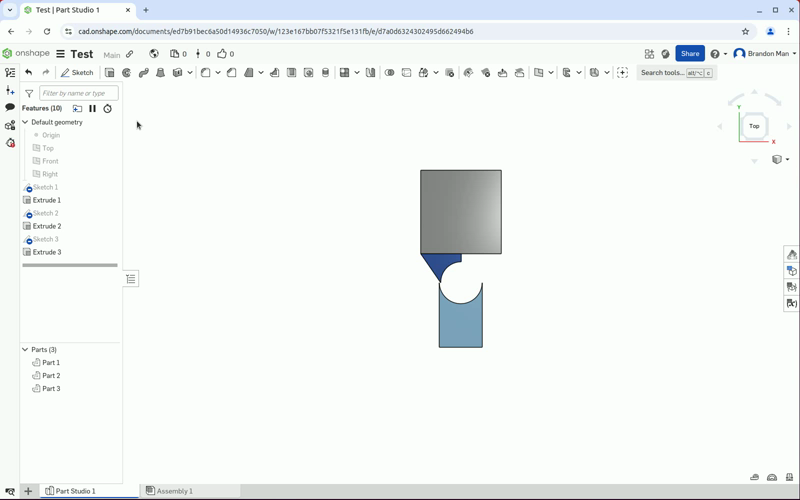
key(shift+h)
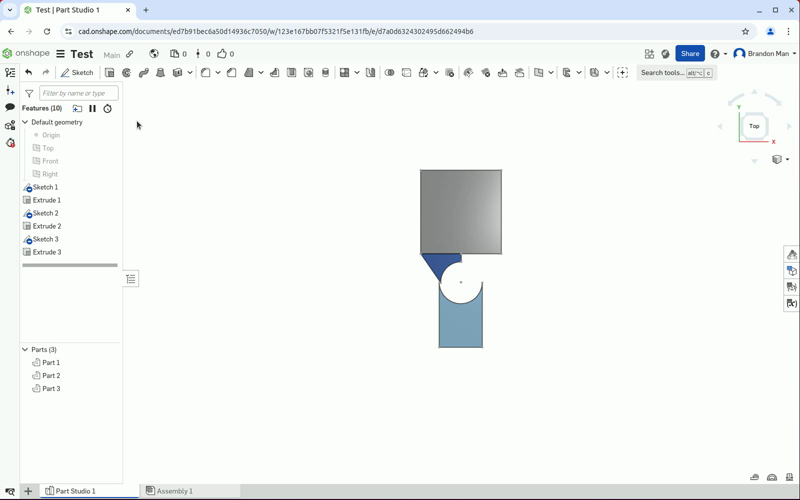
key(shift+h)
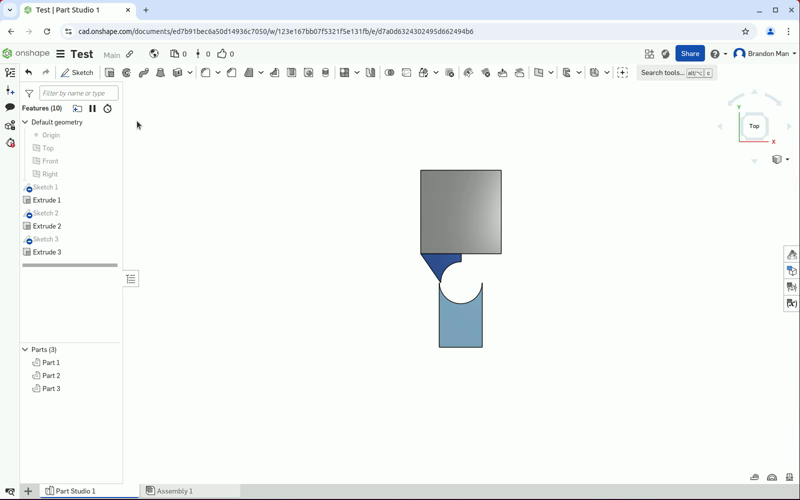
mouse_move(73, 189)
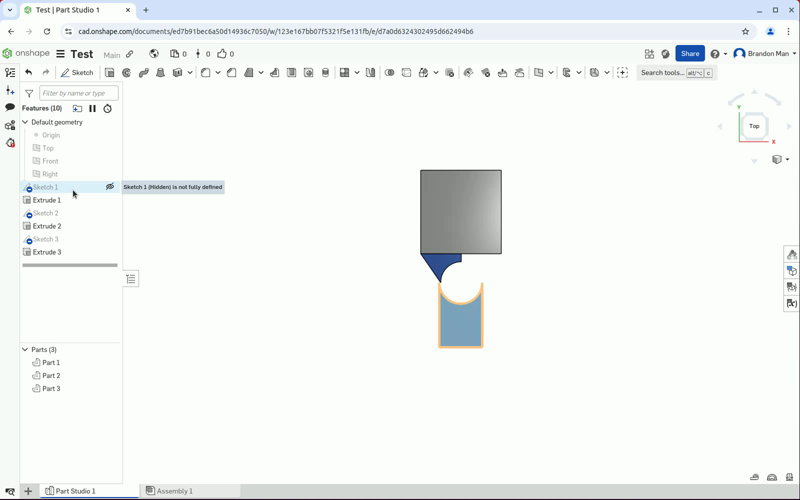
click(73, 189)
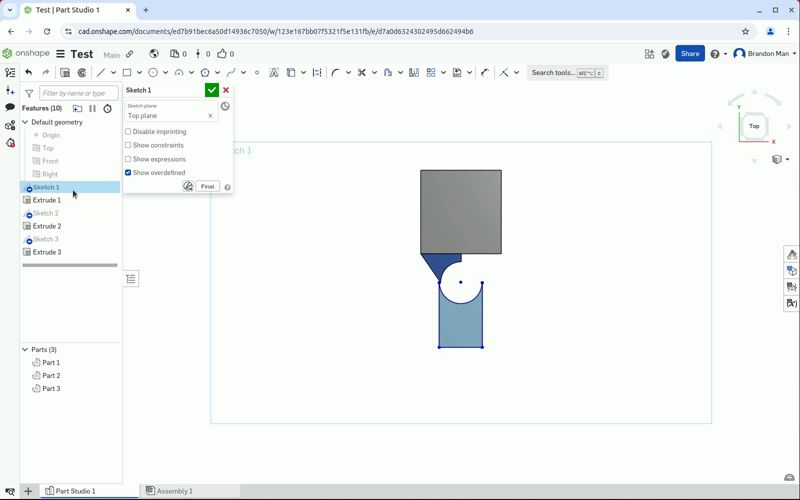
mouse_move(229, 92)
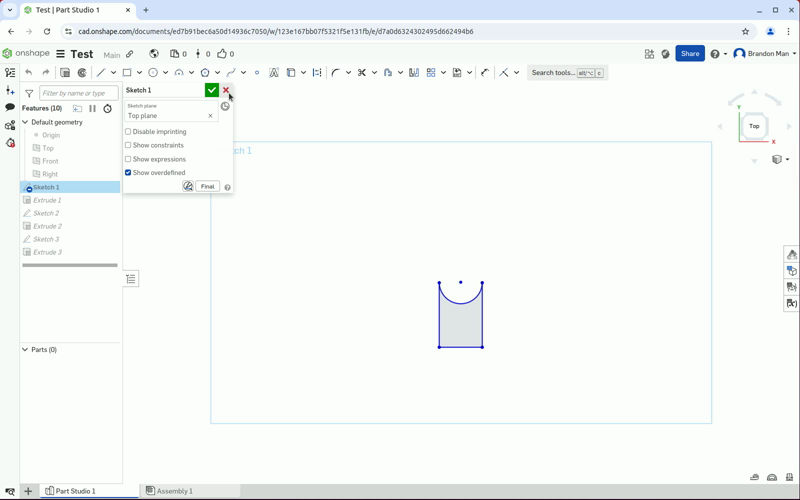
click(229, 92)
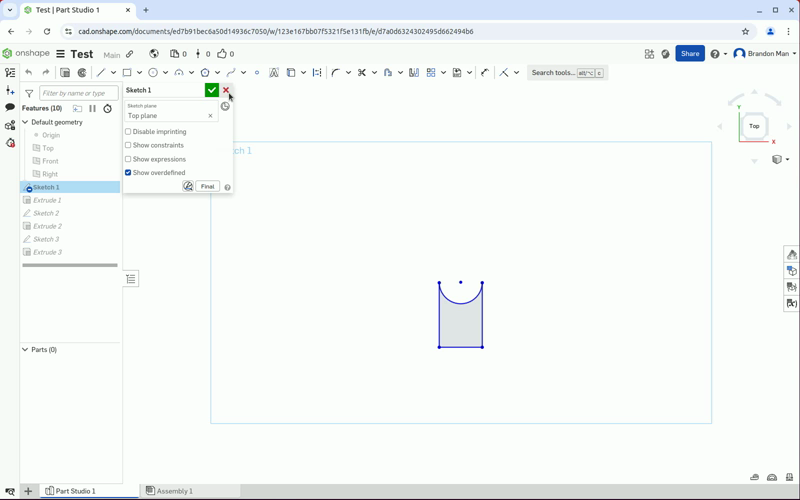
key(shift+s)
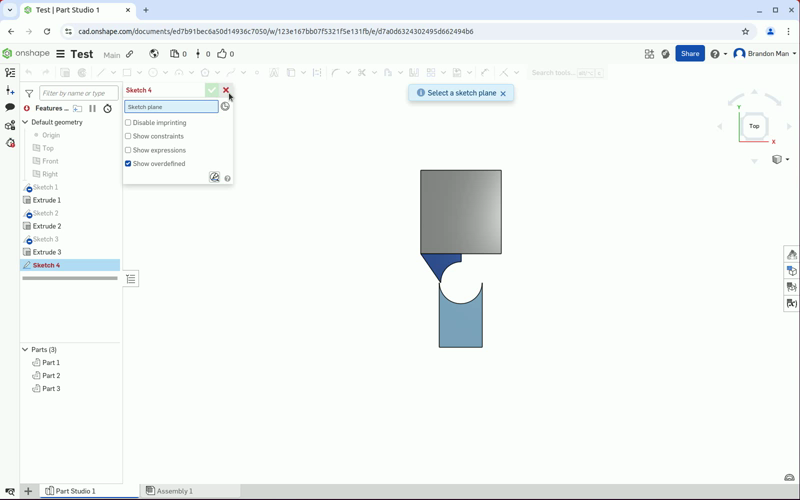
mouse_move(73, 150)
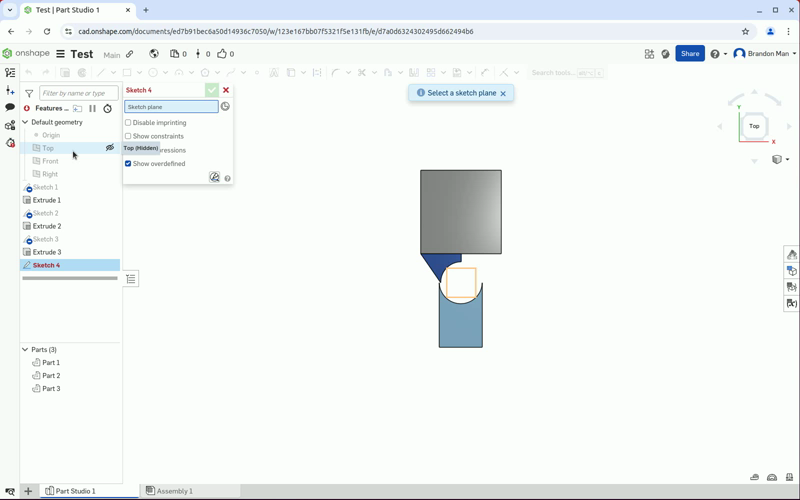
click(73, 150)
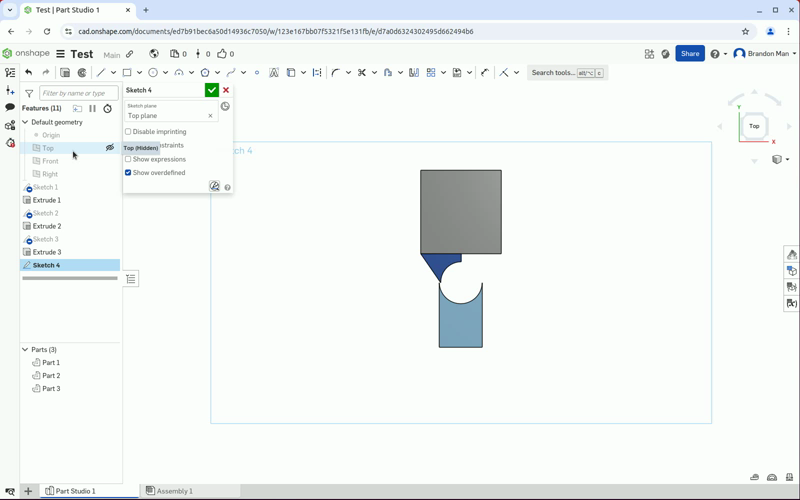
mouse_move(73, 352)
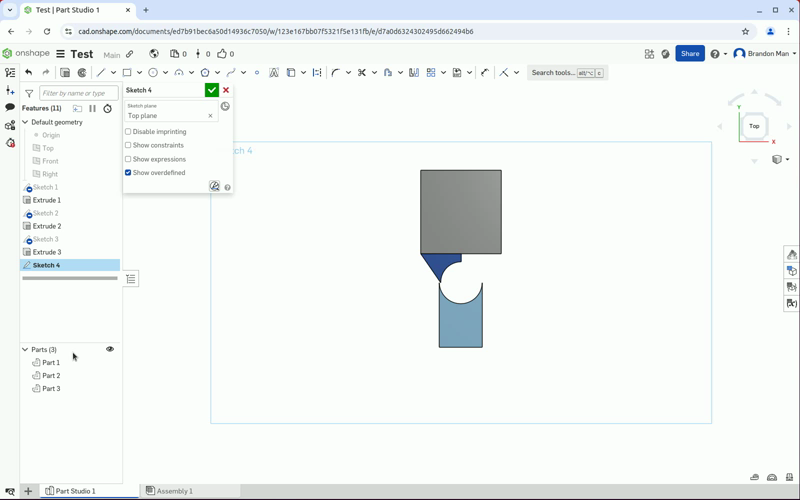
key(y)
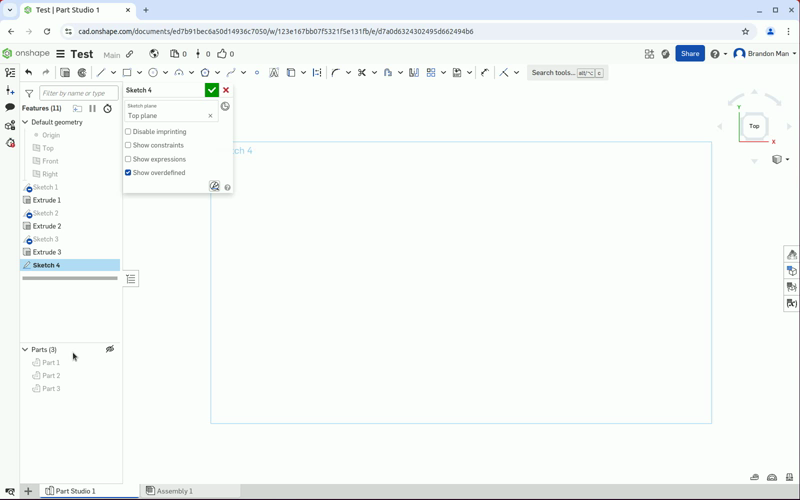
key(a)
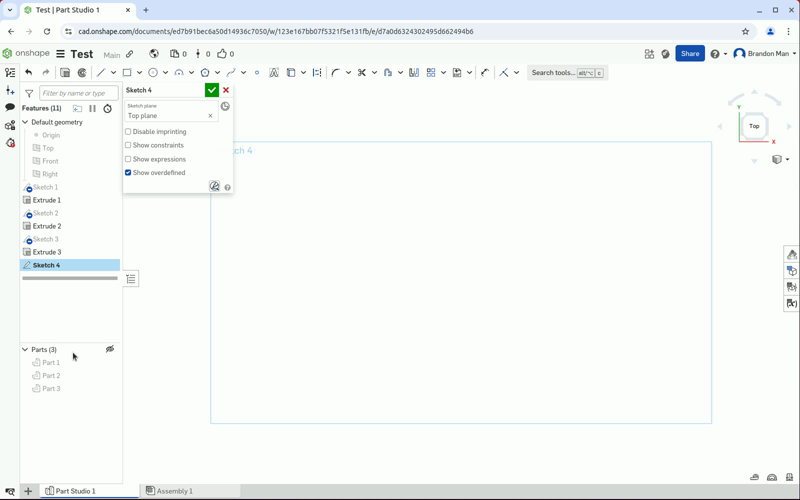
key_down(shift)
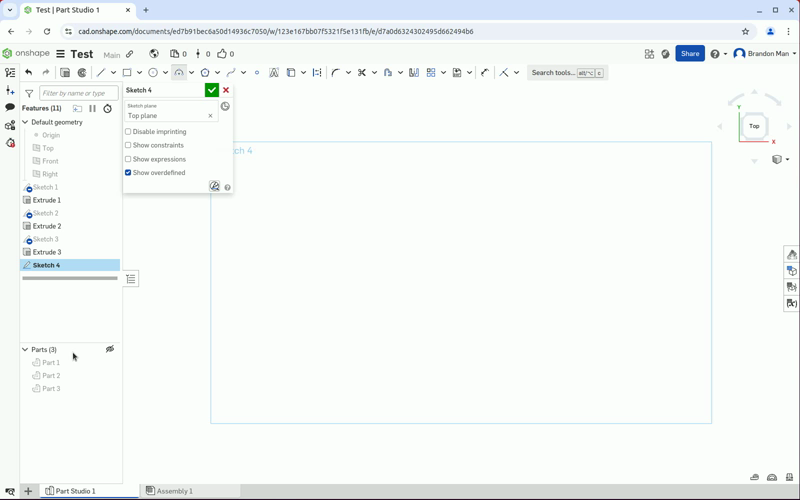
mouse_move(460, 261)
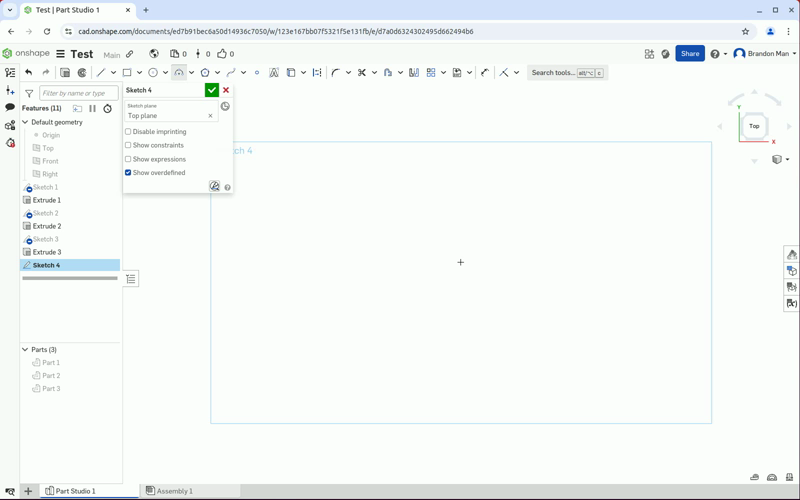
click(460, 261)
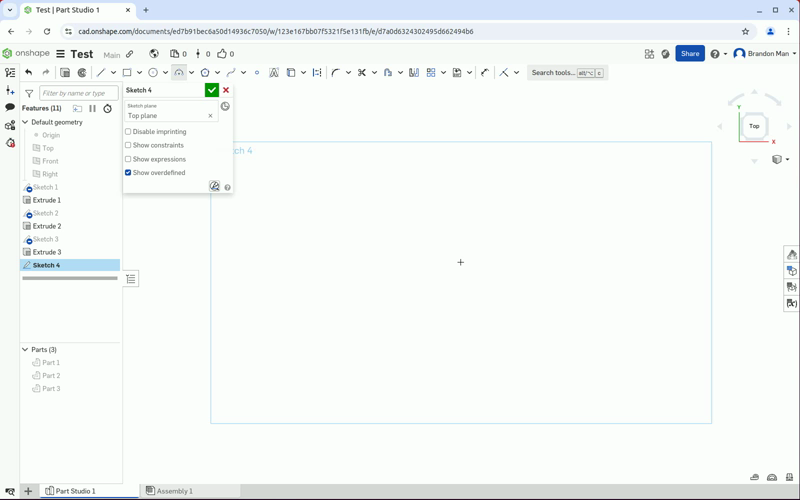
key_up(shift)
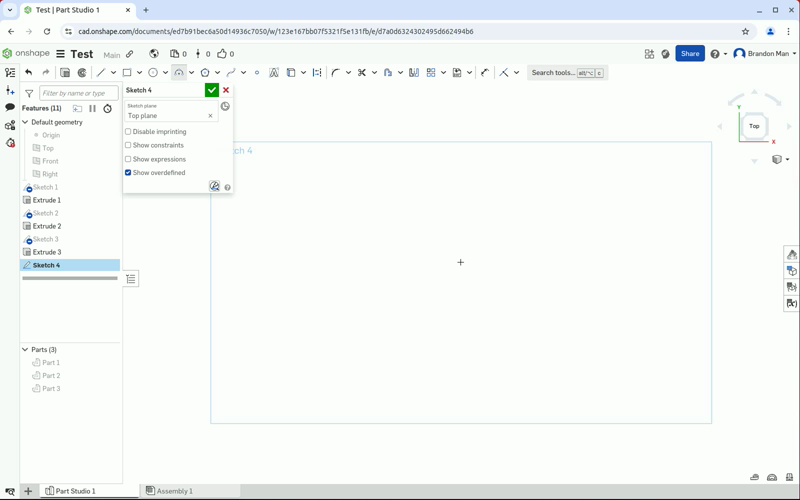
key_down(shift)
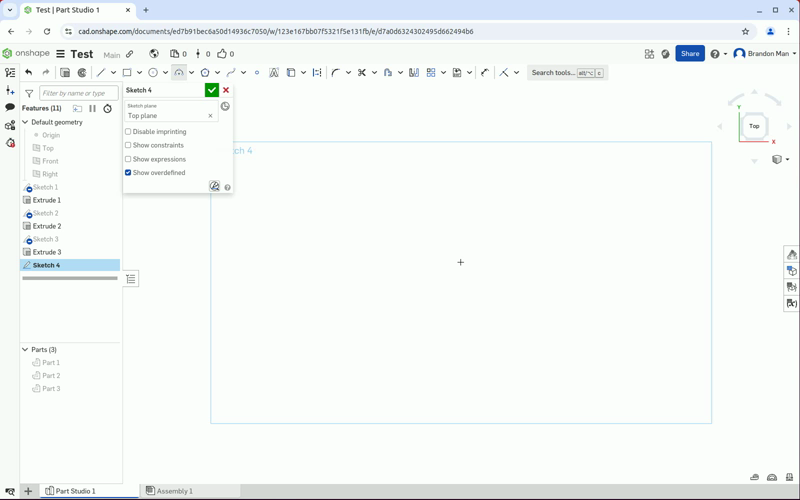
mouse_move(481, 282)
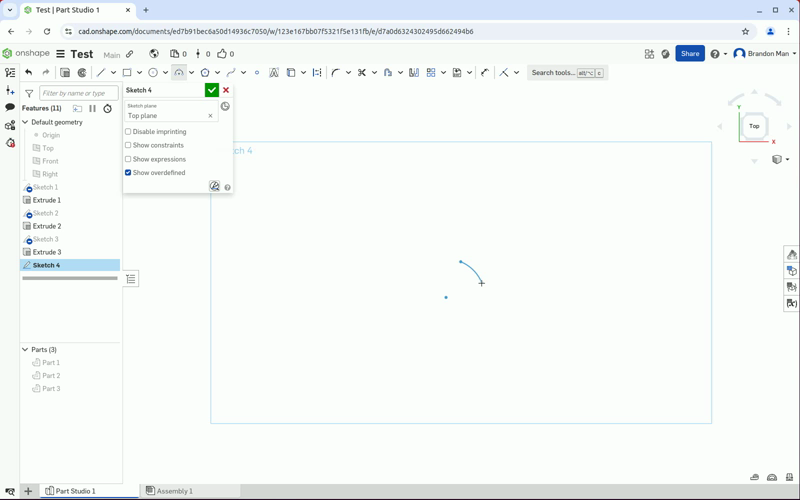
click(481, 282)
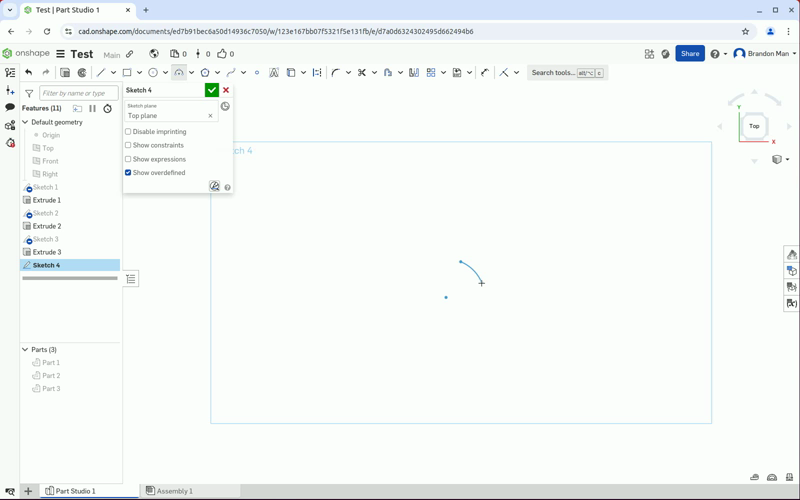
mouse_move(475, 267)
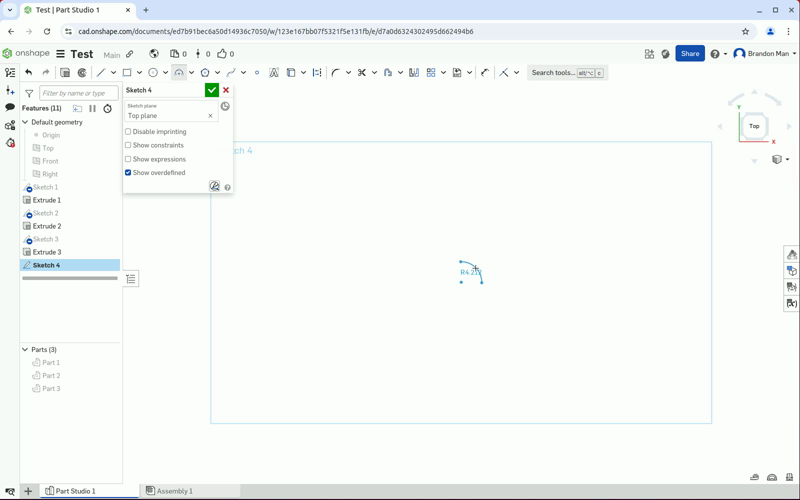
click(475, 267)
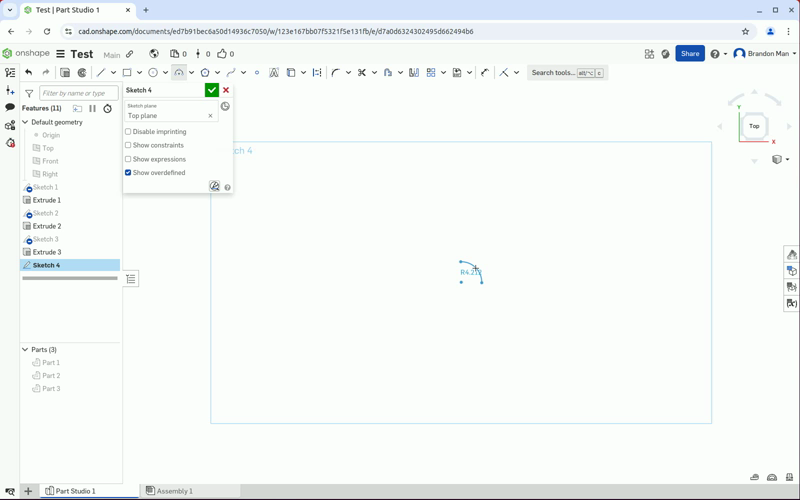
key_up(shift)
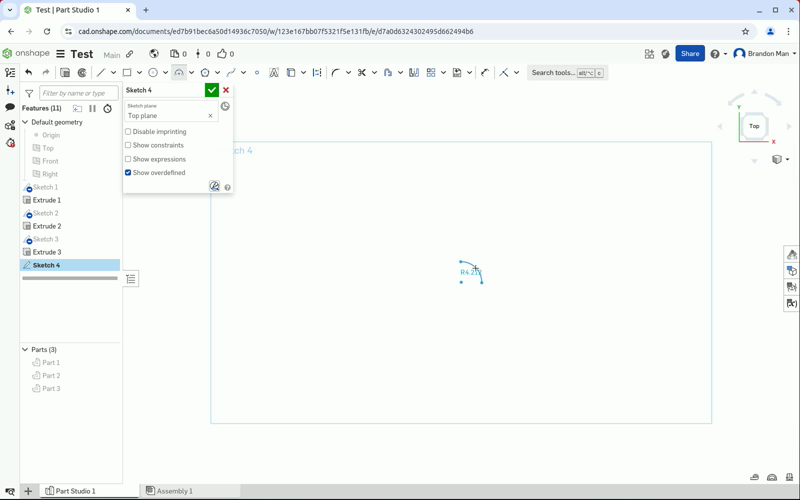
key(esc)
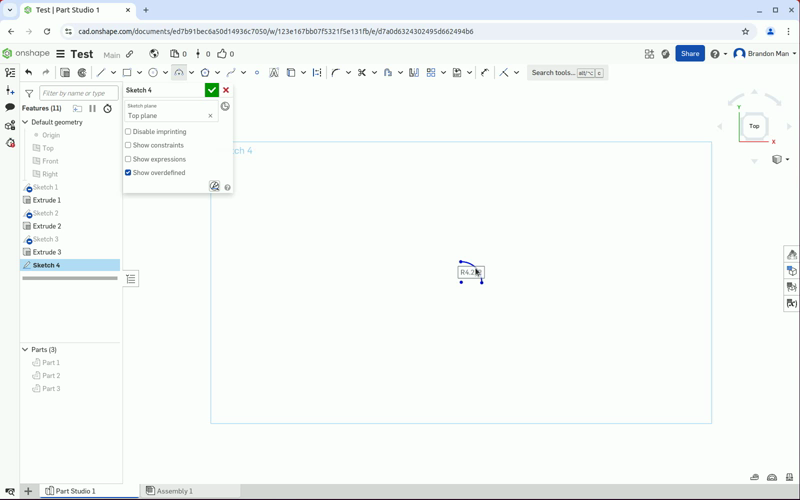
key(l)
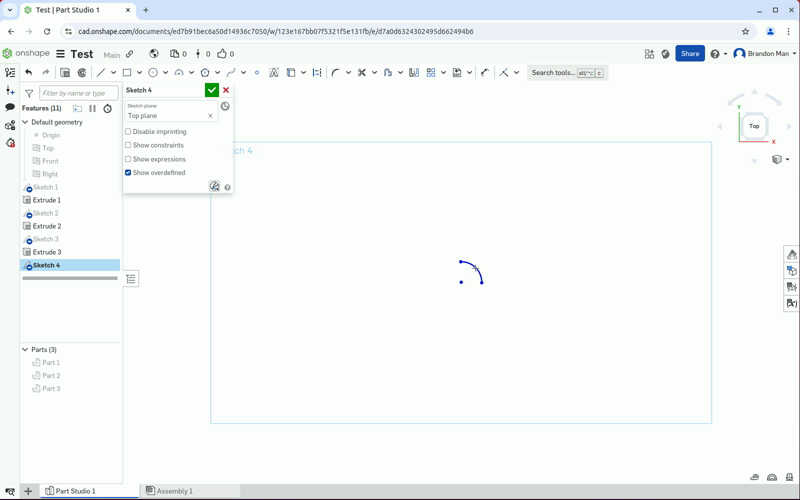
mouse_move(481, 282)
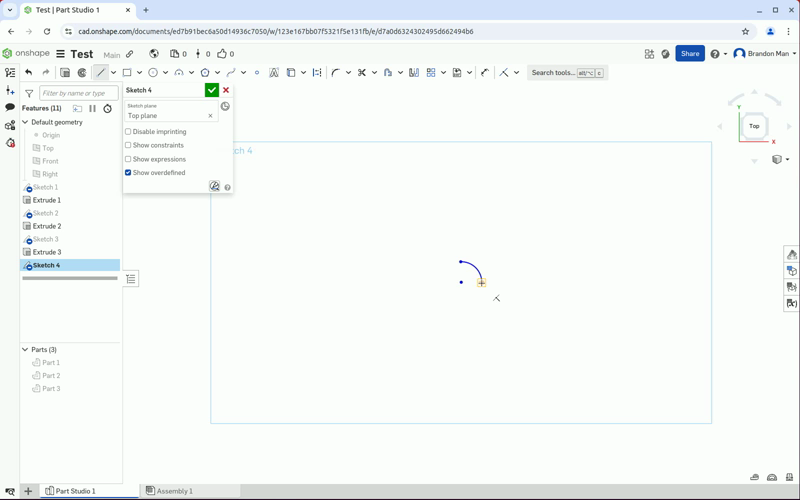
click(481, 282)
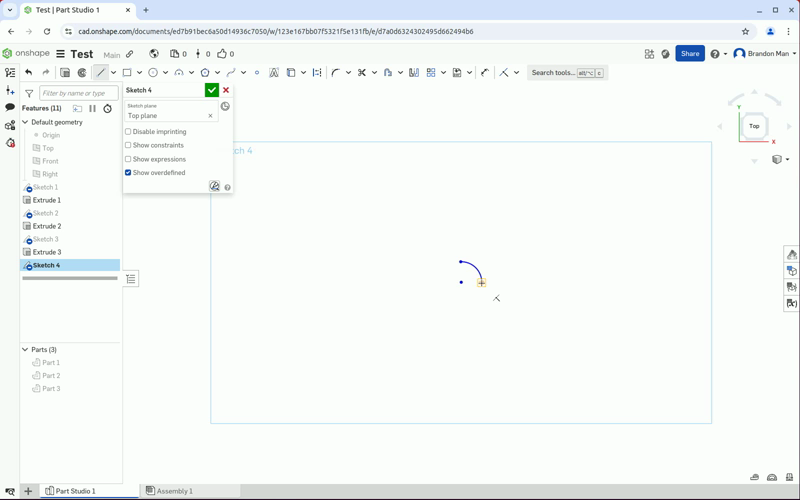
key_down(shift)
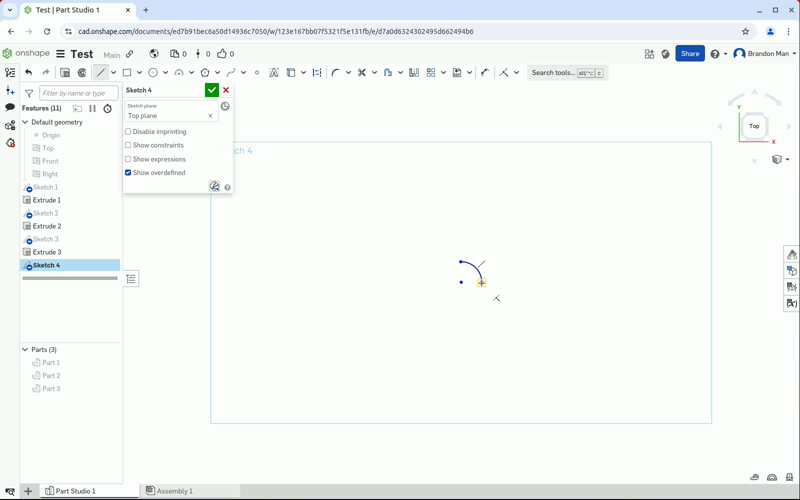
mouse_move(511, 282)
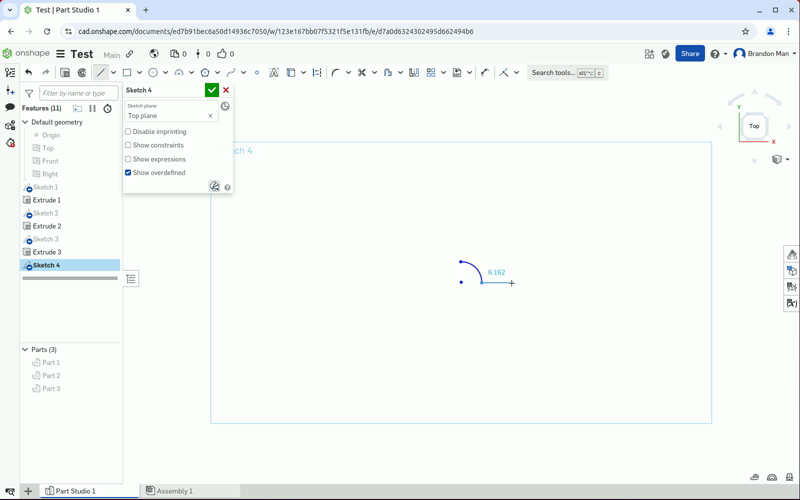
mouse_move(501, 253)
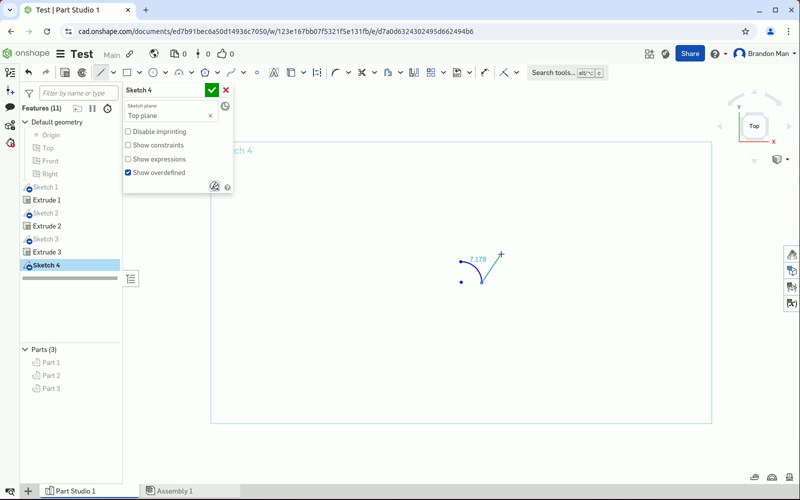
click(501, 253)
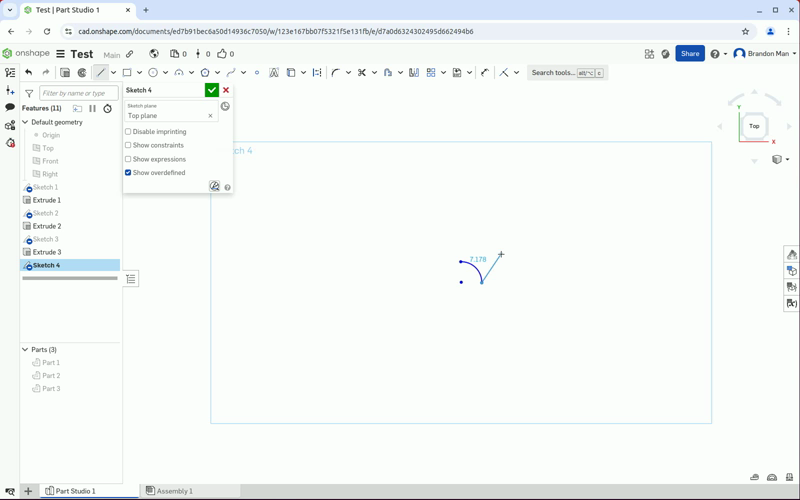
key_up(shift)
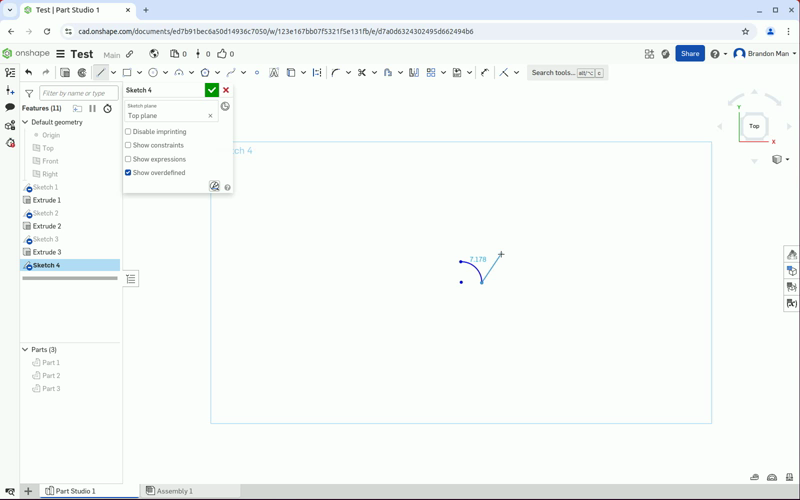
key_down(shift)
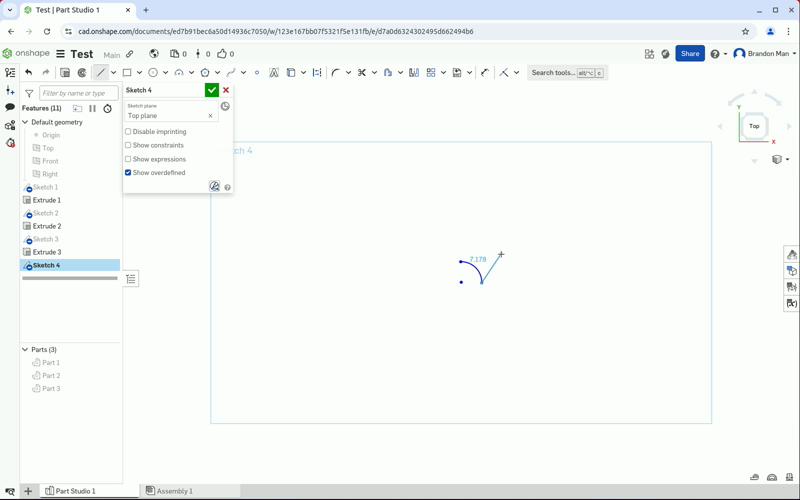
mouse_move(531, 253)
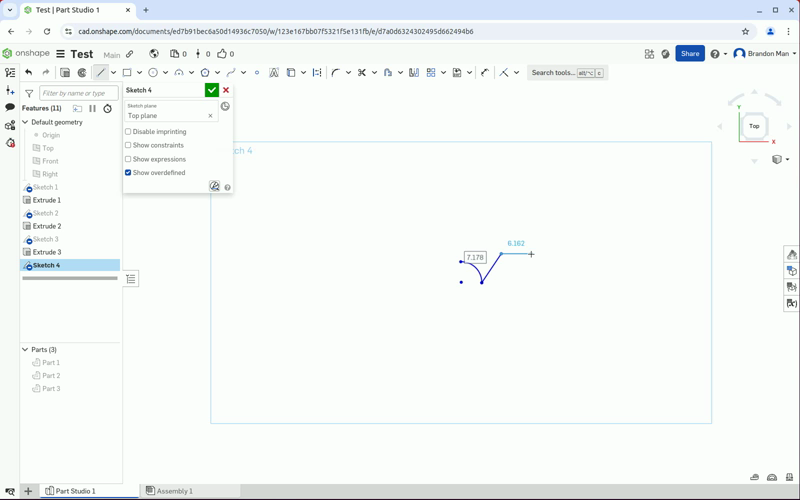
mouse_move(460, 253)
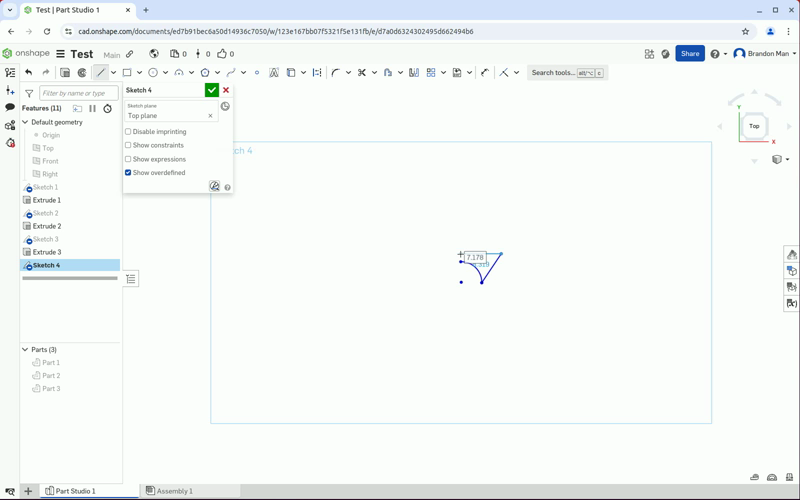
click(460, 253)
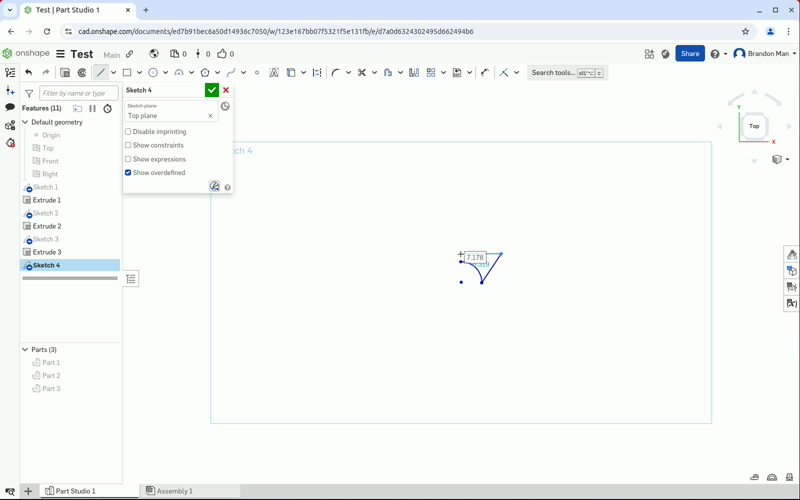
key_up(shift)
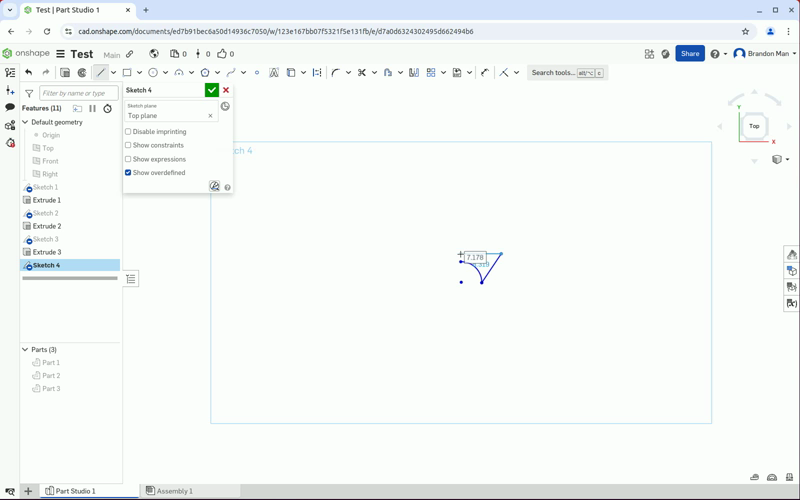
mouse_move(490, 253)
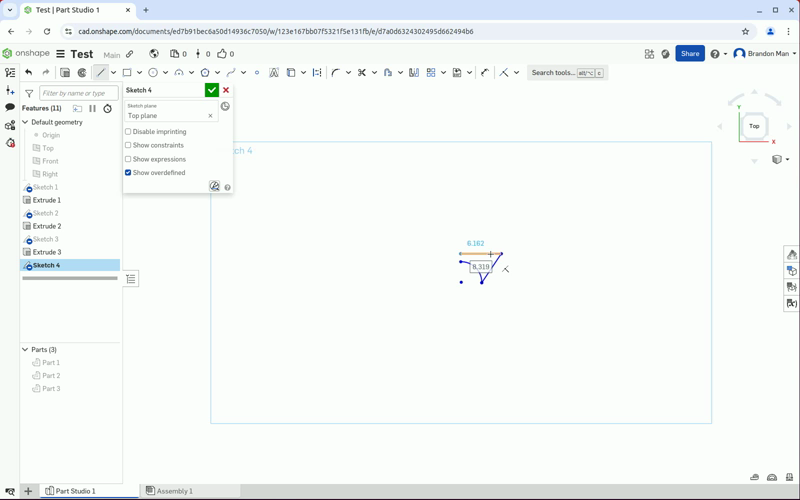
key_down(shift)
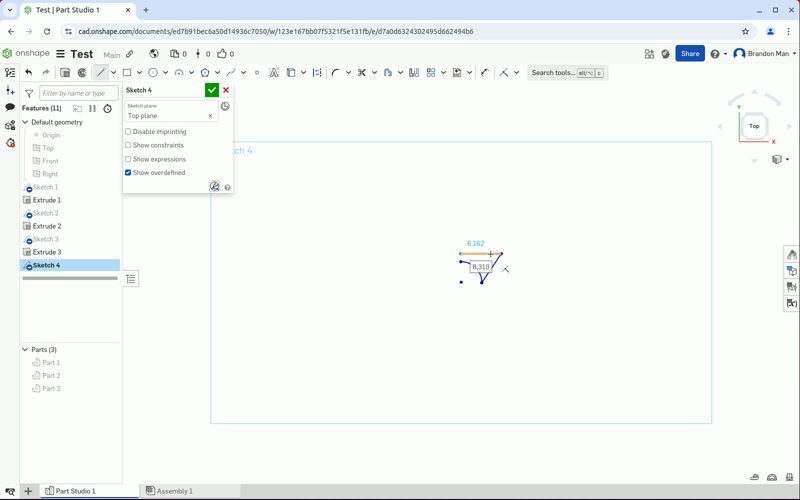
mouse_move(460, 261)
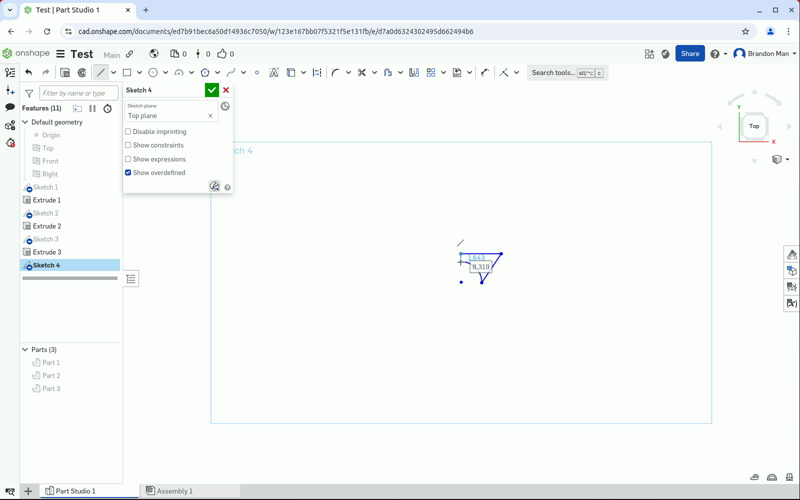
key_up(shift)
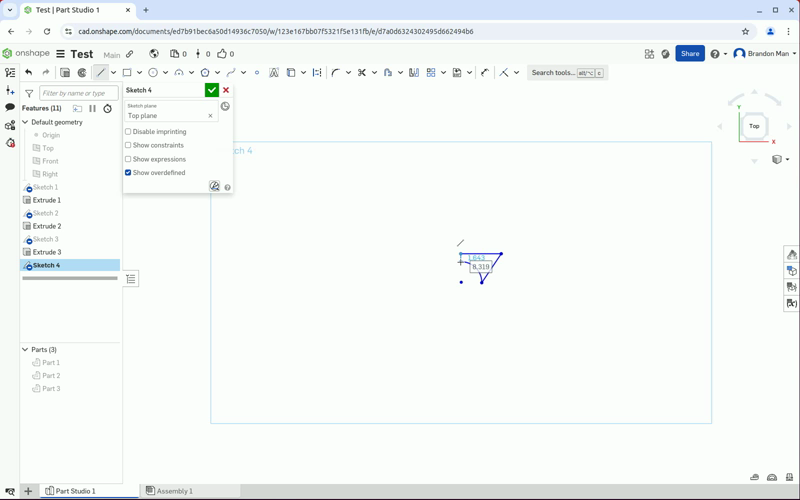
click(460, 261)
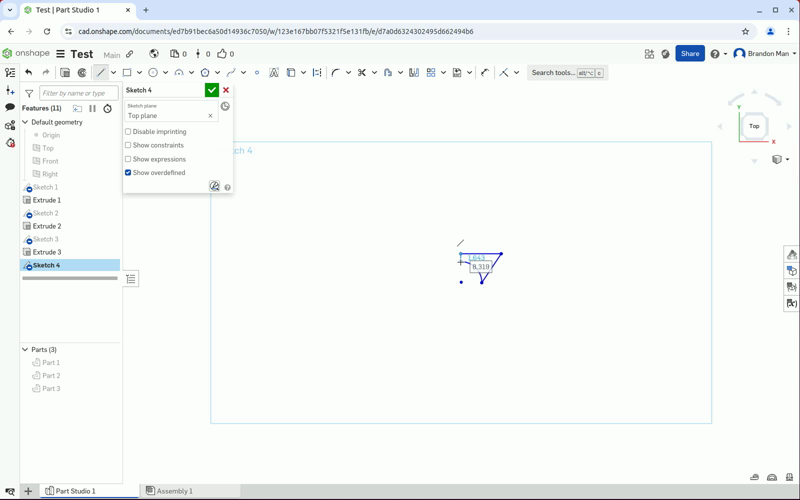
key(esc)
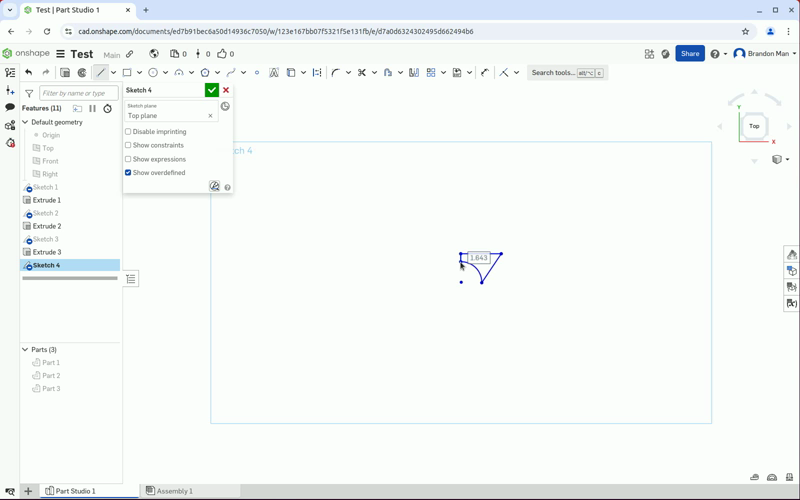
mouse_move(485, 257)
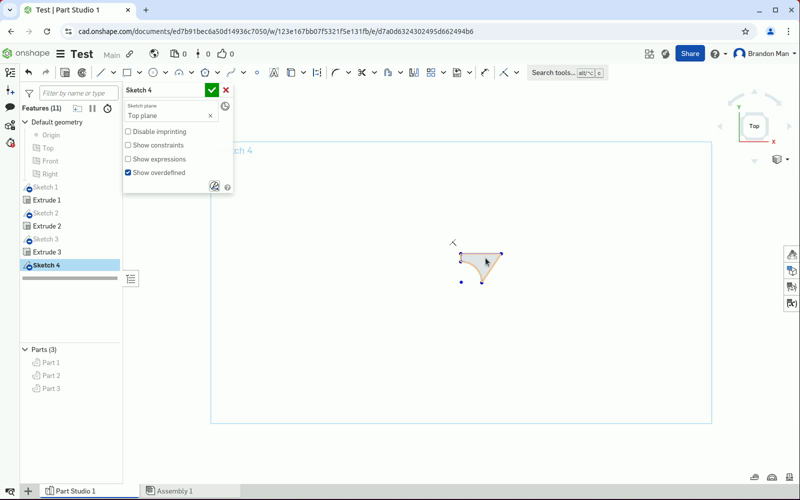
scroll(6)
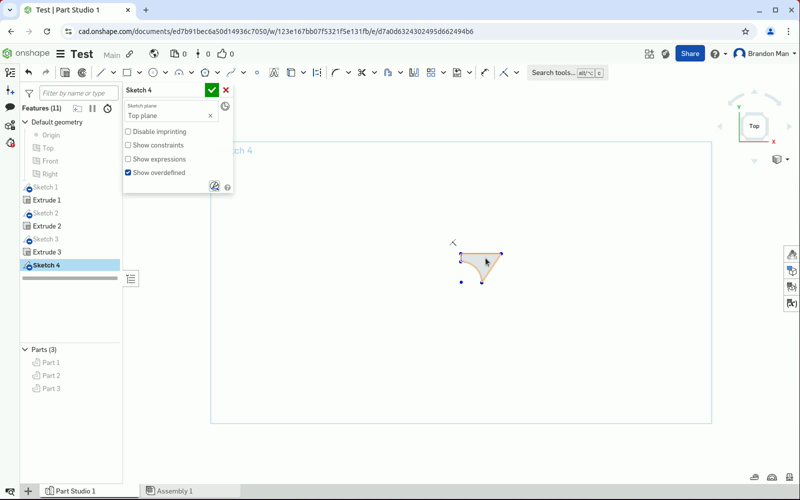
scroll(6)
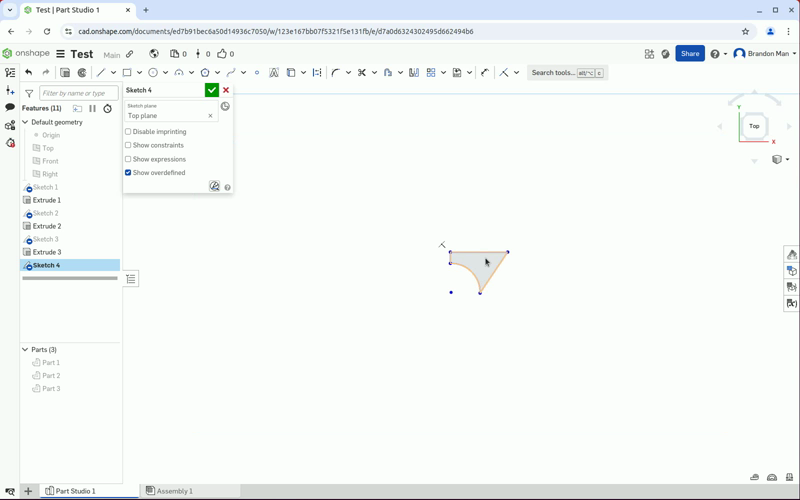
scroll(6)
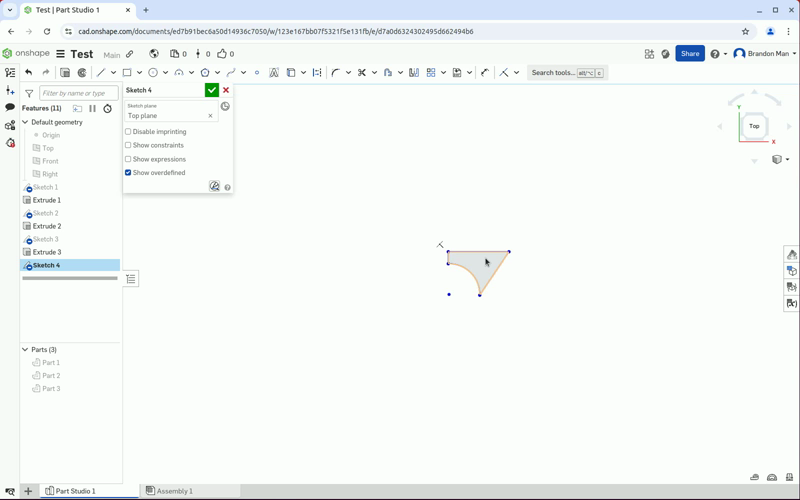
scroll(6)
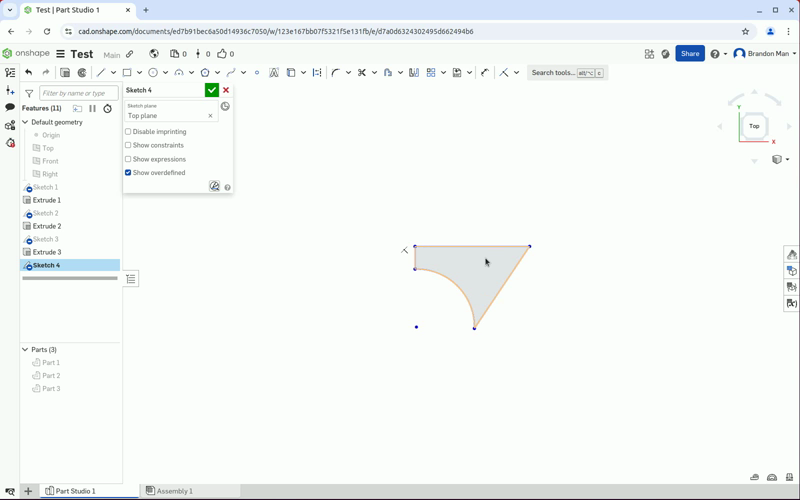
scroll(6)
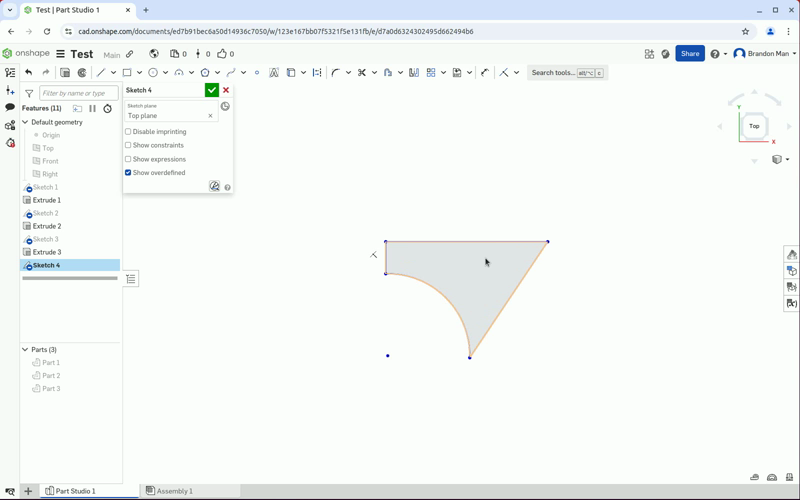
scroll(6)
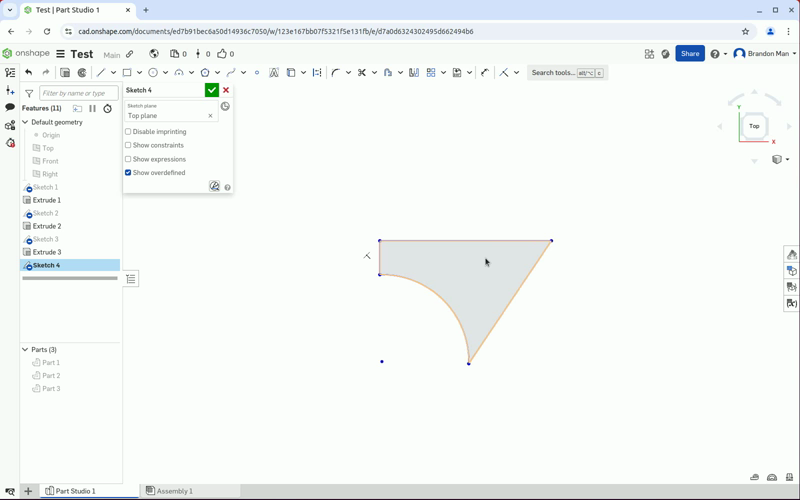
scroll(6)
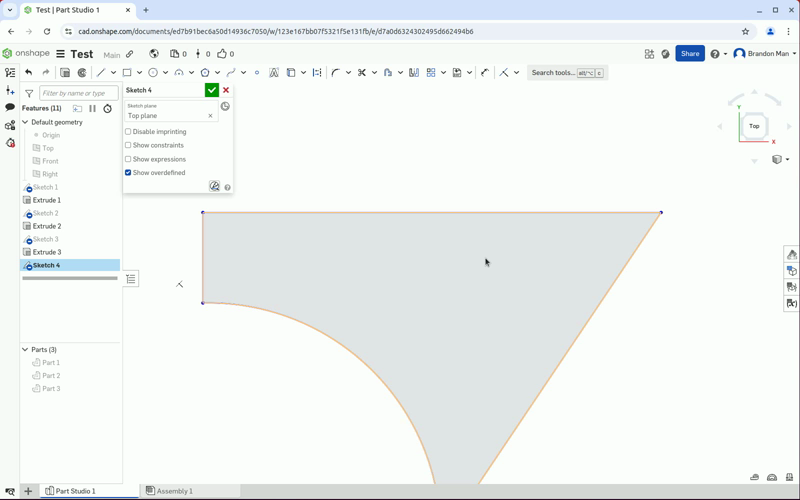
click(485, 257)
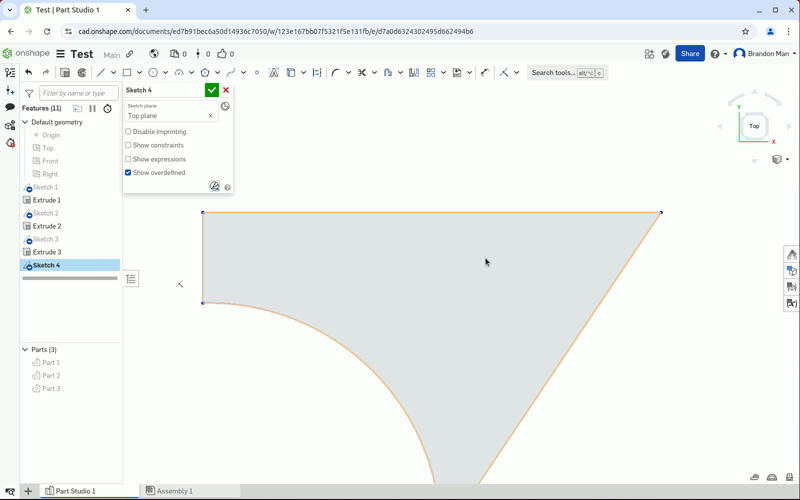
scroll(-6)
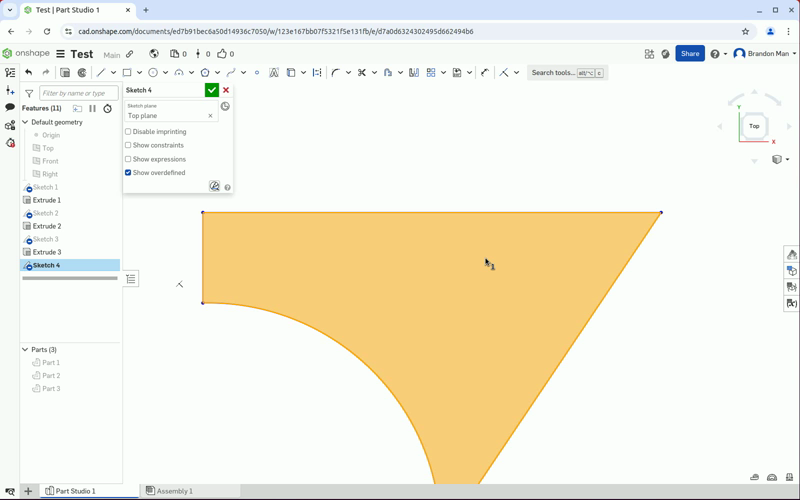
scroll(-6)
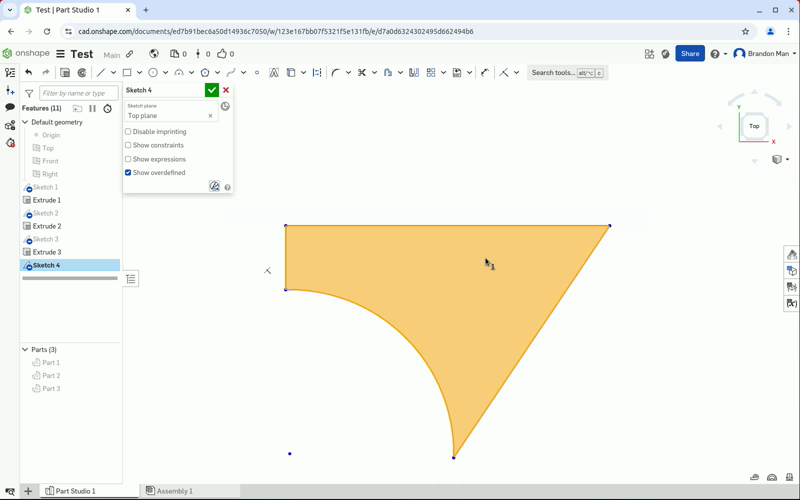
scroll(-6)
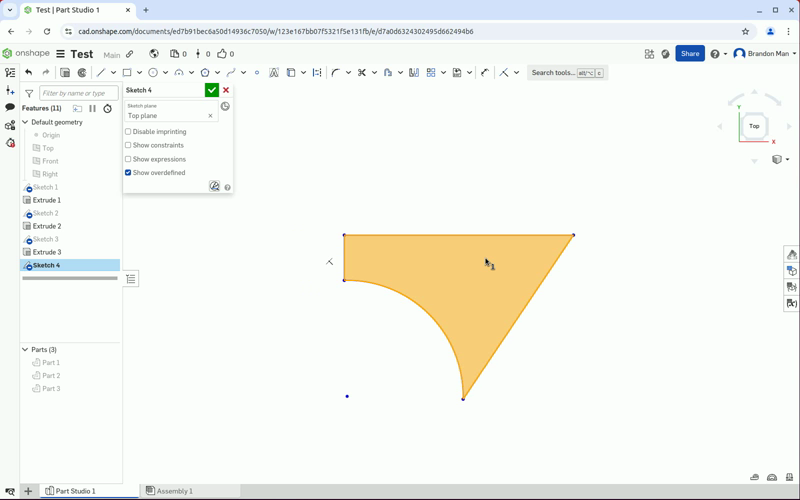
scroll(-6)
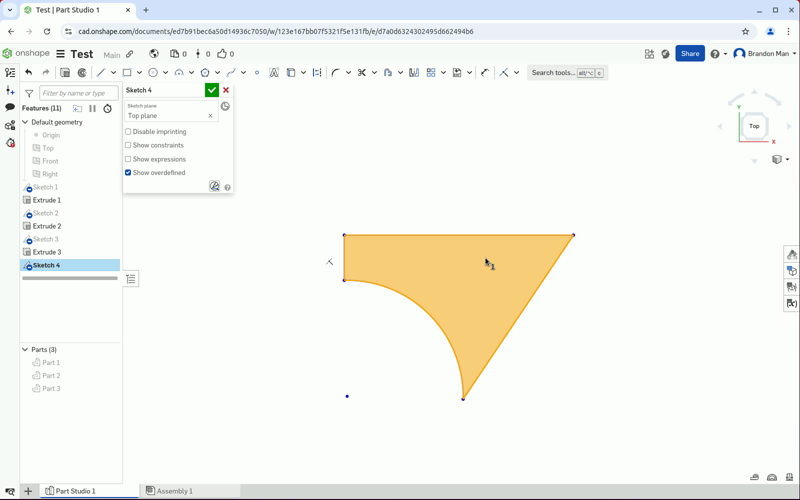
scroll(-6)
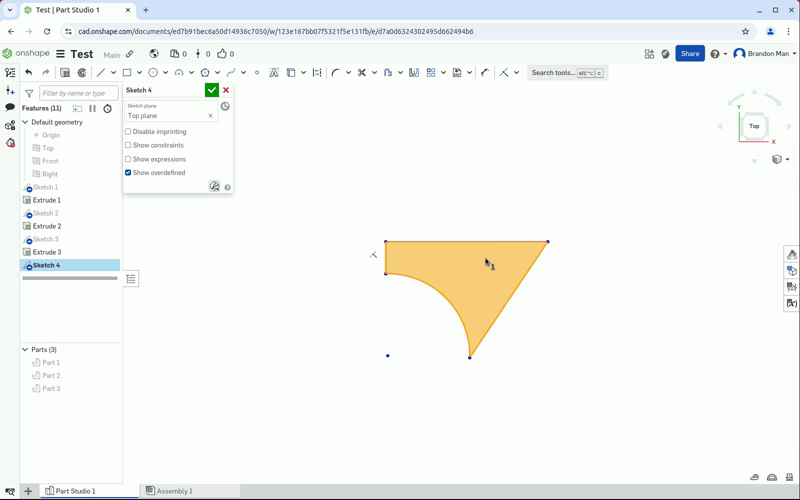
scroll(-6)
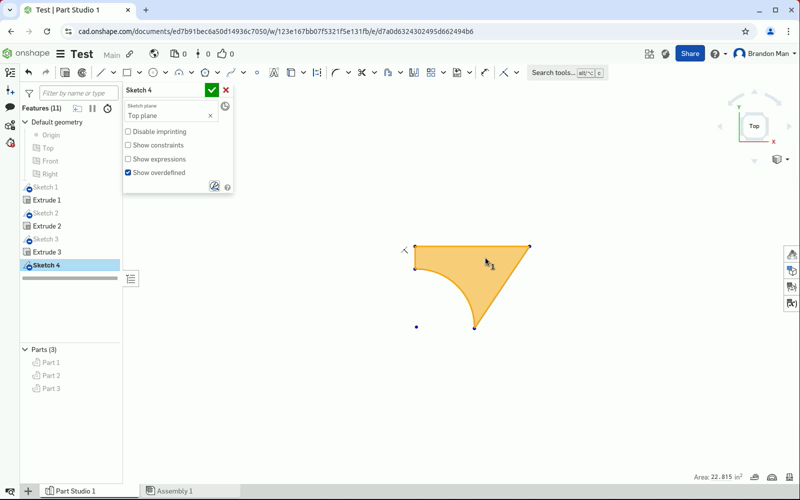
scroll(-6)
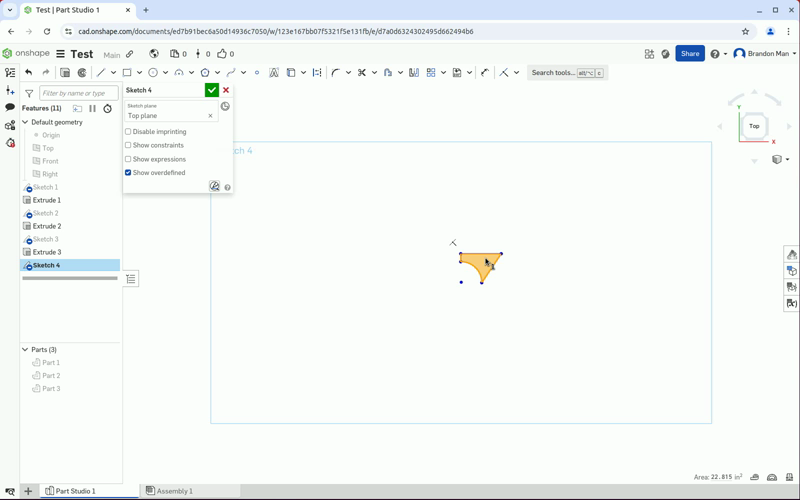
mouse_move(73, 352)
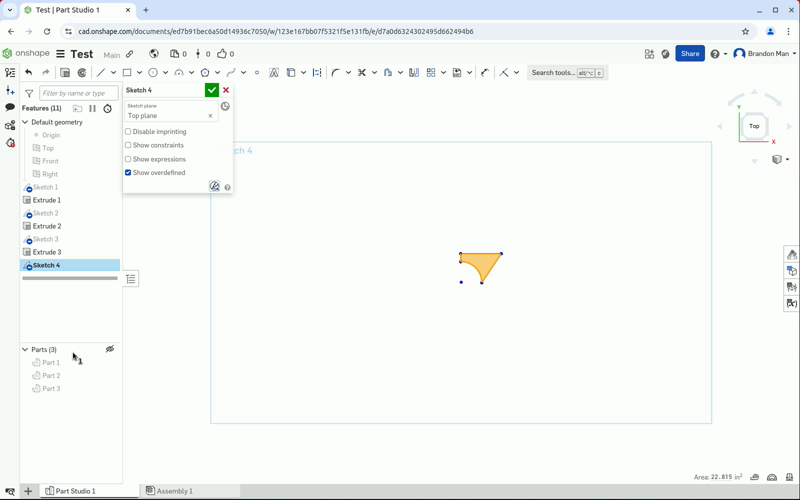
key(shift+y)
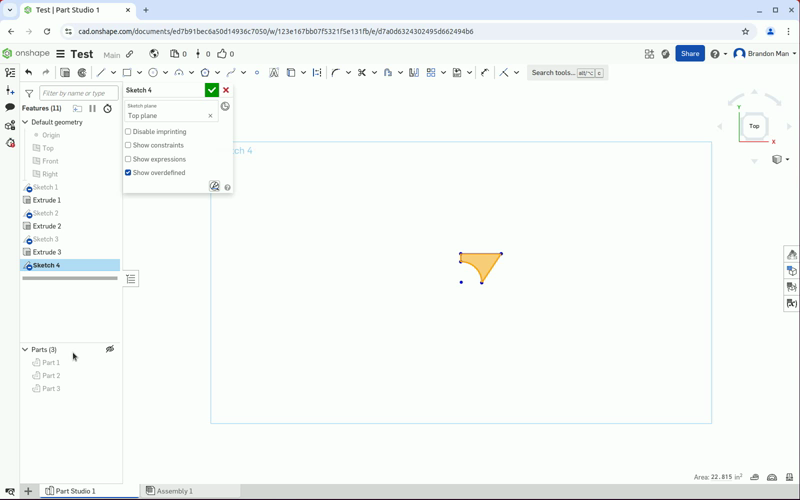
key(shift+e)
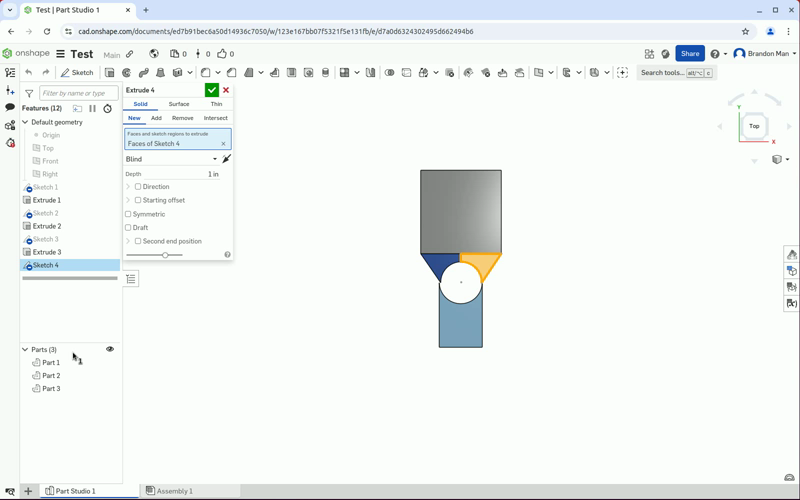
mouse_move(143, 106)
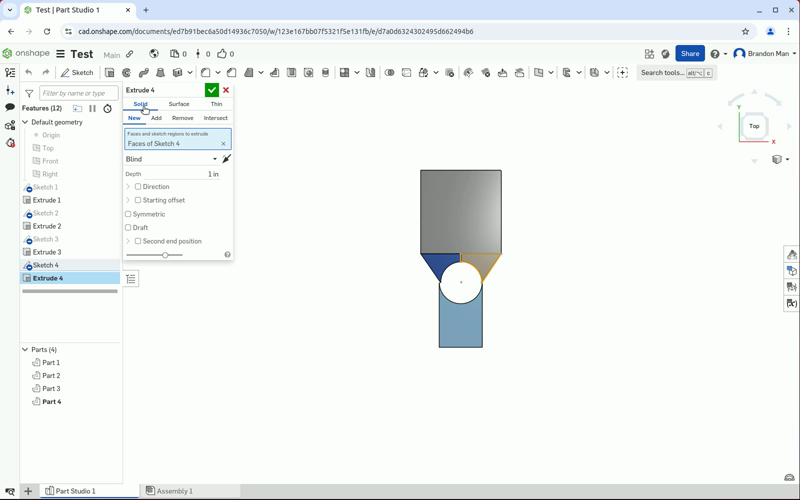
click(143, 106)
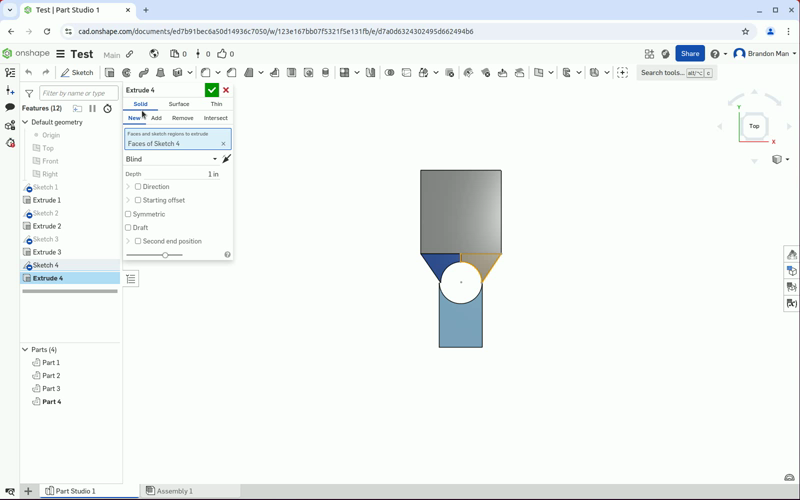
mouse_move(137, 120)
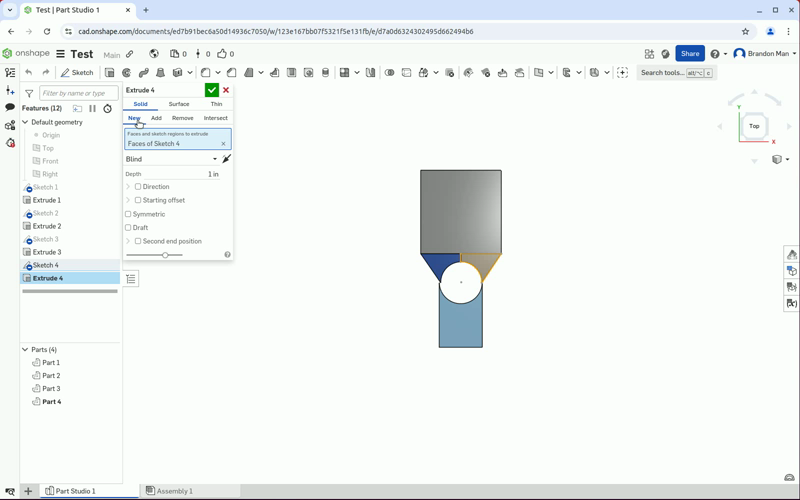
click(137, 120)
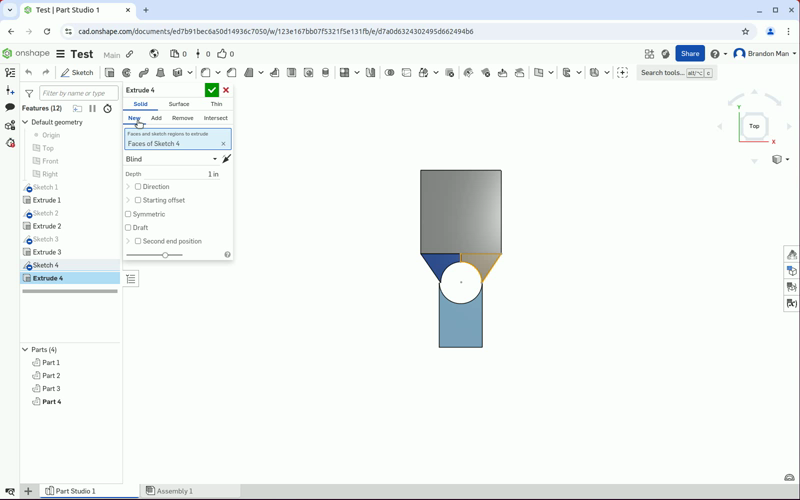
key(tab, 4)
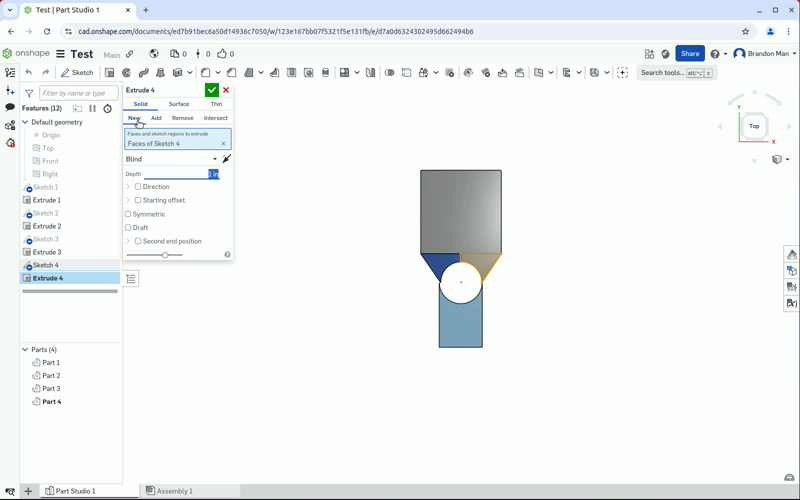
text(1.204)
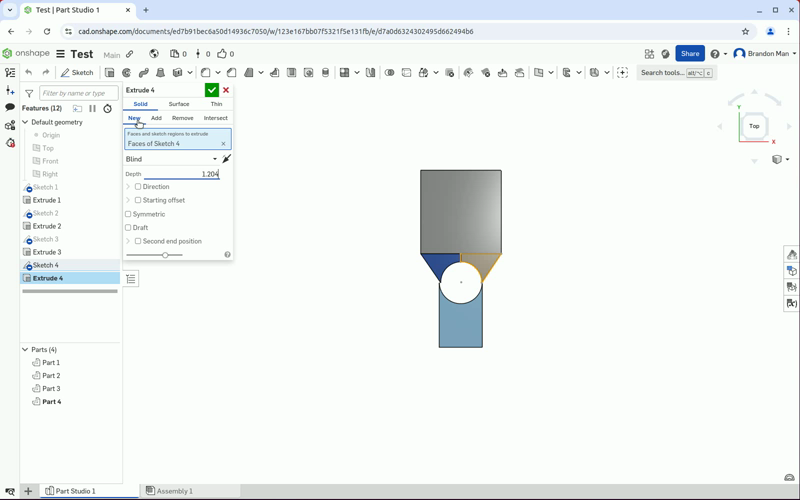
key(enter)
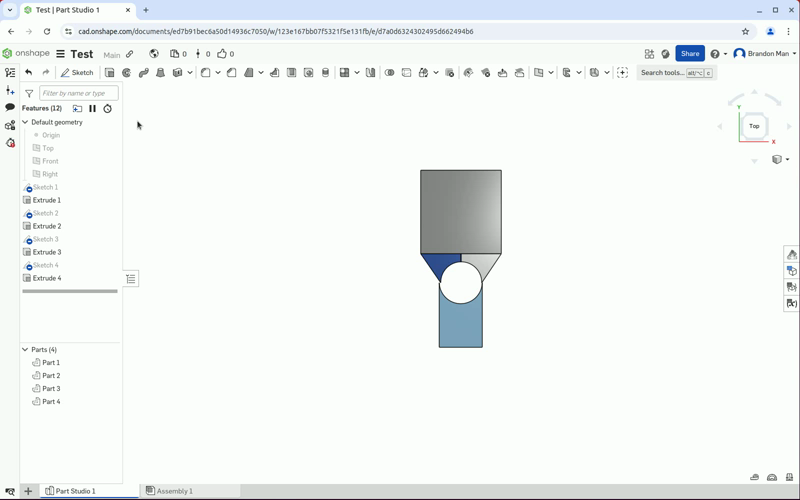
key(shift+h)
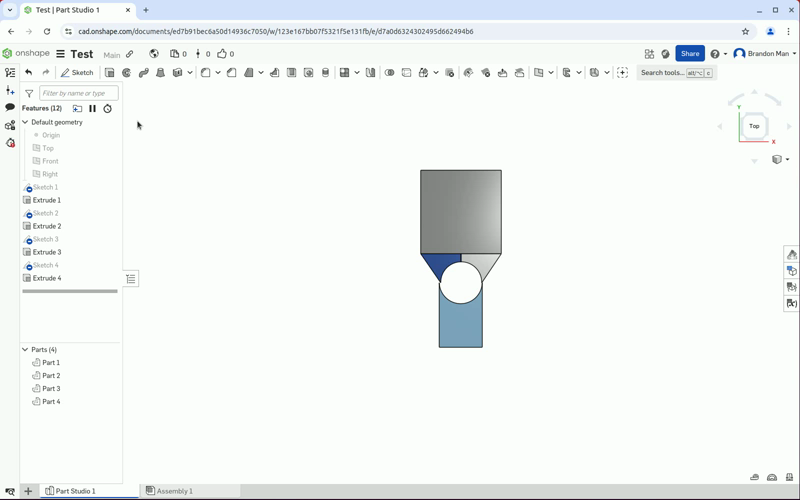
key(shift+h)
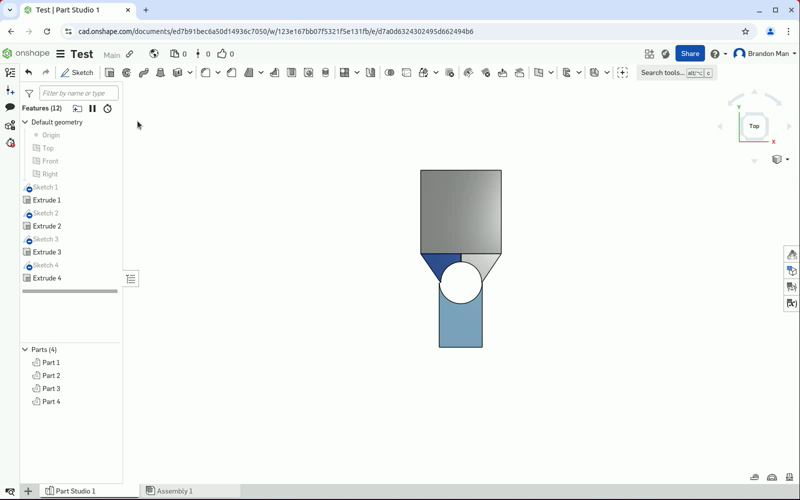
mouse_move(73, 189)
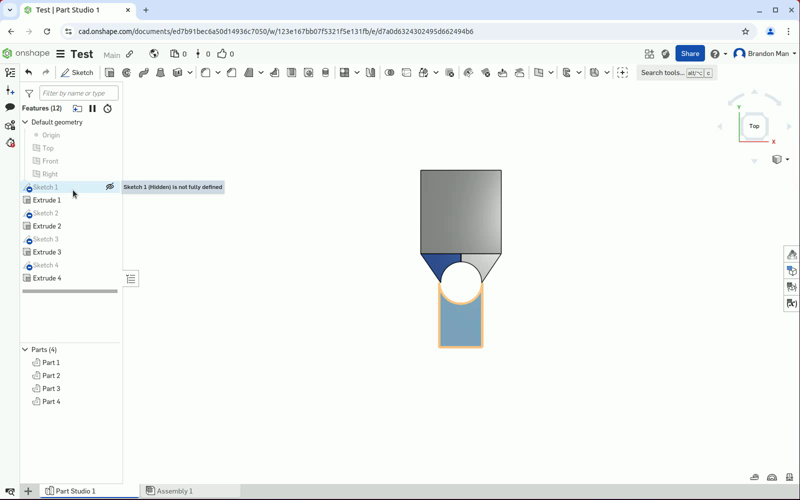
click(73, 189)
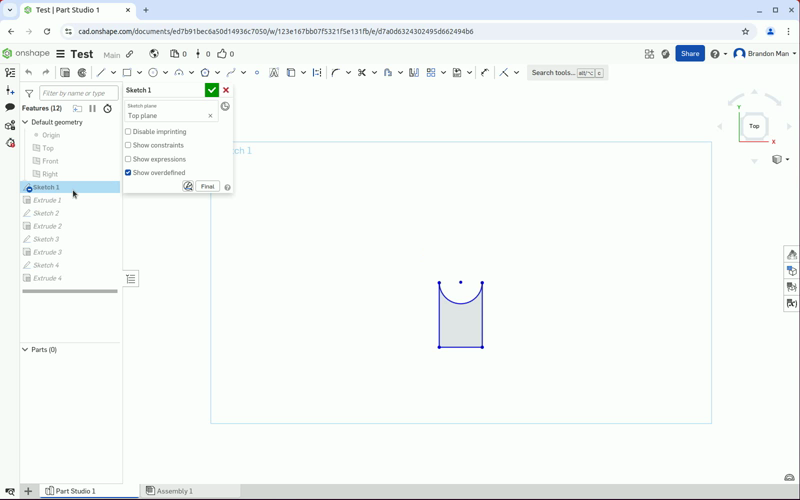
mouse_move(229, 92)
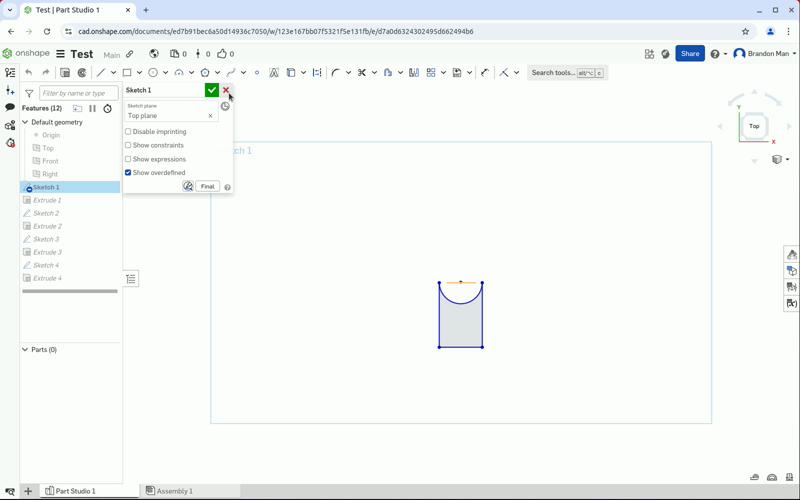
click(229, 92)
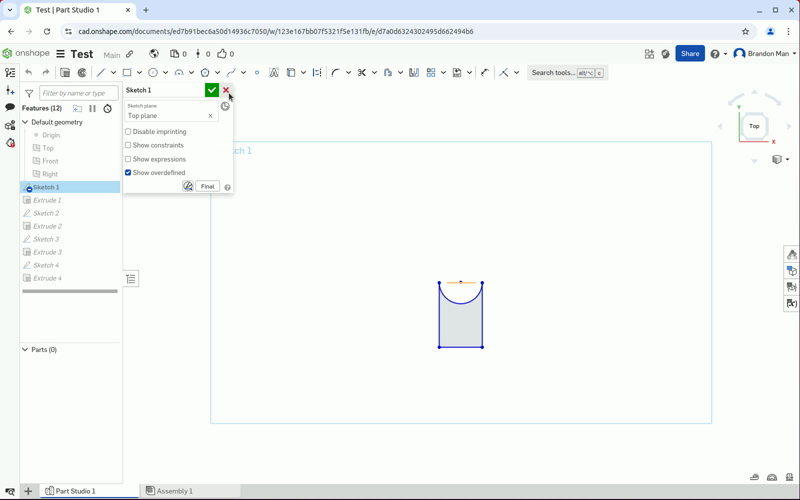
key(shift+s)
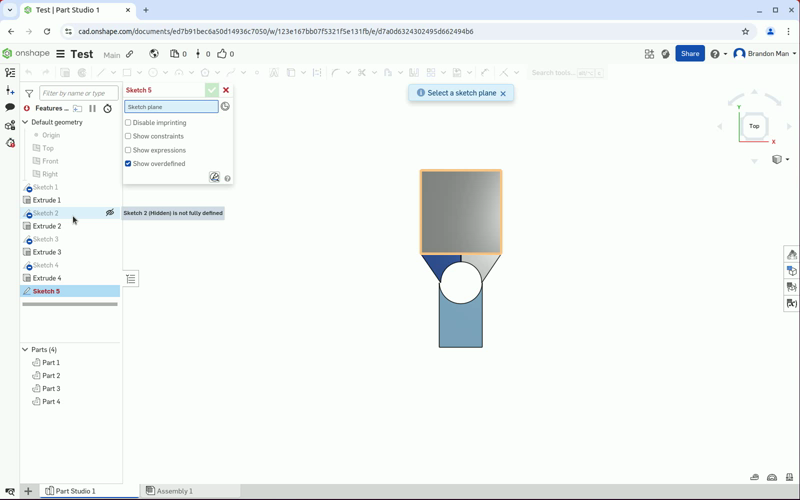
scroll(3)
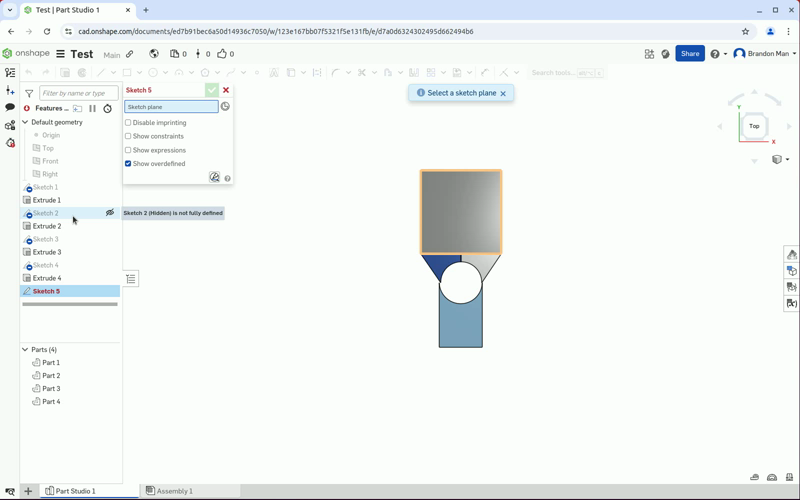
mouse_move(73, 150)
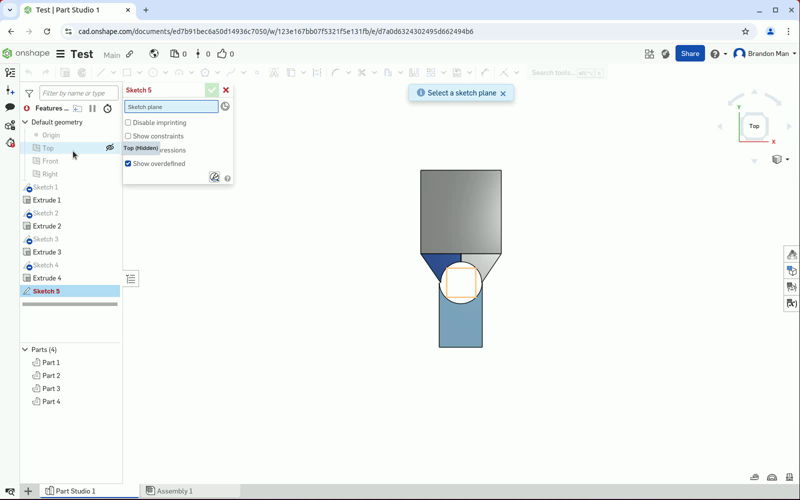
click(73, 150)
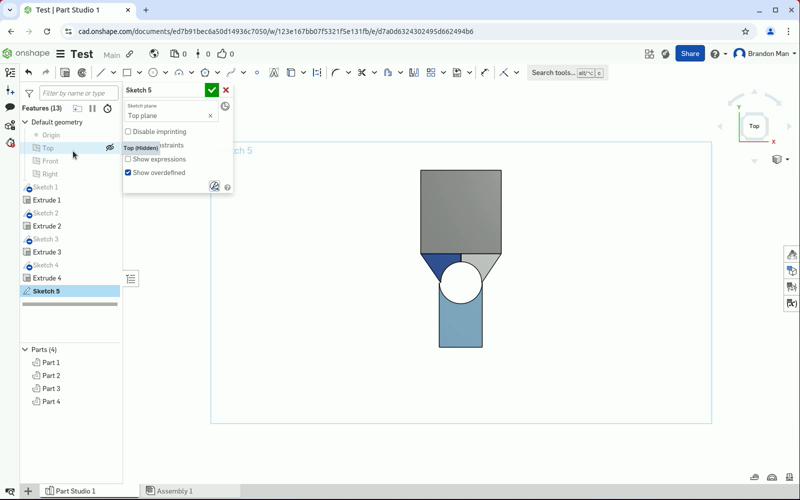
mouse_move(73, 352)
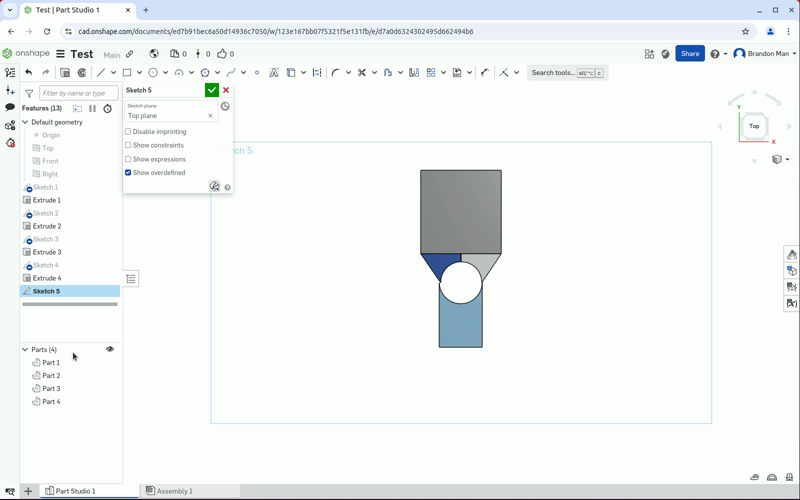
key(y)
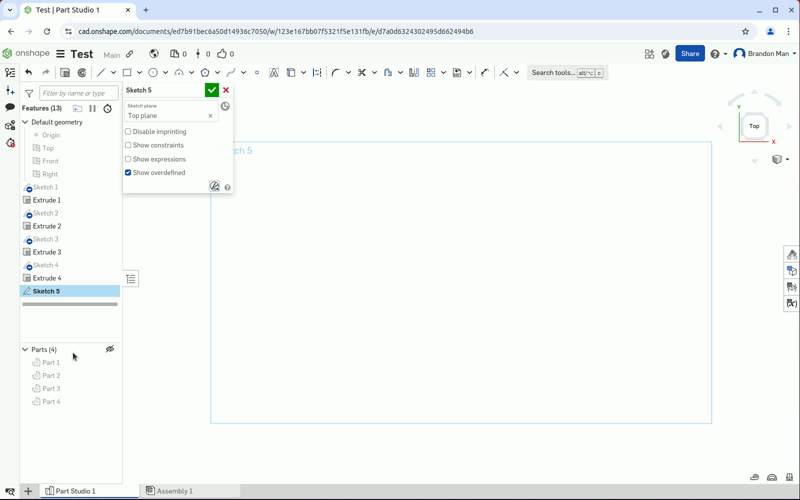
key(a)
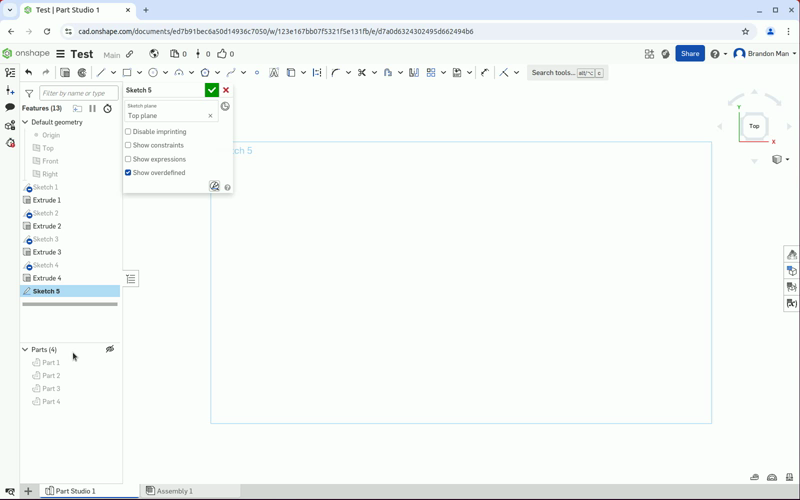
key_down(shift)
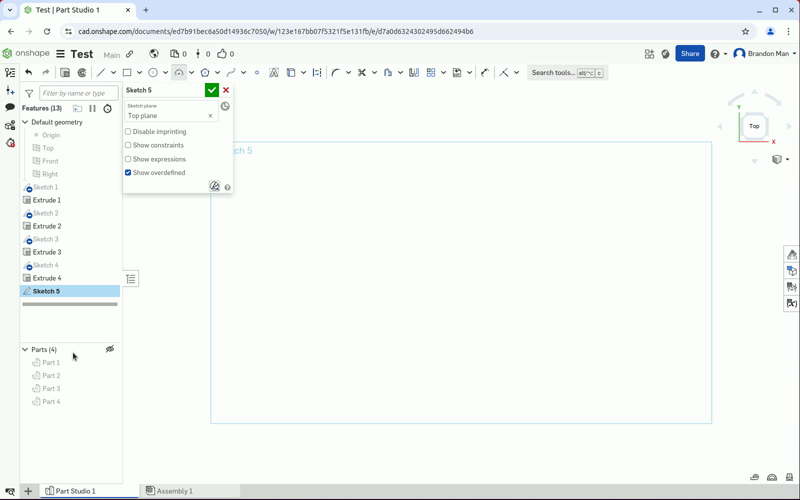
mouse_move(460, 278)
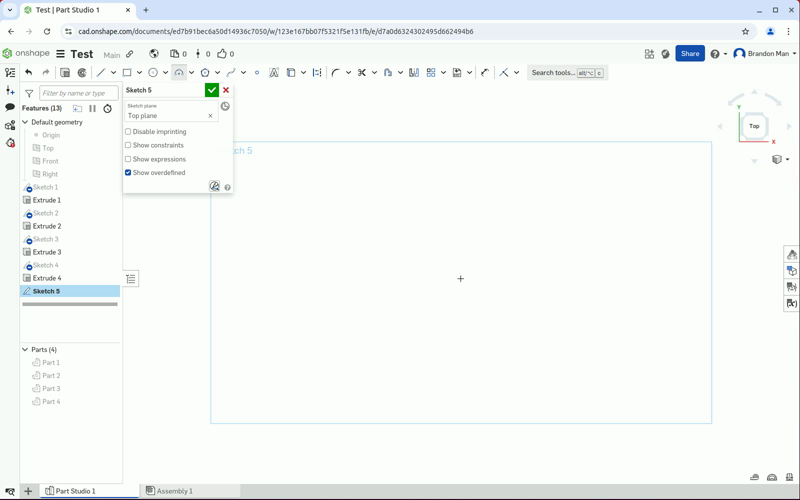
click(460, 278)
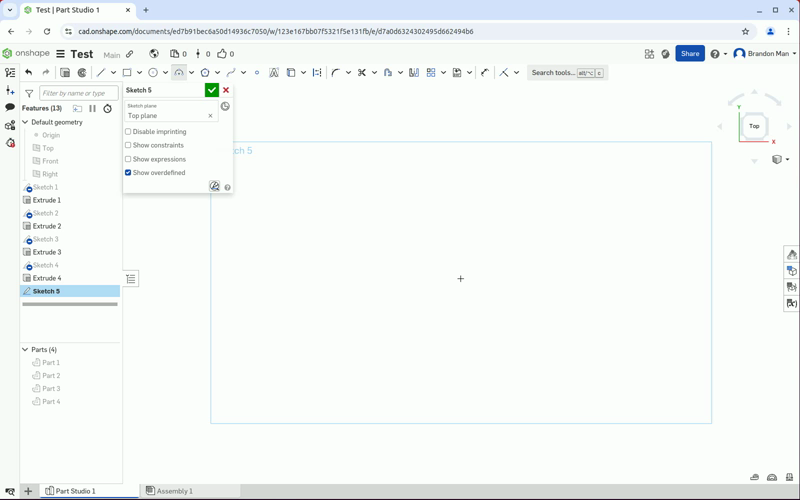
key_up(shift)
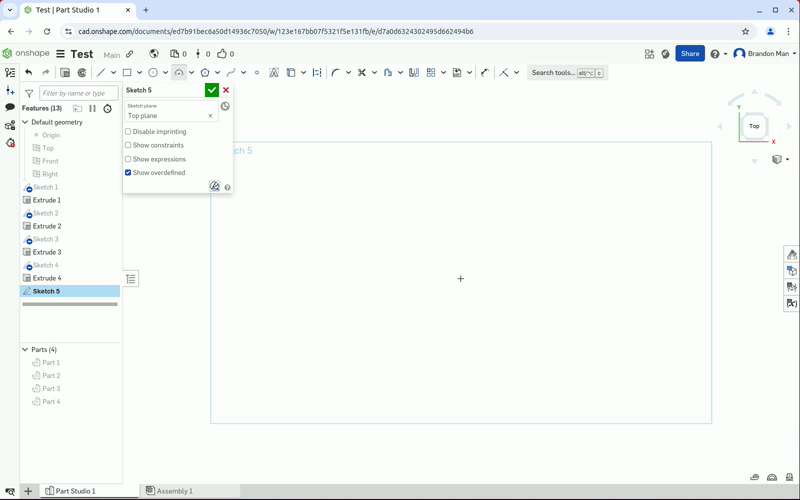
key_down(shift)
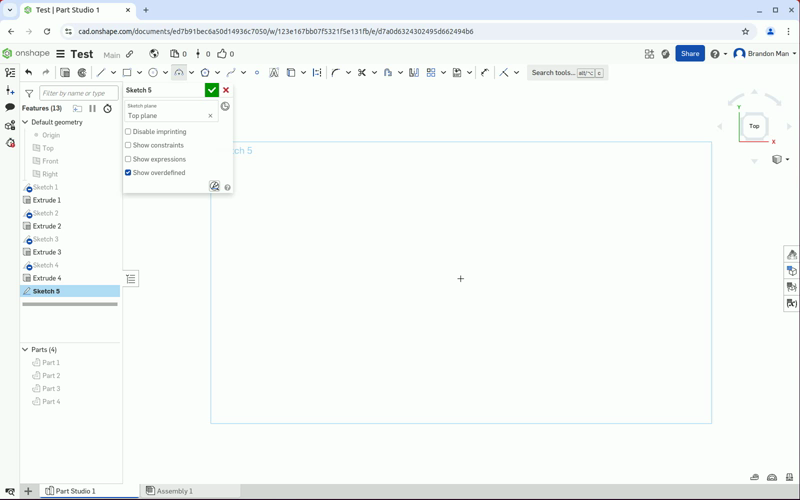
mouse_move(465, 283)
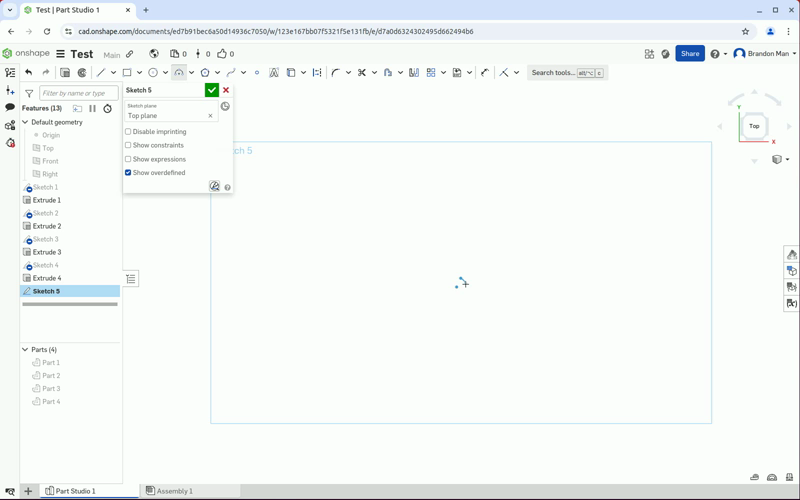
scroll(6)
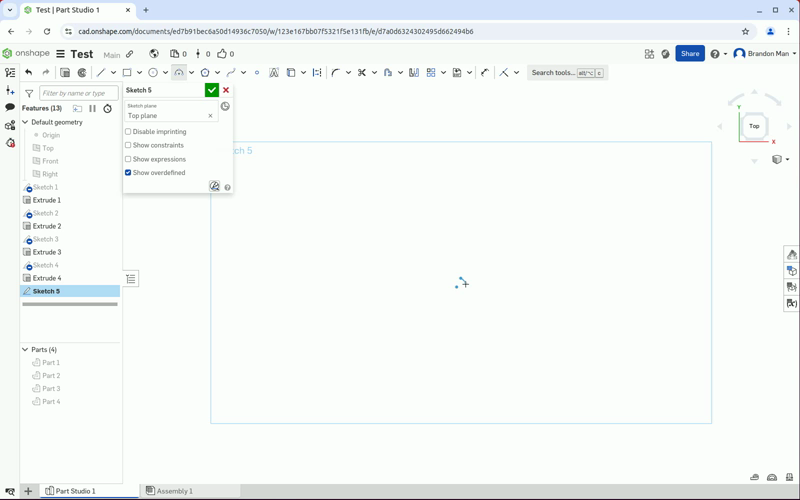
scroll(6)
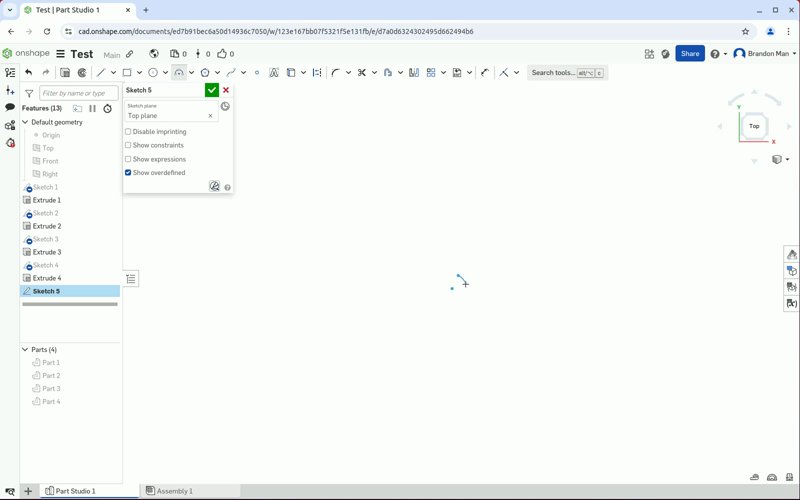
scroll(6)
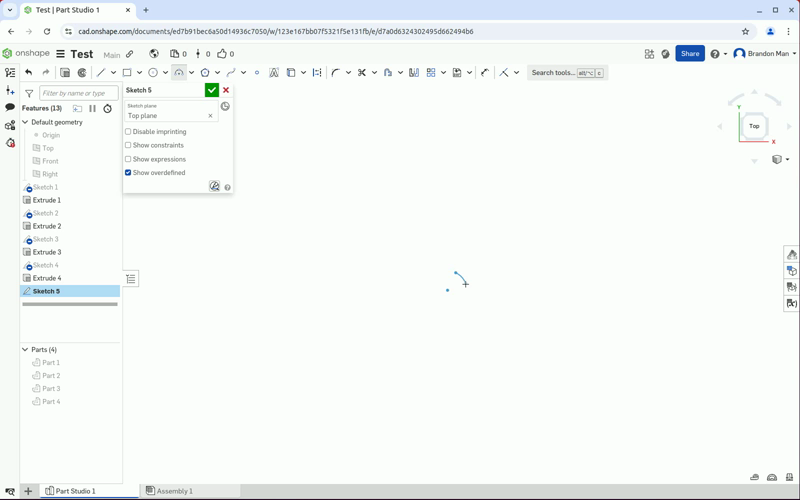
scroll(6)
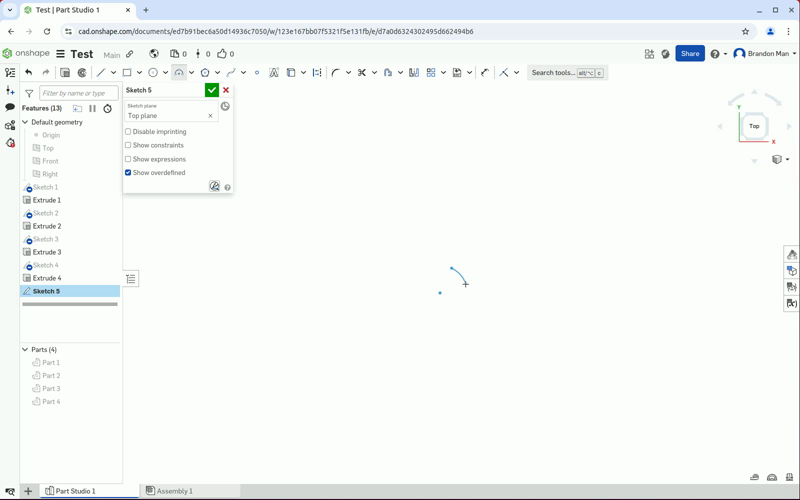
scroll(6)
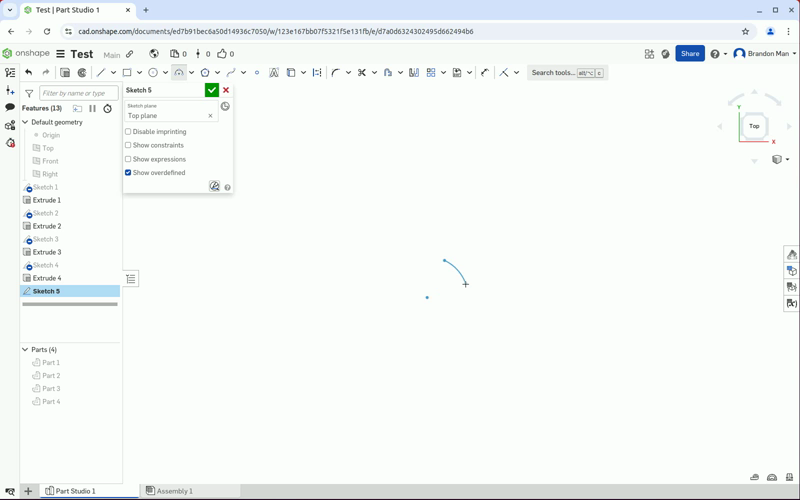
scroll(6)
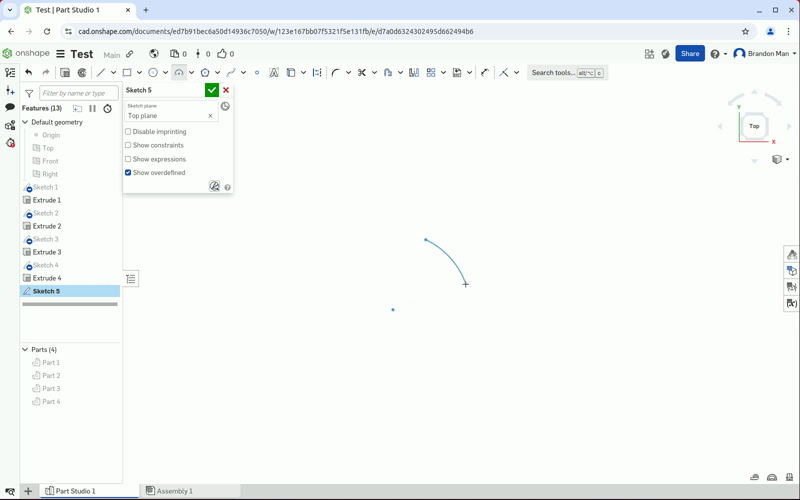
scroll(6)
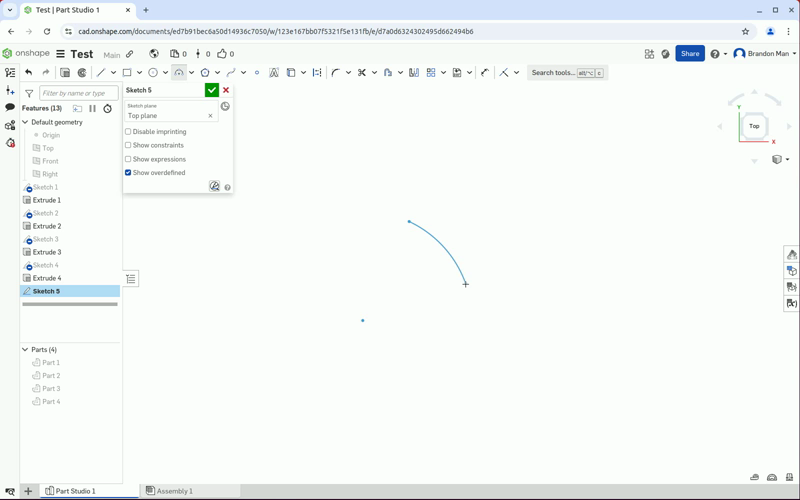
click(465, 283)
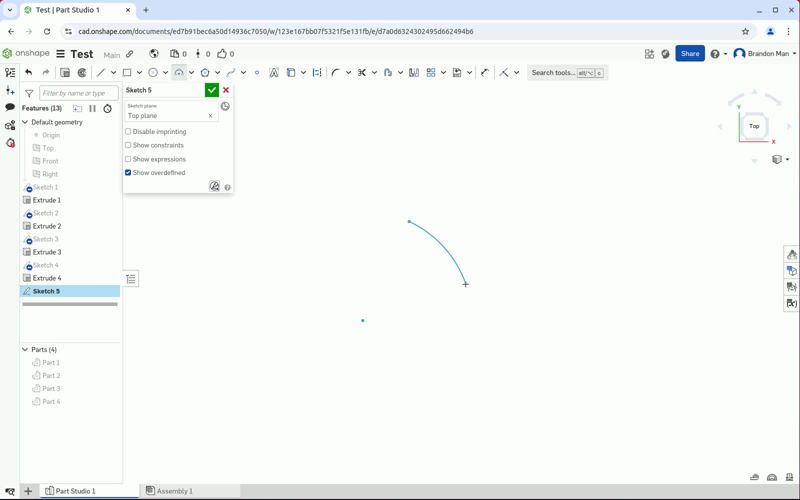
scroll(-6)
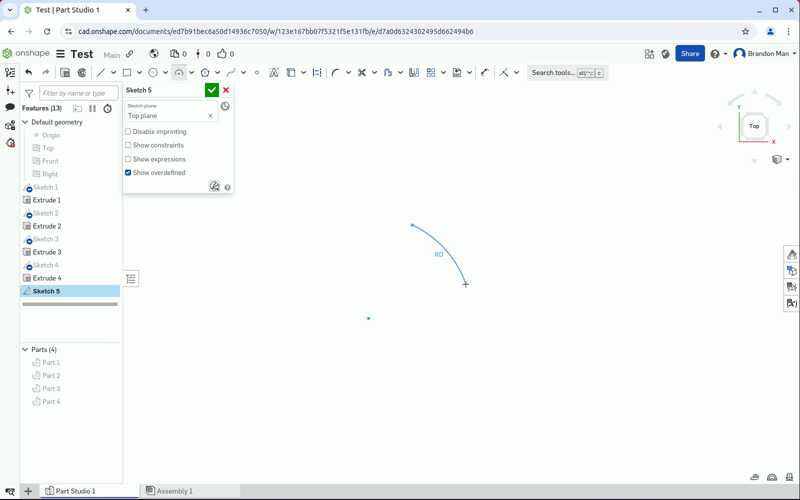
scroll(-6)
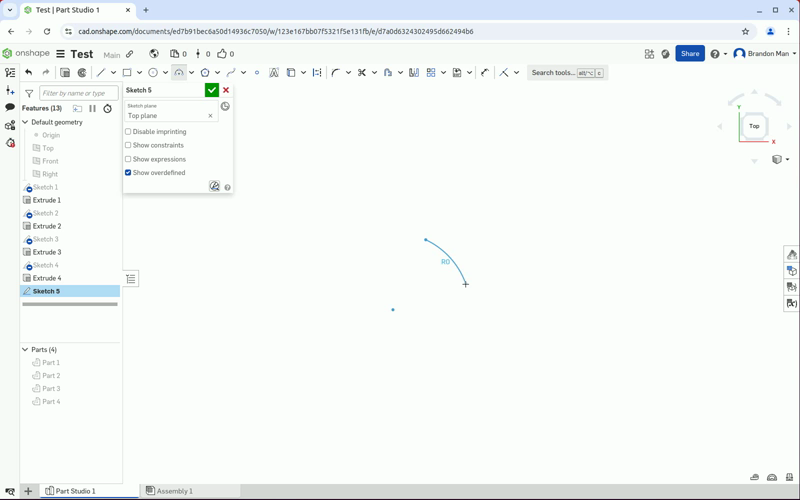
scroll(-6)
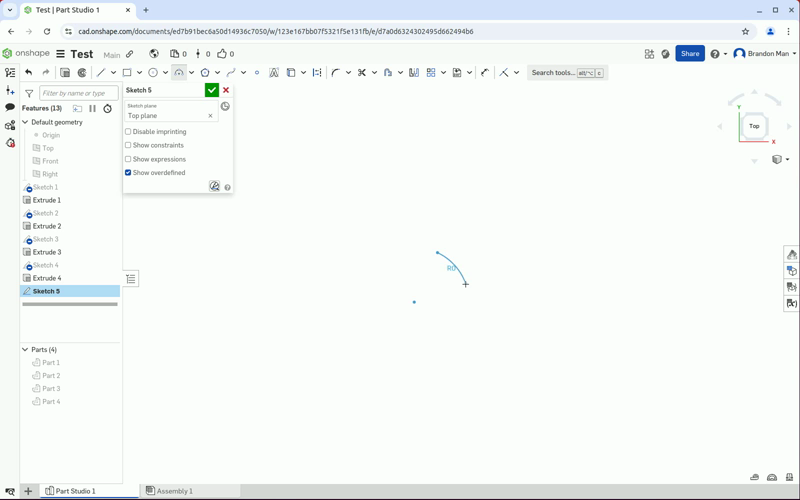
scroll(-6)
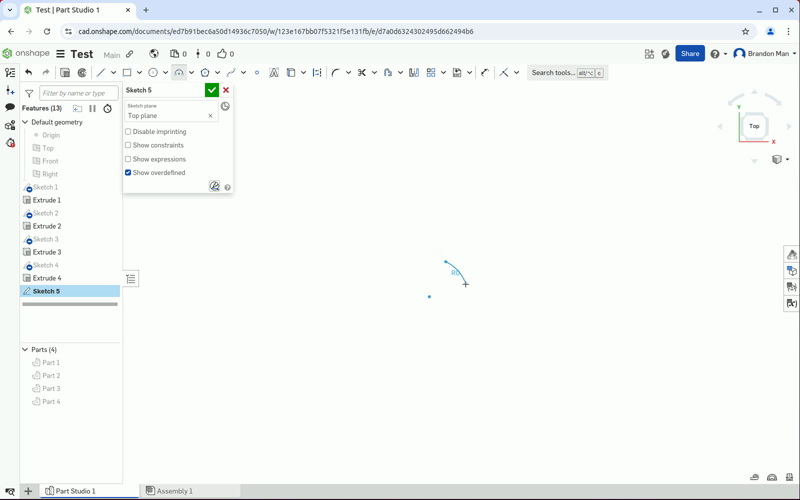
scroll(-6)
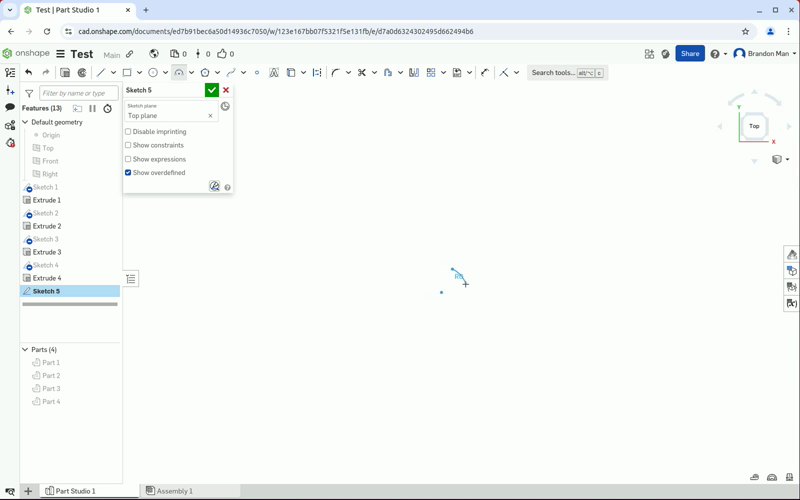
scroll(-6)
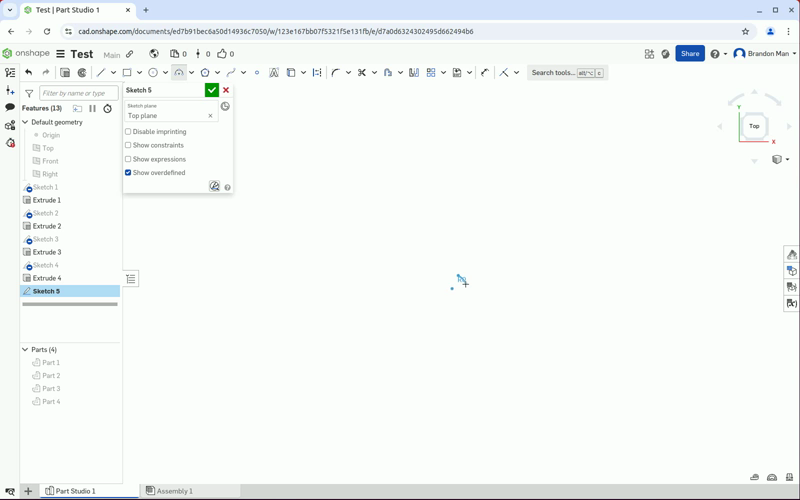
scroll(-6)
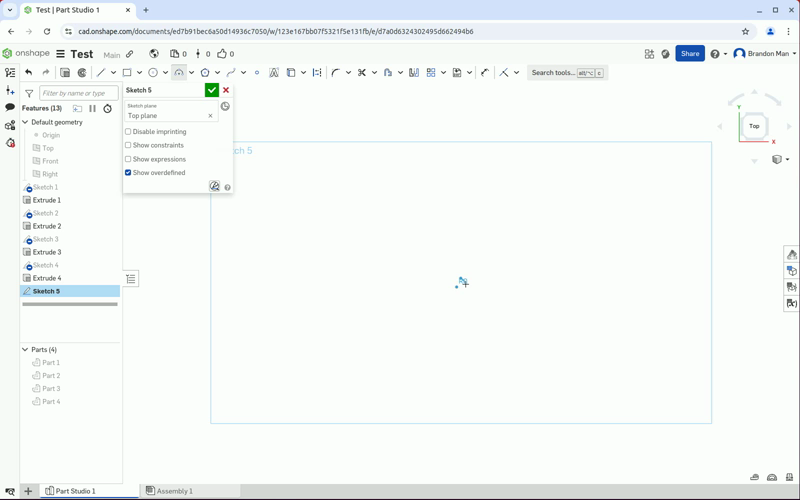
mouse_move(464, 279)
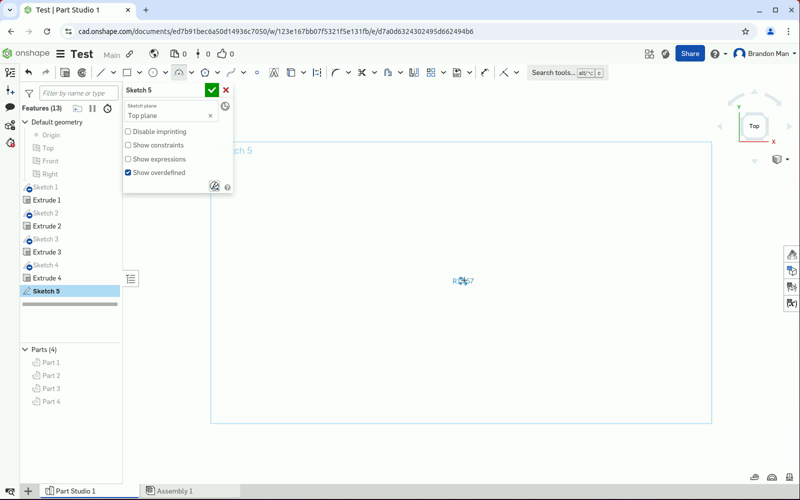
scroll(6)
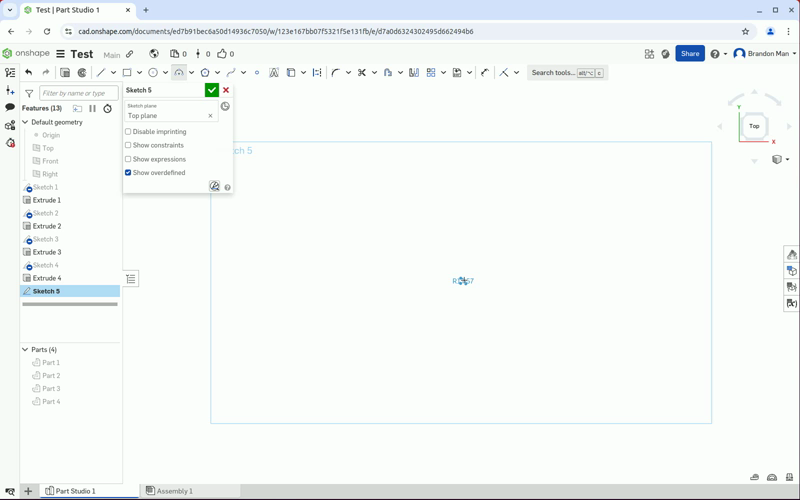
scroll(6)
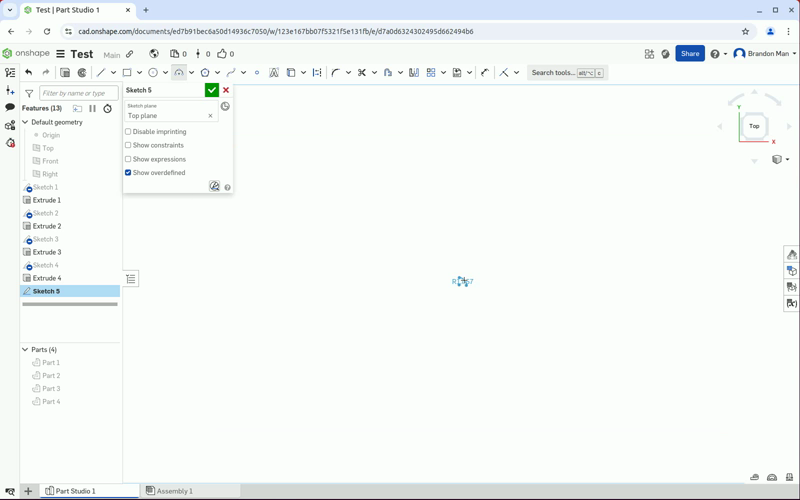
scroll(6)
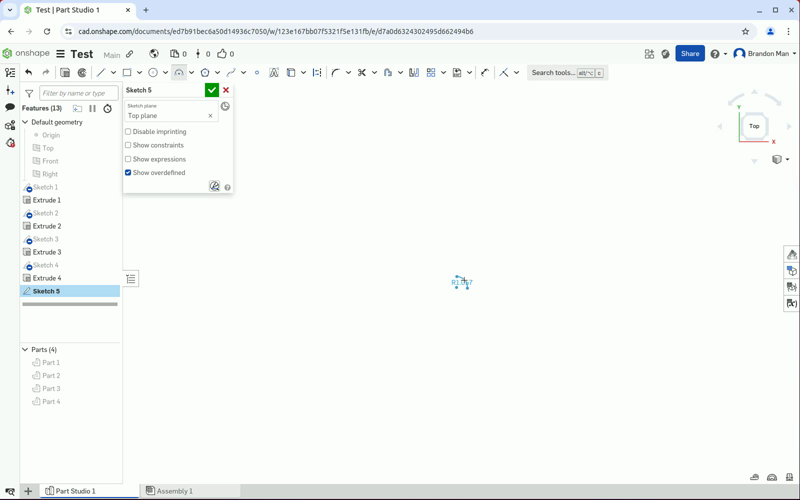
scroll(6)
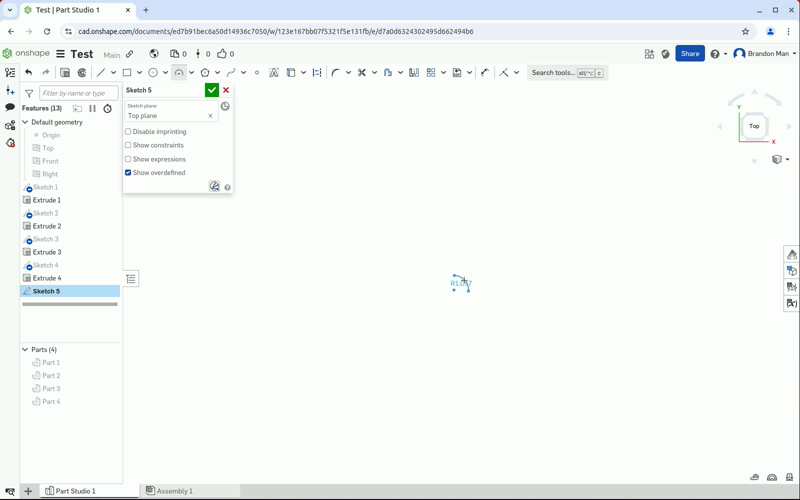
scroll(6)
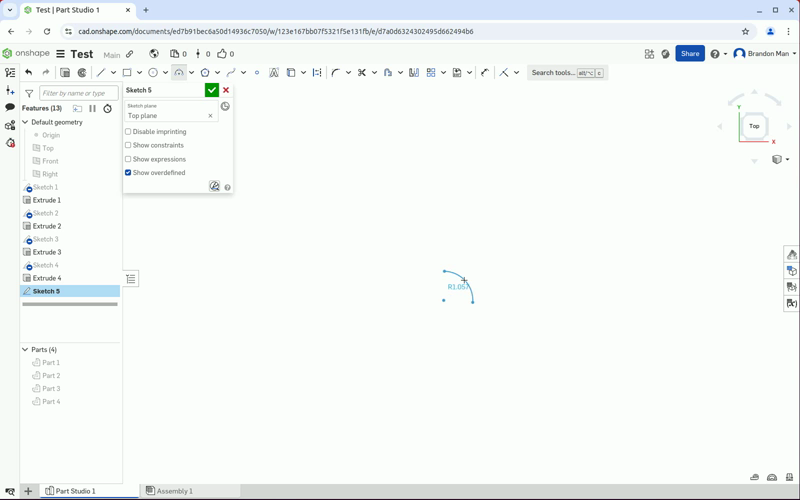
scroll(6)
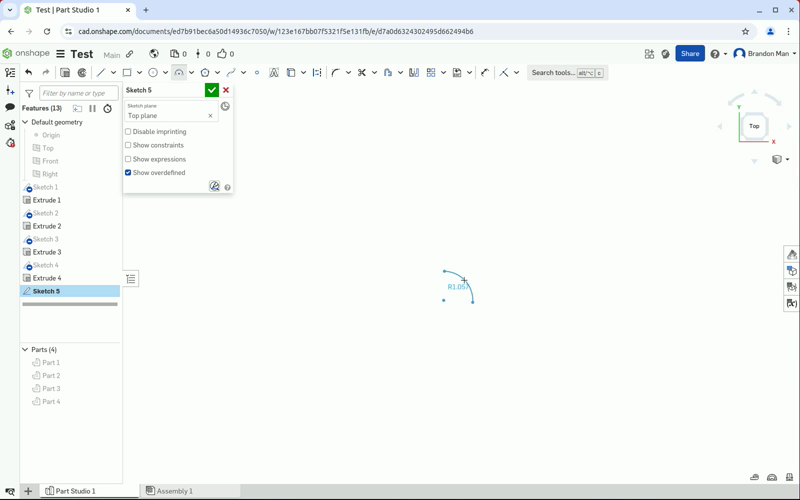
scroll(6)
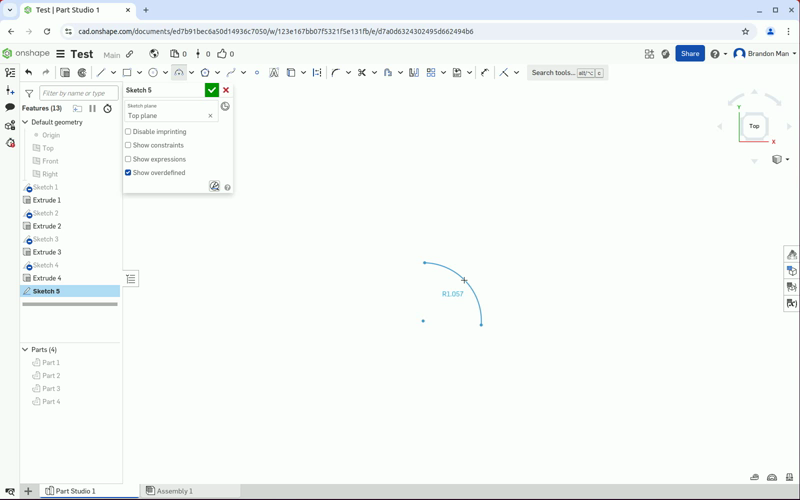
click(464, 279)
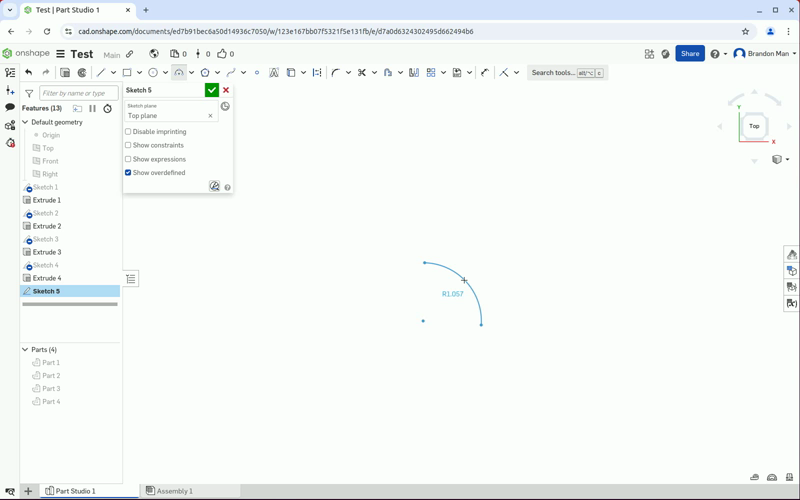
scroll(-6)
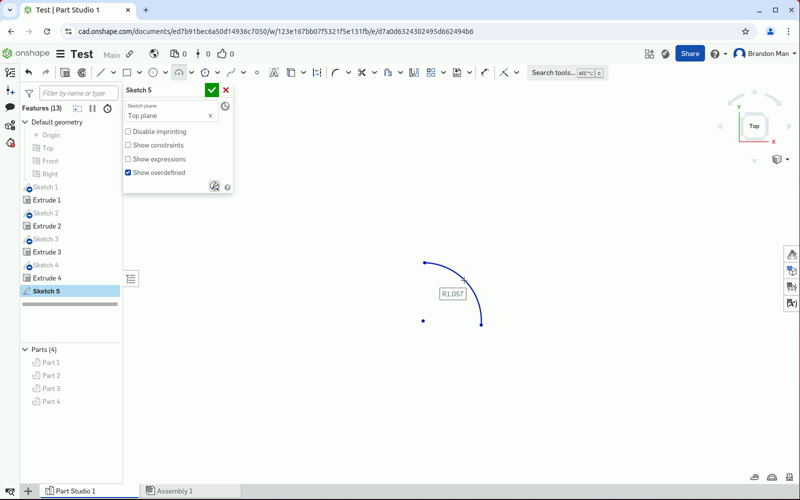
scroll(-6)
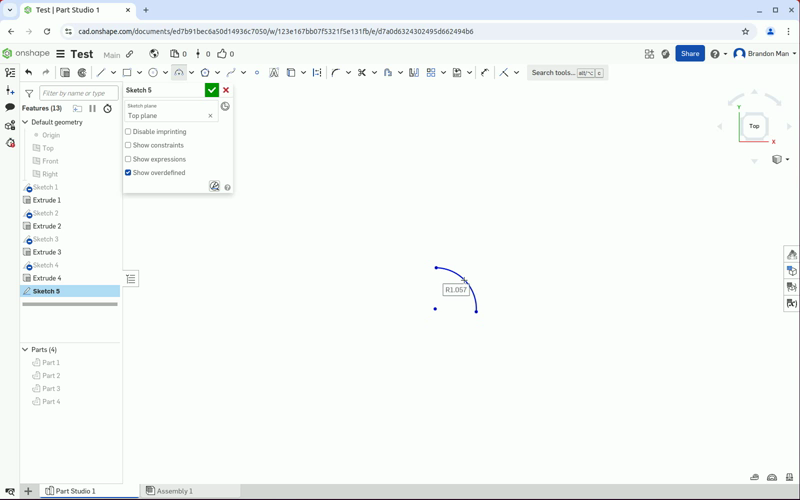
scroll(-6)
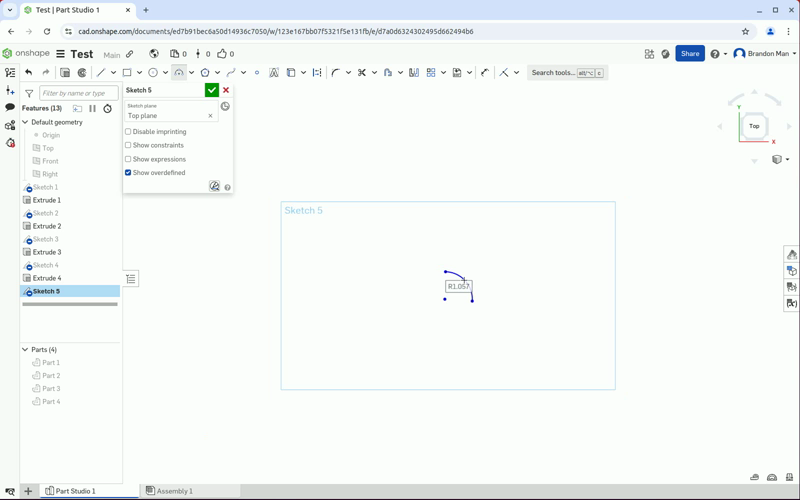
scroll(-6)
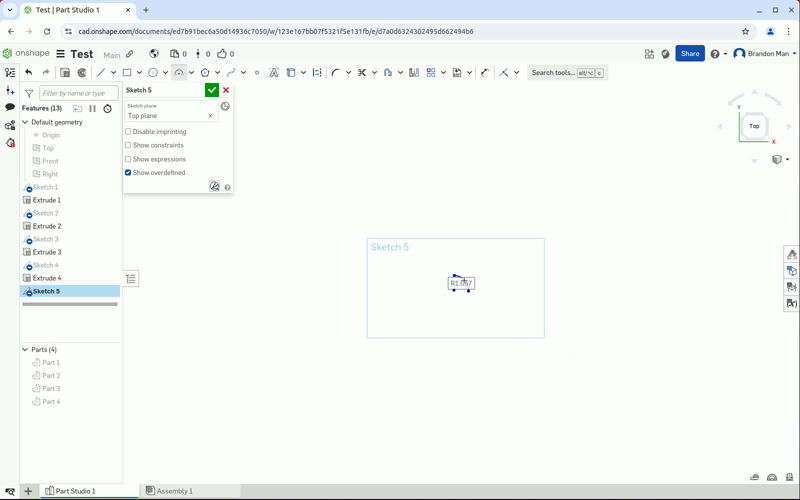
scroll(-6)
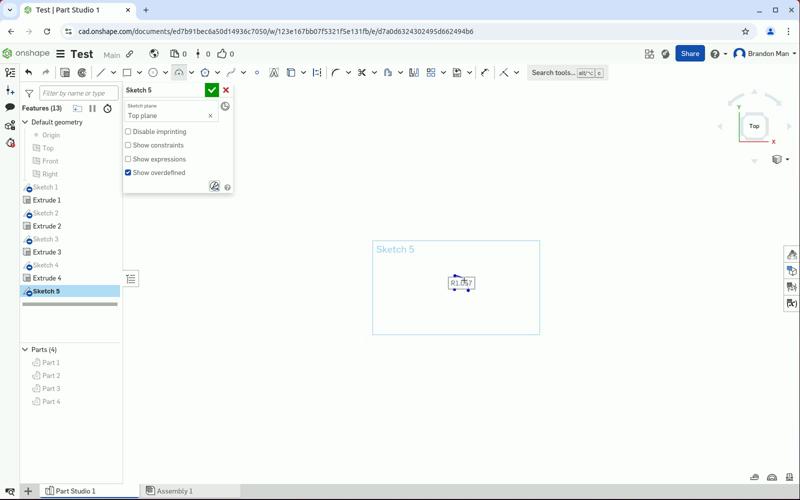
scroll(-6)
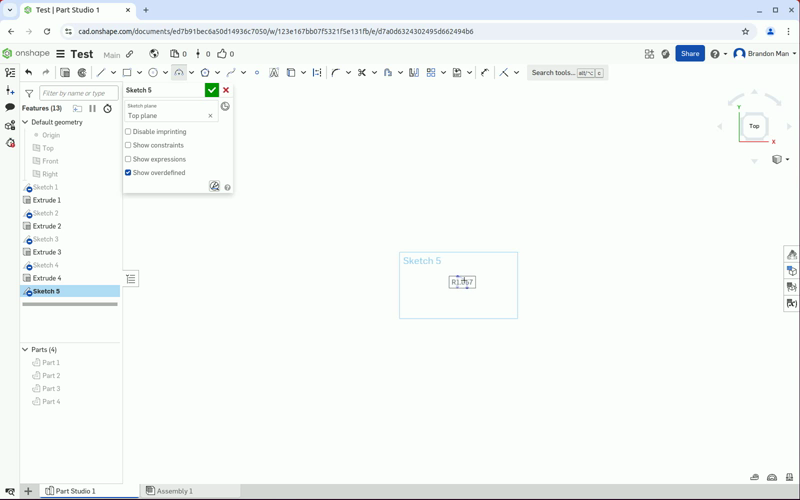
scroll(-6)
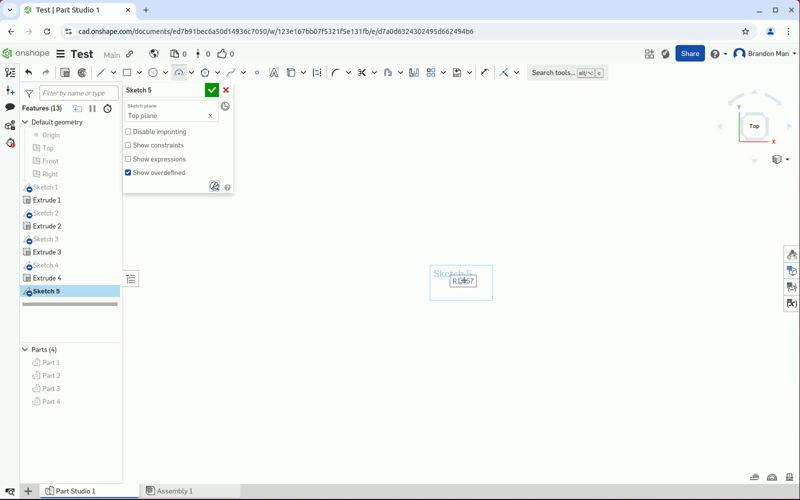
key_up(shift)
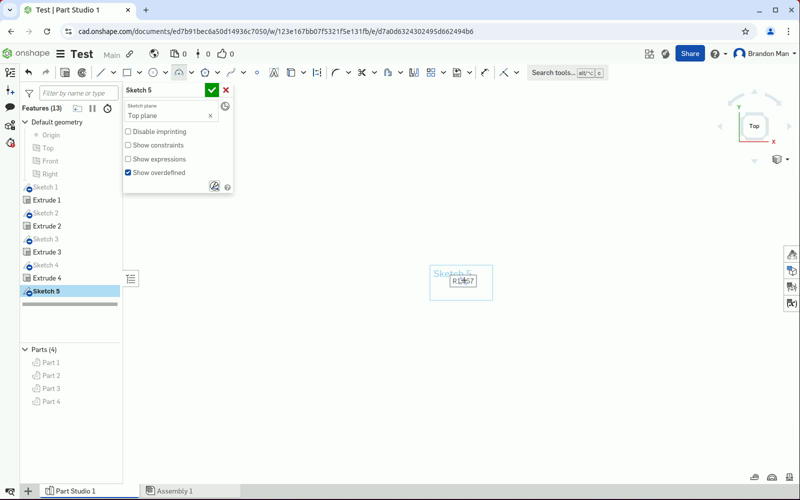
key(esc)
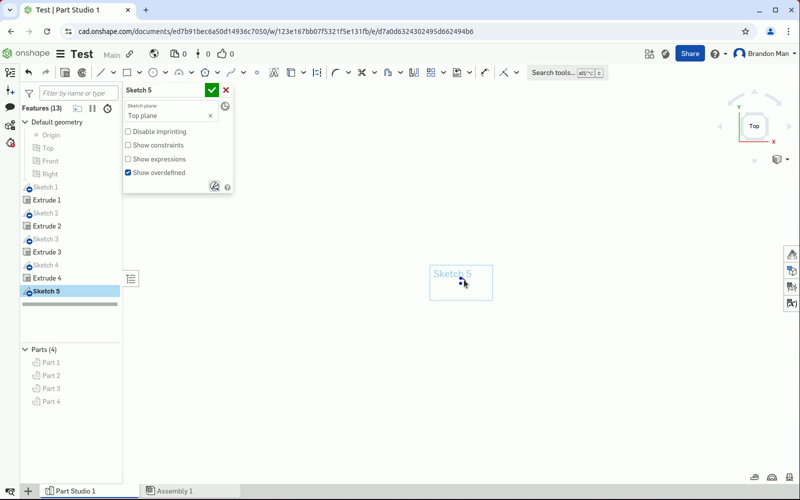
key(l)
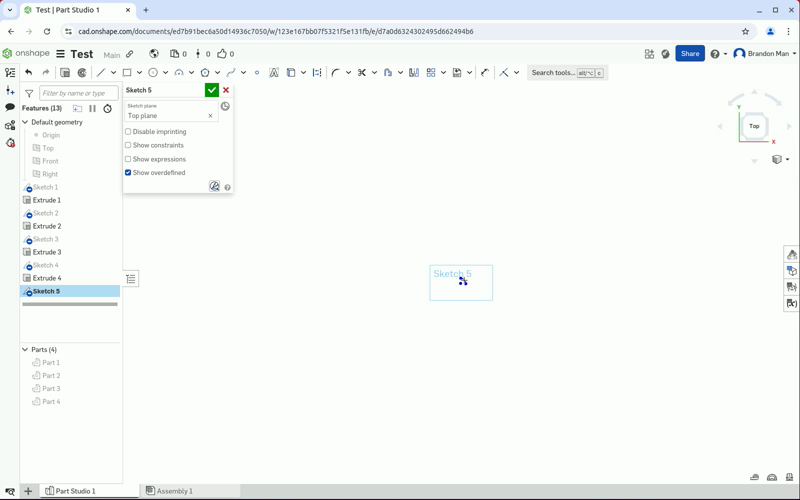
mouse_move(465, 283)
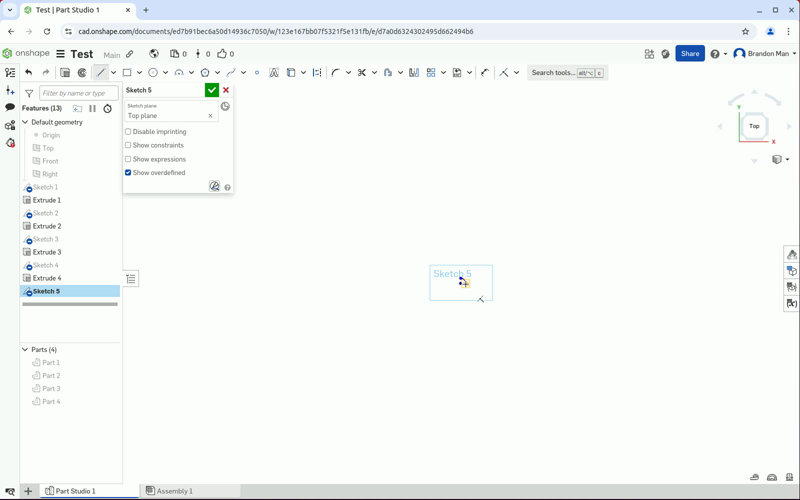
scroll(6)
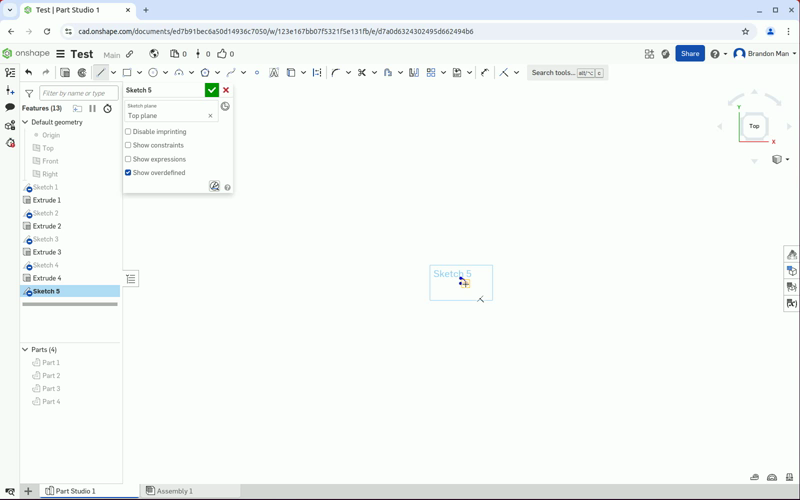
scroll(6)
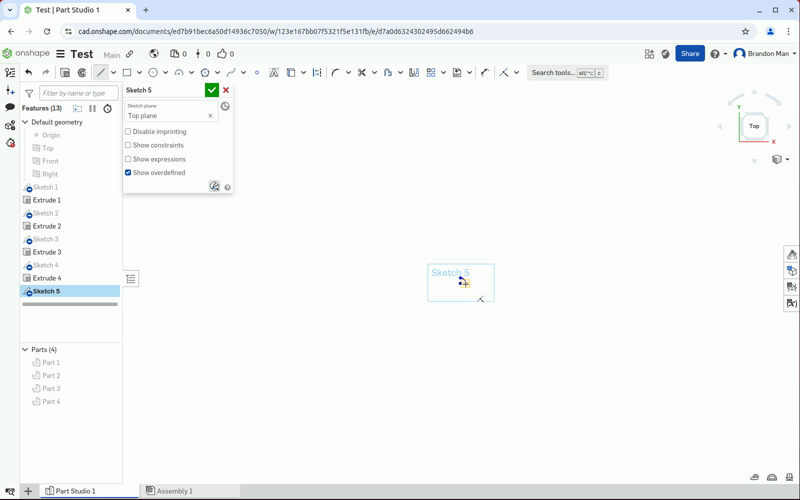
scroll(6)
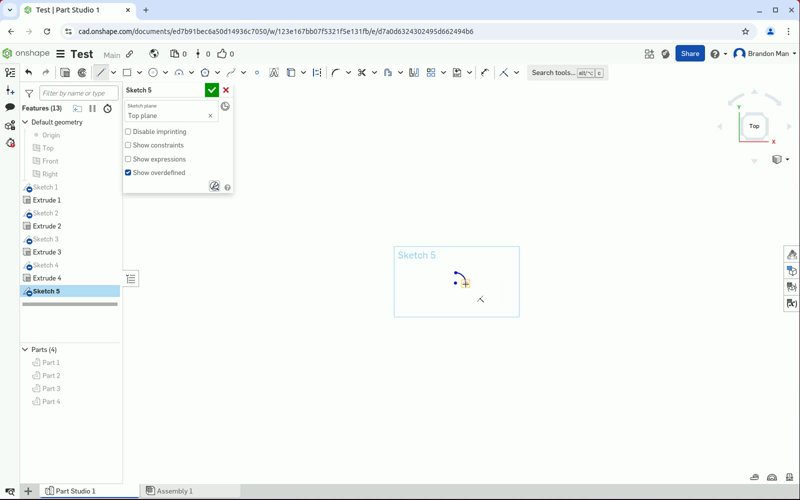
scroll(6)
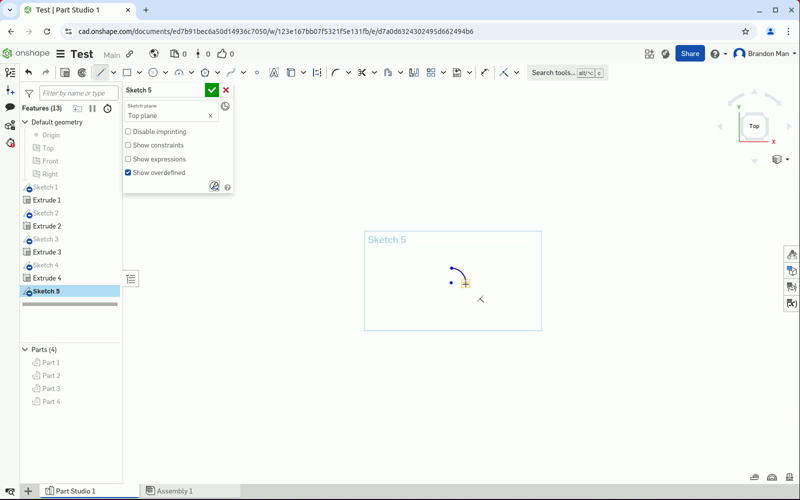
scroll(6)
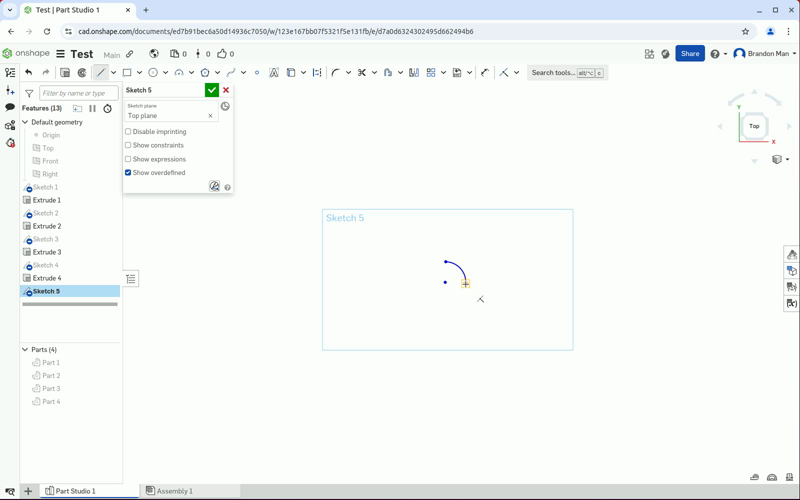
scroll(6)
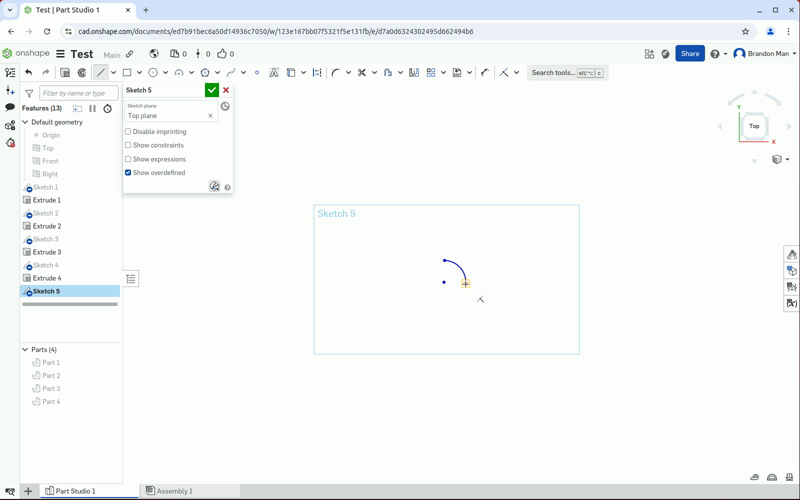
scroll(6)
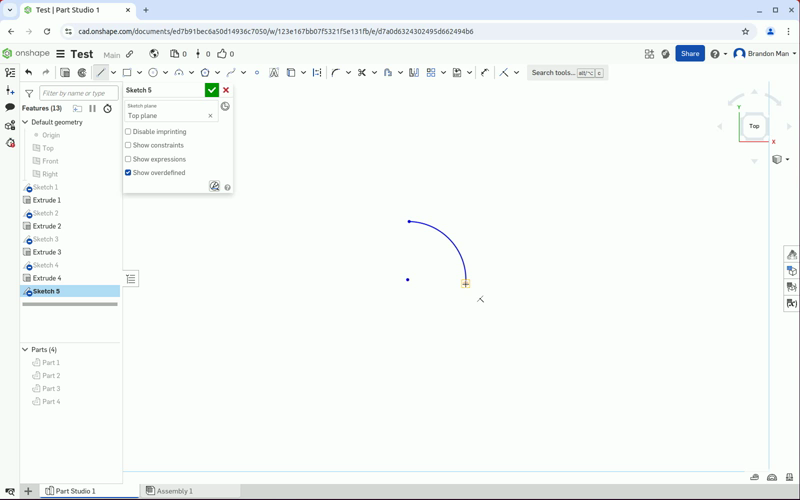
click(465, 283)
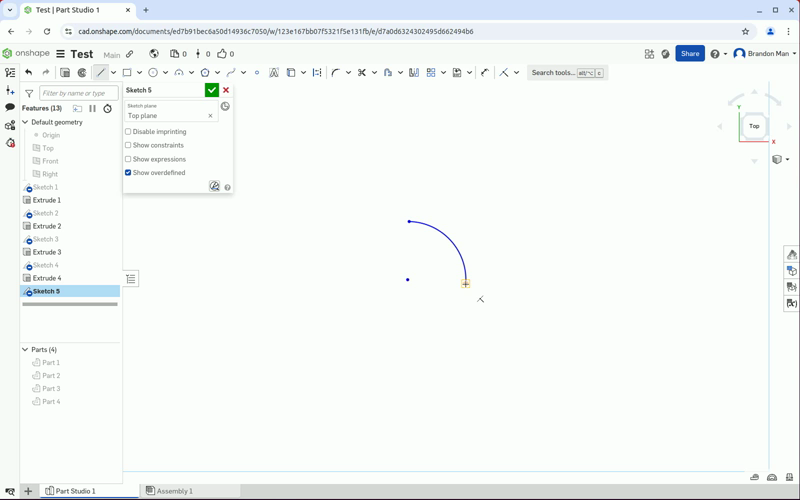
scroll(-6)
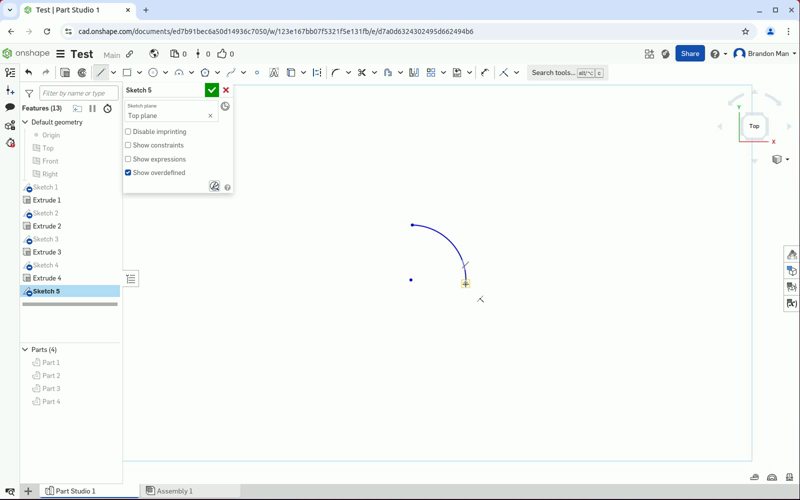
scroll(-6)
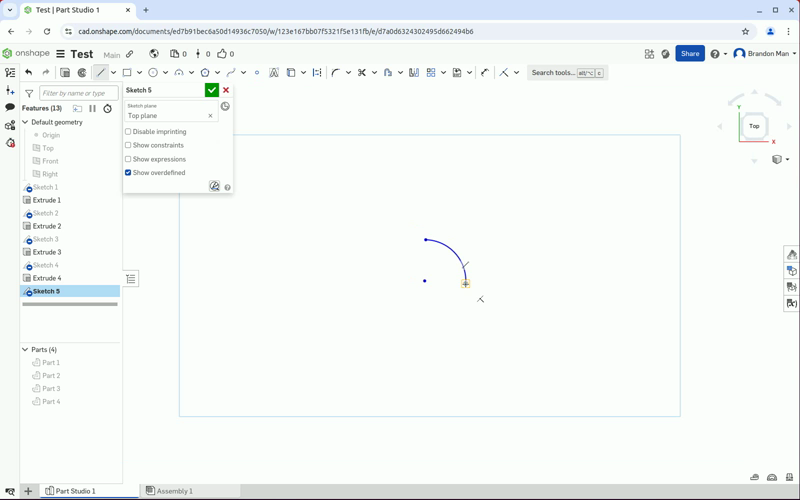
scroll(-6)
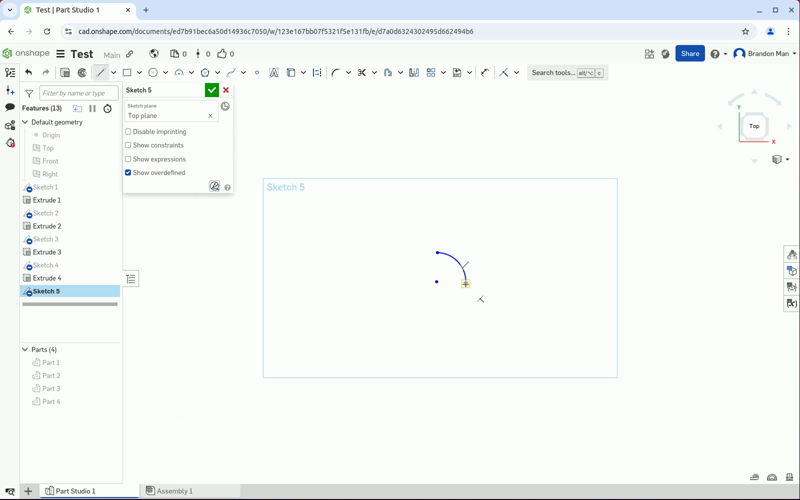
scroll(-6)
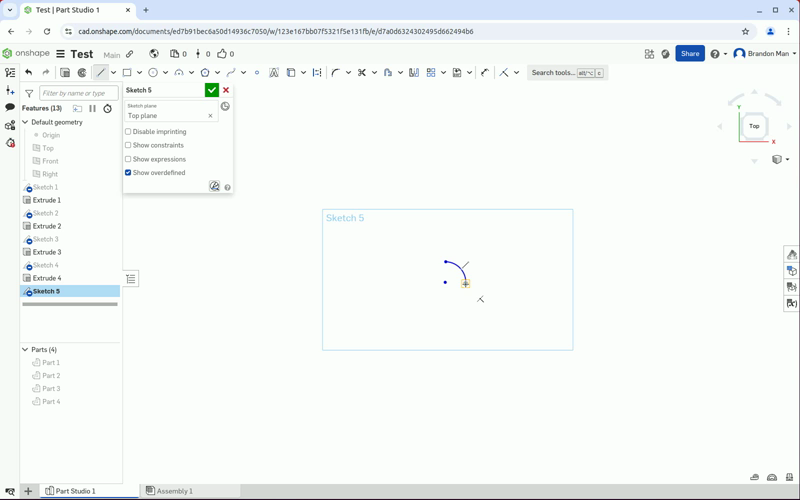
scroll(-6)
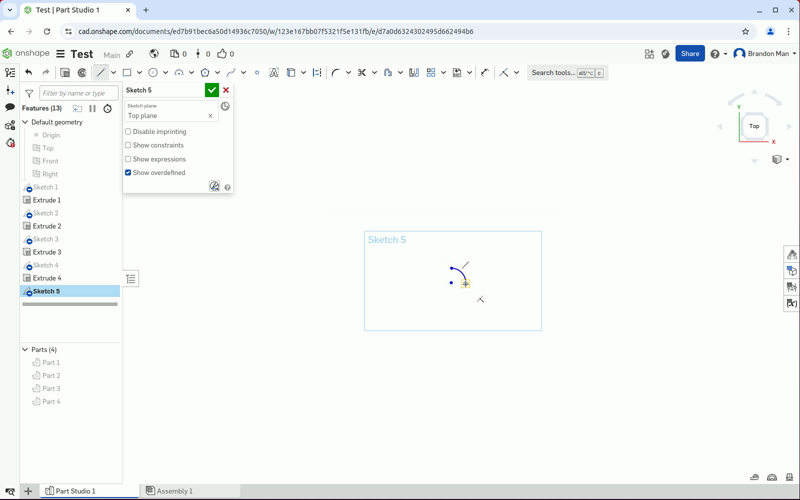
scroll(-6)
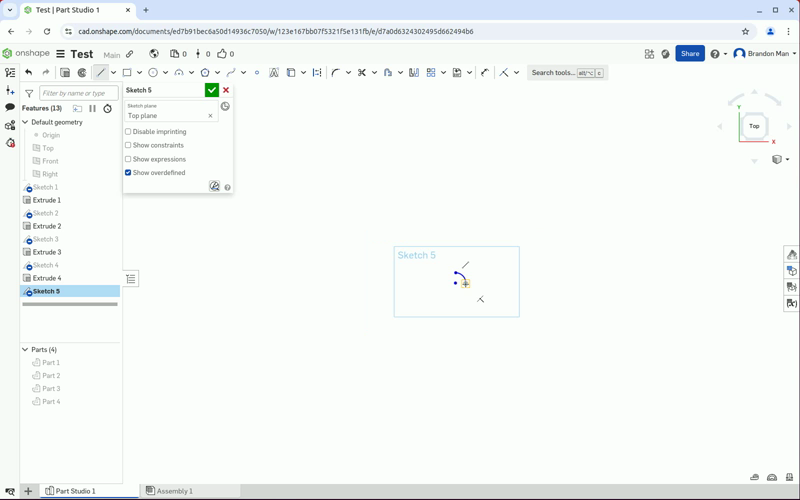
scroll(-6)
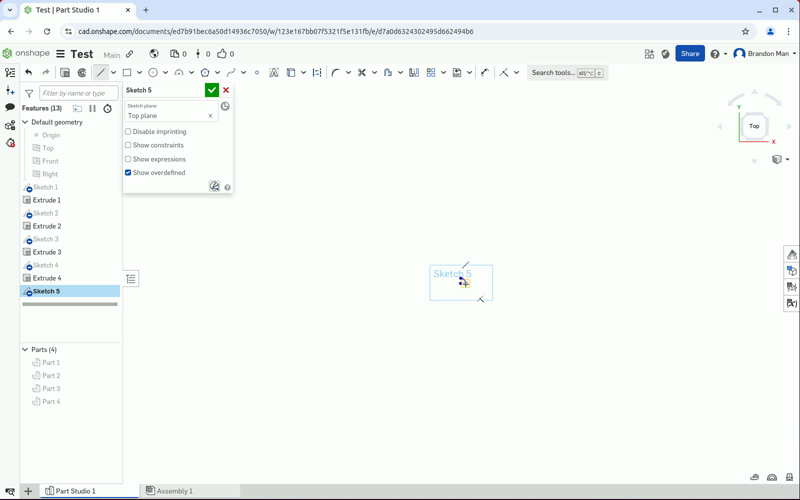
key_down(shift)
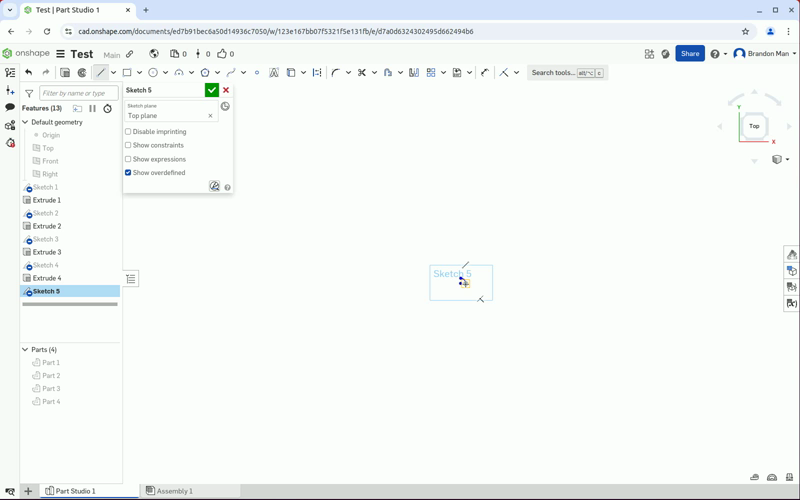
mouse_move(495, 283)
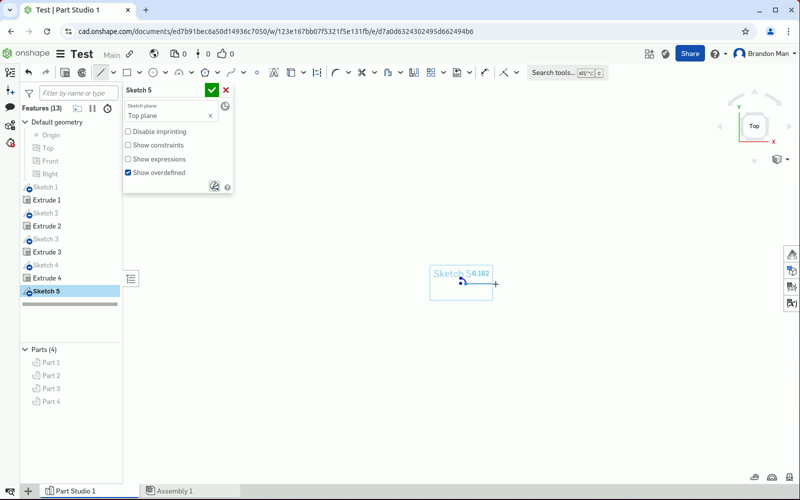
mouse_move(482, 283)
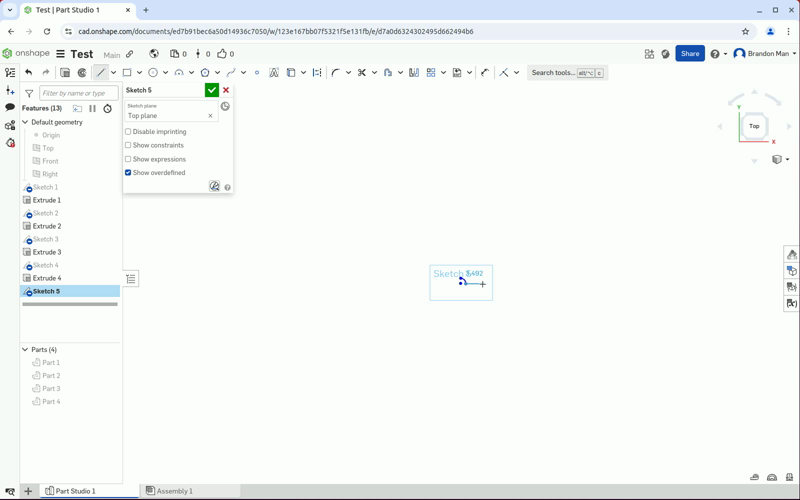
click(482, 283)
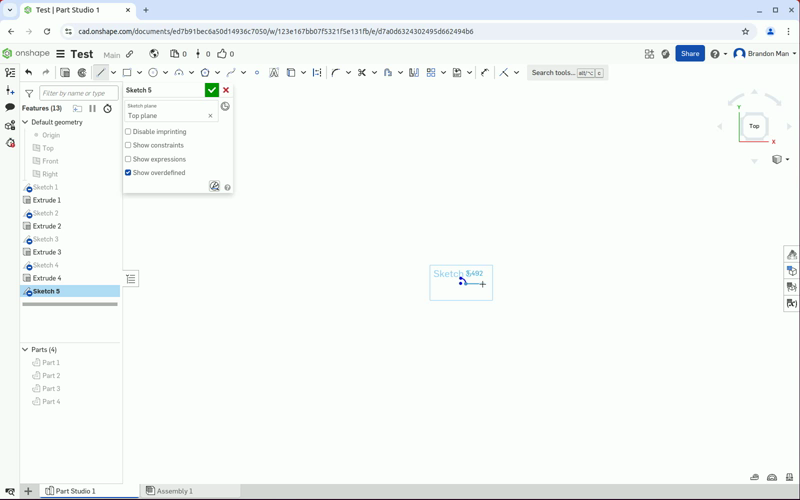
key_up(shift)
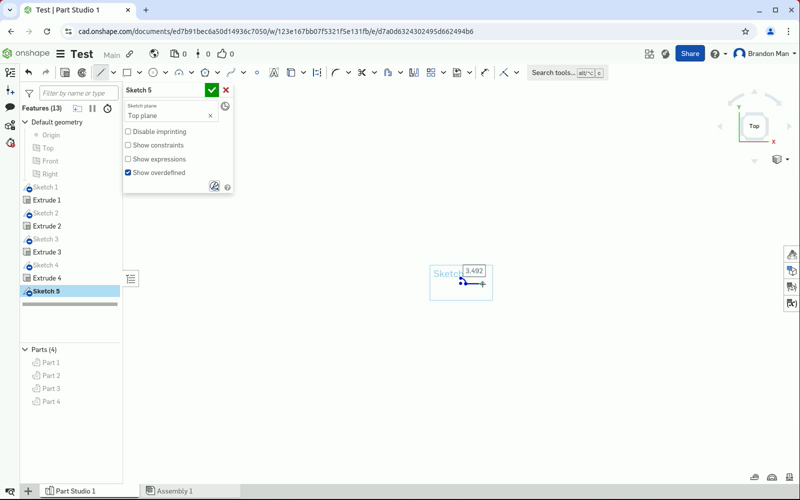
key(esc)
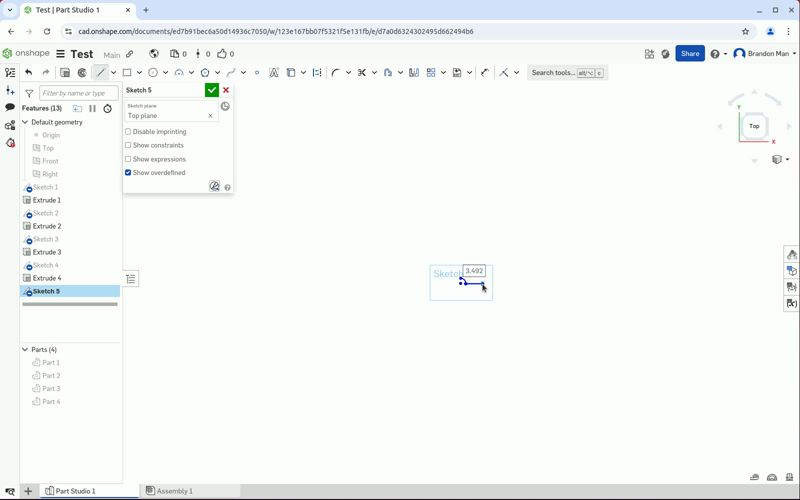
key(a)
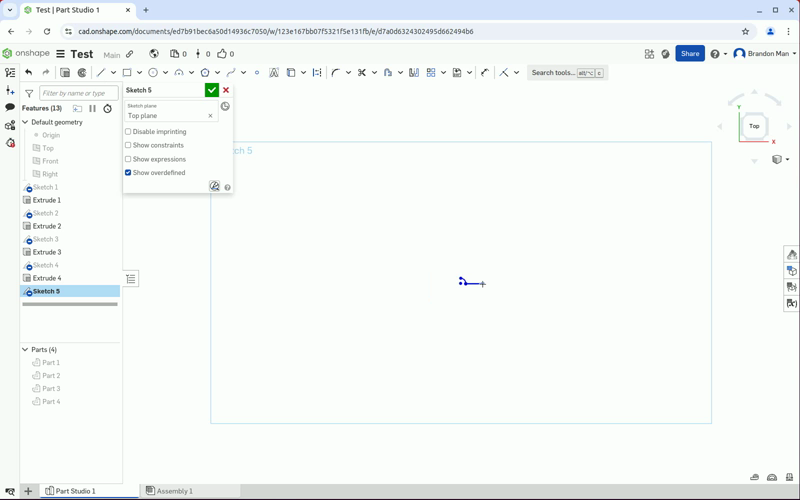
mouse_move(482, 283)
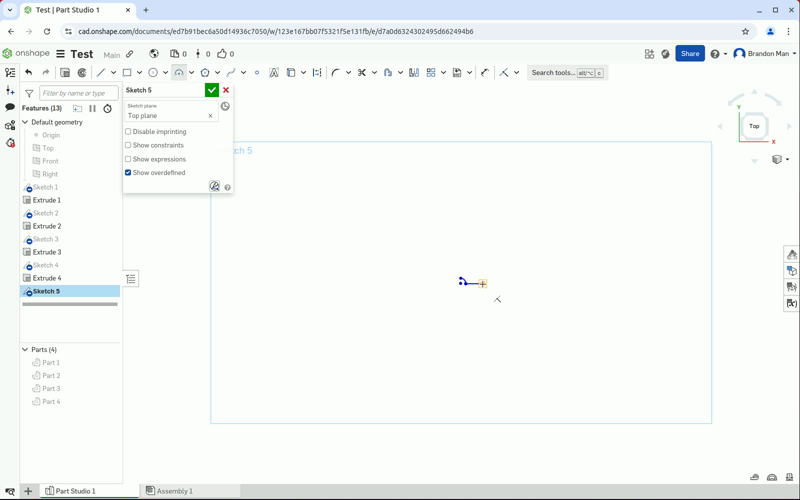
click(482, 283)
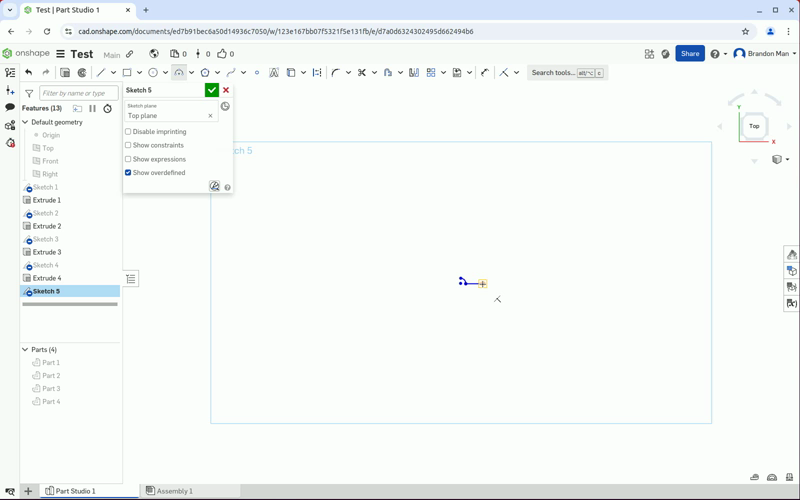
key_down(shift)
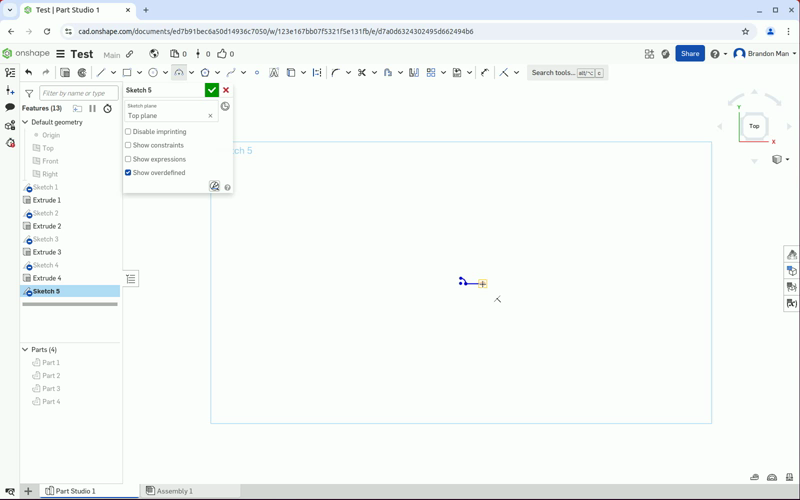
mouse_move(460, 261)
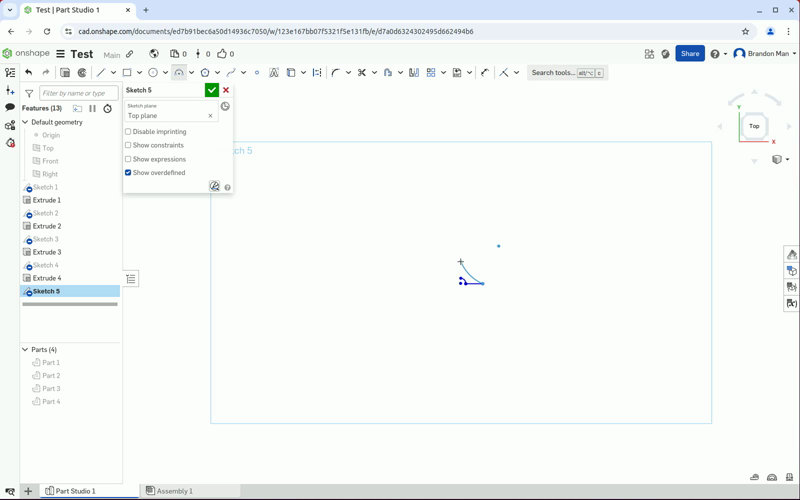
click(460, 261)
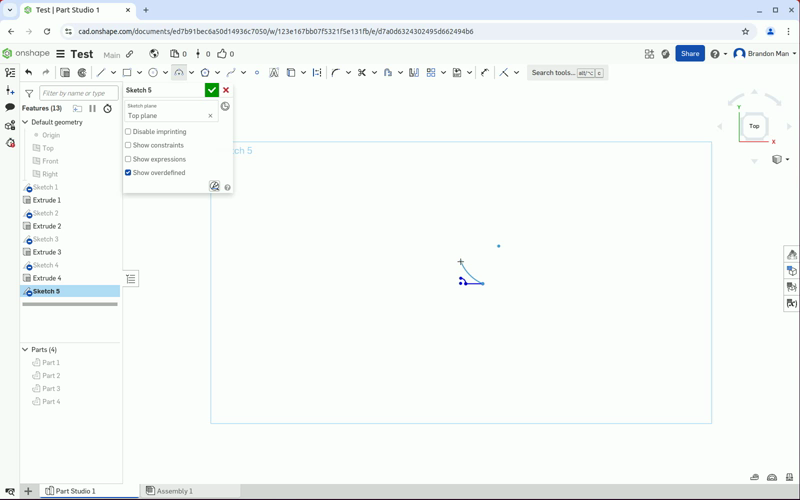
mouse_move(476, 267)
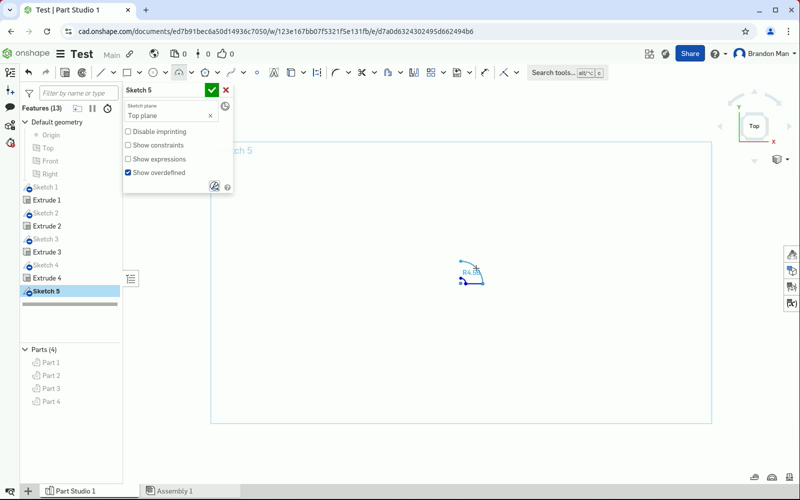
click(476, 267)
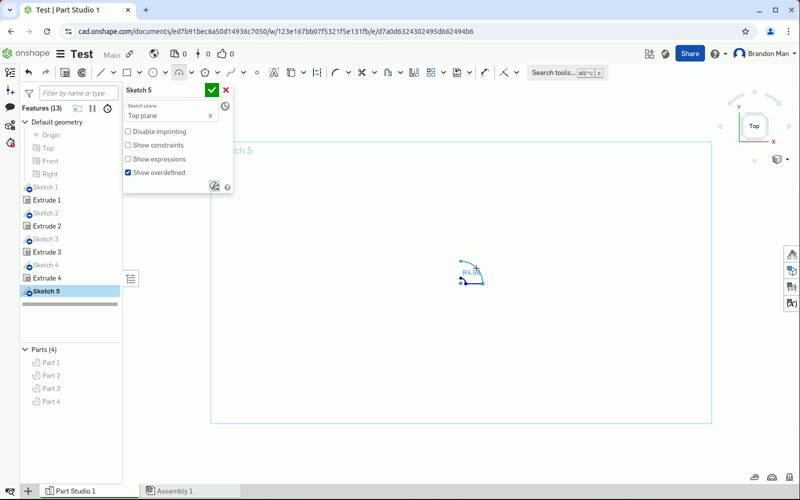
key_up(shift)
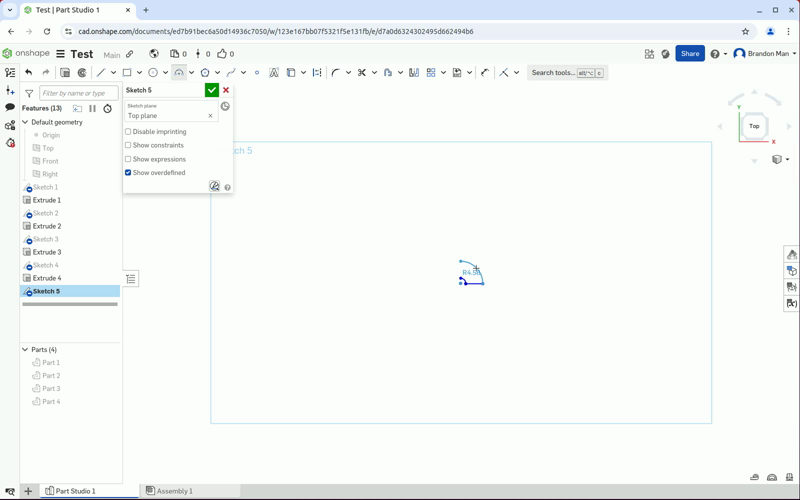
key(esc)
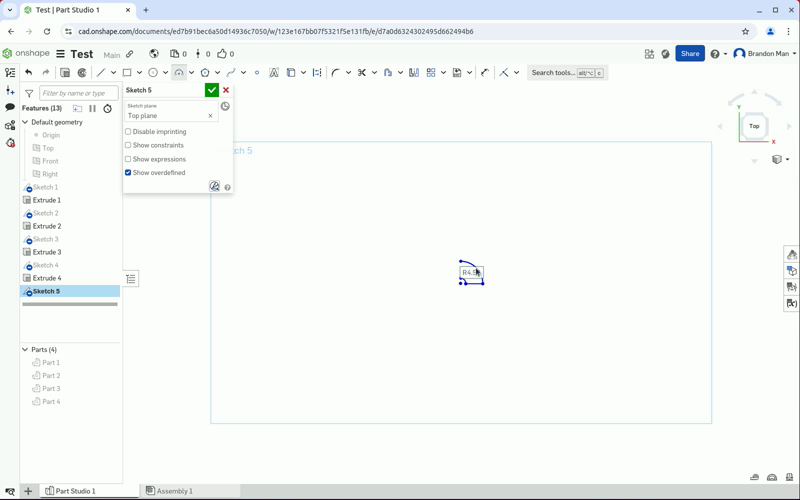
key(l)
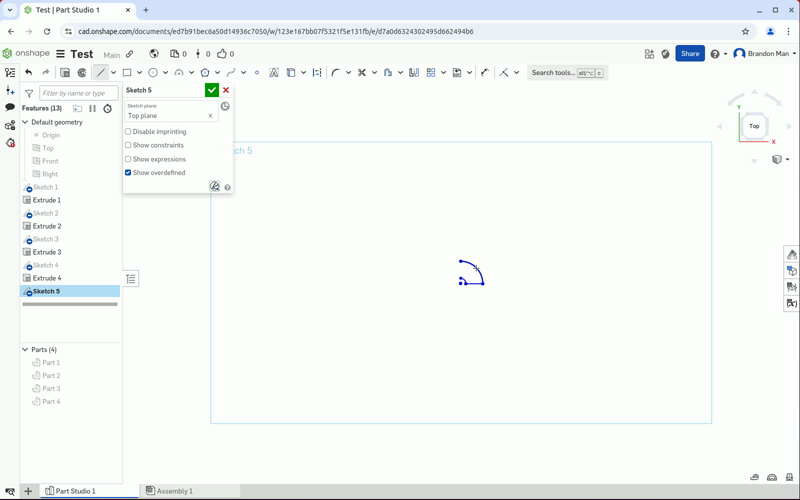
mouse_move(460, 261)
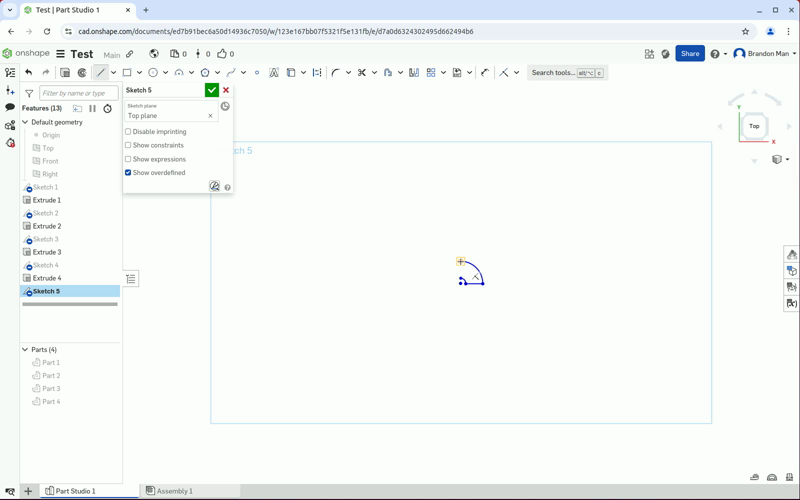
click(460, 261)
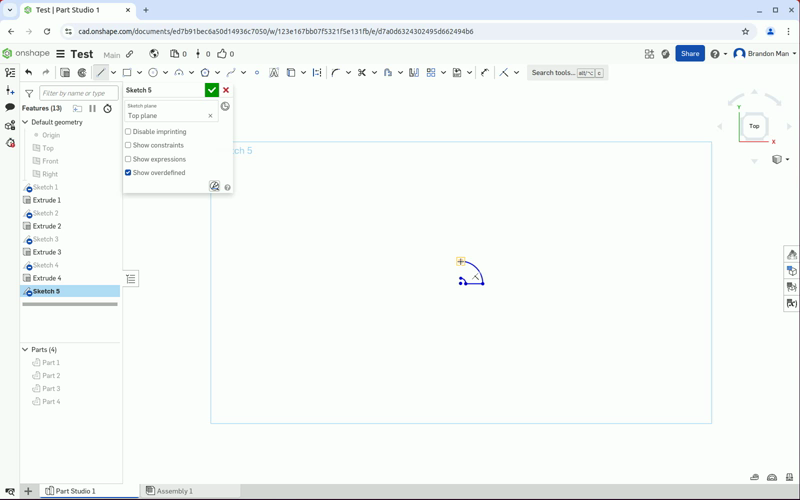
mouse_move(490, 261)
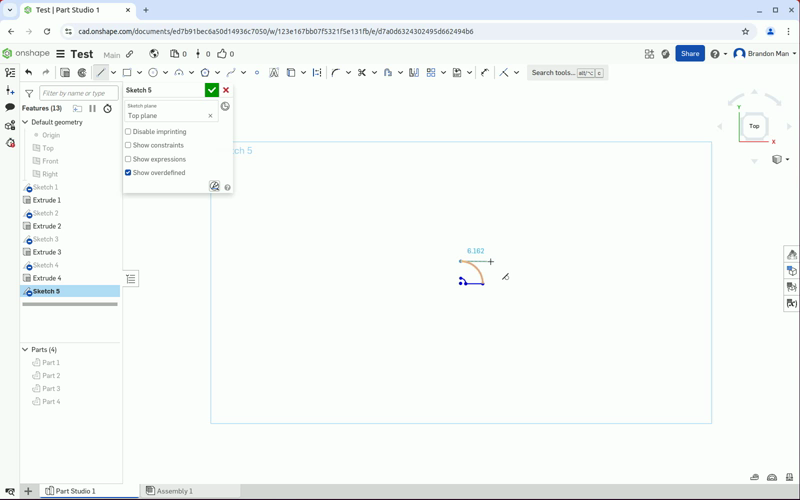
key_down(shift)
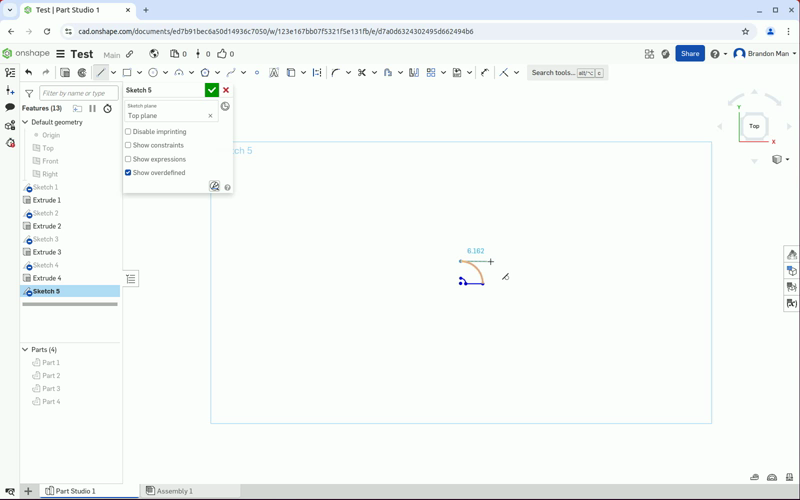
mouse_move(460, 278)
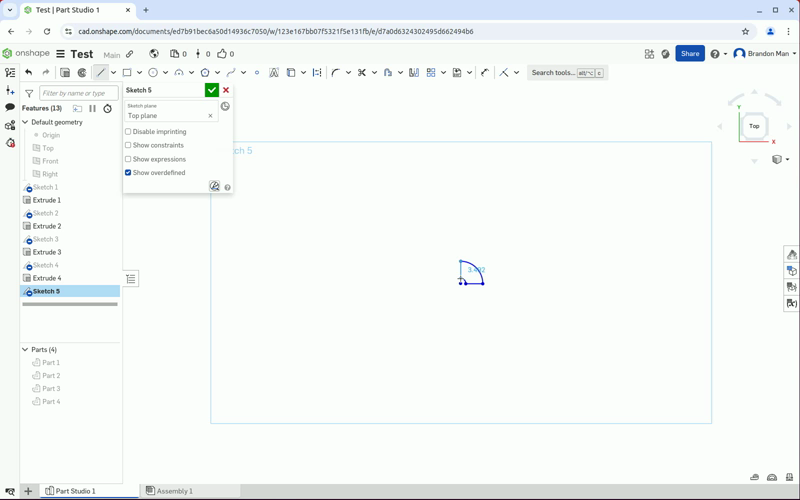
scroll(6)
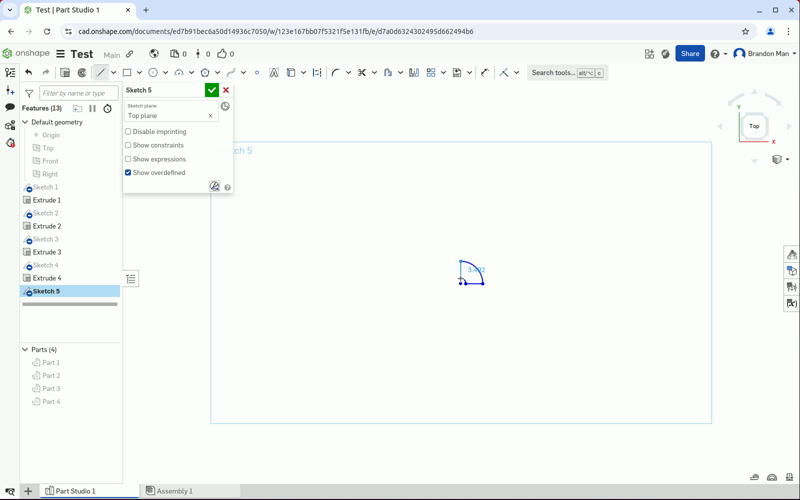
scroll(6)
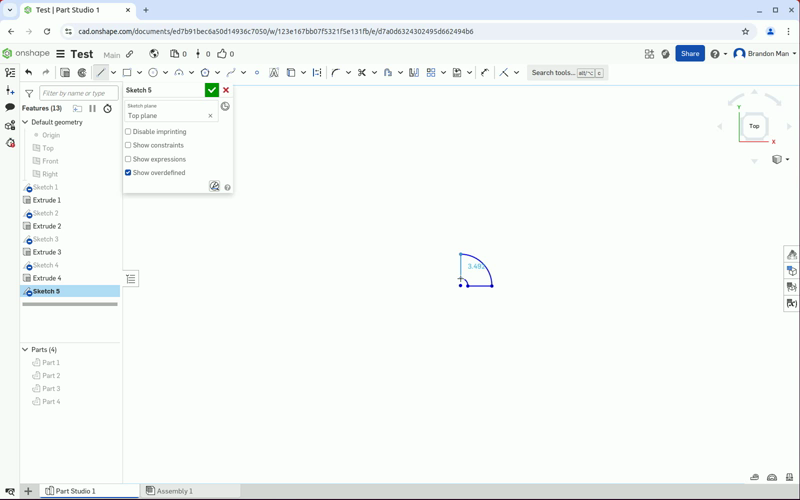
scroll(6)
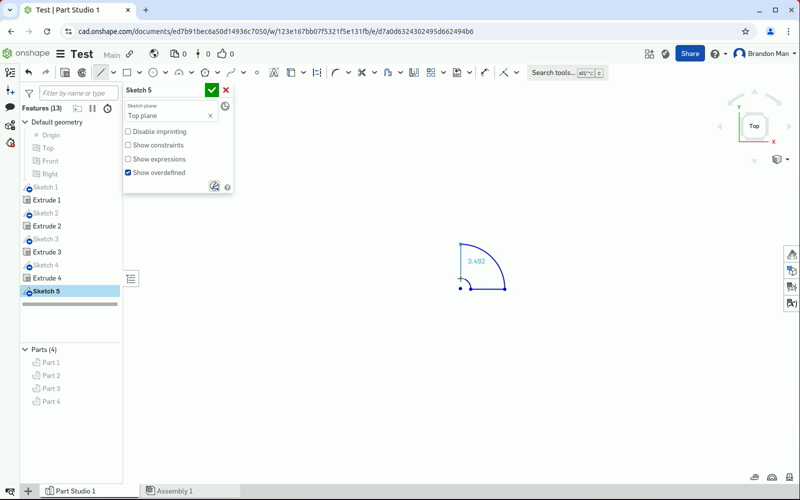
scroll(6)
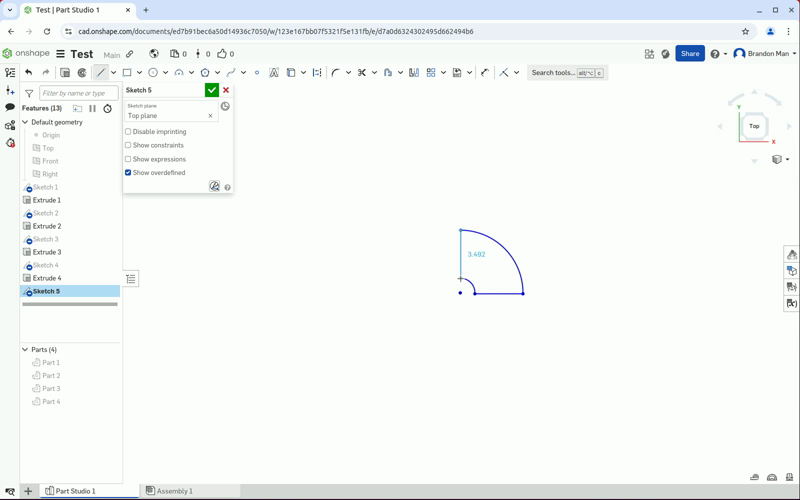
scroll(6)
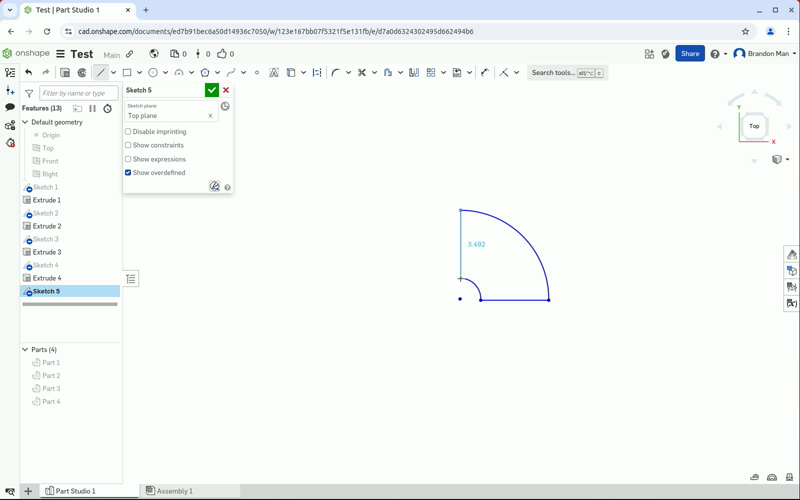
scroll(6)
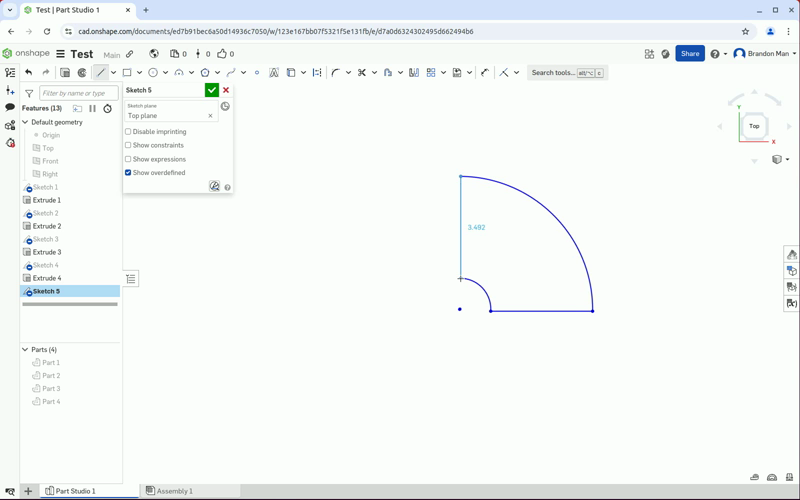
scroll(6)
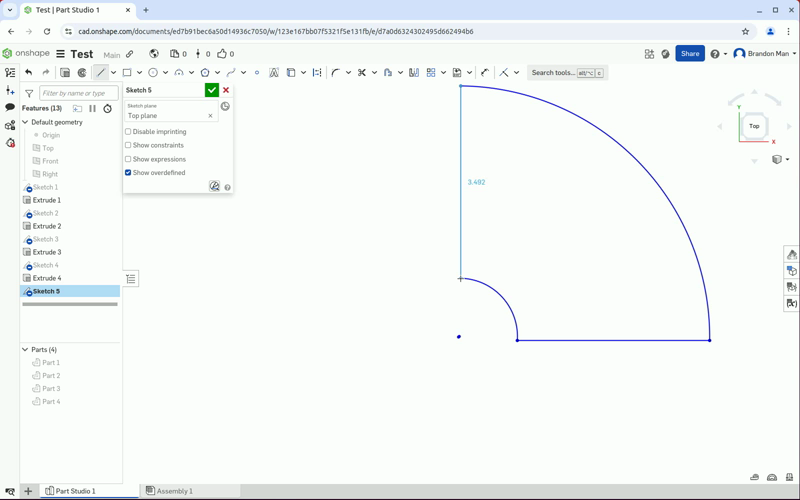
key_up(shift)
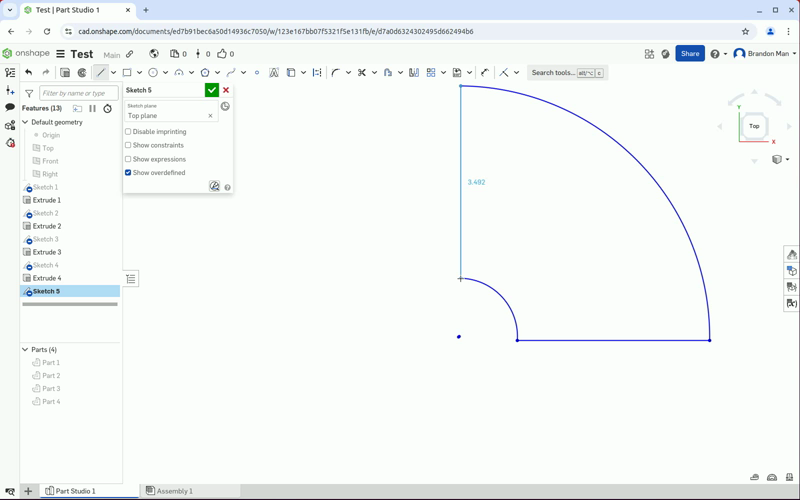
click(460, 278)
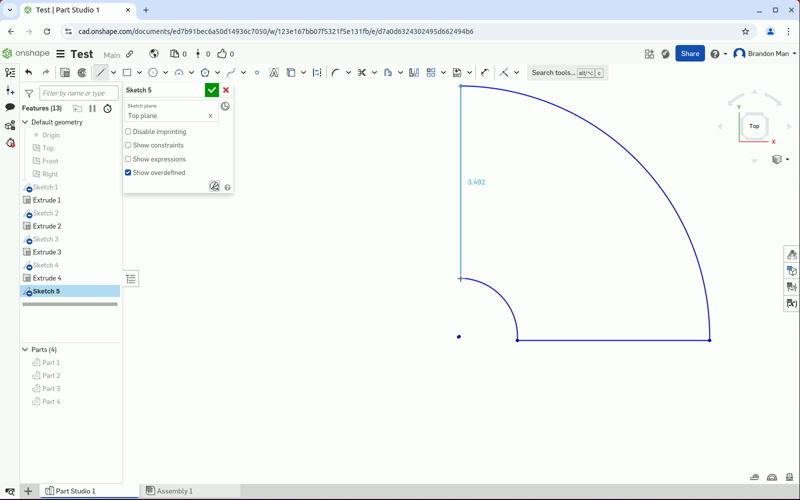
scroll(-6)
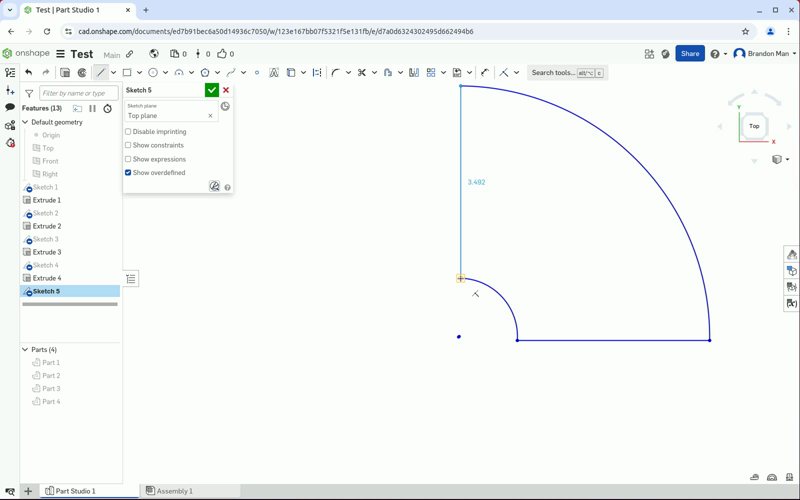
scroll(-6)
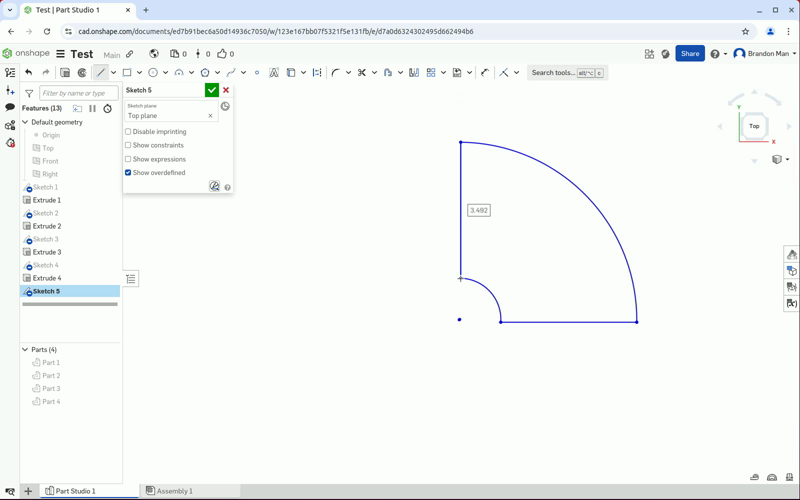
scroll(-6)
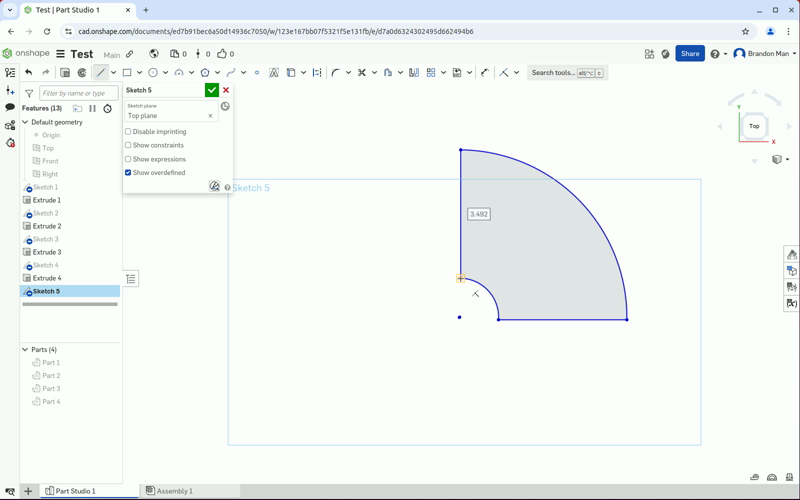
scroll(-6)
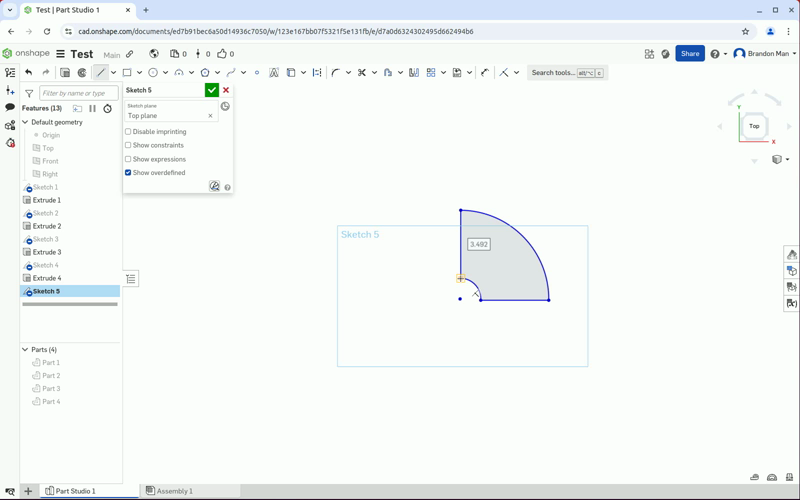
scroll(-6)
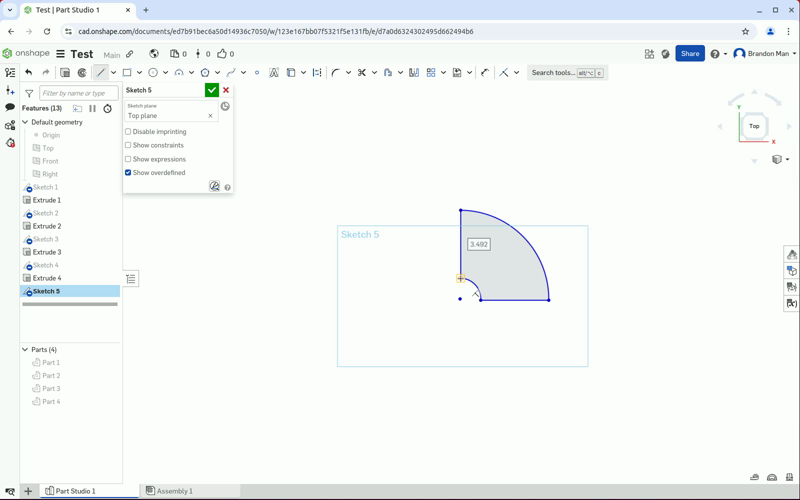
scroll(-6)
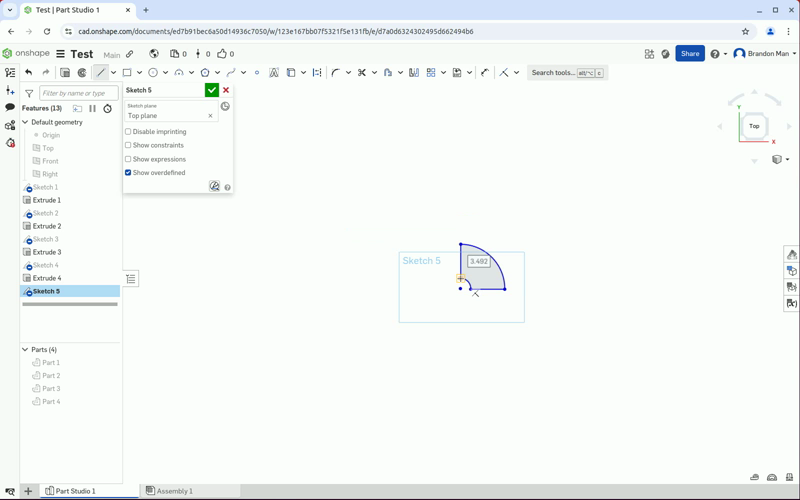
scroll(-6)
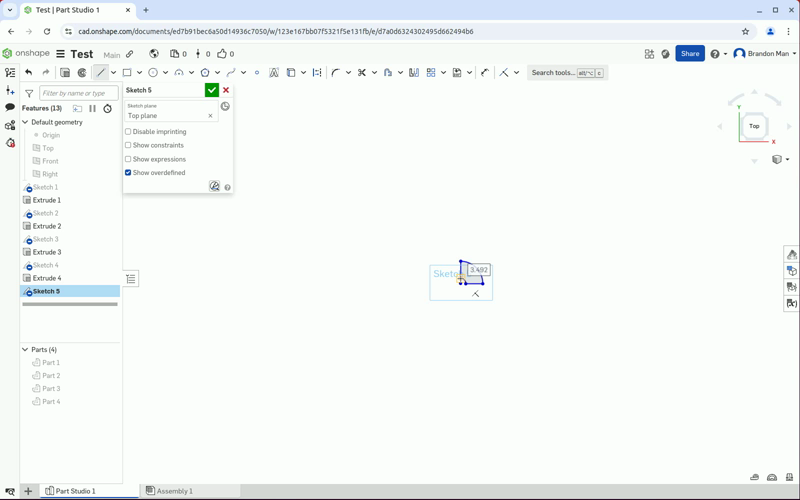
key(esc)
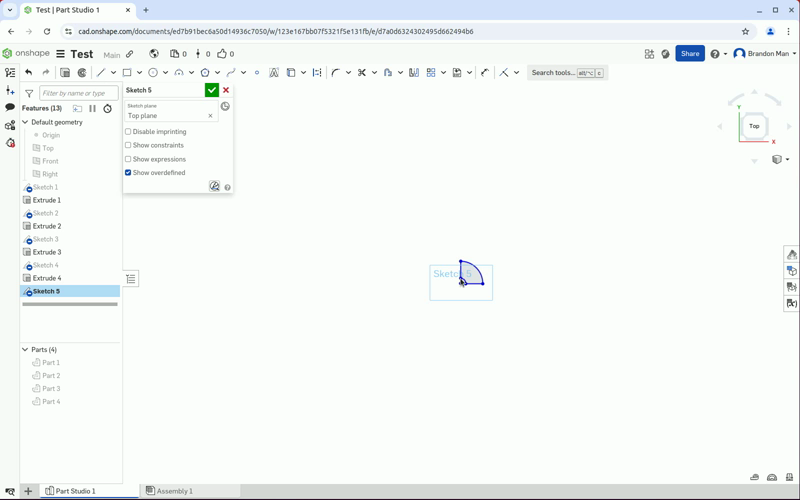
mouse_move(473, 275)
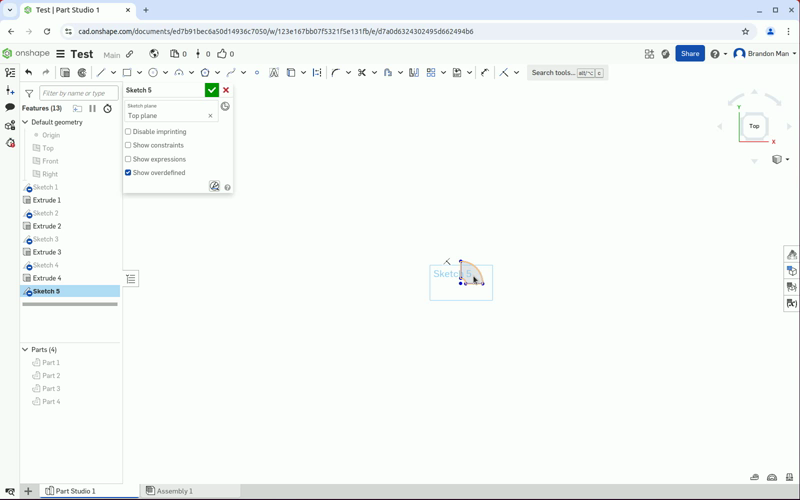
scroll(6)
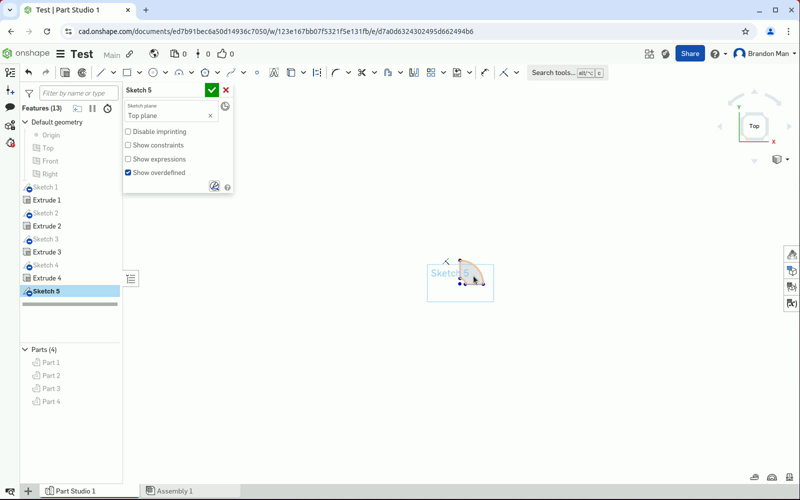
scroll(6)
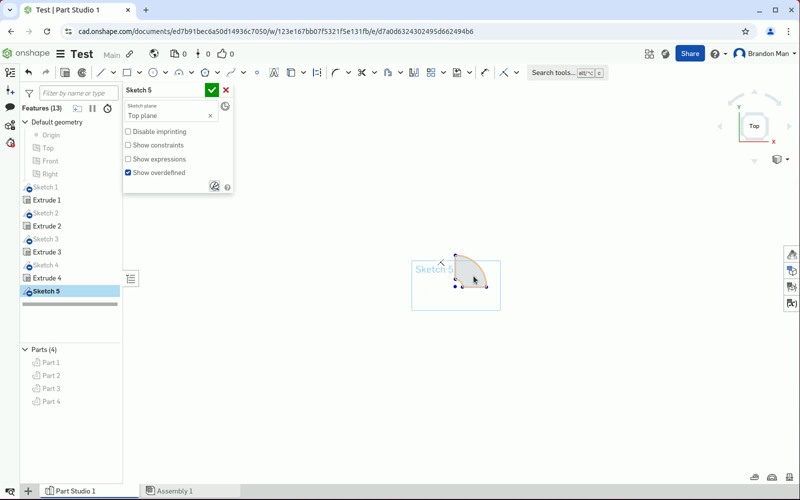
scroll(6)
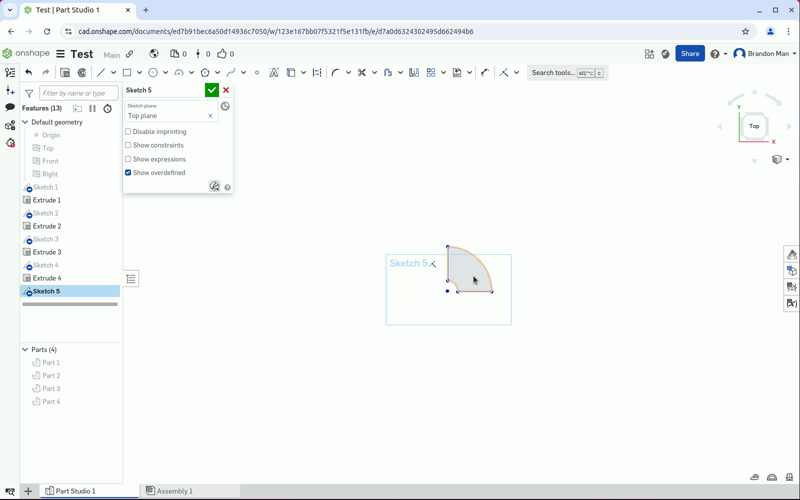
scroll(6)
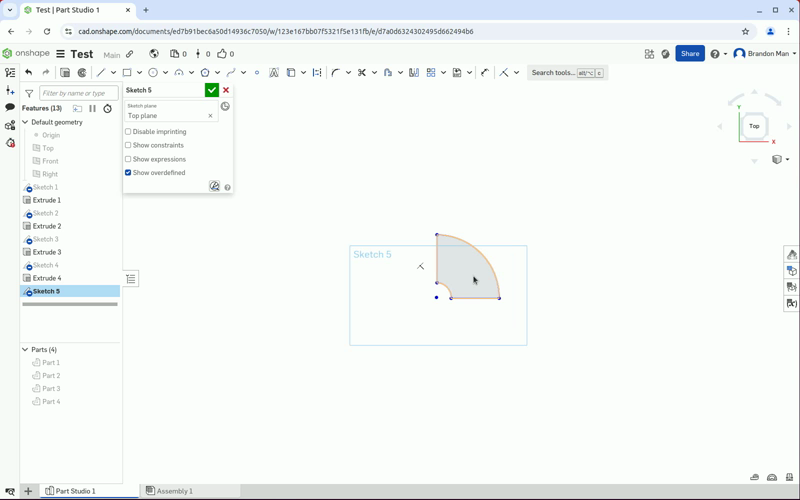
scroll(6)
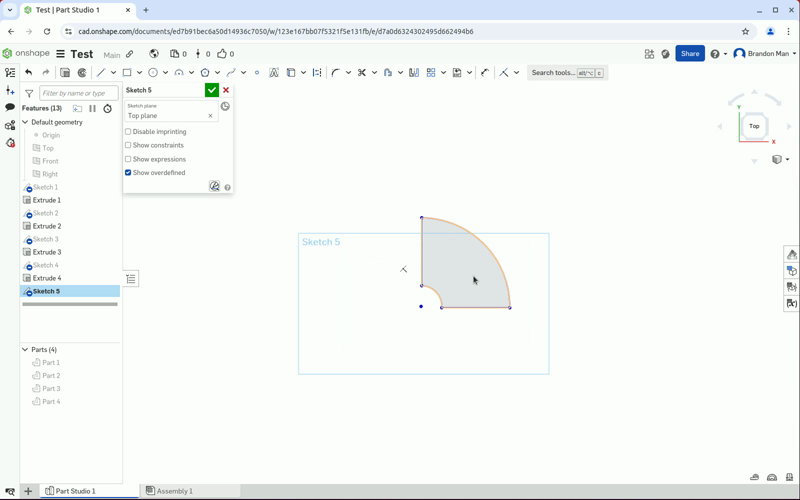
scroll(6)
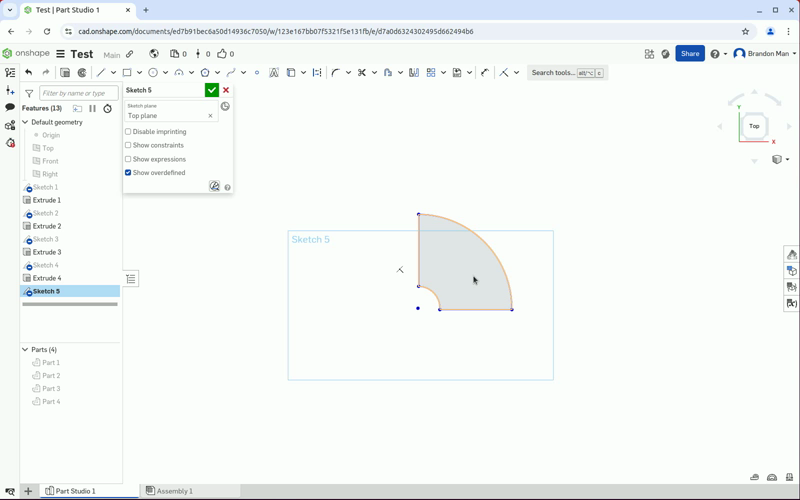
scroll(6)
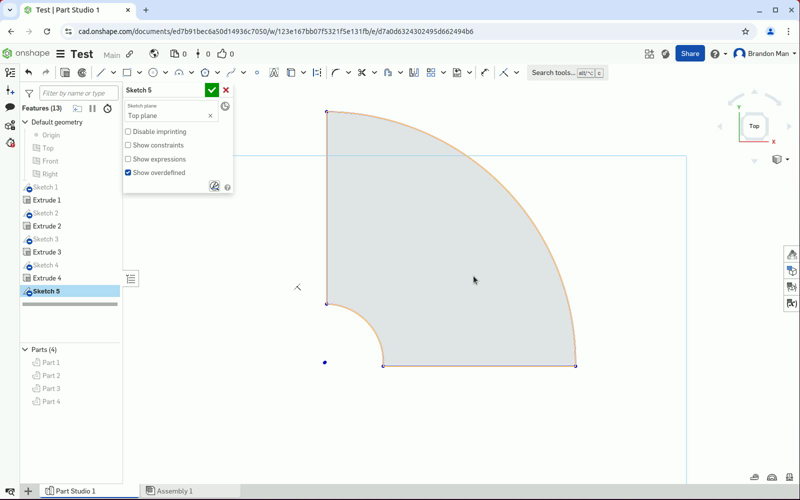
click(473, 275)
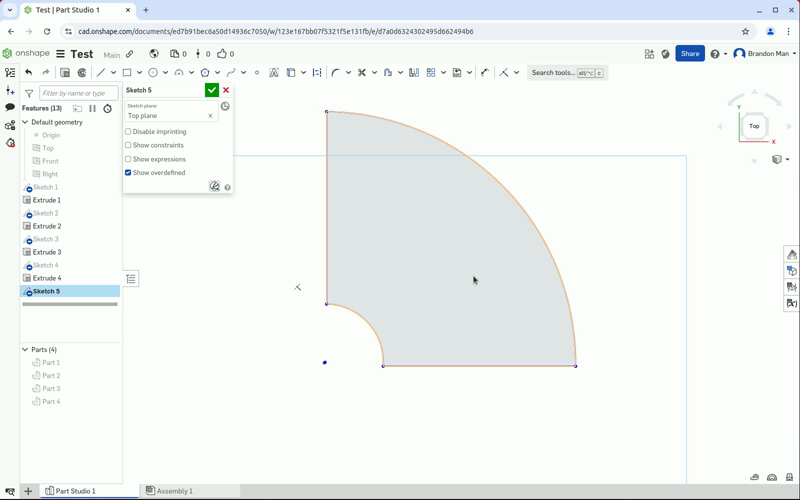
scroll(-6)
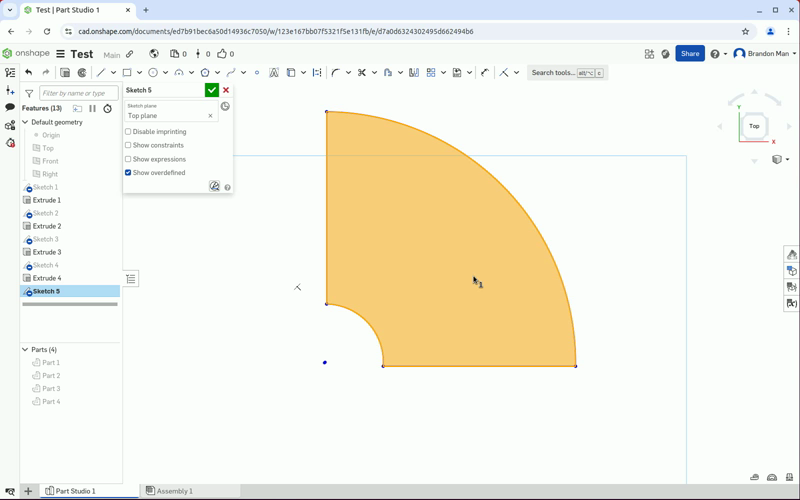
scroll(-6)
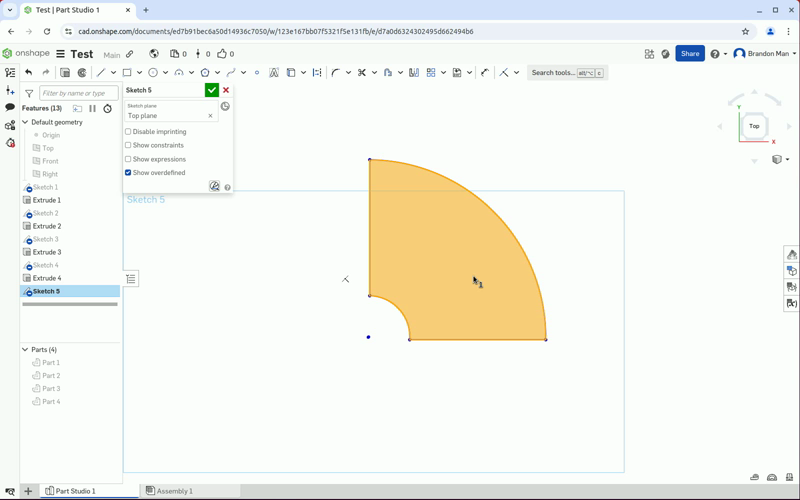
scroll(-6)
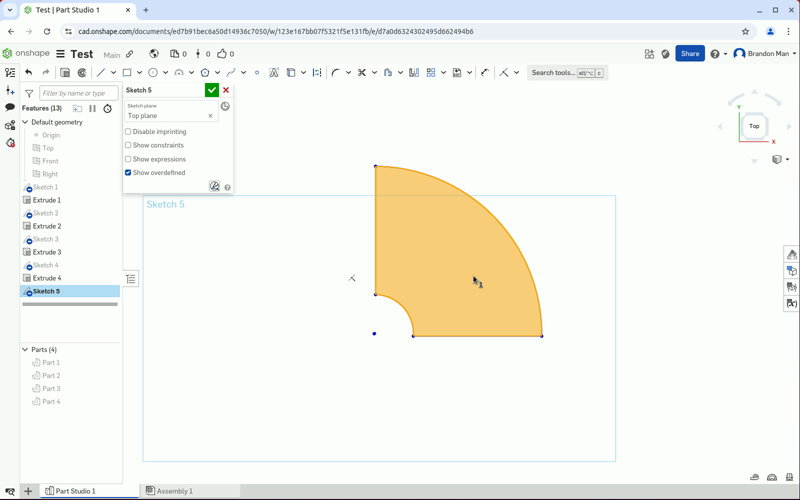
scroll(-6)
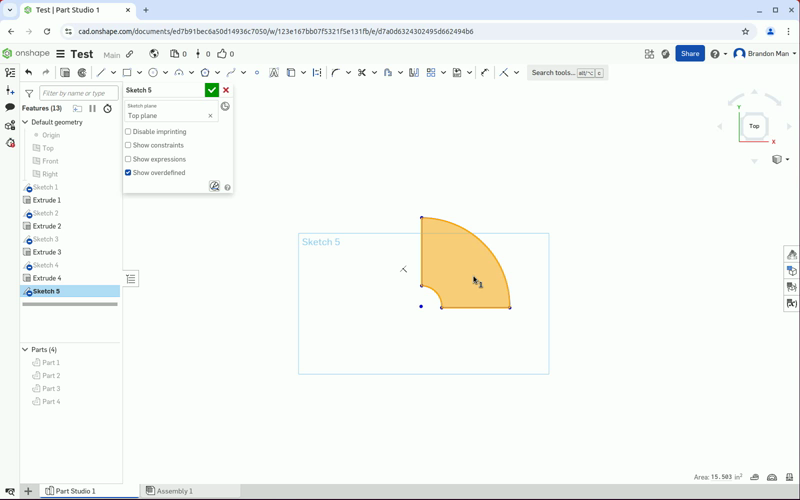
scroll(-6)
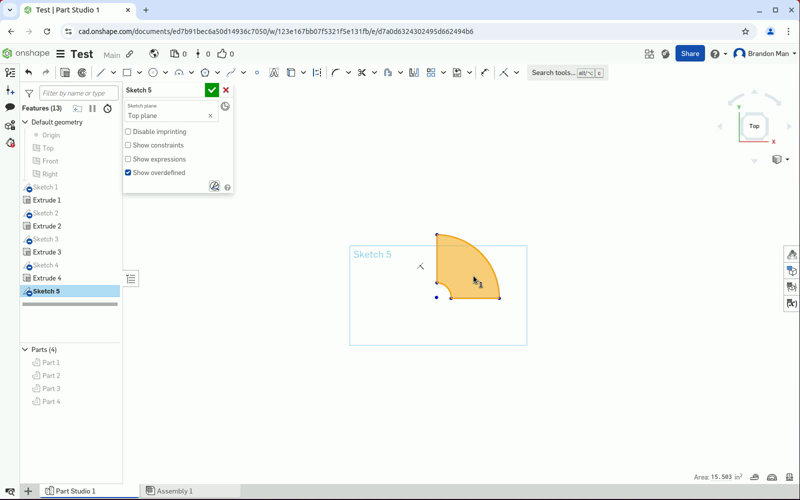
scroll(-6)
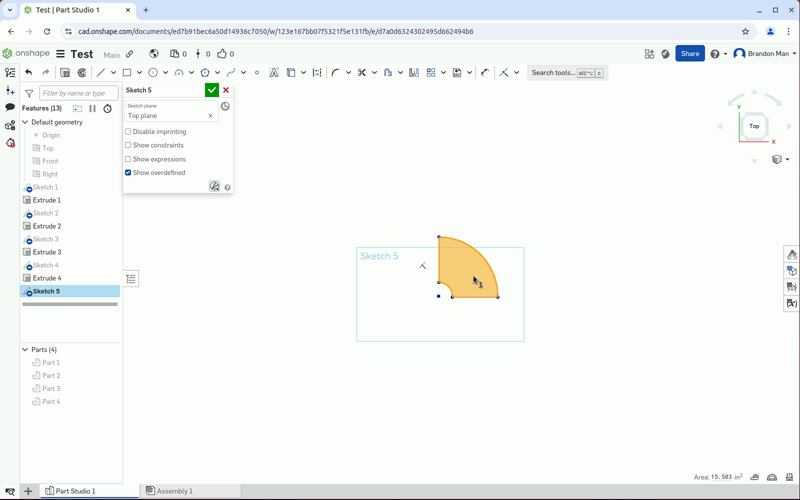
scroll(-6)
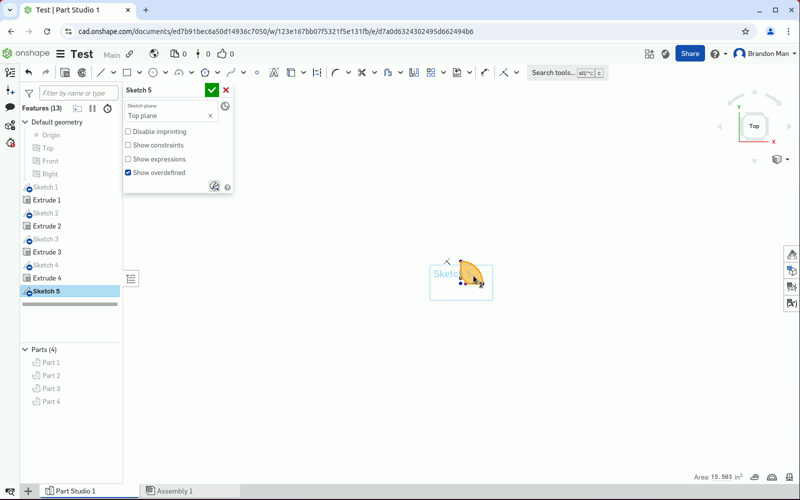
mouse_move(73, 352)
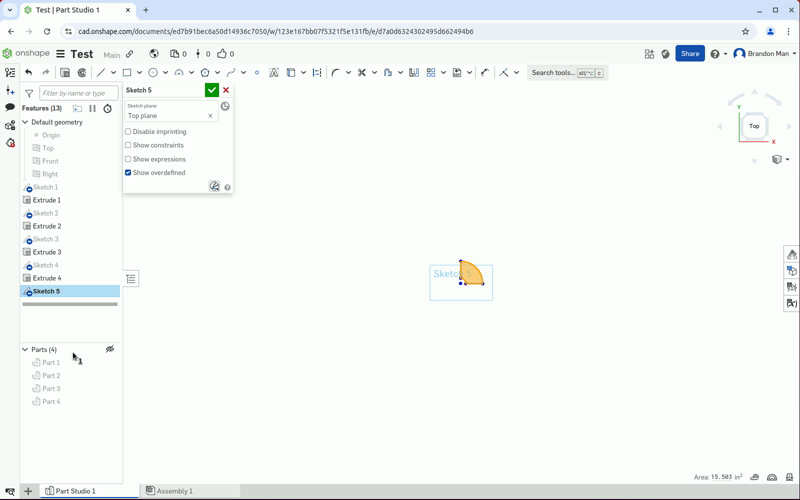
key(shift+y)
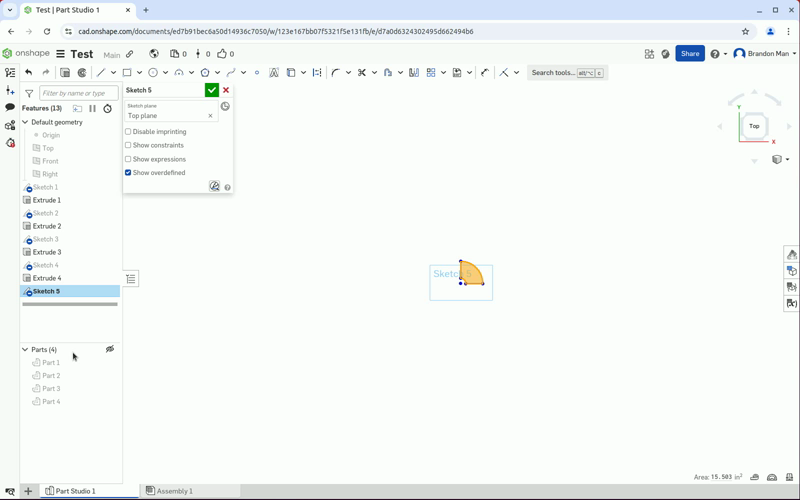
key(shift+e)
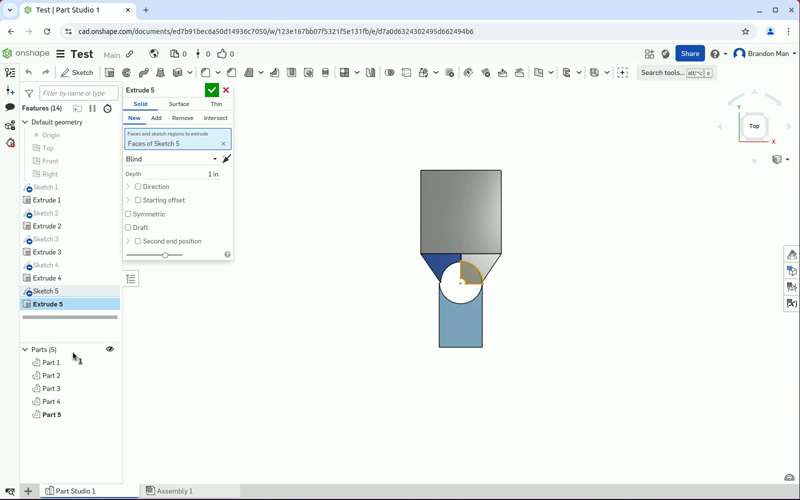
mouse_move(143, 106)
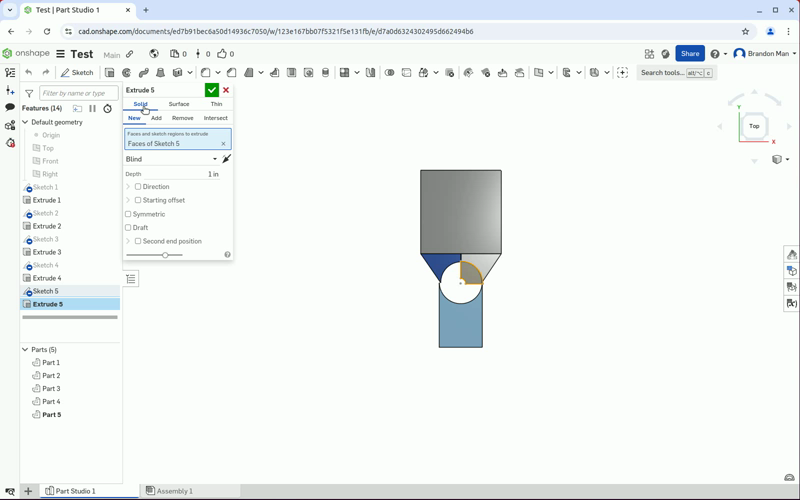
click(143, 106)
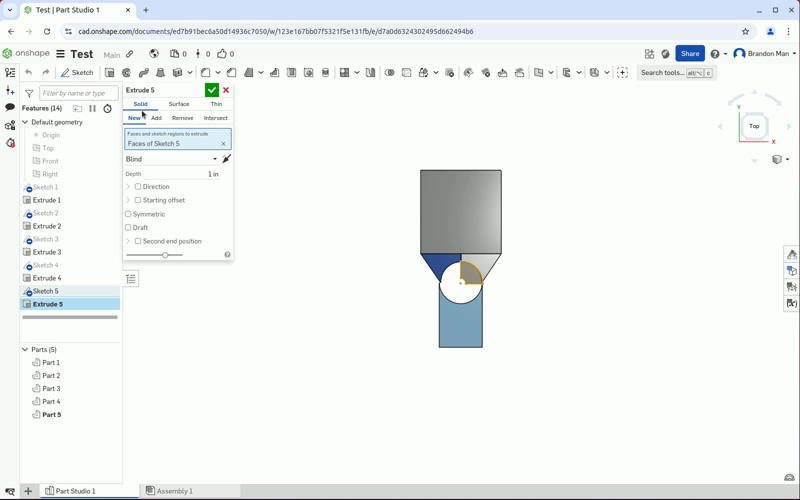
mouse_move(137, 120)
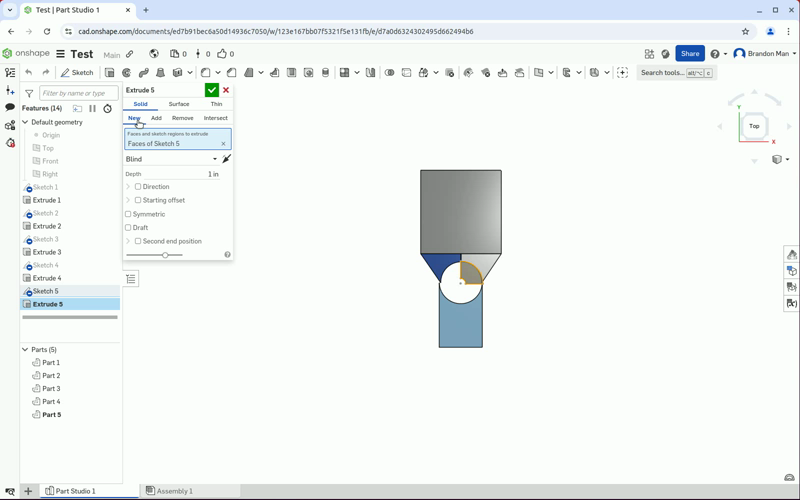
click(137, 120)
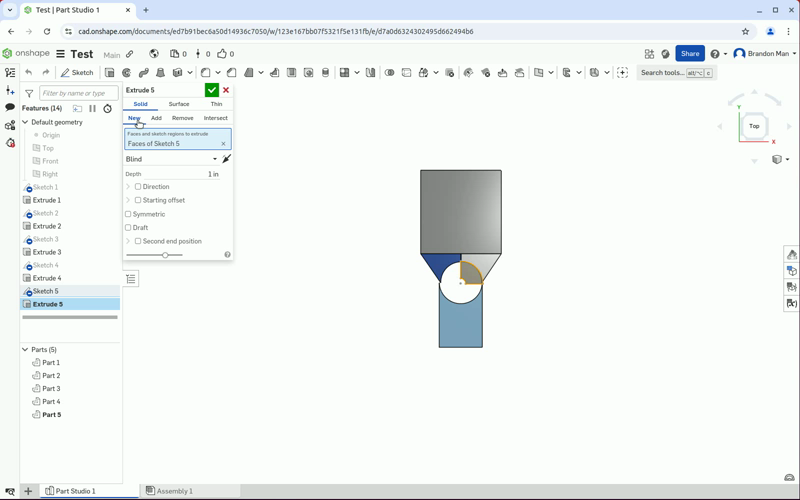
key(tab, 4)
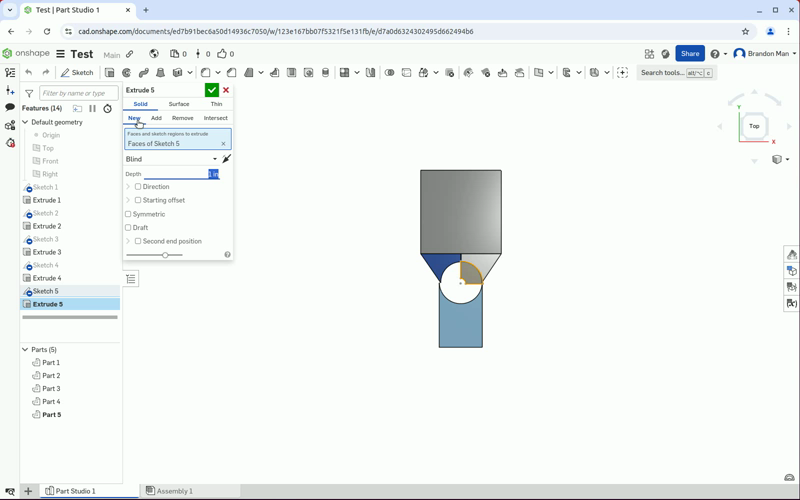
text(1.204)
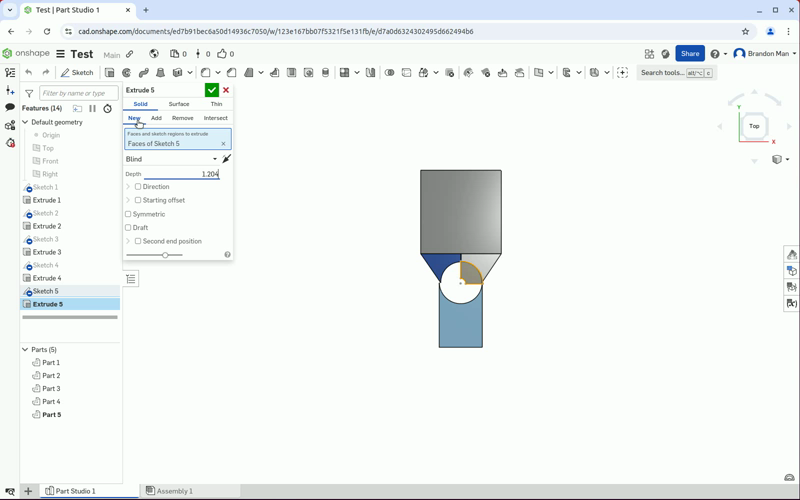
key(enter)
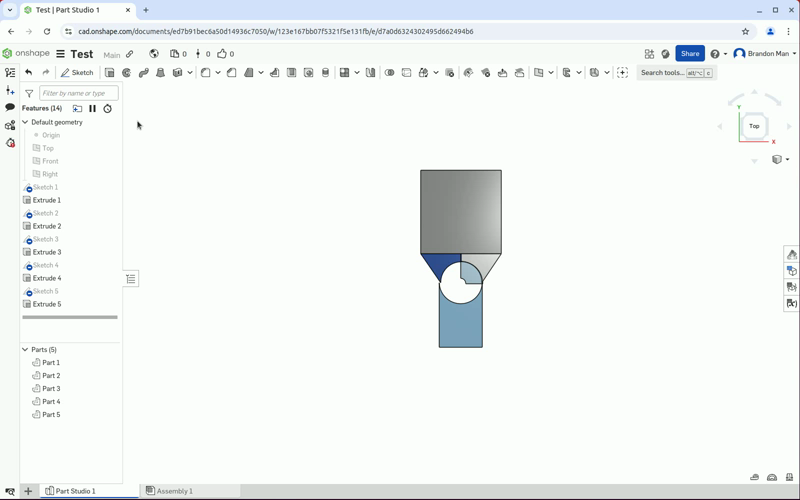
key(shift+h)
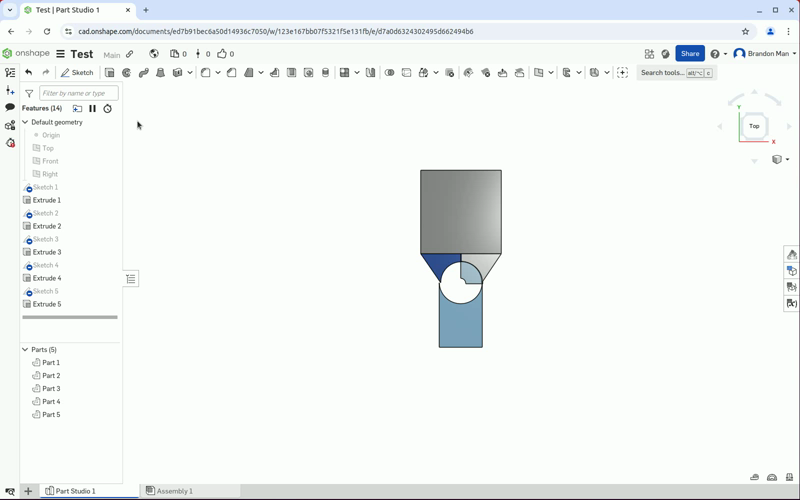
key(shift+h)
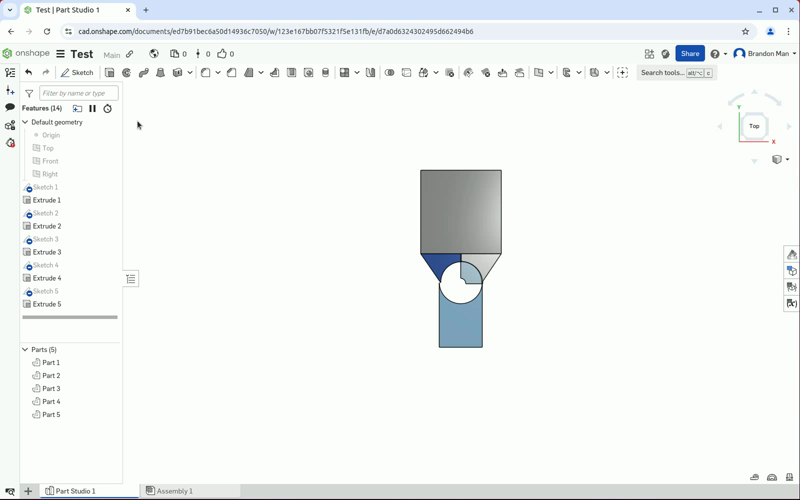
mouse_move(73, 189)
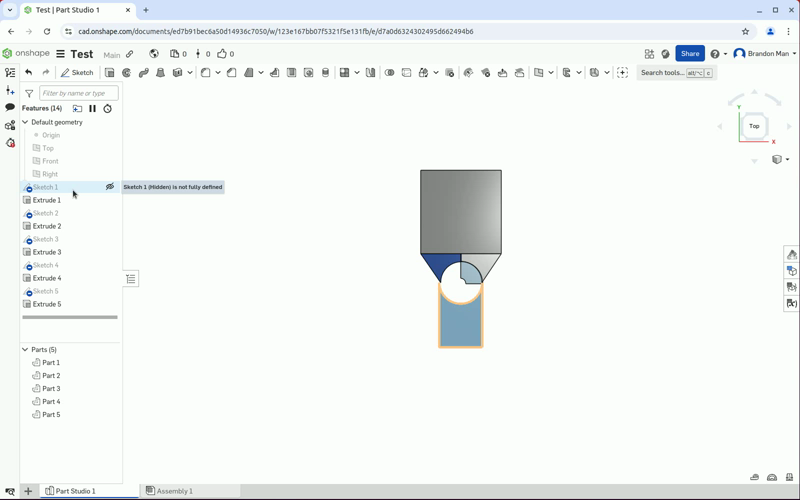
click(73, 189)
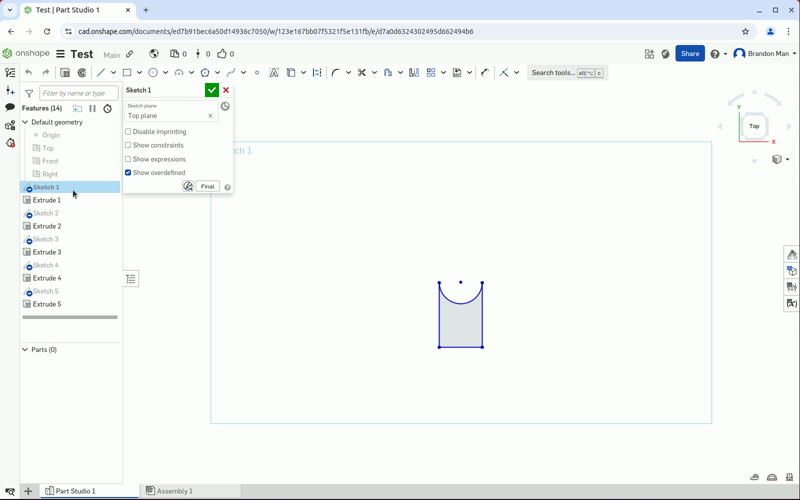
mouse_move(229, 92)
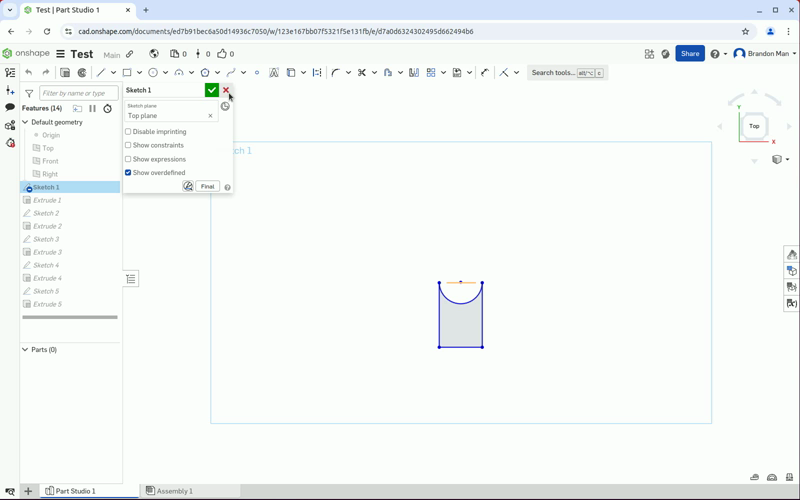
click(229, 92)
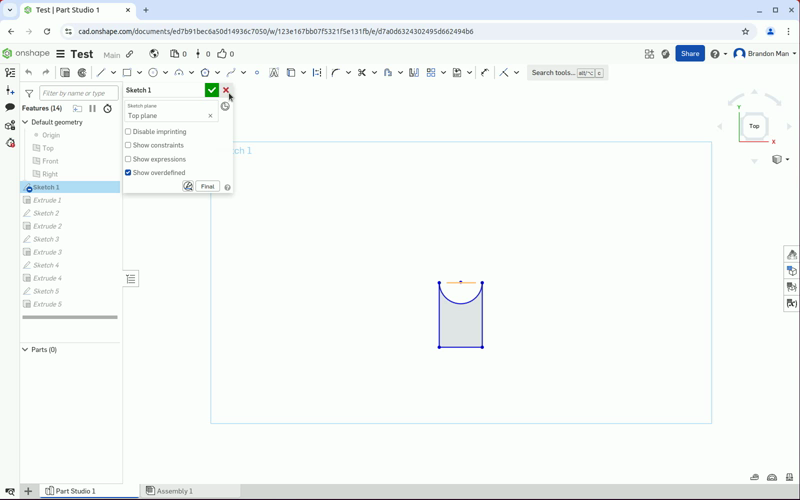
key(shift+s)
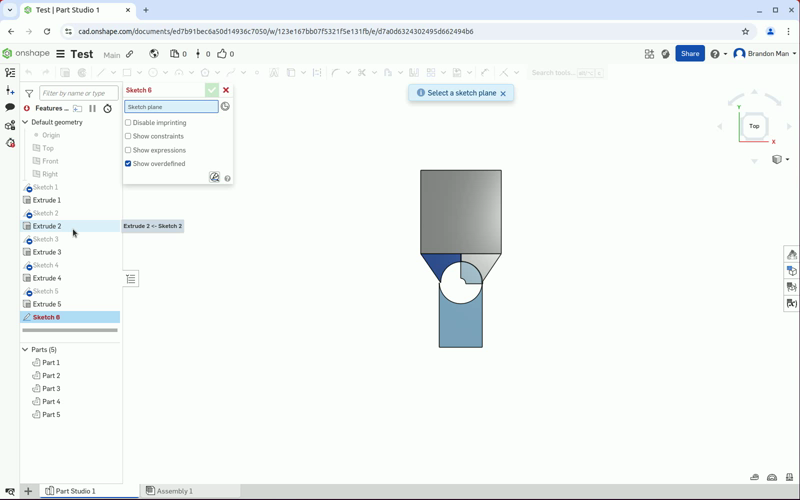
scroll(3)
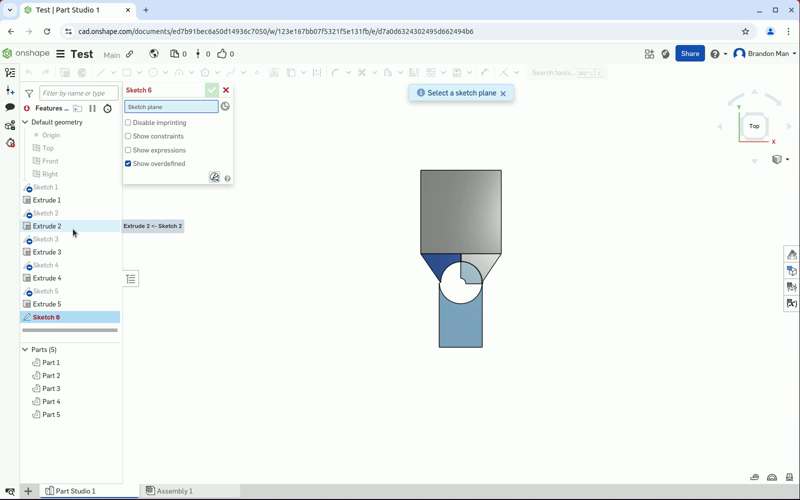
mouse_move(73, 150)
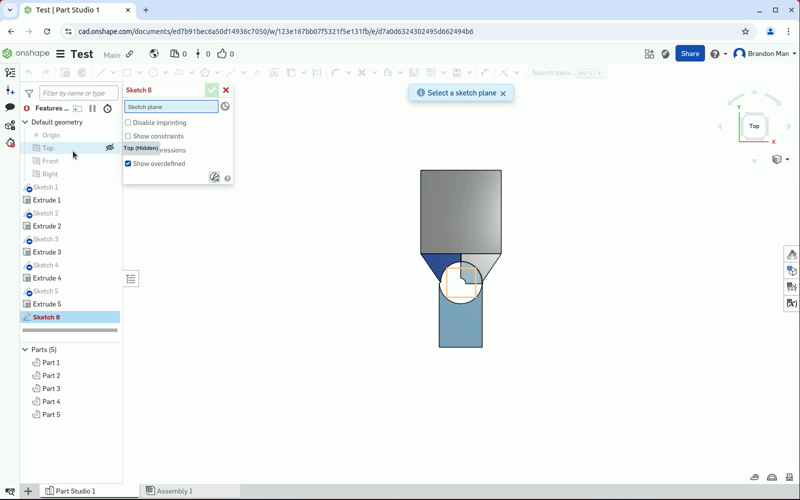
click(73, 150)
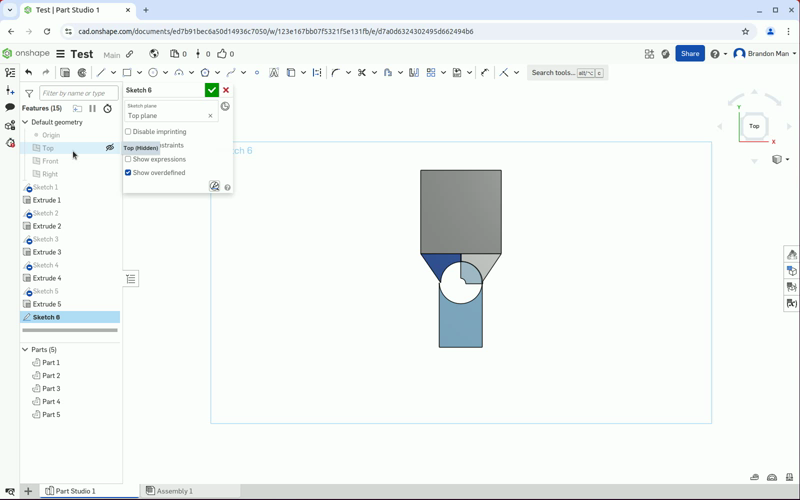
mouse_move(73, 352)
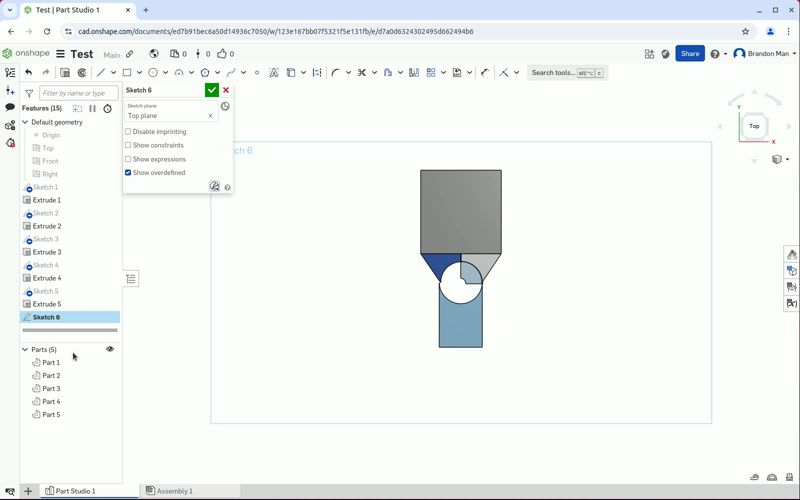
key(y)
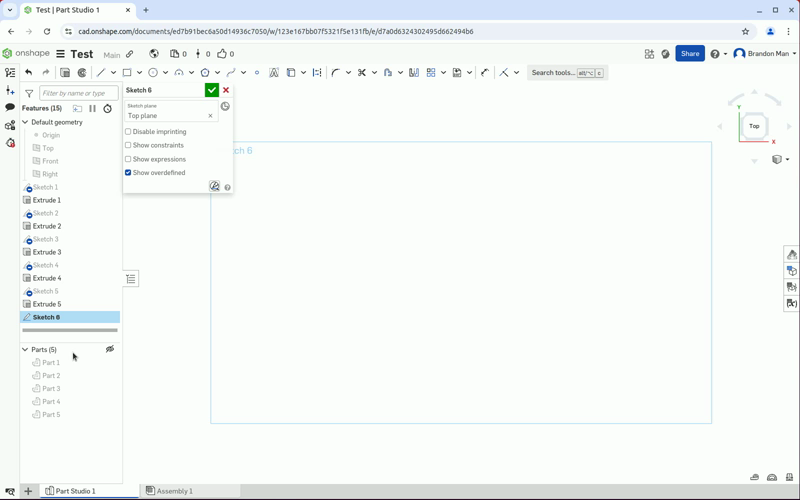
key(l)
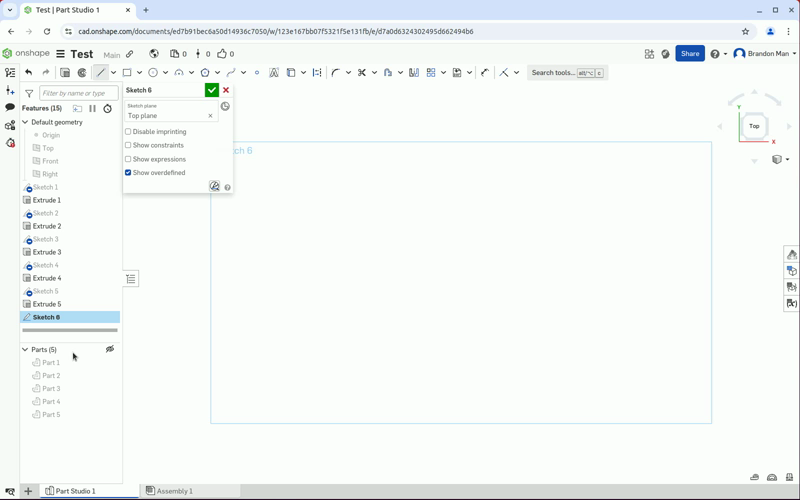
key_down(shift)
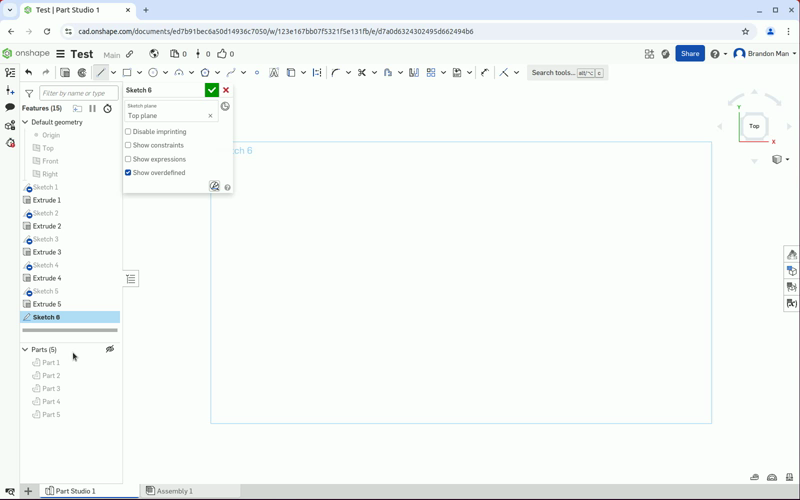
mouse_move(439, 282)
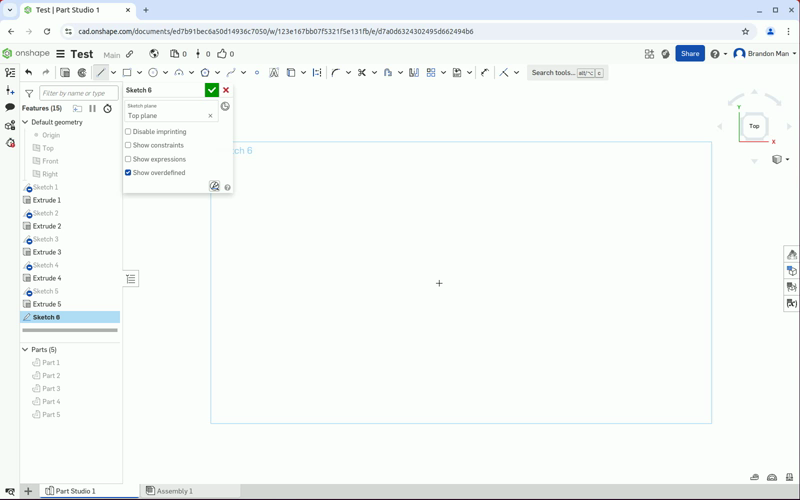
click(439, 282)
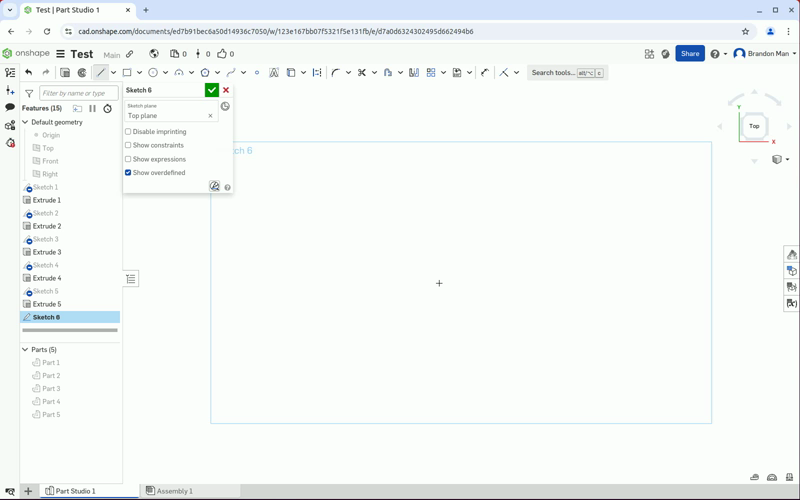
key_up(shift)
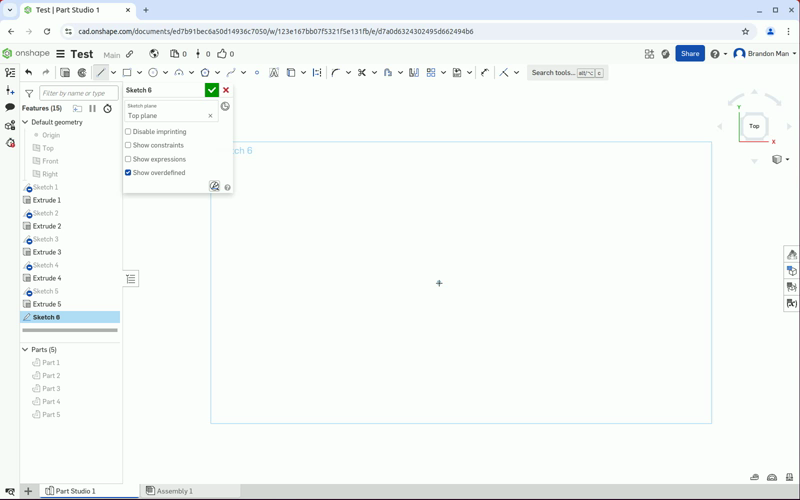
key_down(shift)
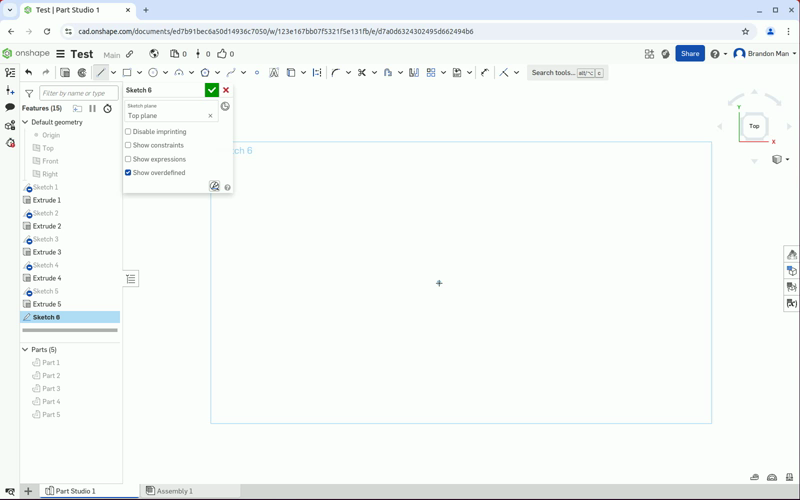
mouse_move(469, 282)
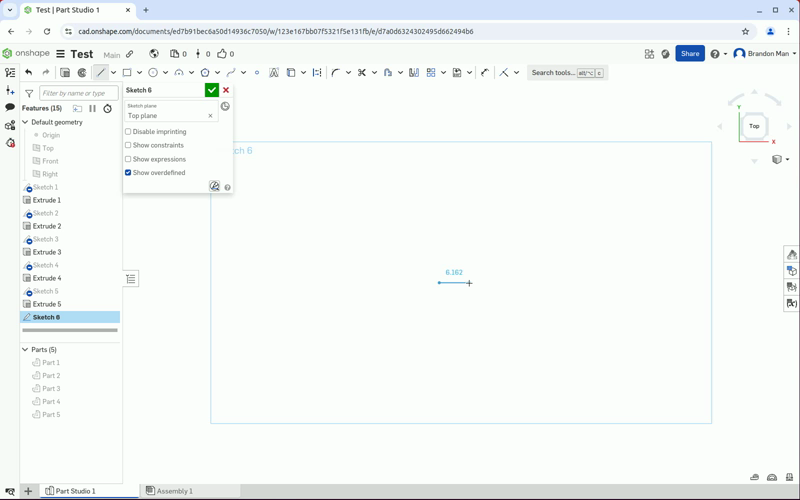
mouse_move(456, 282)
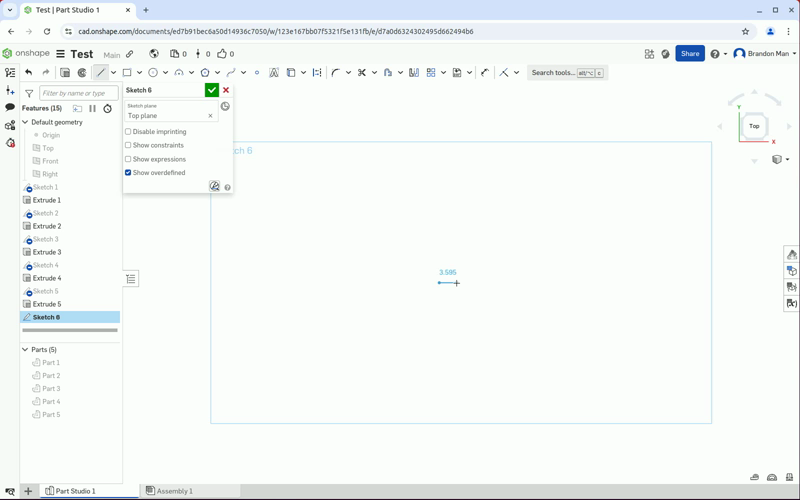
click(456, 282)
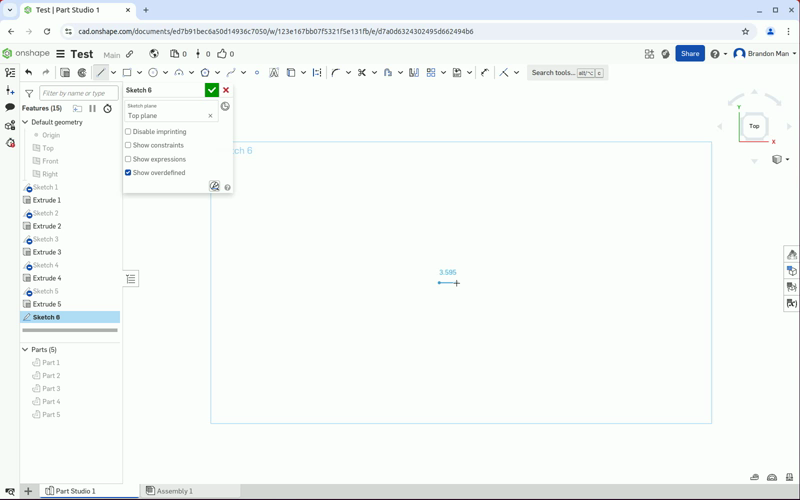
key_up(shift)
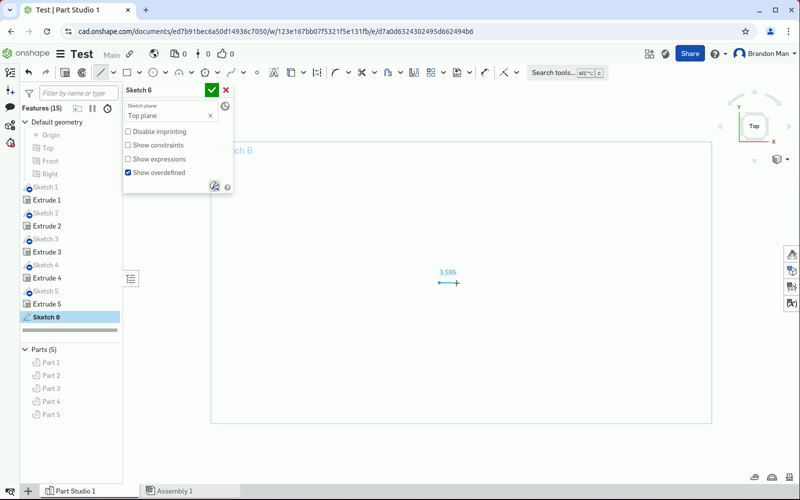
key(esc)
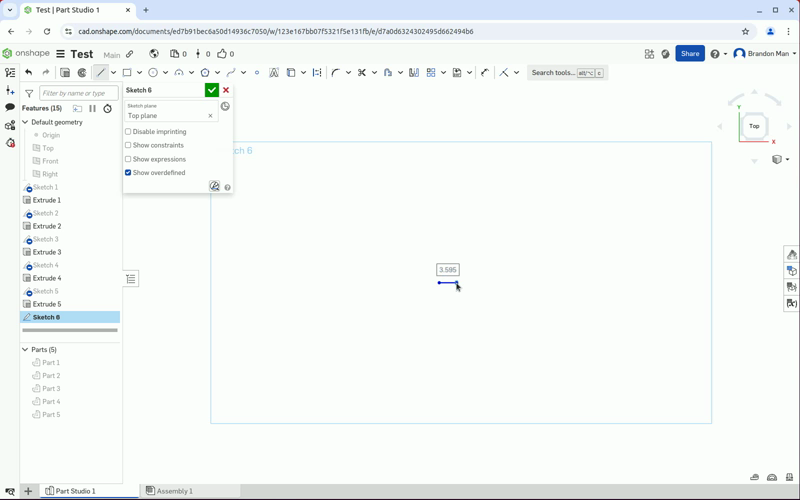
key(a)
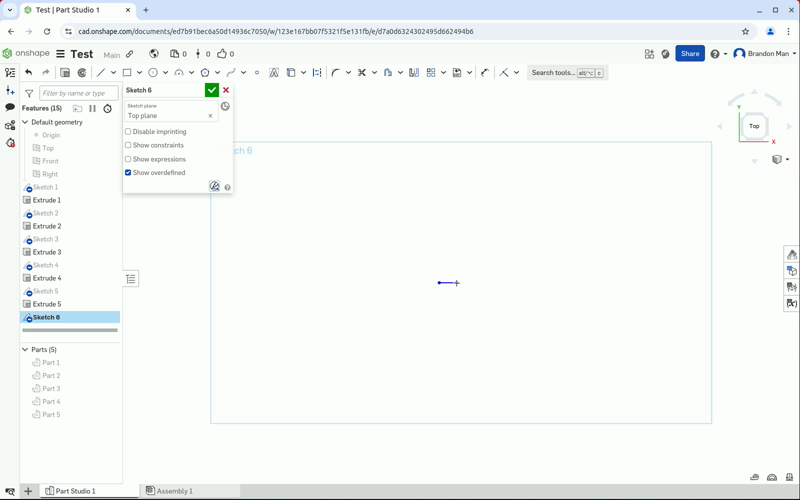
mouse_move(456, 282)
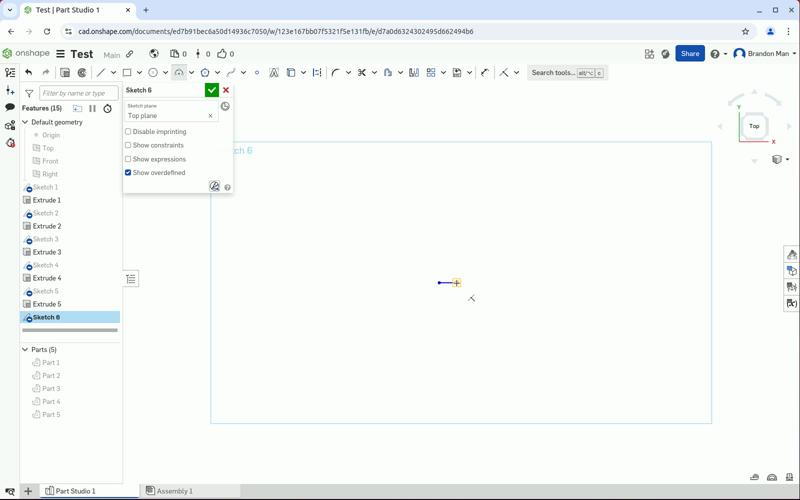
click(456, 282)
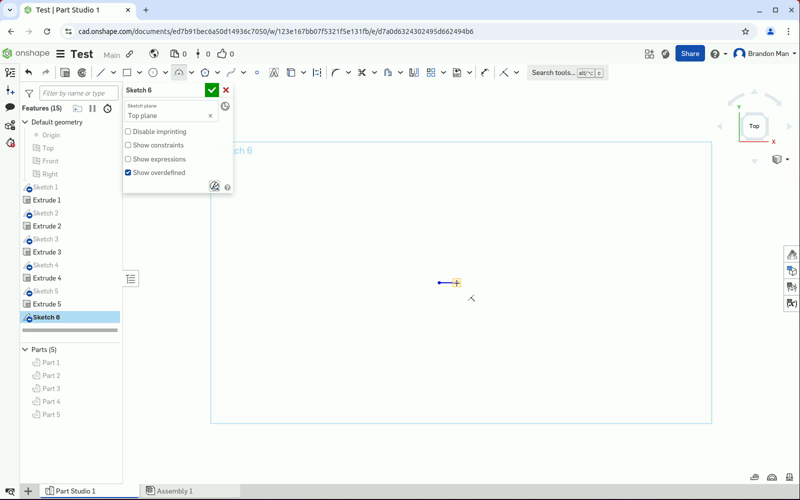
key_down(shift)
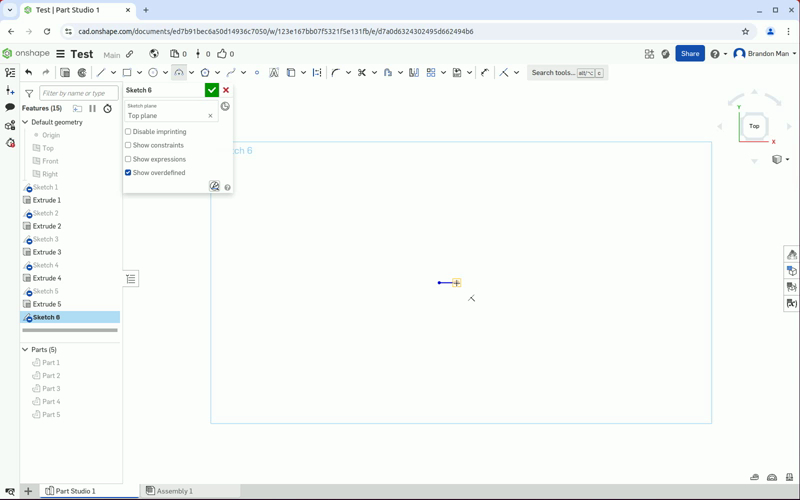
mouse_move(461, 277)
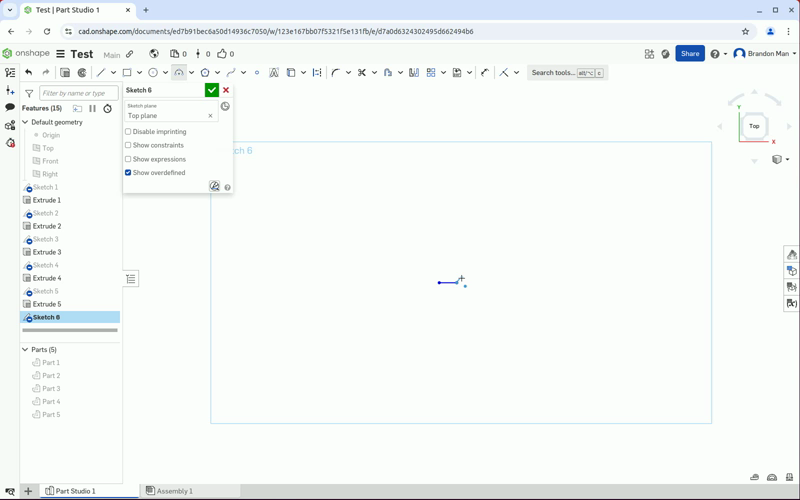
scroll(6)
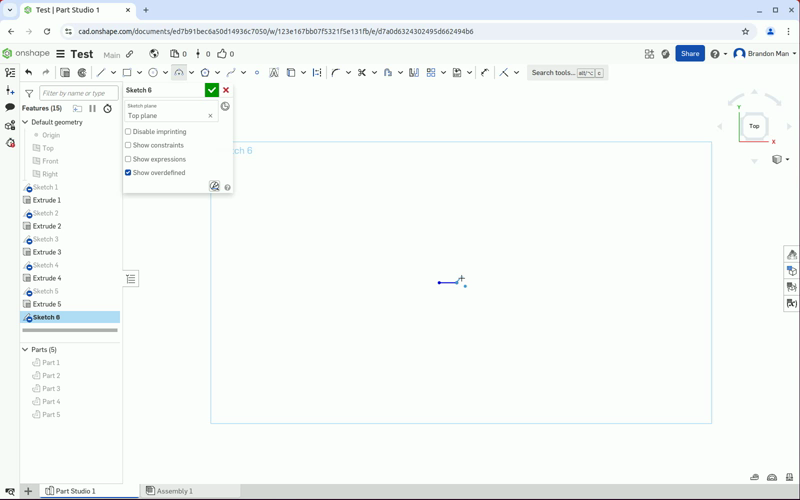
scroll(6)
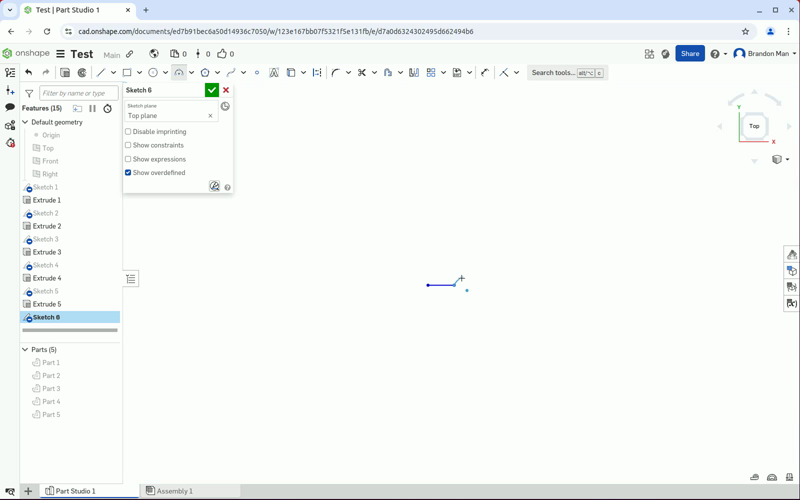
scroll(6)
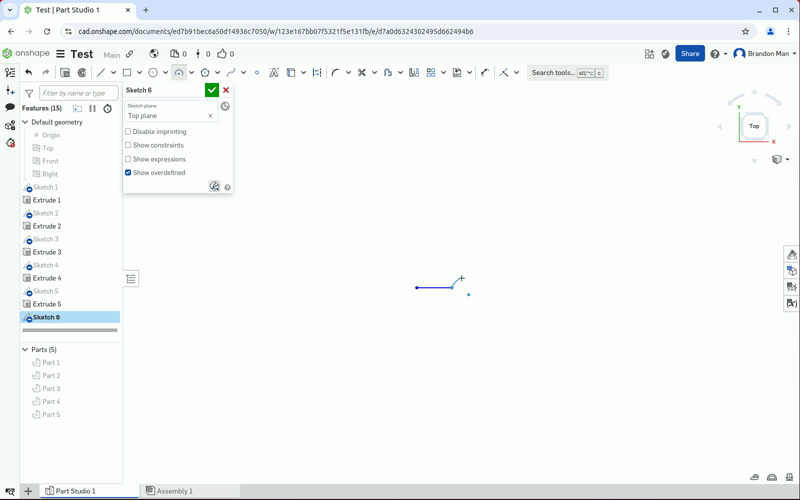
scroll(6)
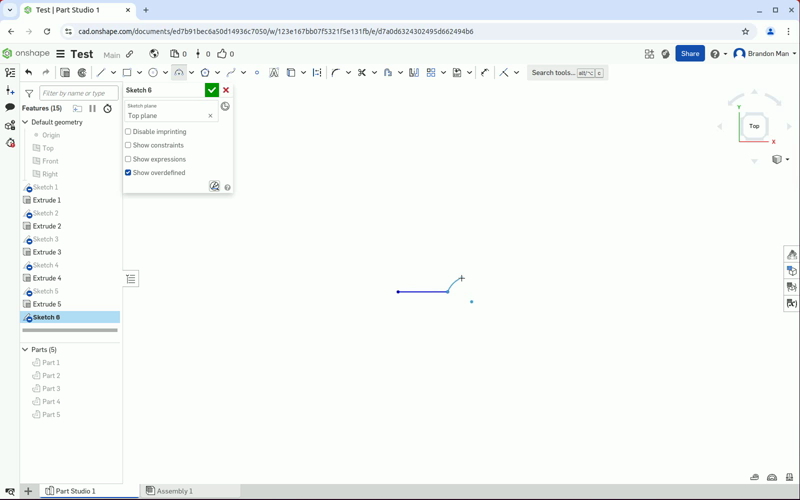
scroll(6)
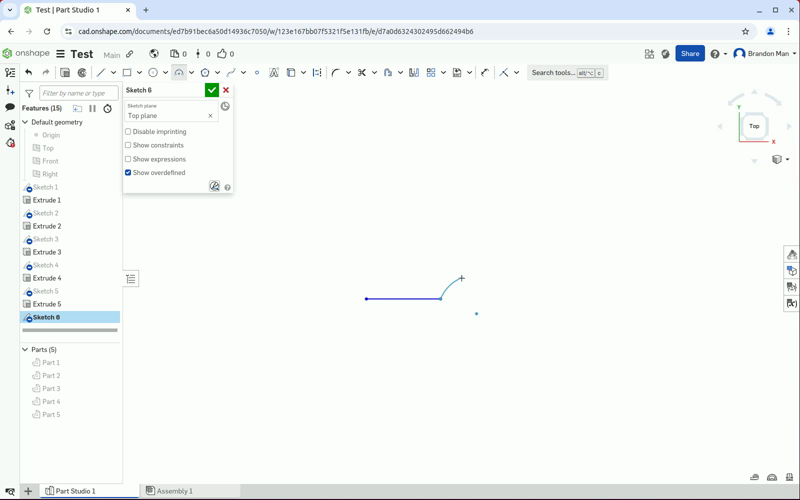
scroll(6)
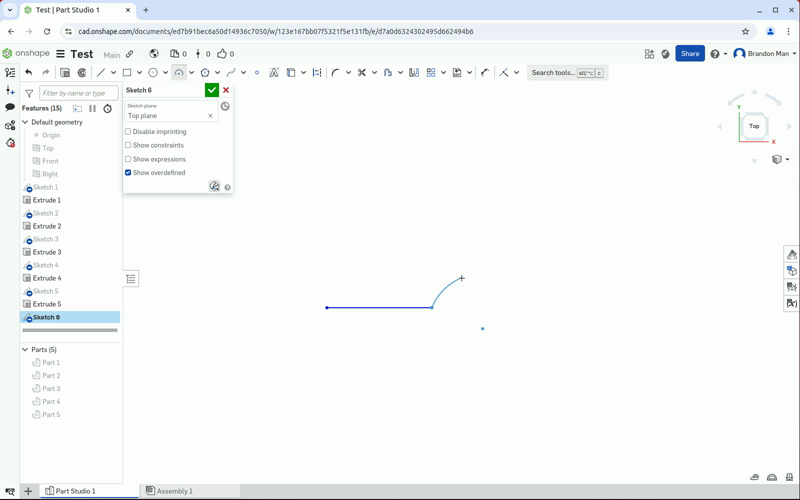
scroll(6)
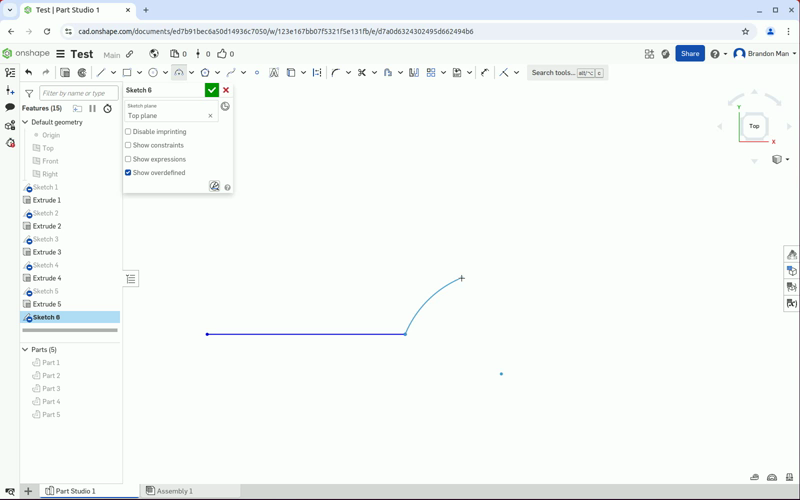
click(461, 277)
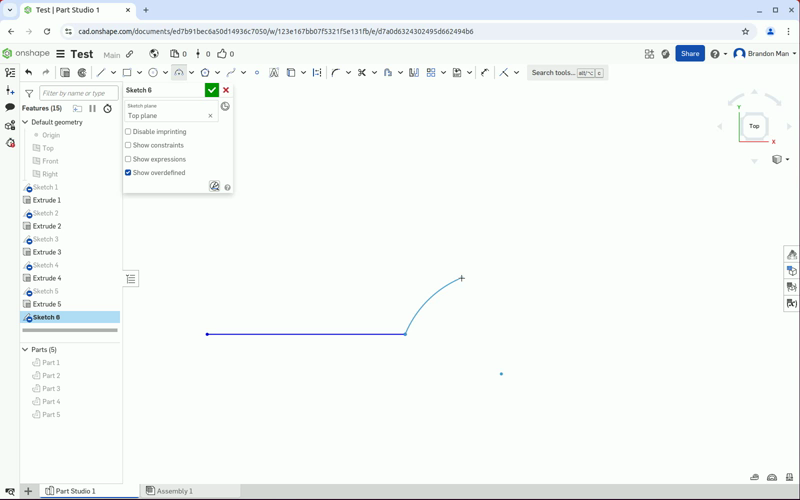
scroll(-6)
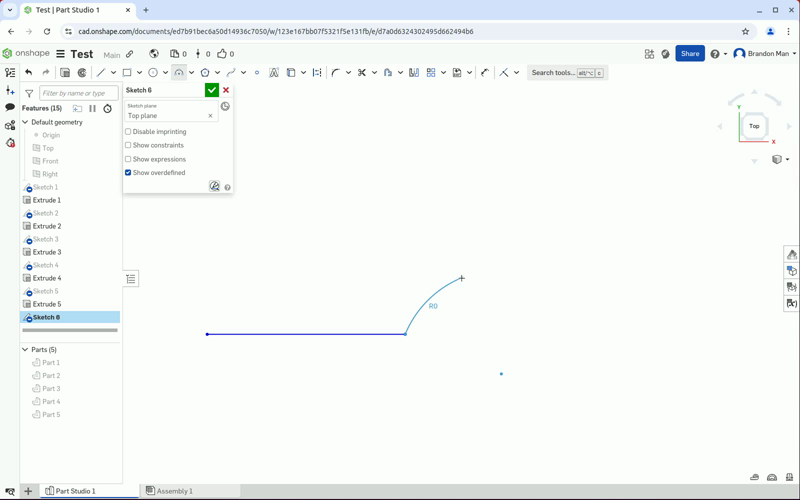
scroll(-6)
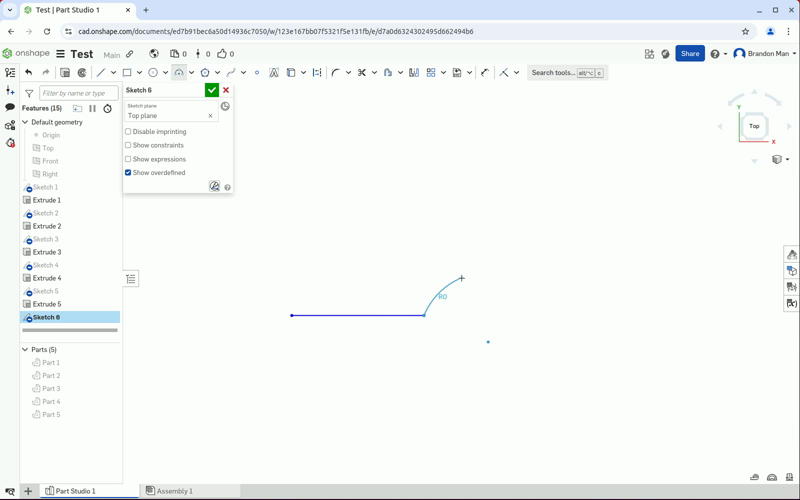
scroll(-6)
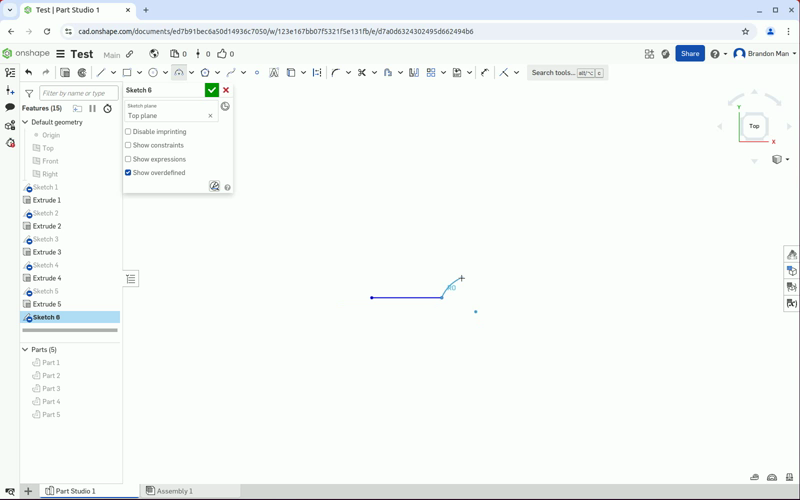
scroll(-6)
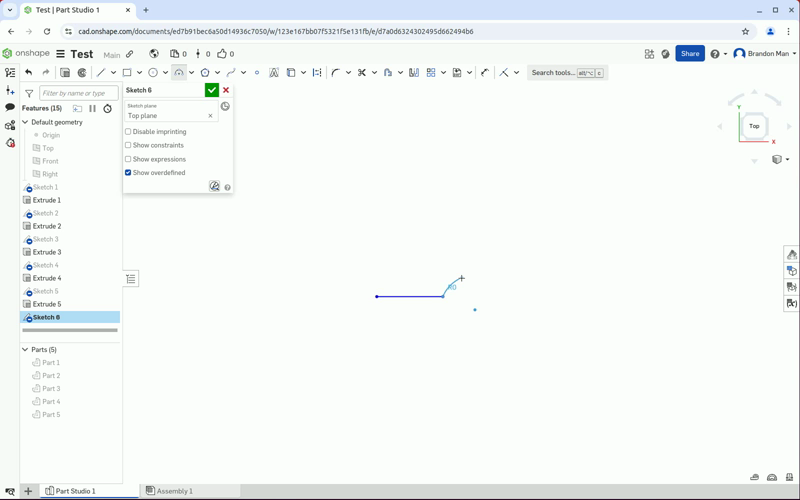
scroll(-6)
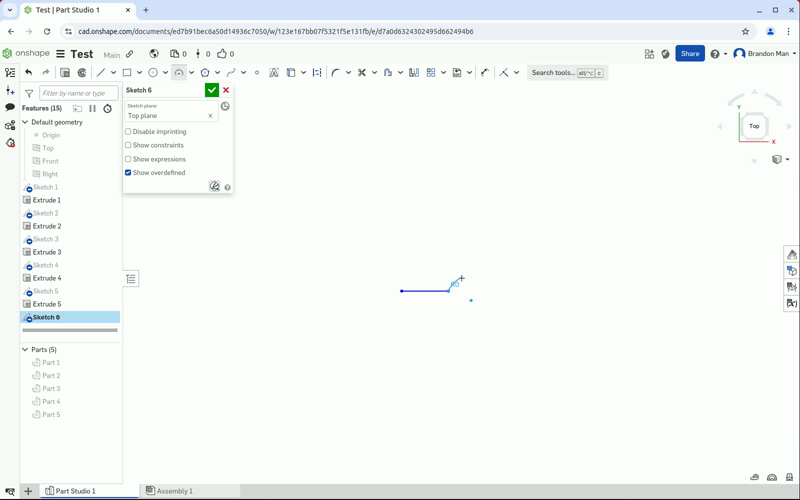
scroll(-6)
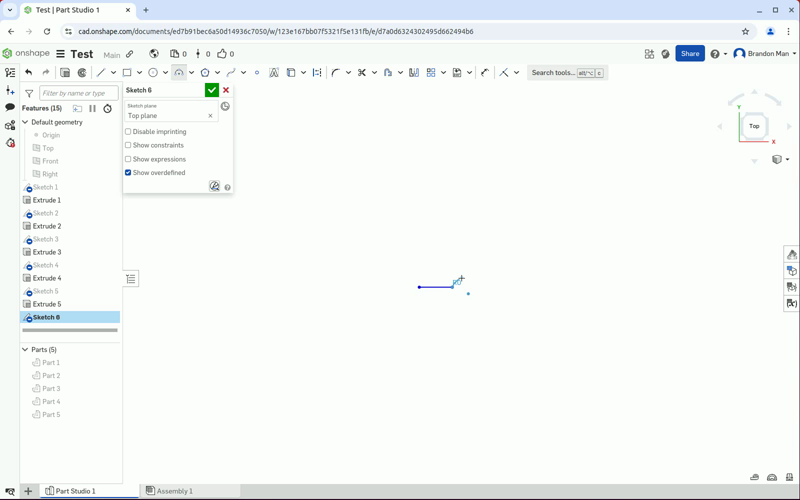
scroll(-6)
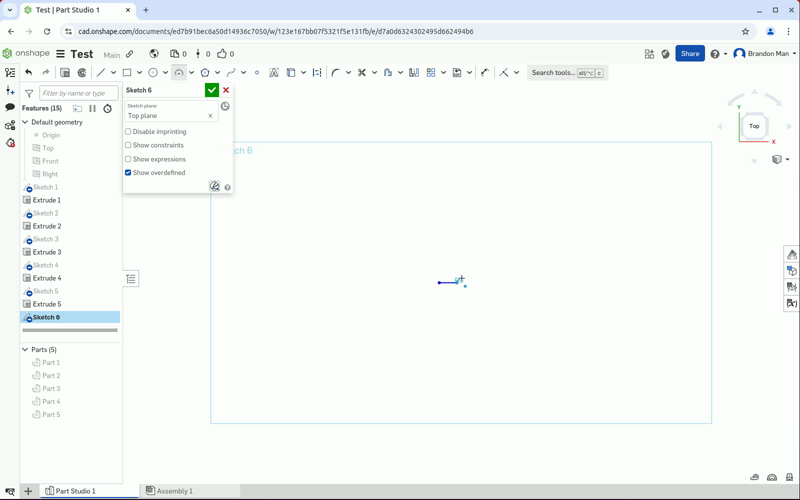
mouse_move(458, 279)
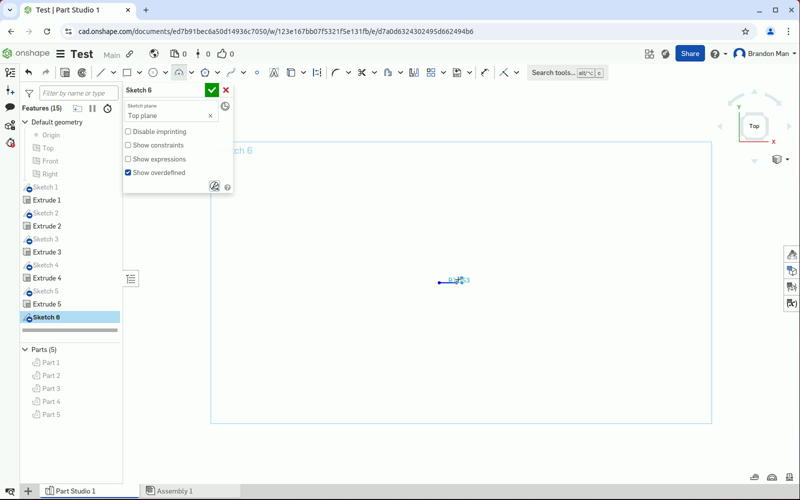
scroll(6)
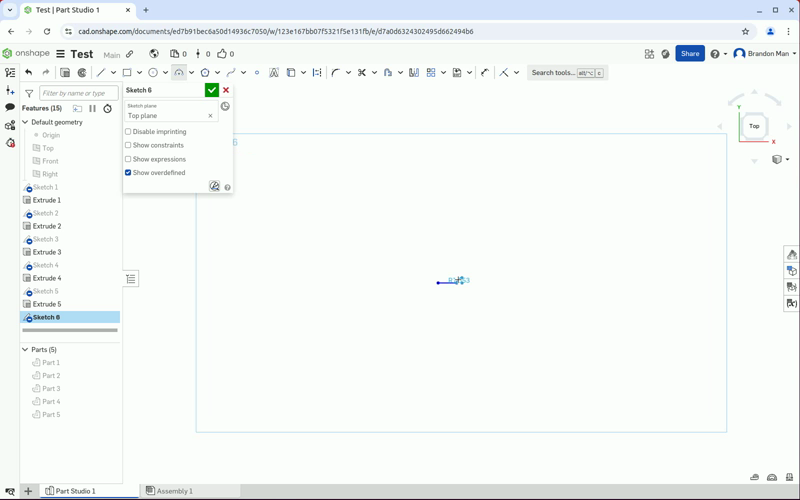
scroll(6)
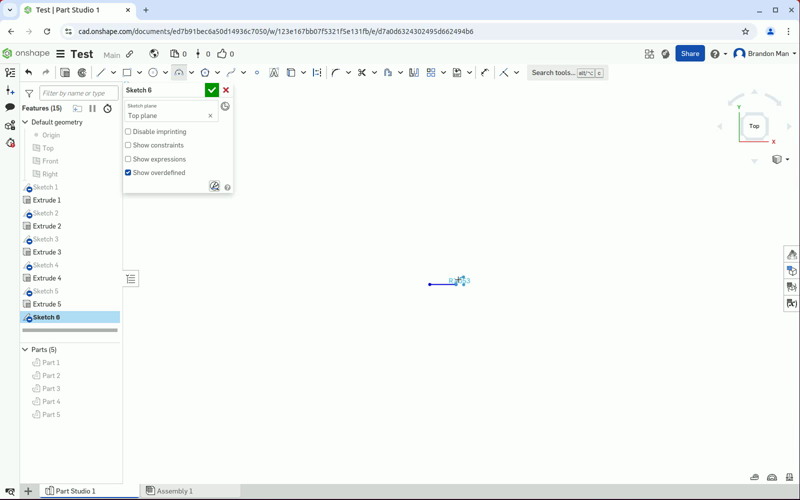
scroll(6)
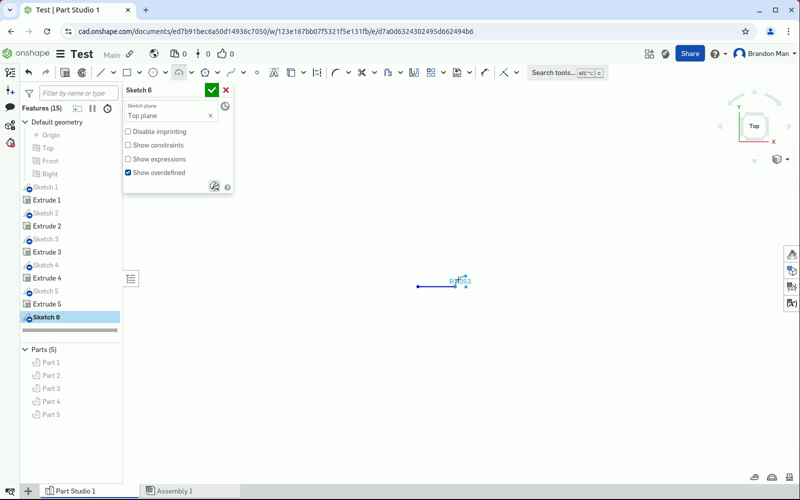
scroll(6)
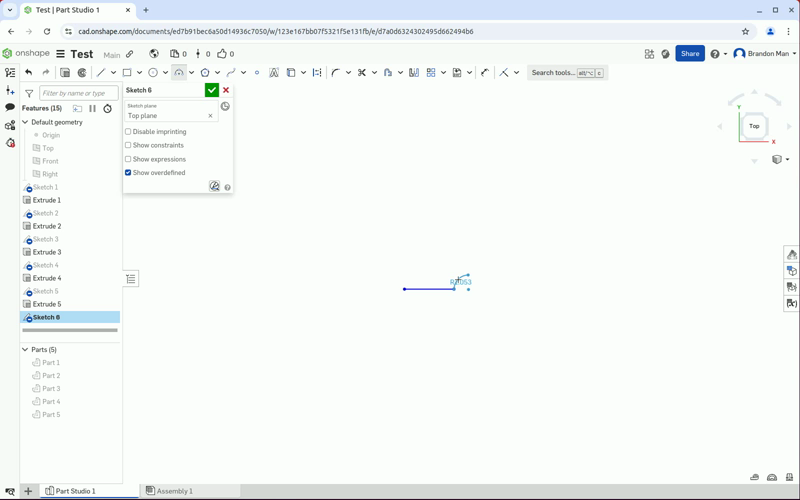
scroll(6)
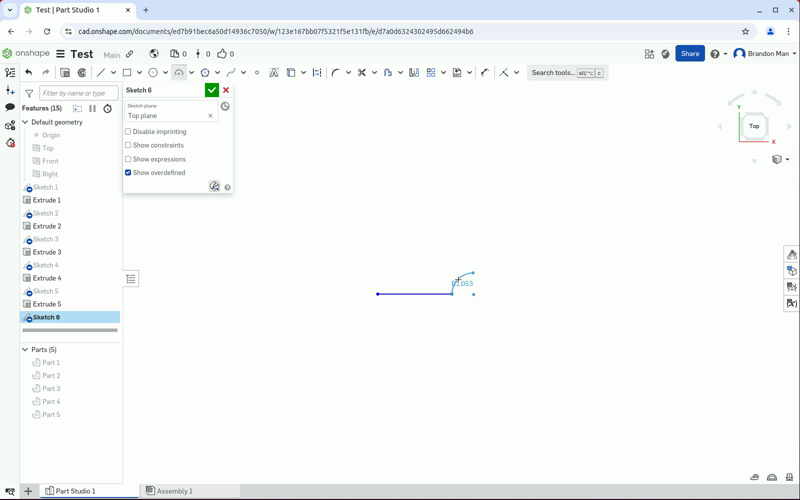
scroll(6)
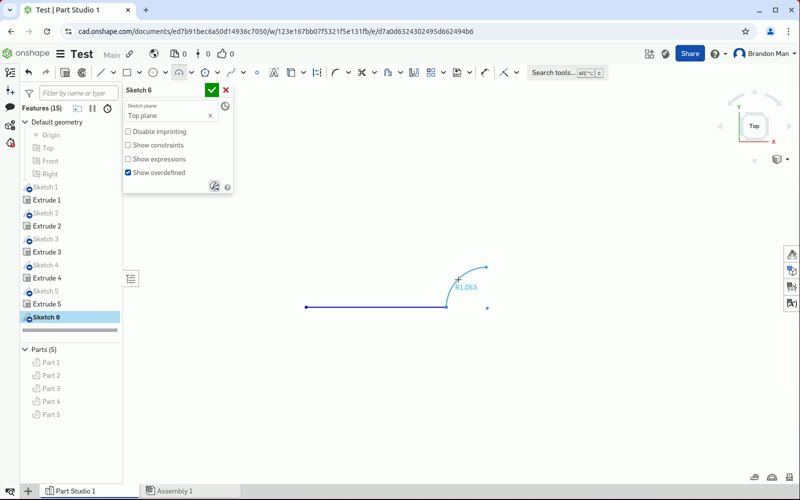
scroll(6)
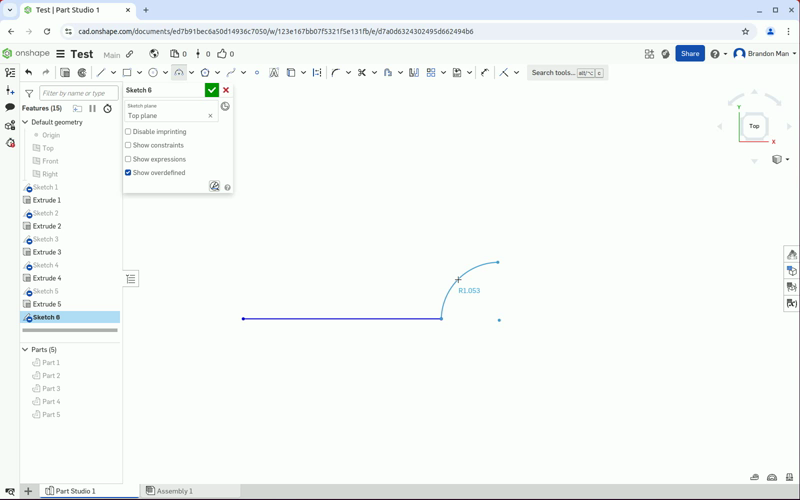
click(458, 279)
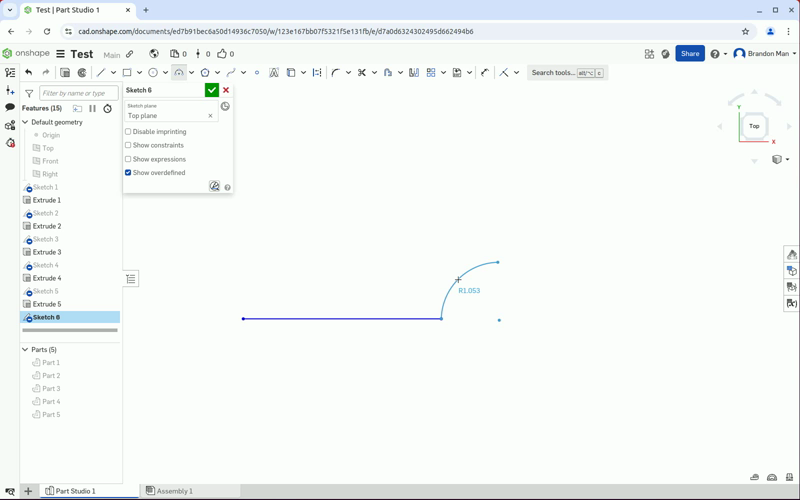
scroll(-6)
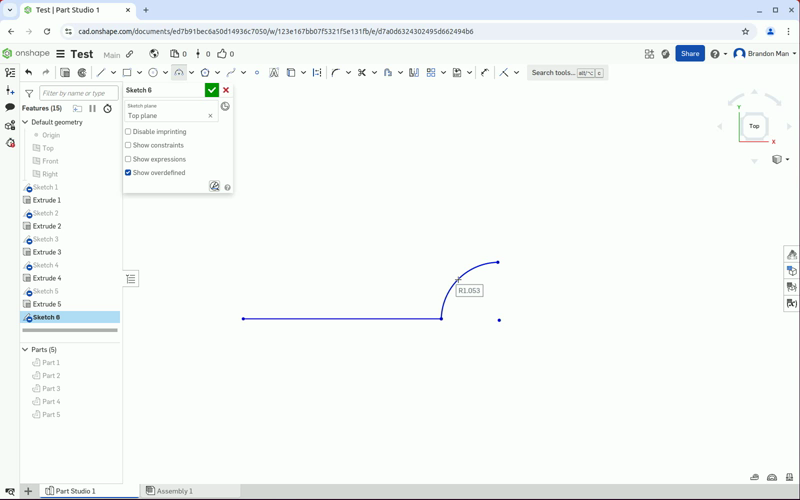
scroll(-6)
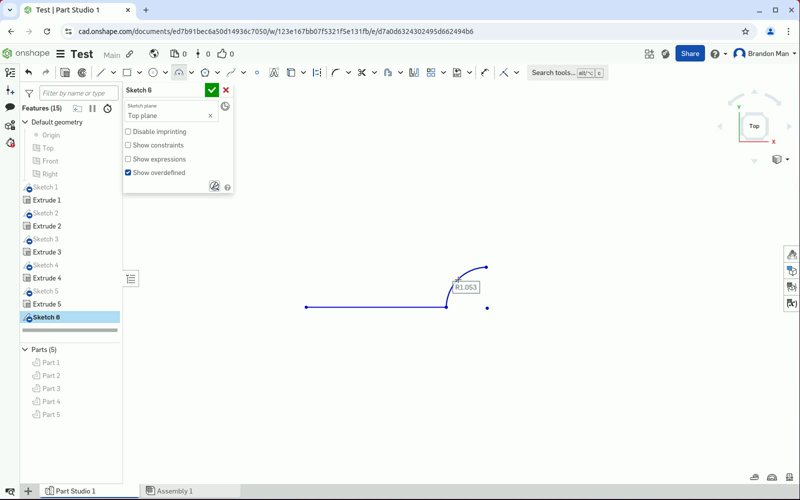
scroll(-6)
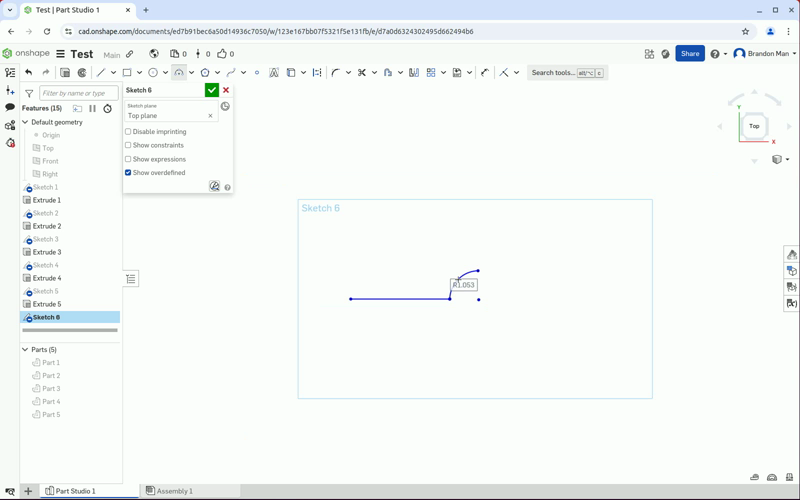
scroll(-6)
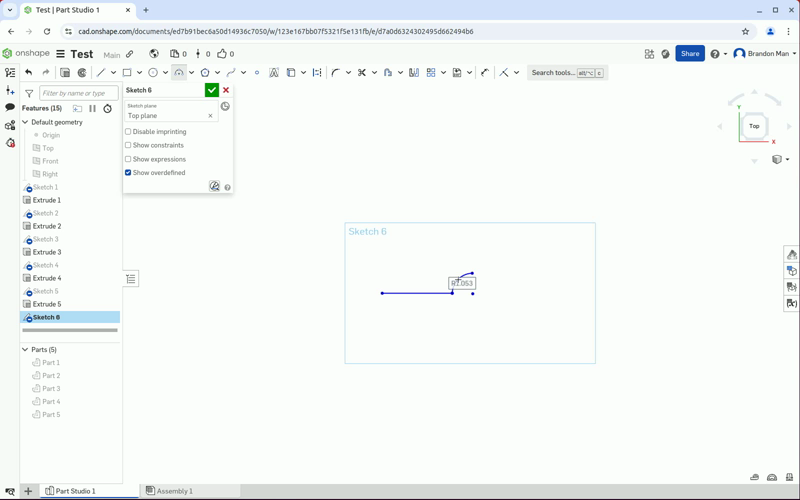
scroll(-6)
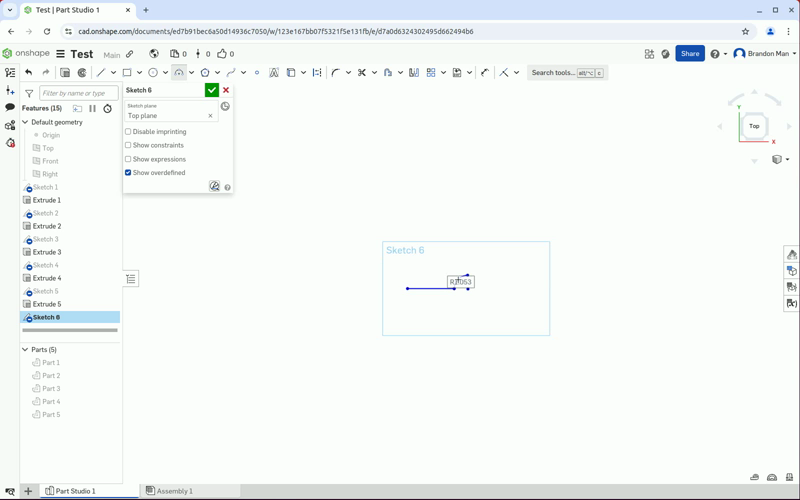
scroll(-6)
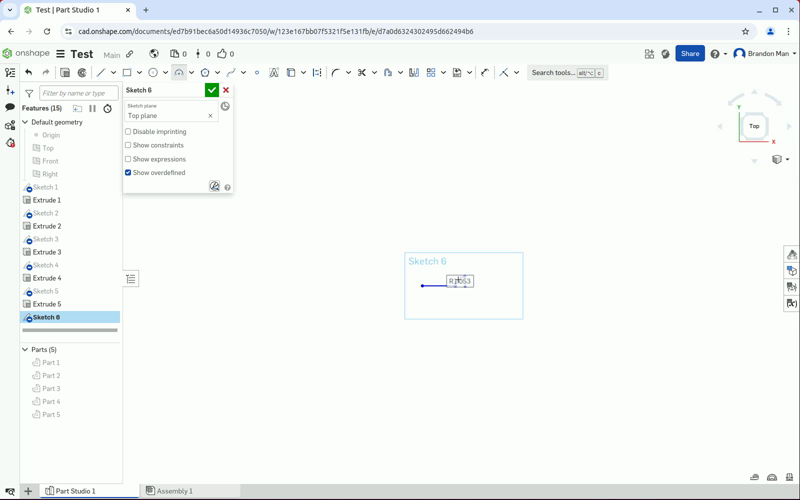
scroll(-6)
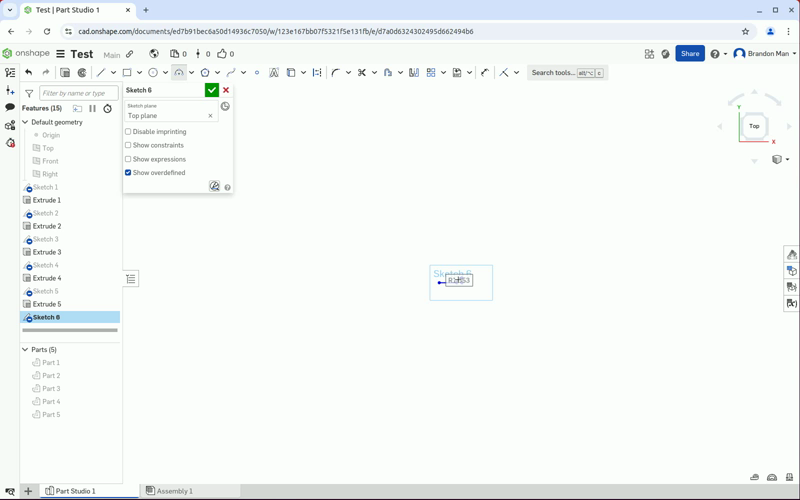
key_up(shift)
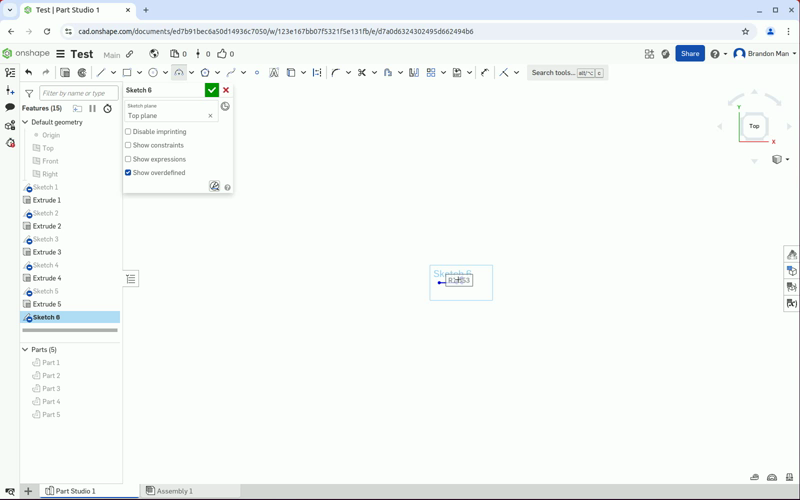
key(esc)
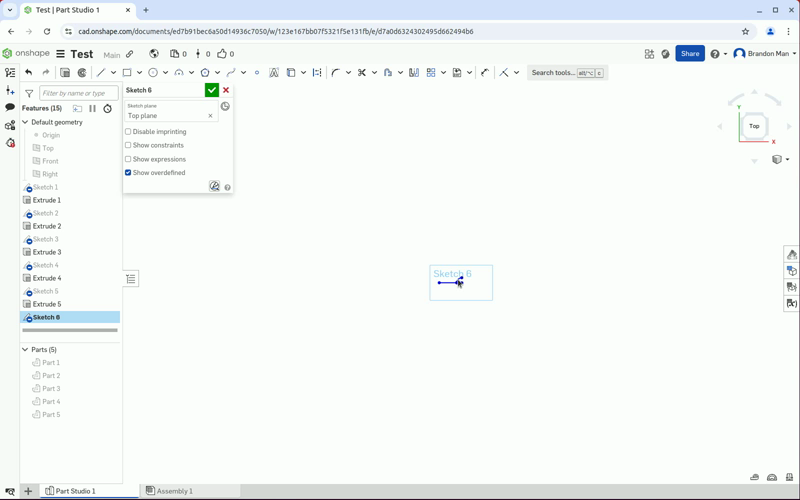
key(l)
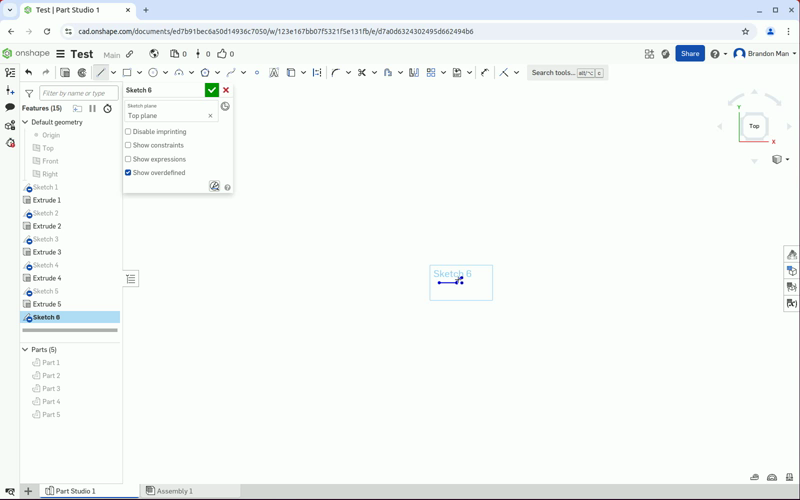
mouse_move(461, 277)
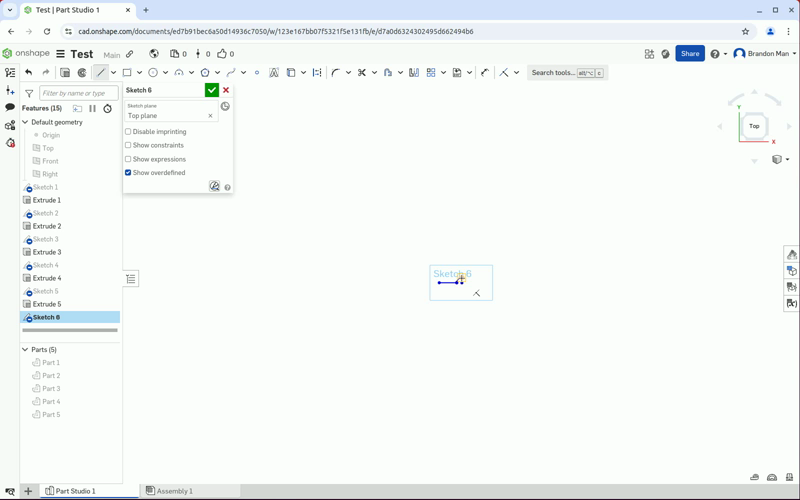
scroll(6)
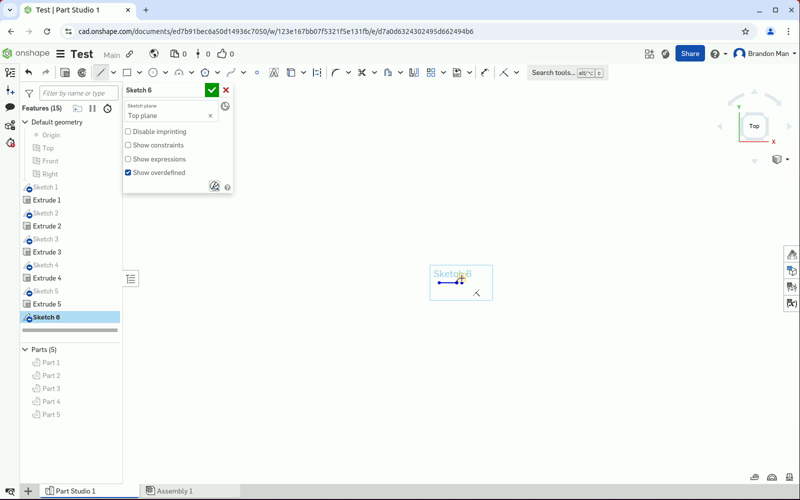
scroll(6)
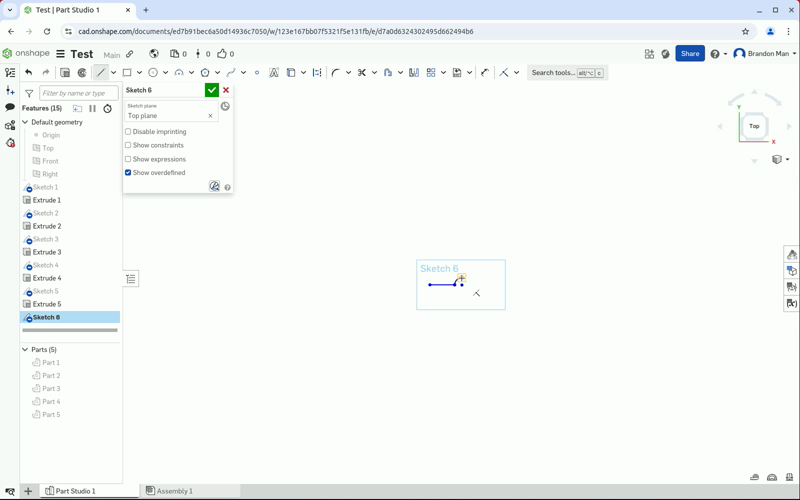
scroll(6)
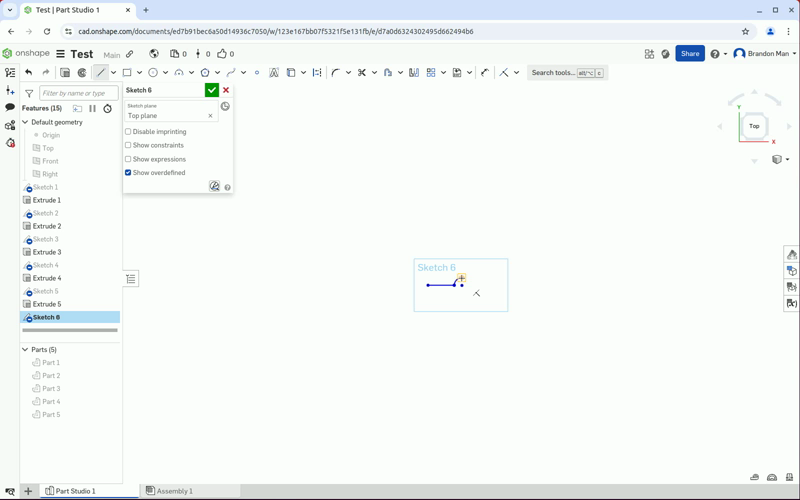
scroll(6)
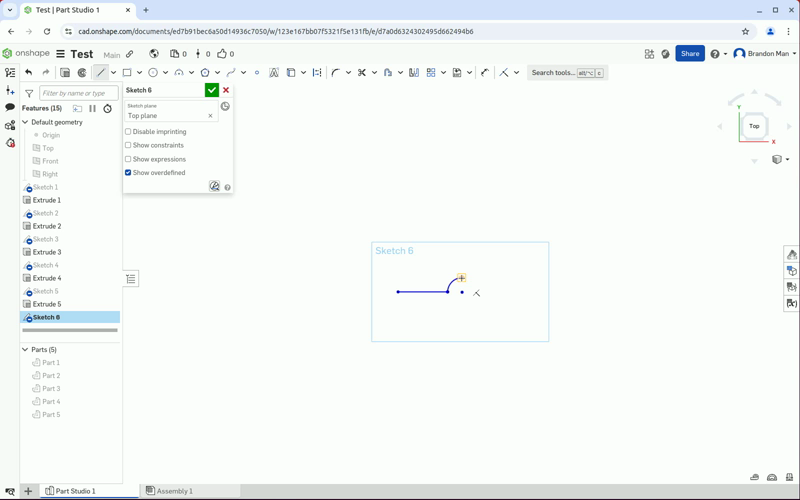
scroll(6)
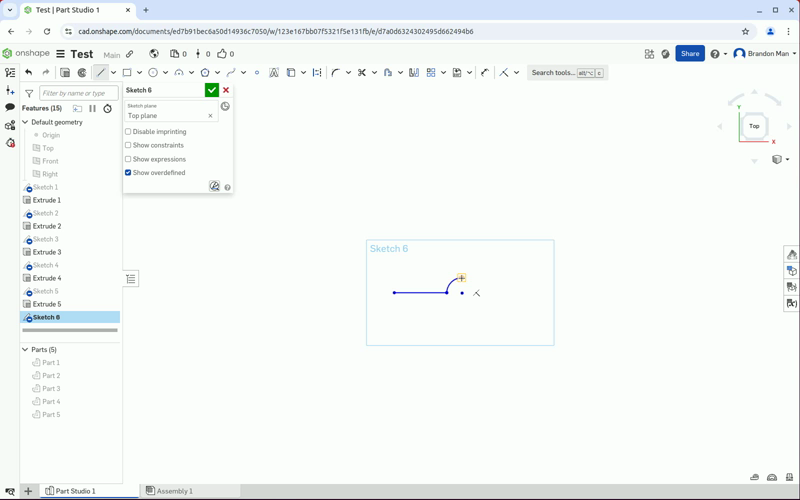
scroll(6)
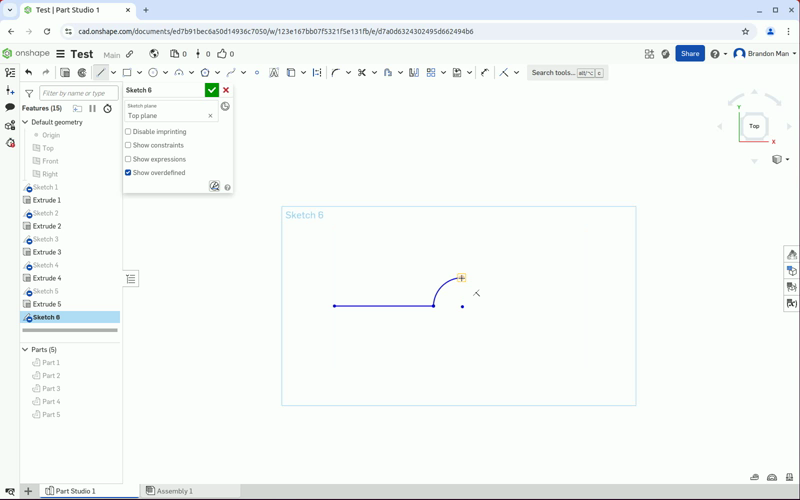
scroll(6)
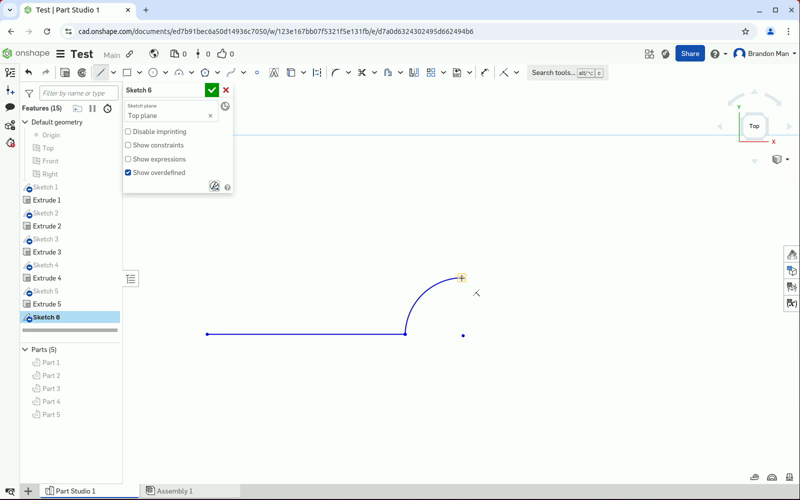
click(461, 277)
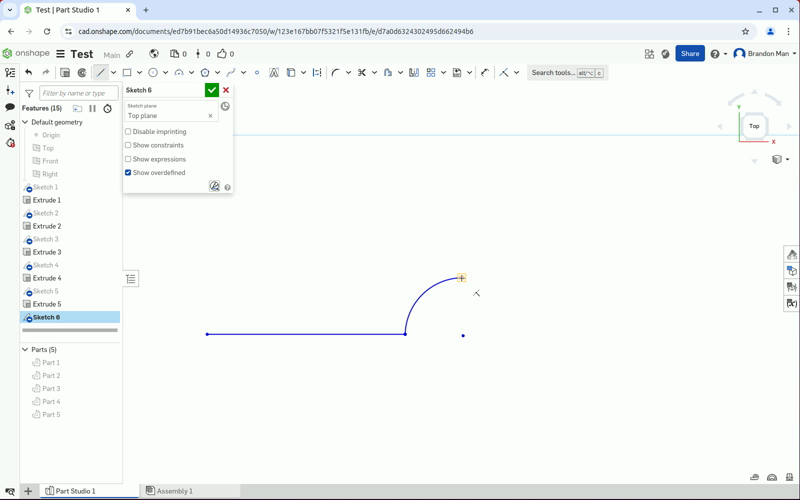
scroll(-6)
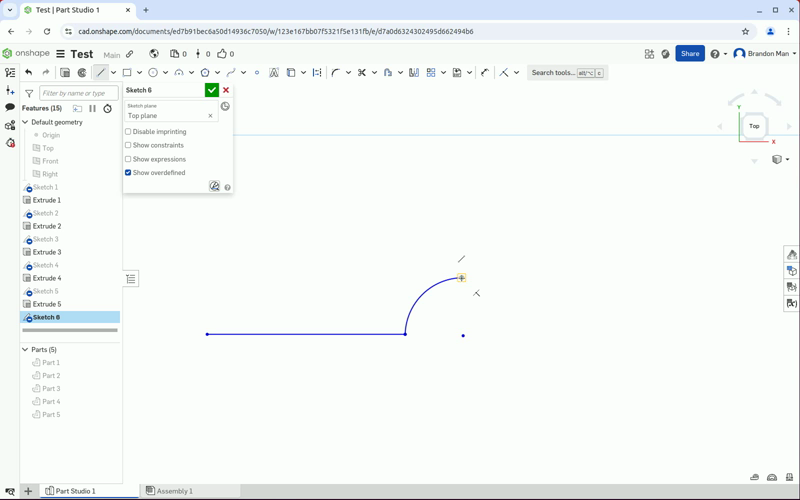
scroll(-6)
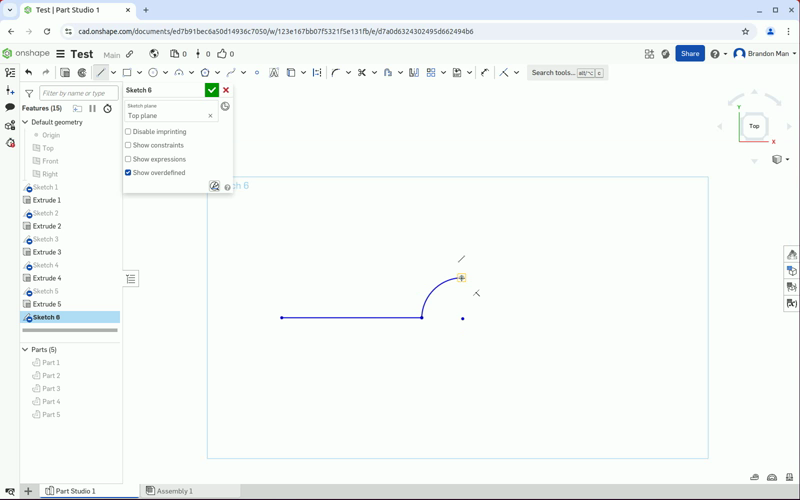
scroll(-6)
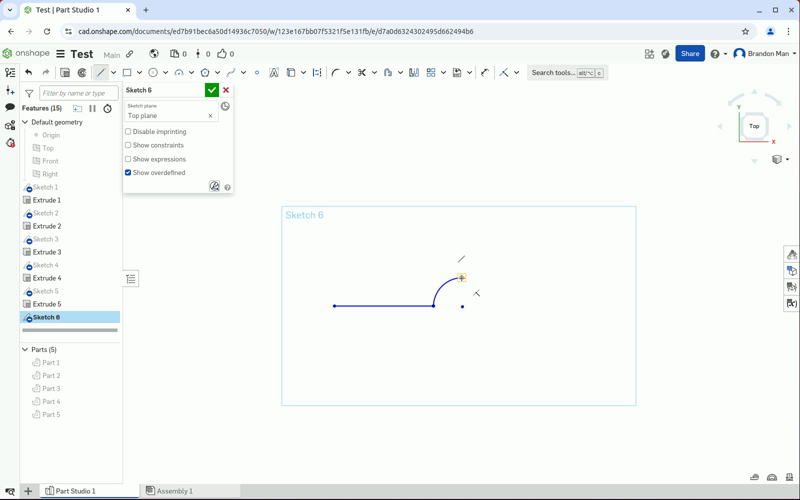
scroll(-6)
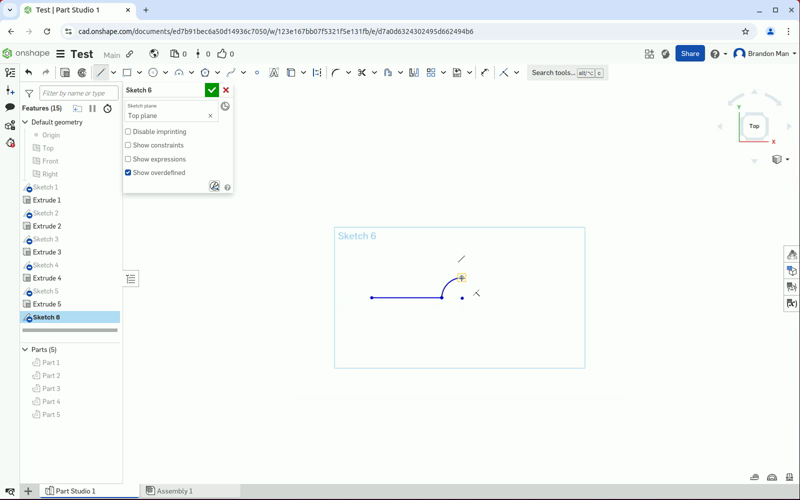
scroll(-6)
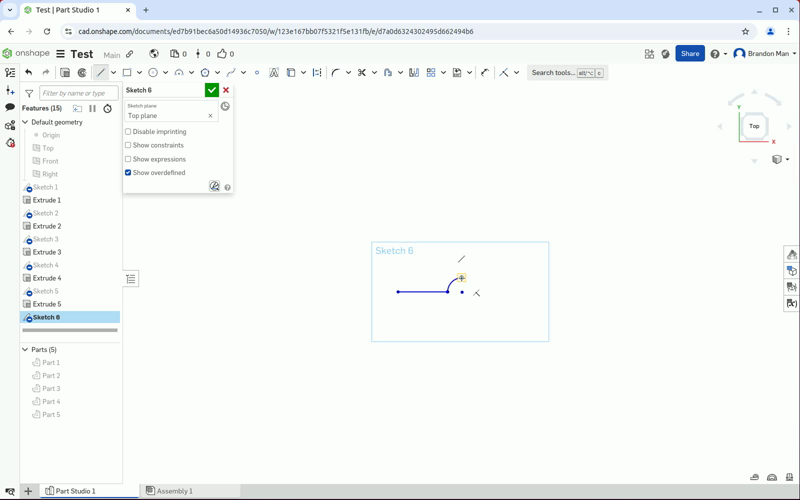
scroll(-6)
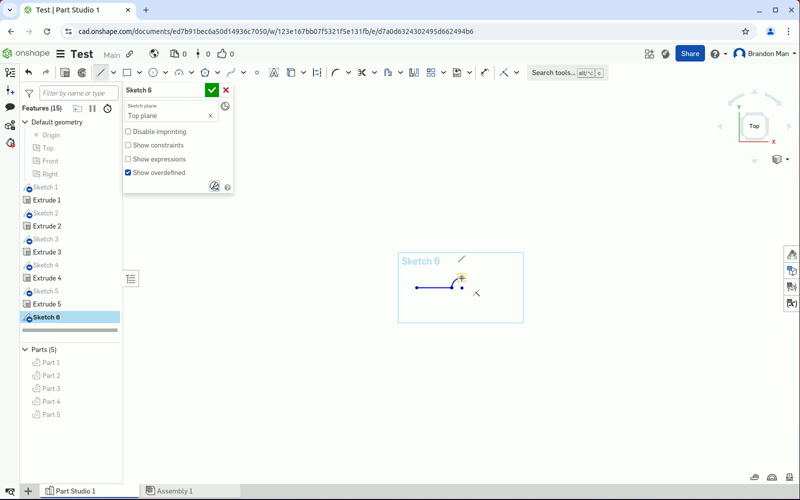
scroll(-6)
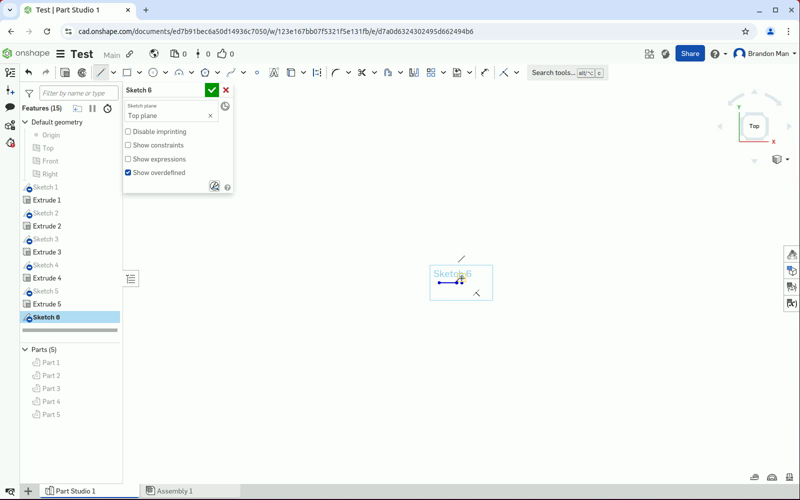
key_down(shift)
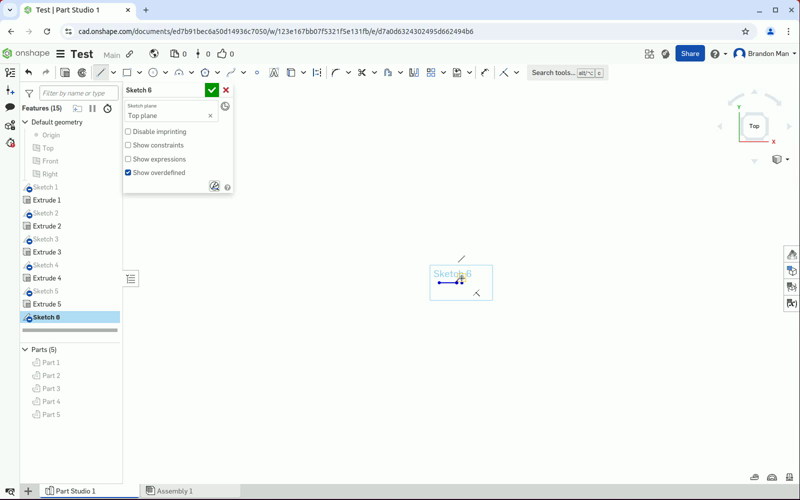
mouse_move(491, 277)
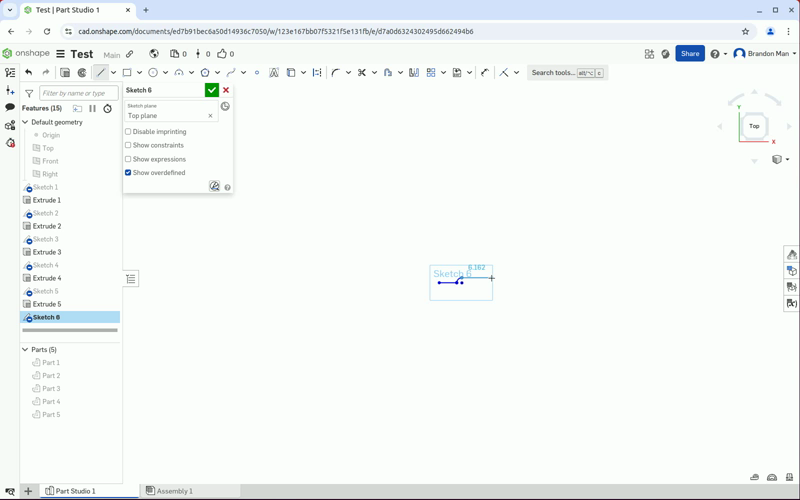
mouse_move(461, 261)
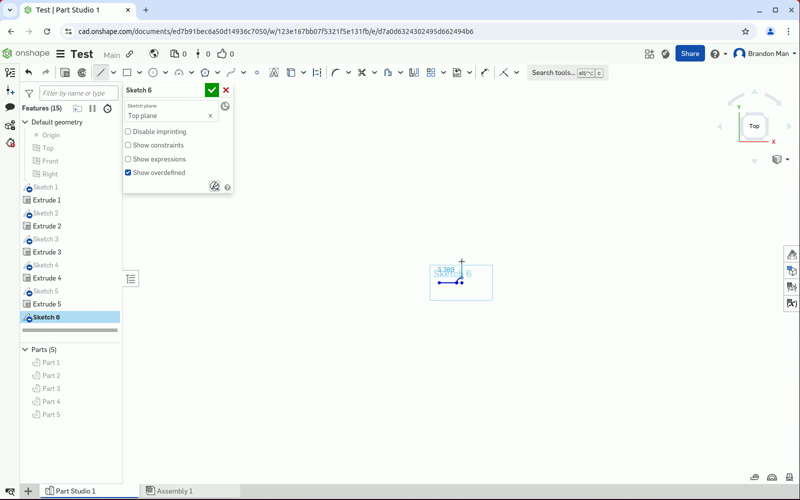
click(461, 261)
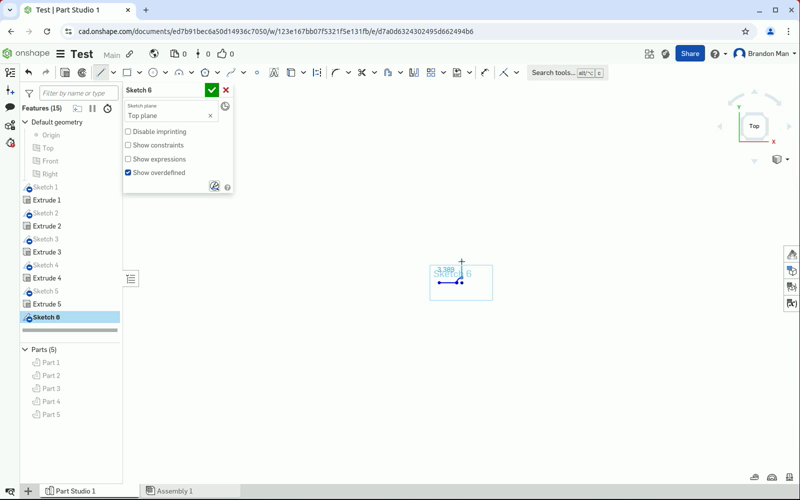
key_up(shift)
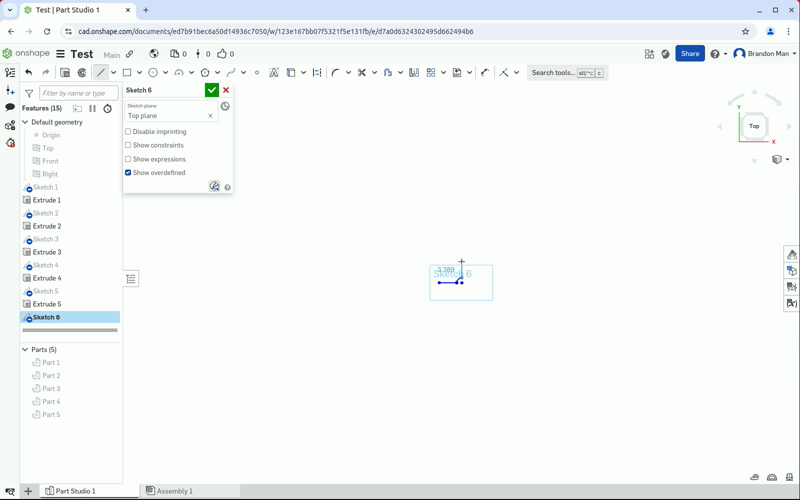
key(esc)
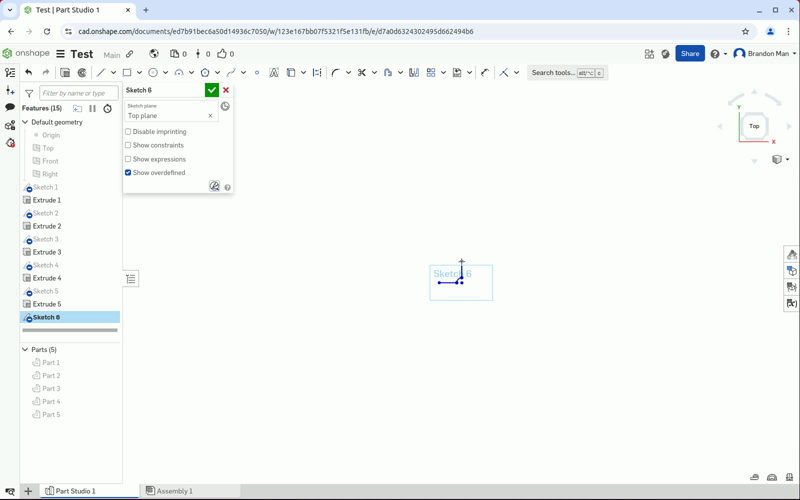
key(a)
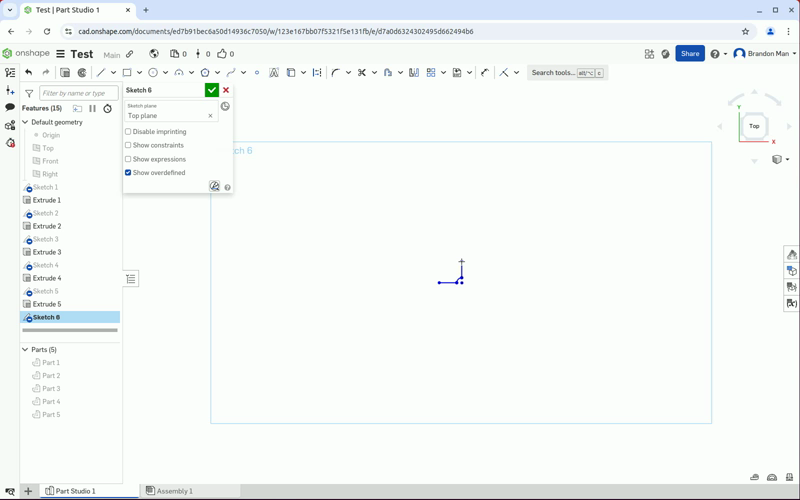
mouse_move(461, 261)
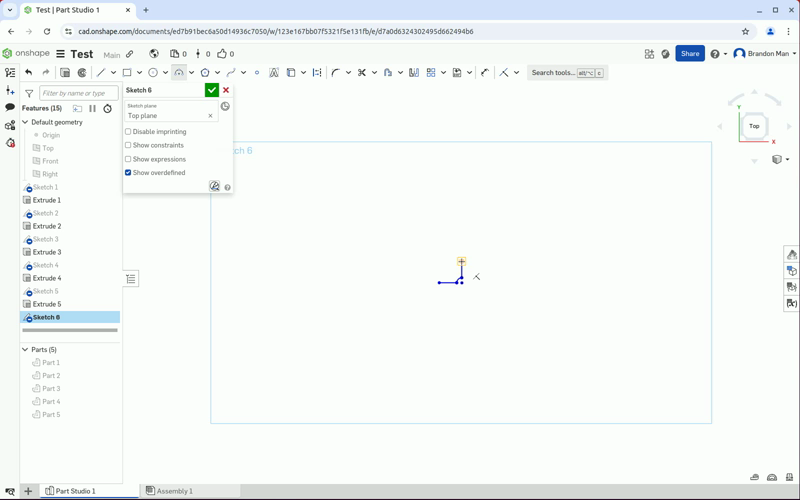
click(461, 261)
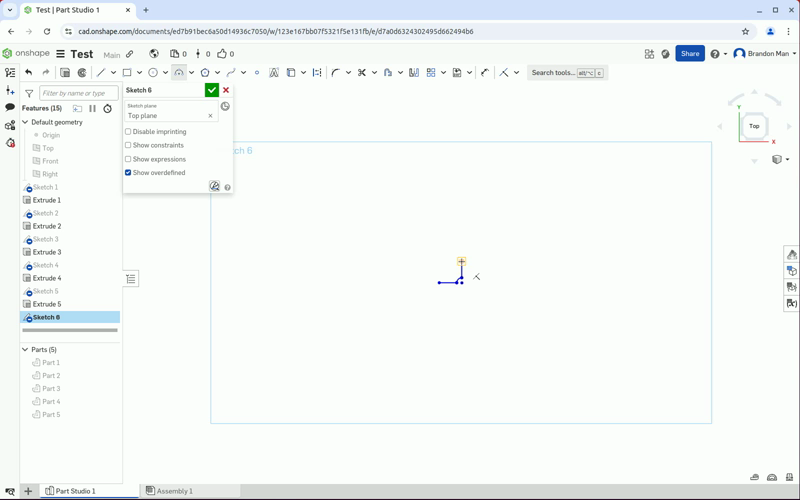
mouse_move(439, 282)
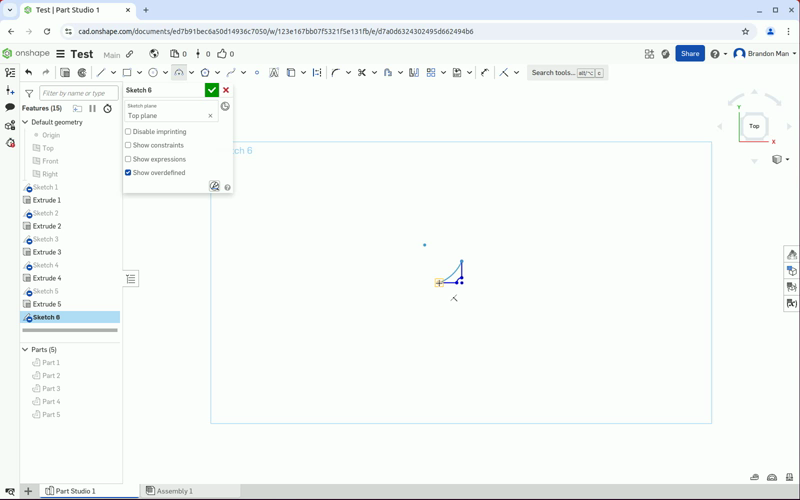
click(439, 282)
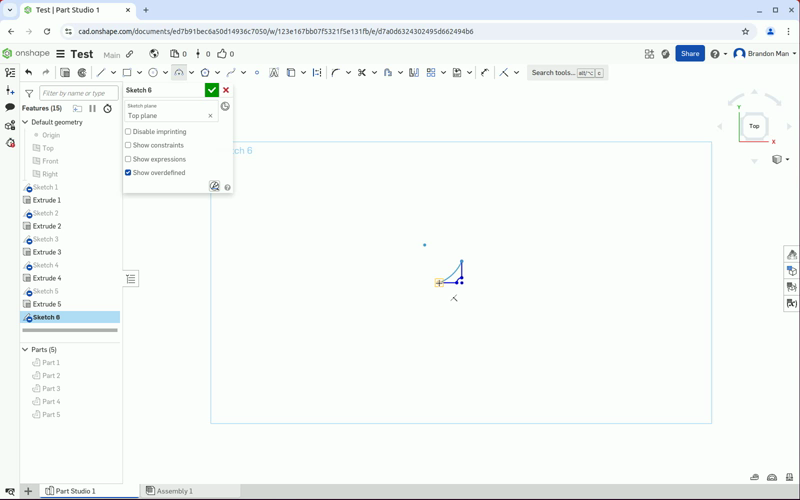
key_down(shift)
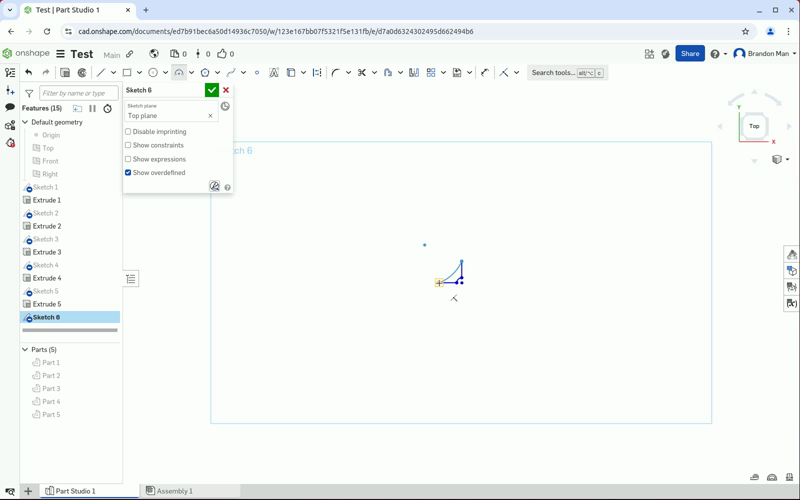
mouse_move(446, 267)
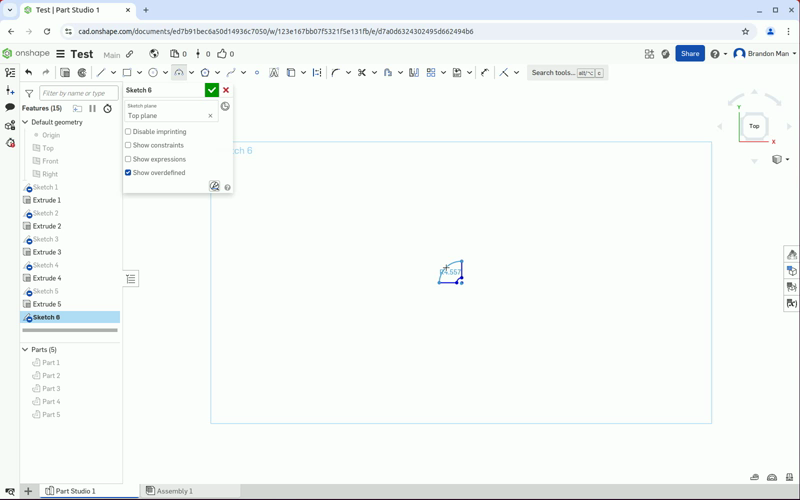
click(446, 267)
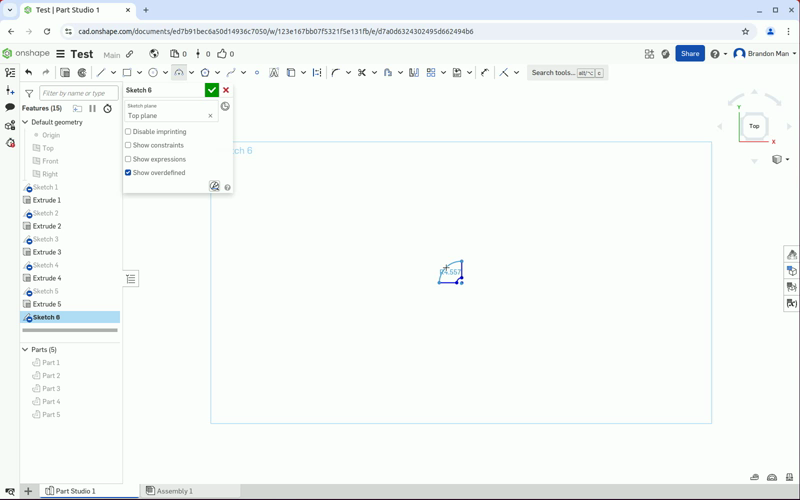
key_up(shift)
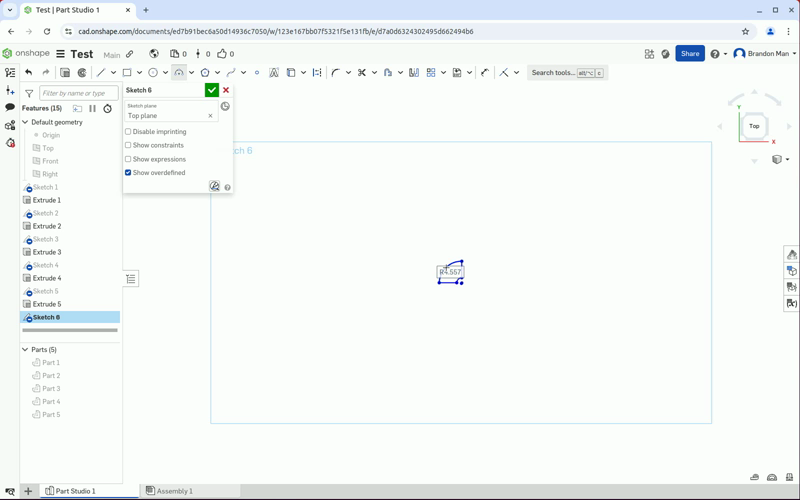
key(esc)
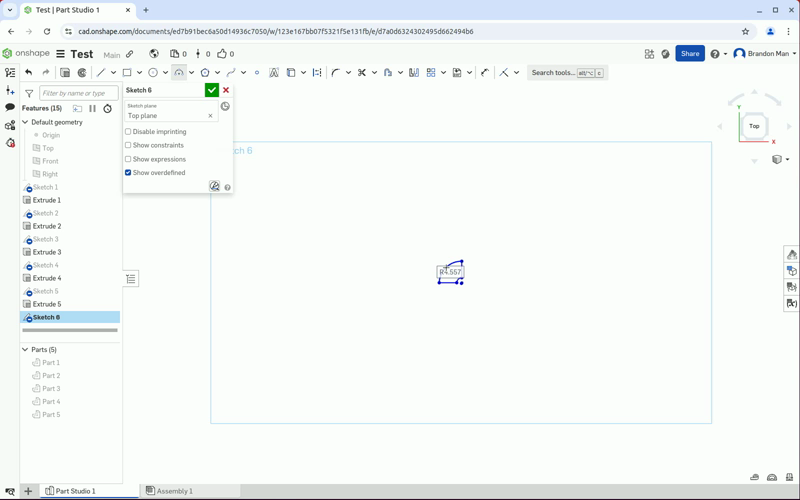
mouse_move(449, 280)
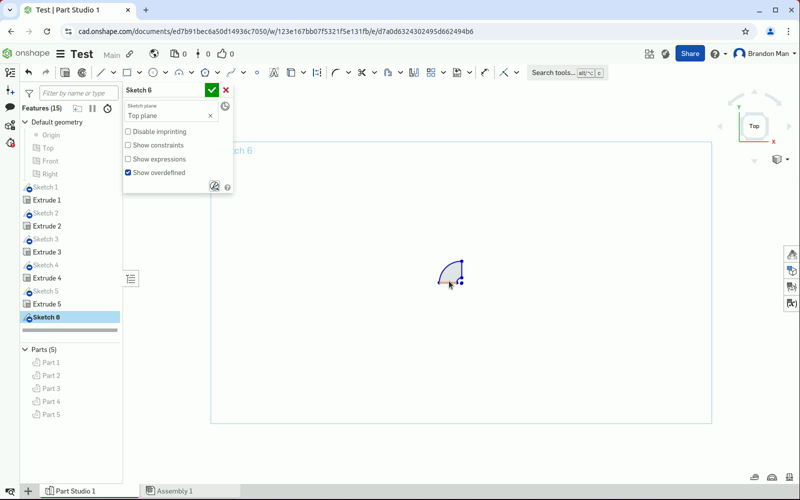
scroll(6)
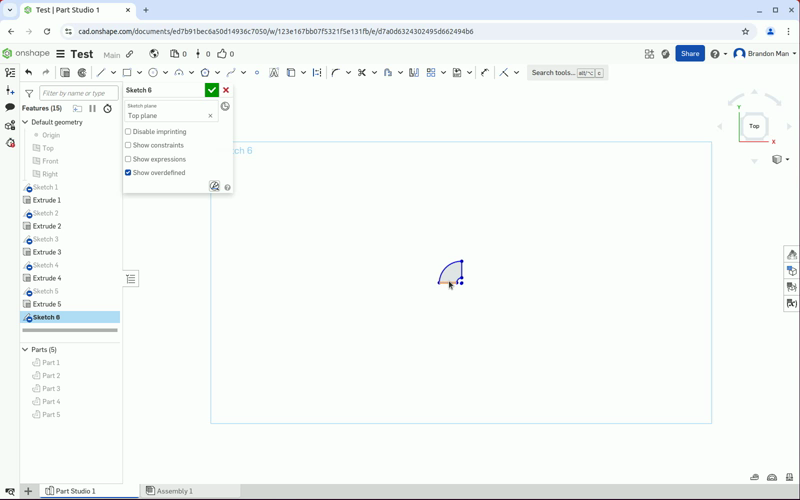
scroll(6)
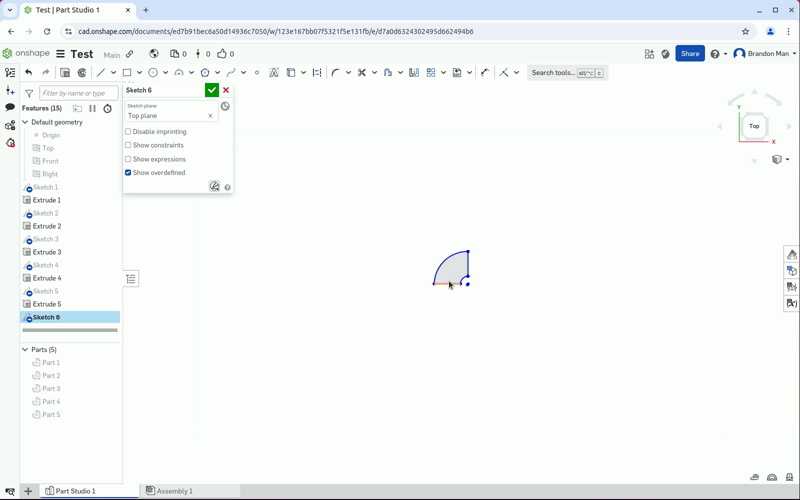
scroll(6)
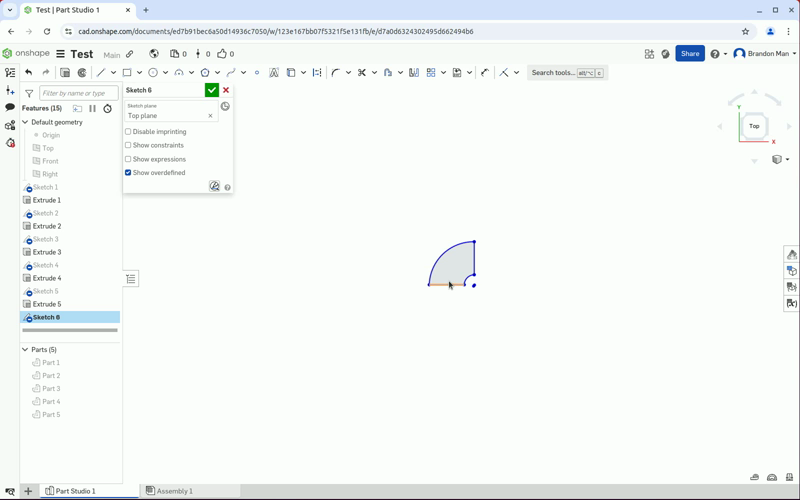
scroll(6)
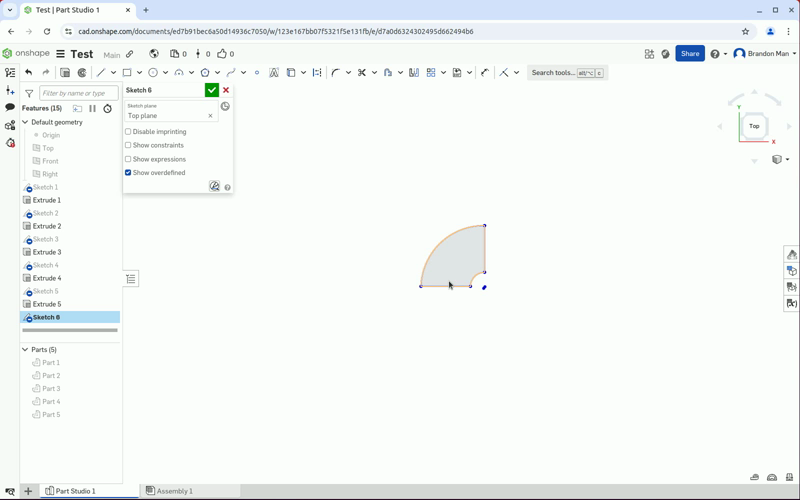
scroll(6)
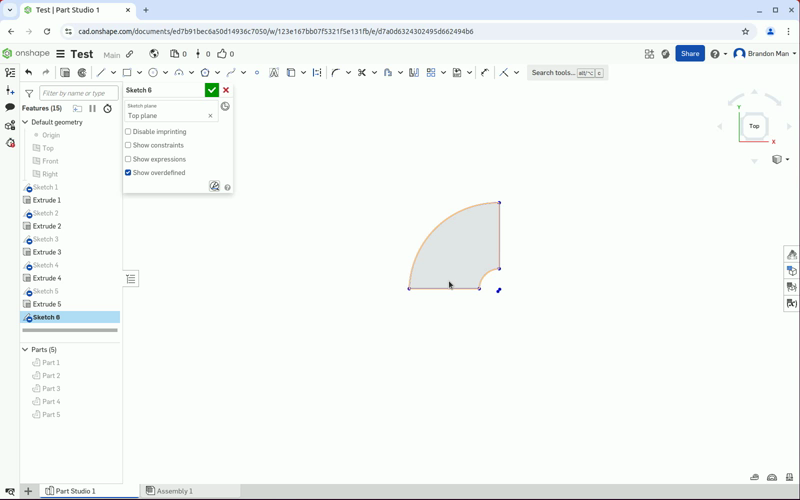
scroll(6)
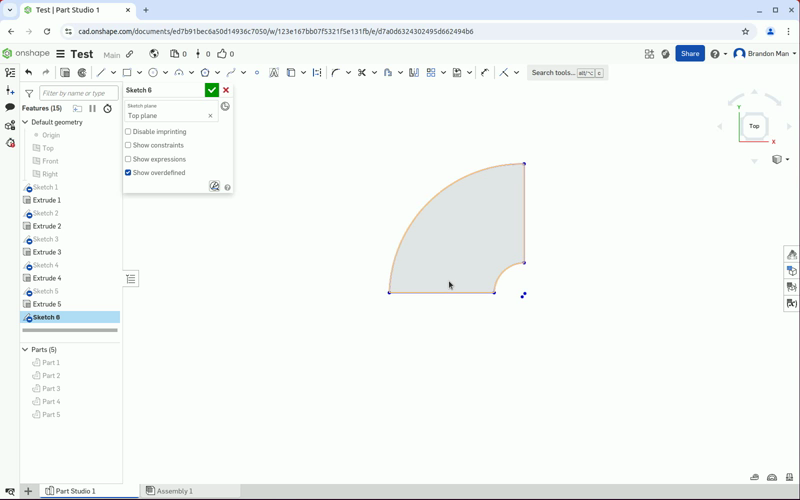
scroll(6)
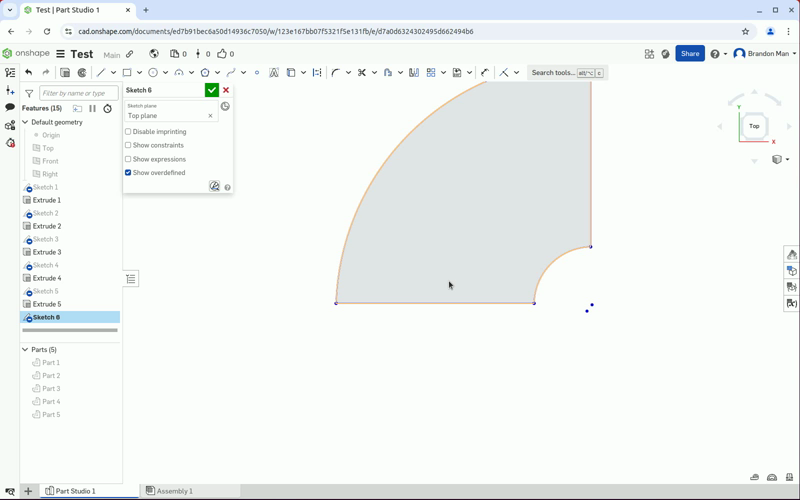
click(449, 280)
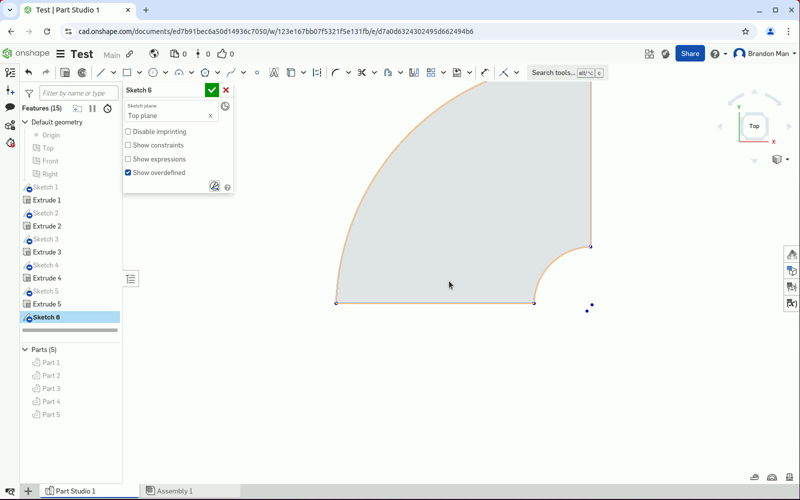
scroll(-6)
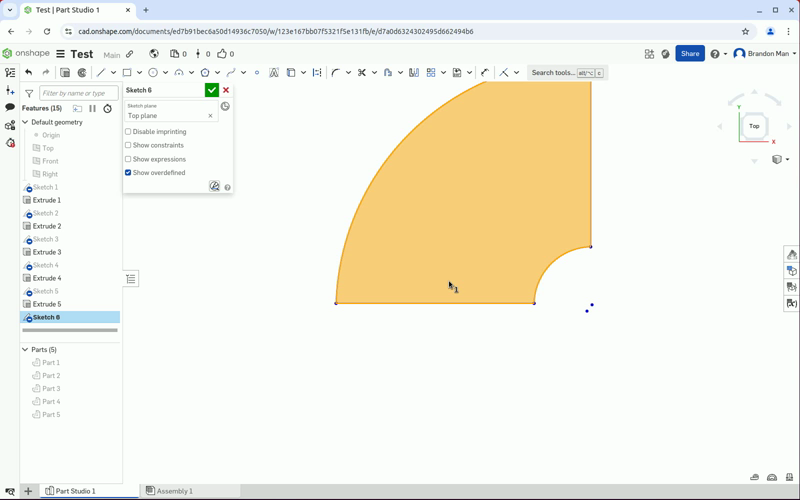
scroll(-6)
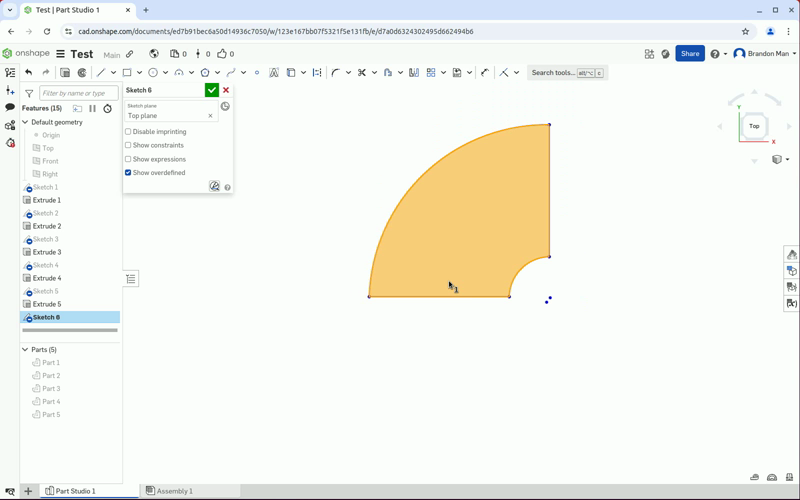
scroll(-6)
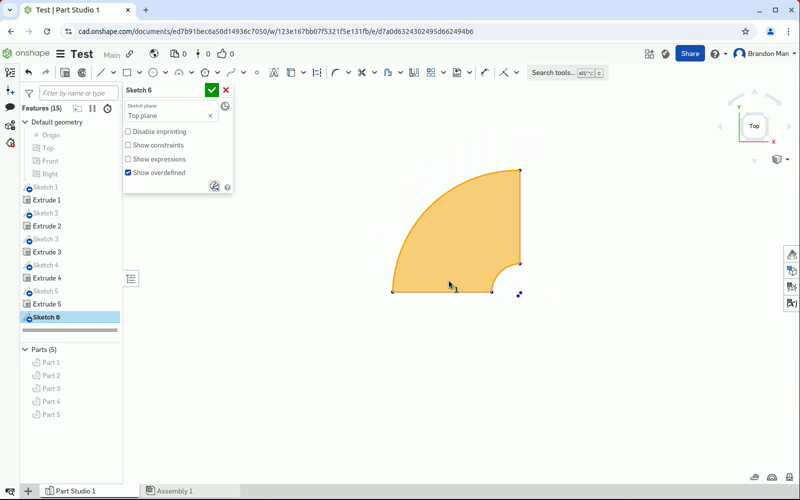
scroll(-6)
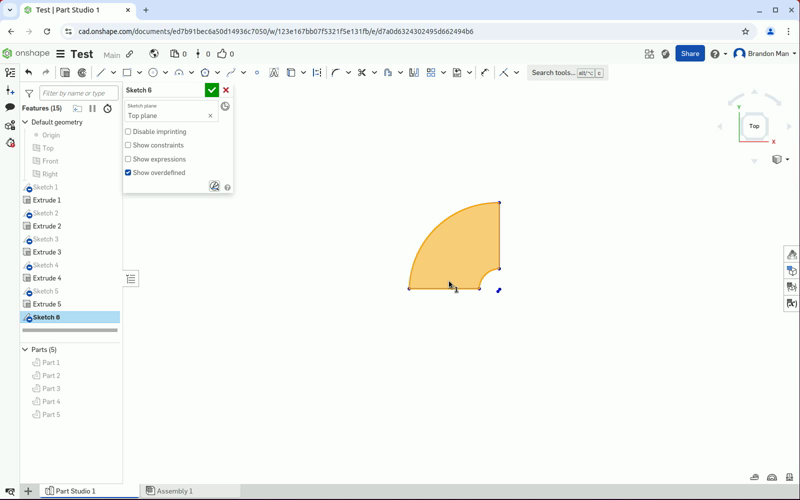
scroll(-6)
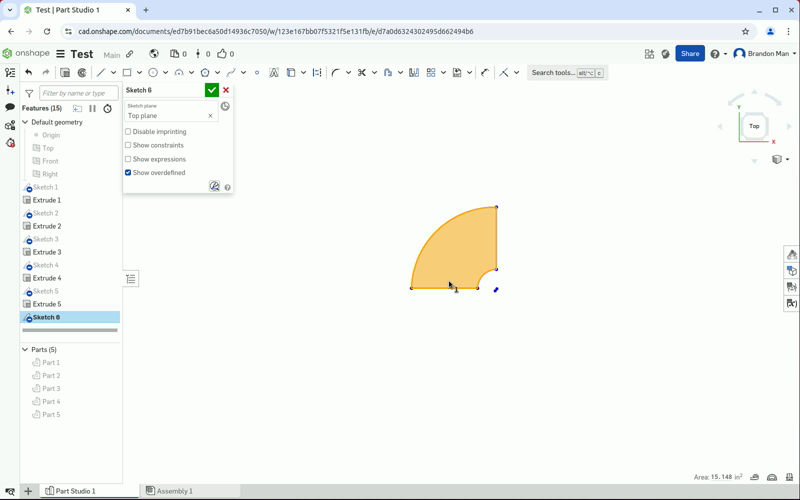
scroll(-6)
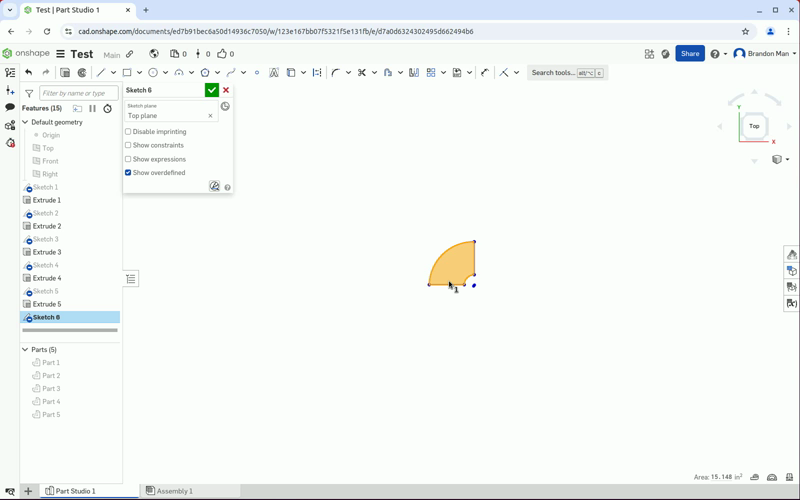
scroll(-6)
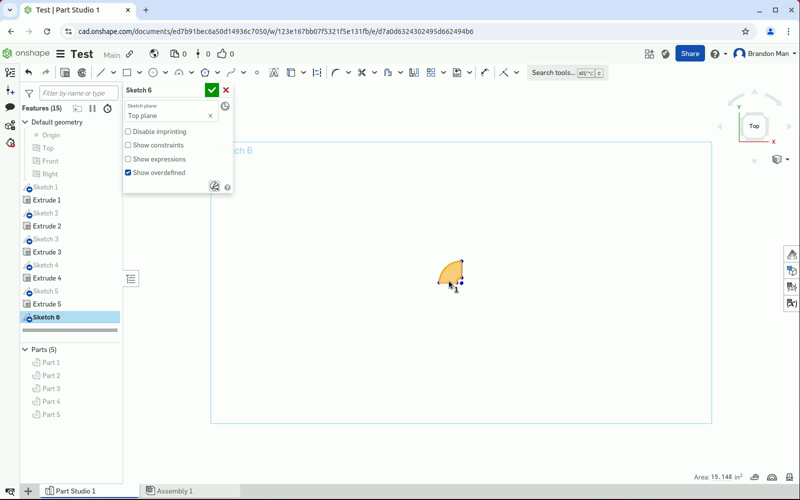
mouse_move(73, 352)
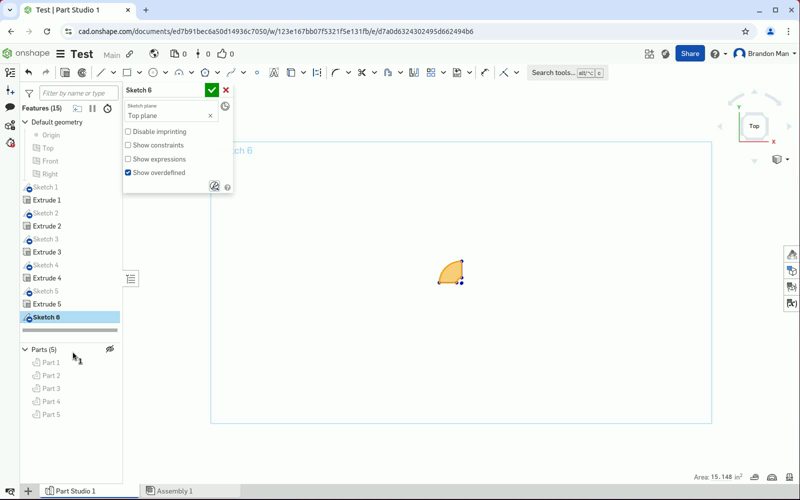
key(shift+y)
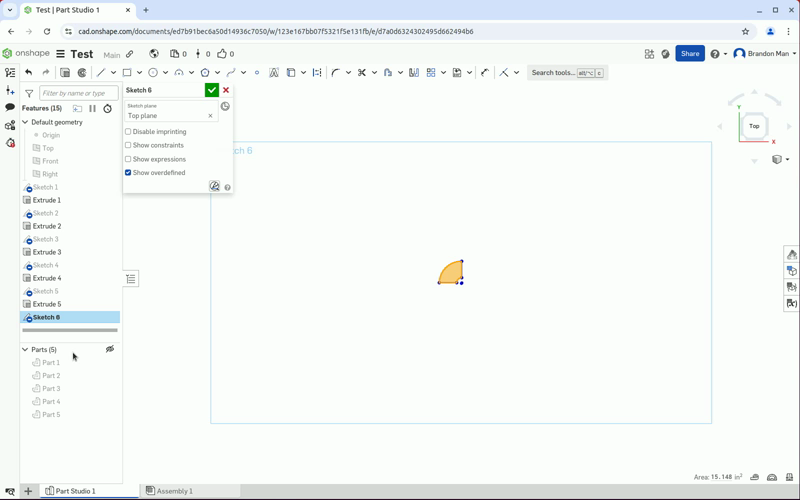
key(shift+e)
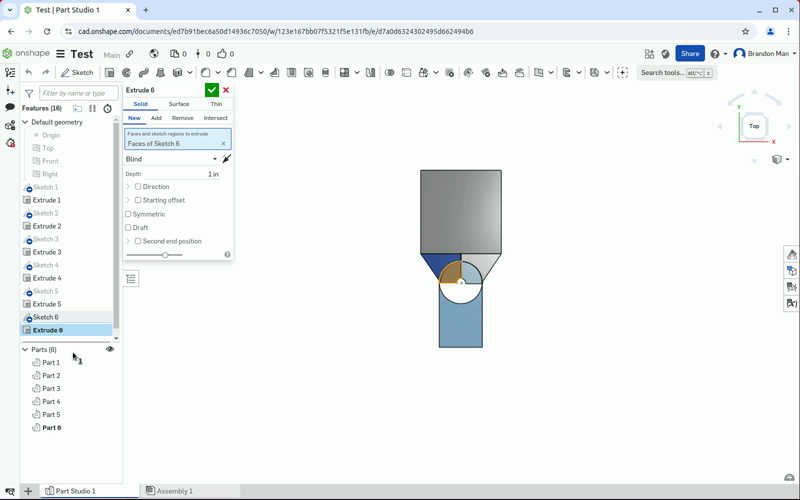
mouse_move(143, 106)
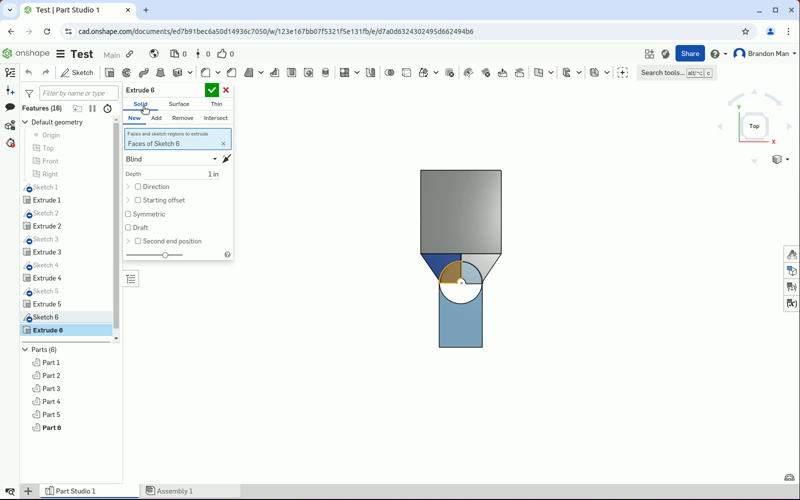
click(143, 106)
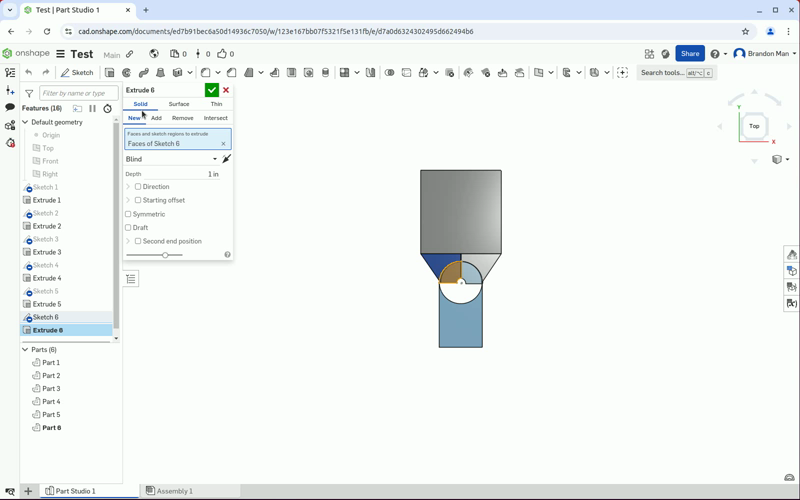
mouse_move(137, 120)
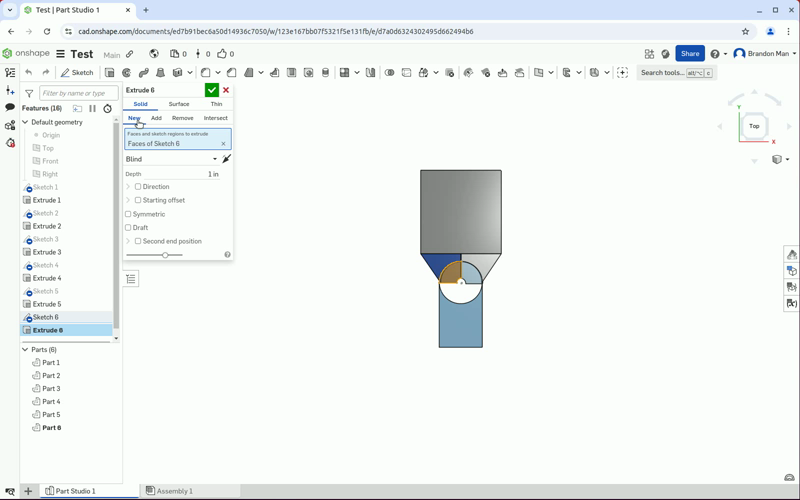
click(137, 120)
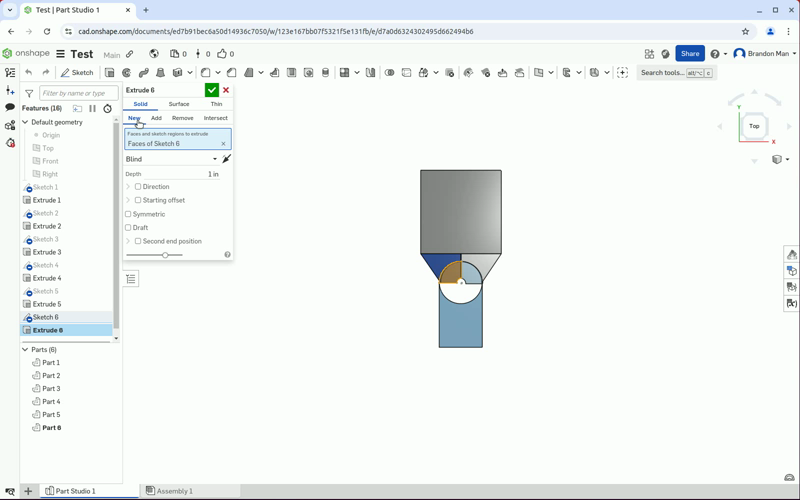
key(tab, 4)
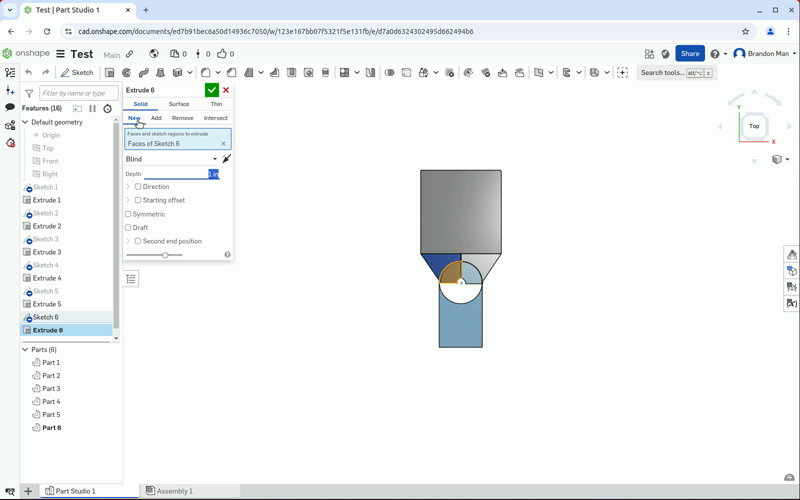
text(1.204)
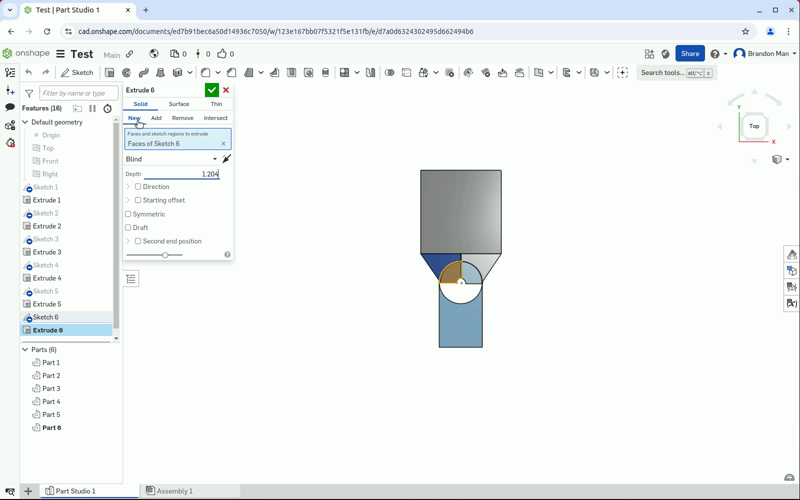
key(enter)
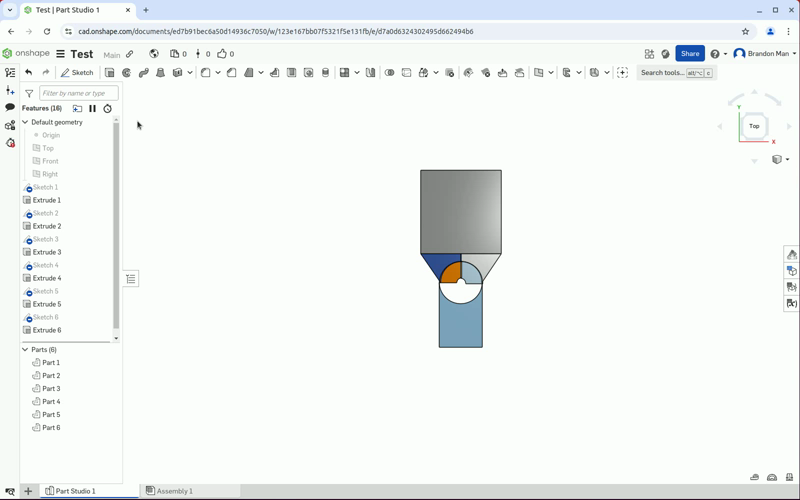
key(shift+h)
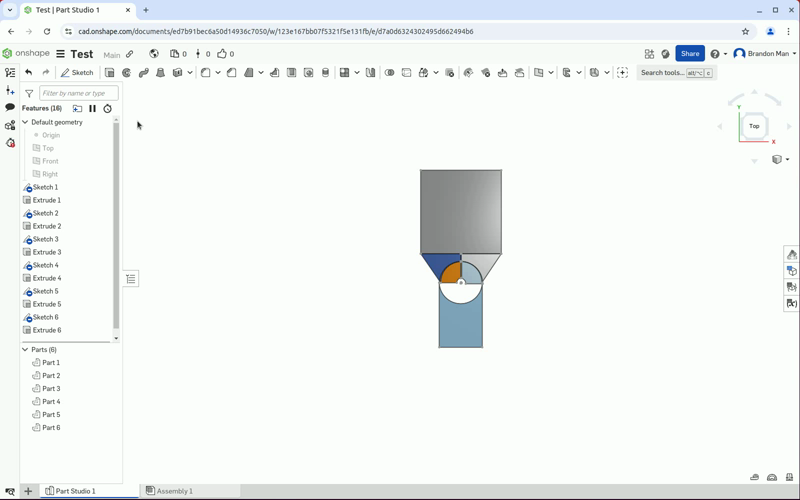
key(shift+h)
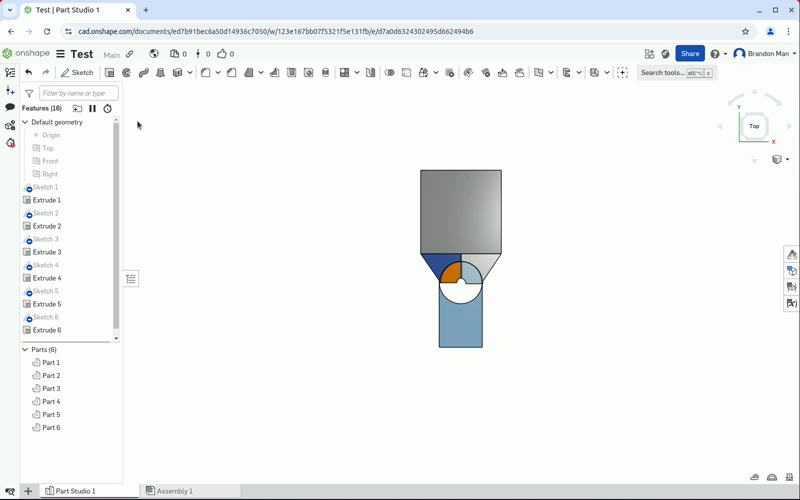
mouse_move(69, 189)
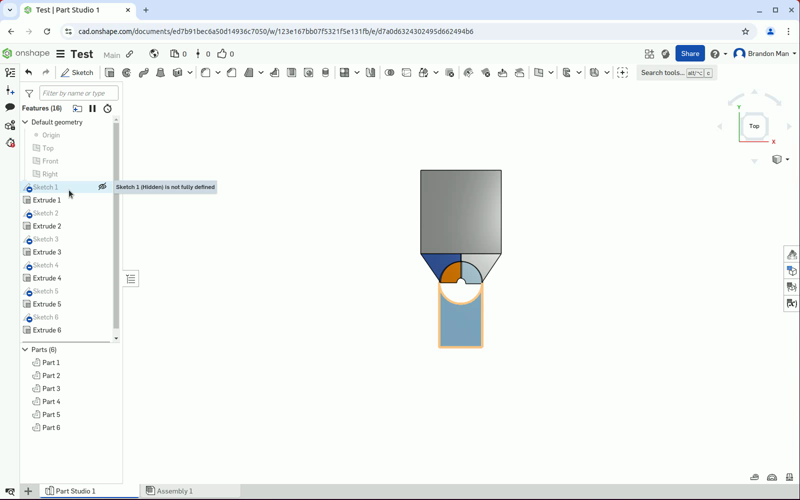
click(69, 189)
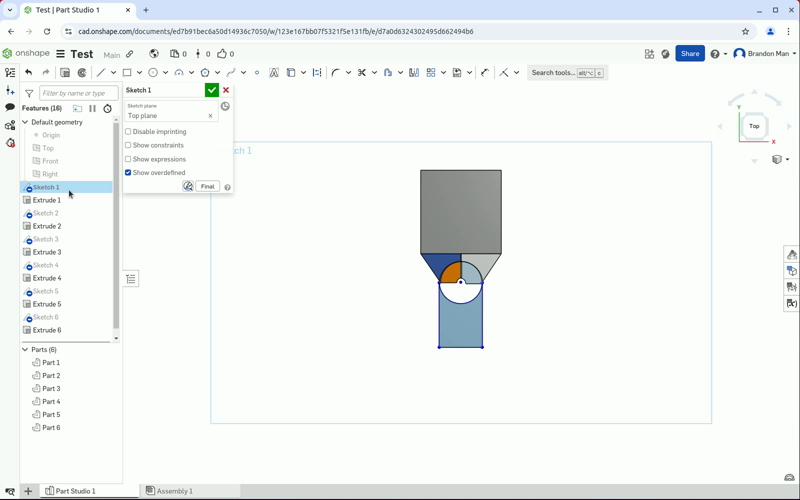
mouse_move(229, 92)
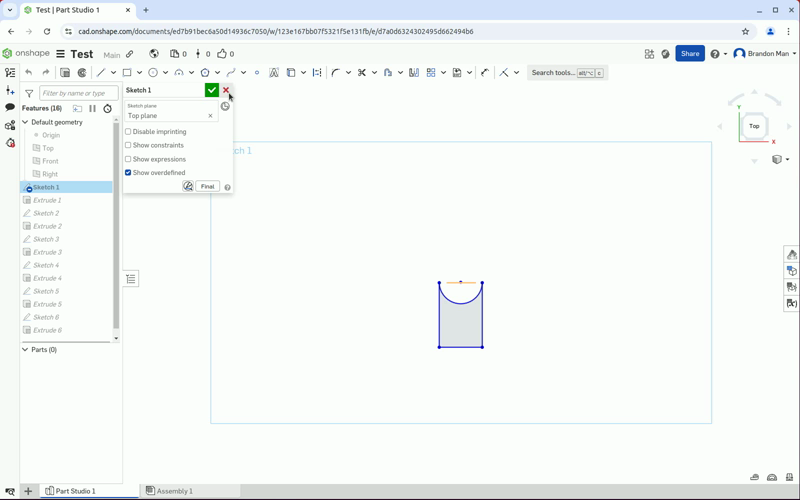
click(229, 92)
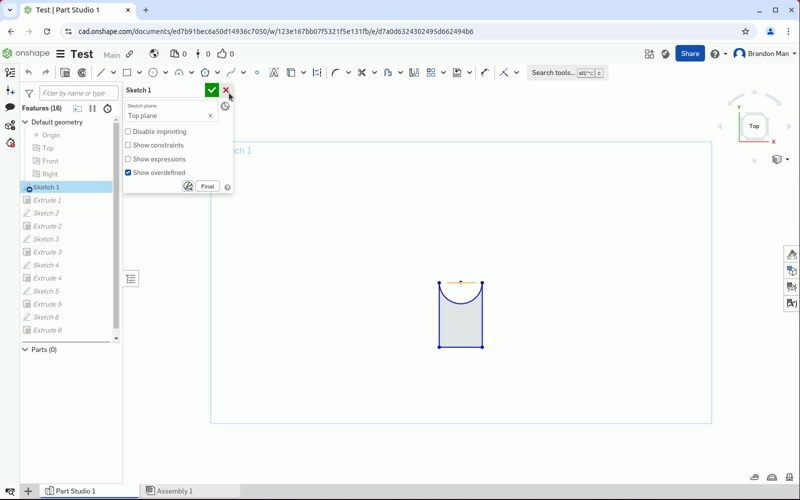
key(shift+s)
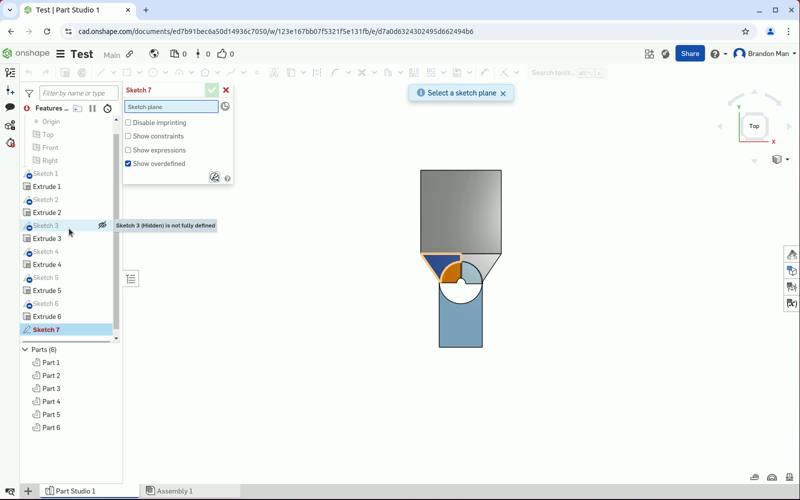
scroll(3)
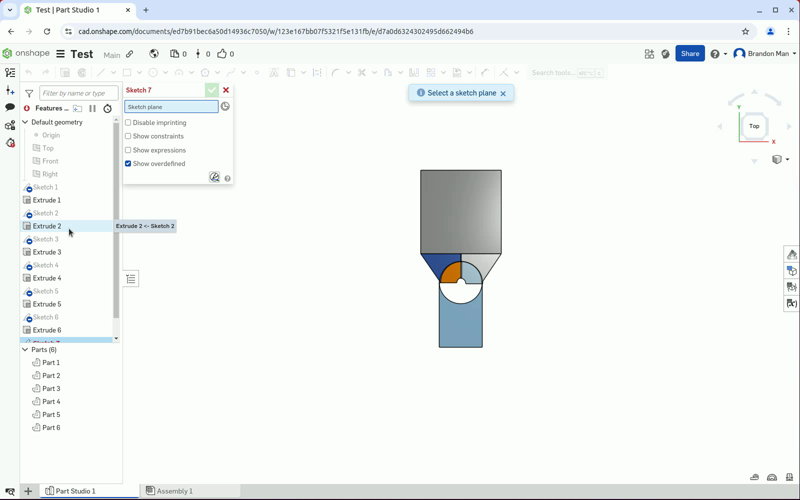
mouse_move(69, 150)
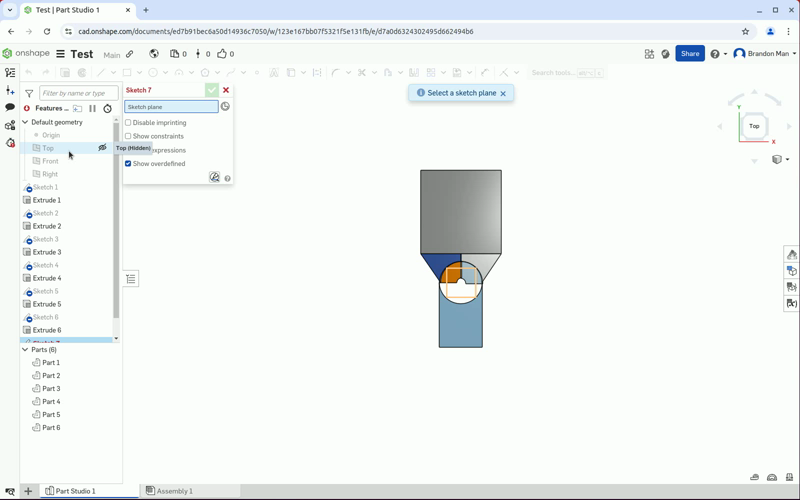
click(69, 150)
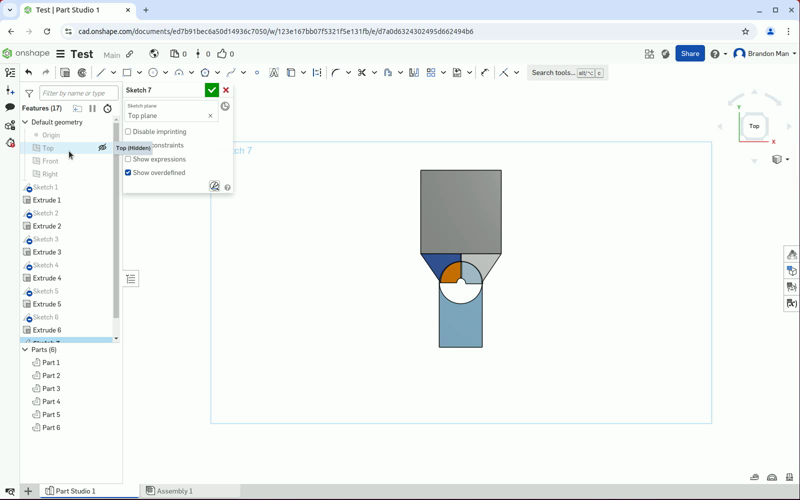
mouse_move(73, 352)
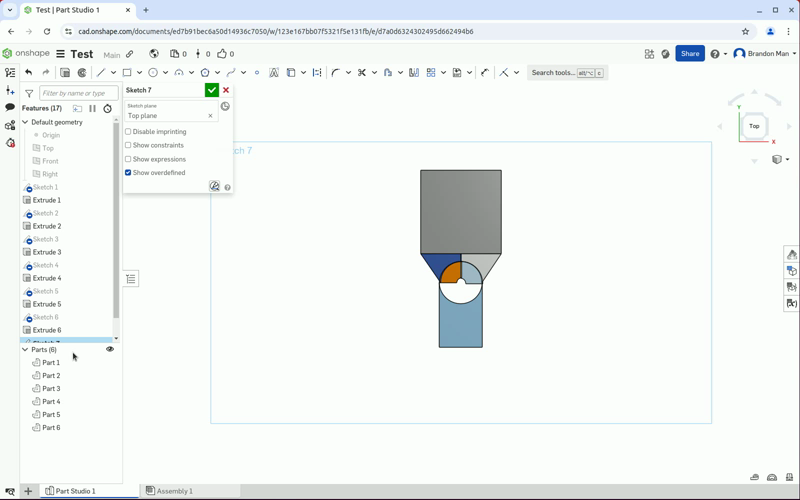
key(y)
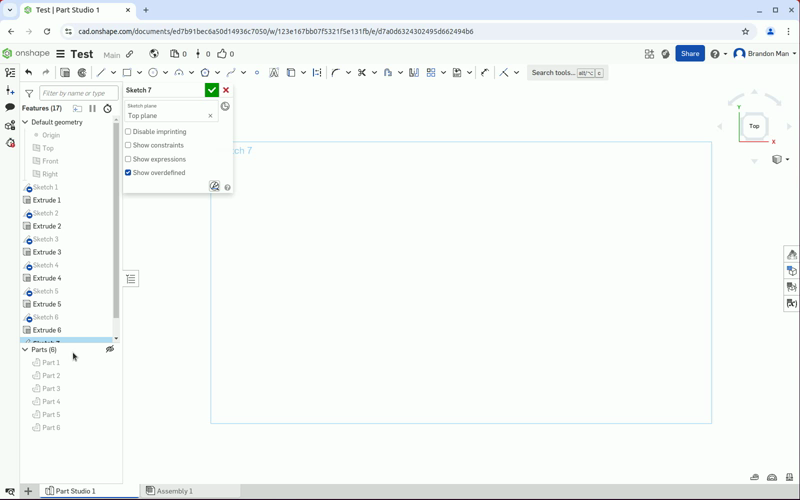
key(a)
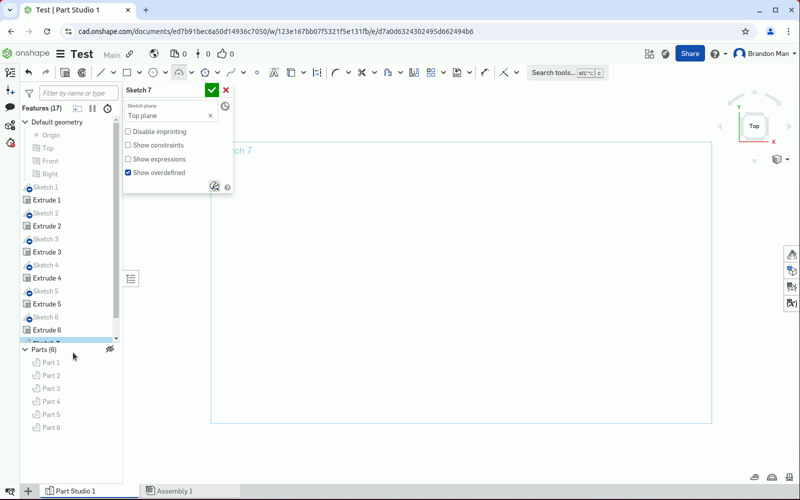
key_down(shift)
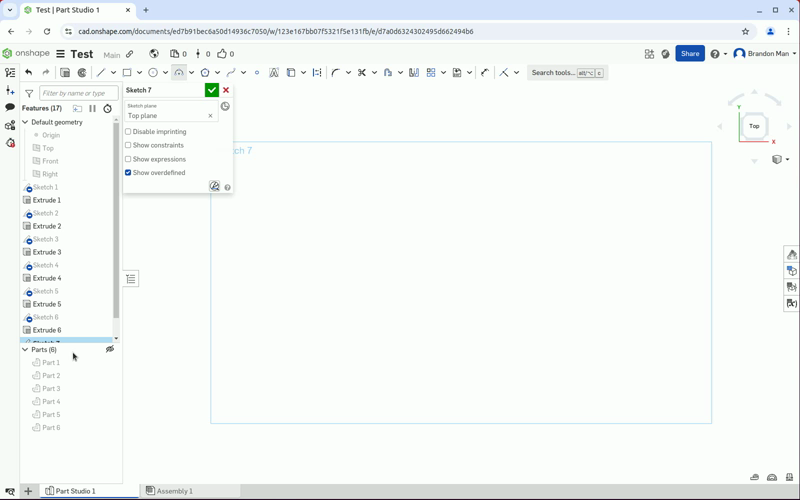
mouse_move(439, 282)
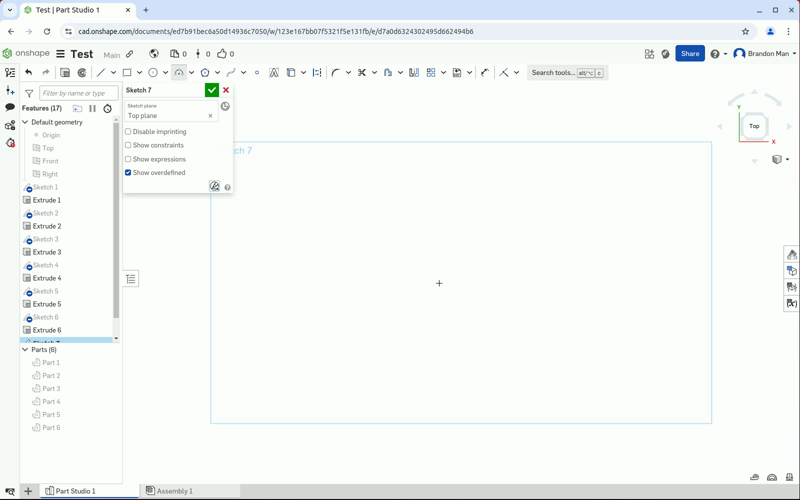
click(439, 282)
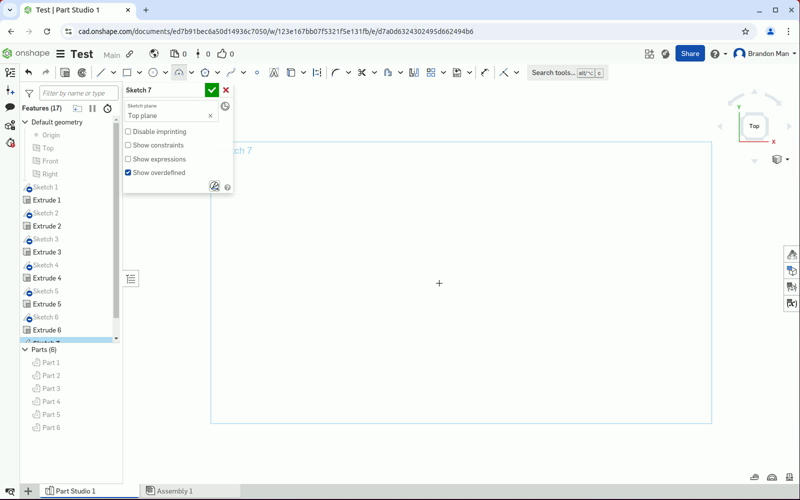
key_up(shift)
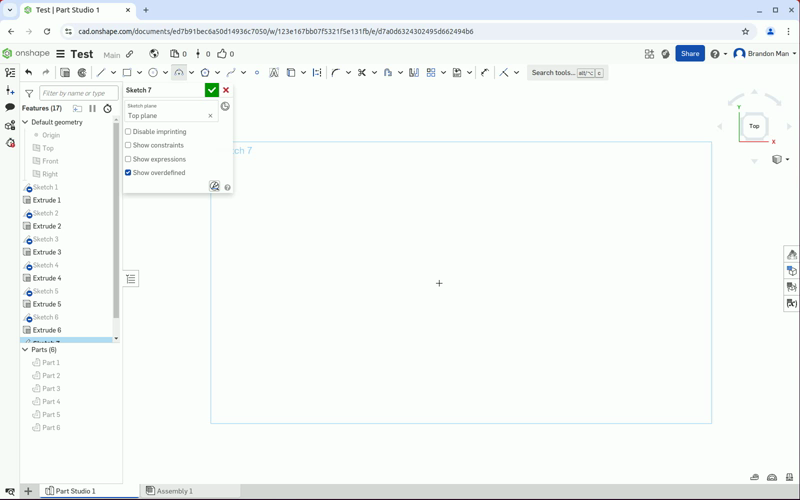
key_down(shift)
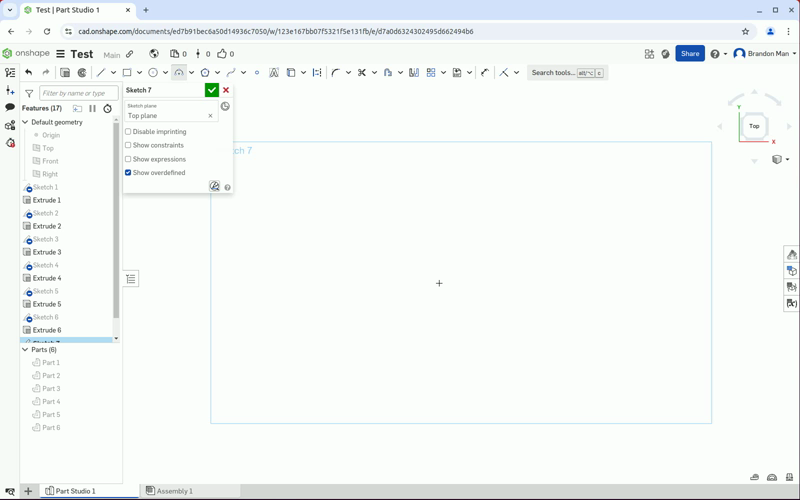
mouse_move(482, 282)
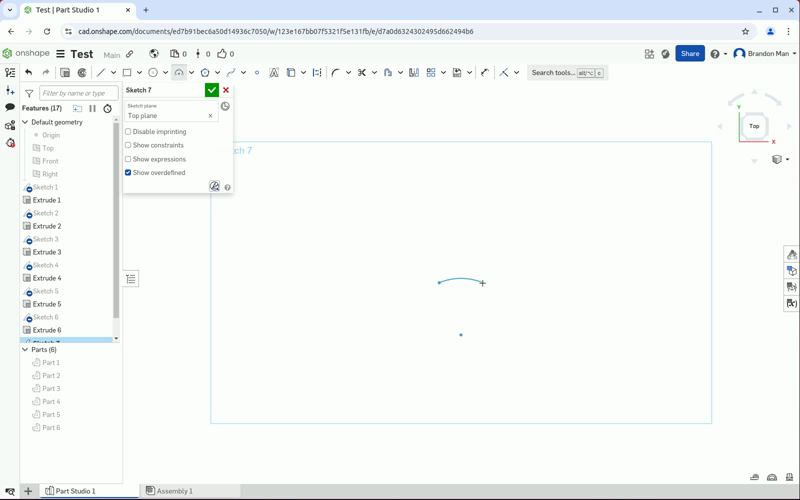
click(482, 282)
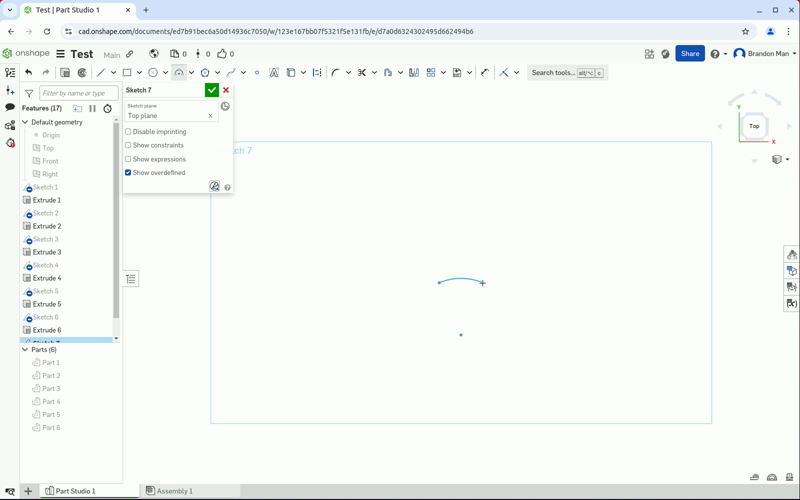
mouse_move(461, 304)
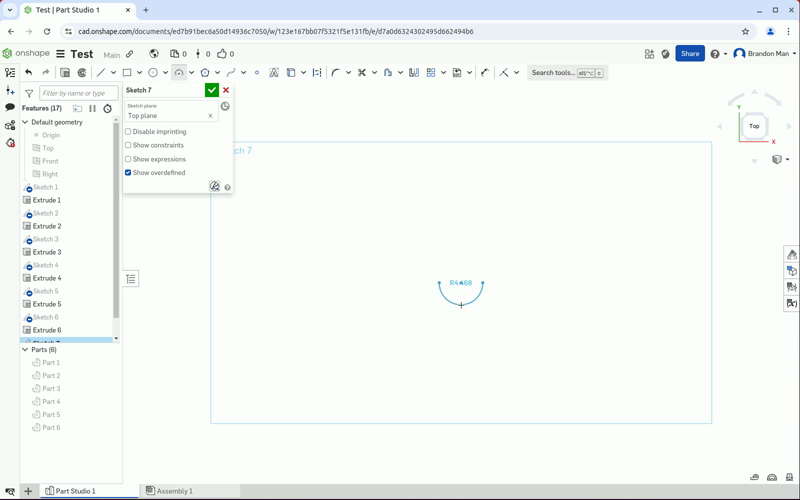
click(461, 304)
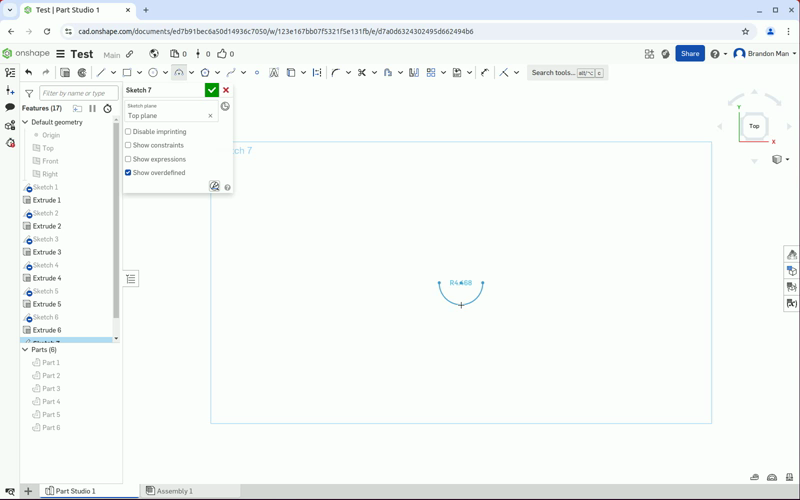
key_up(shift)
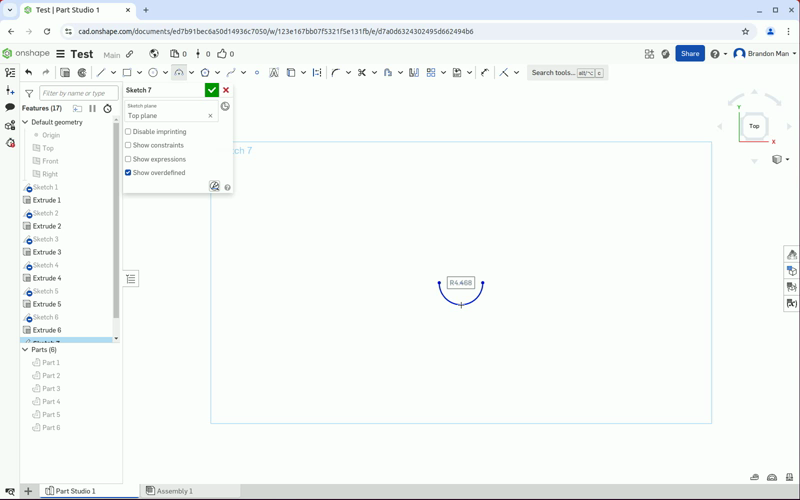
key(esc)
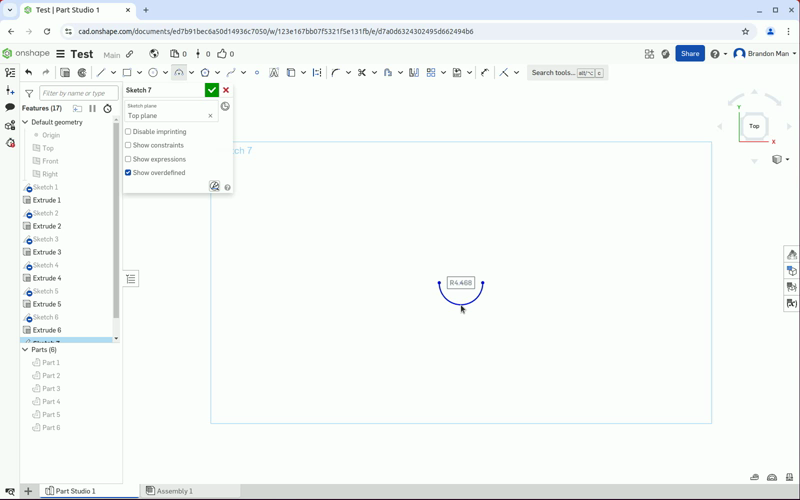
key(l)
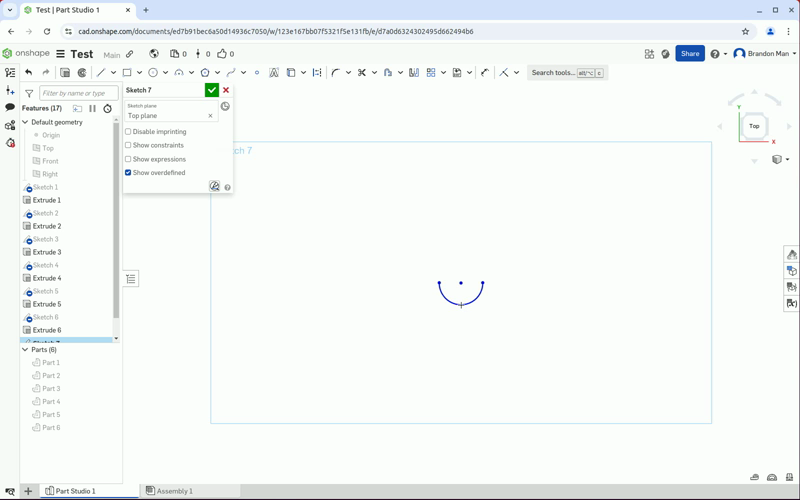
mouse_move(482, 282)
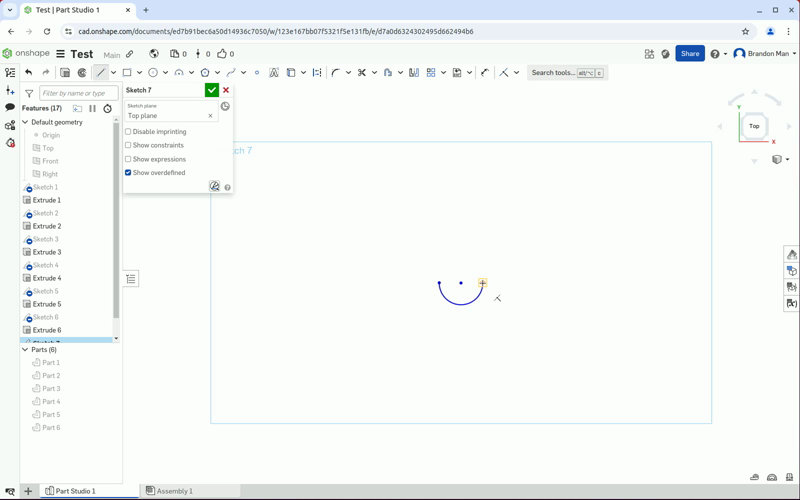
click(482, 282)
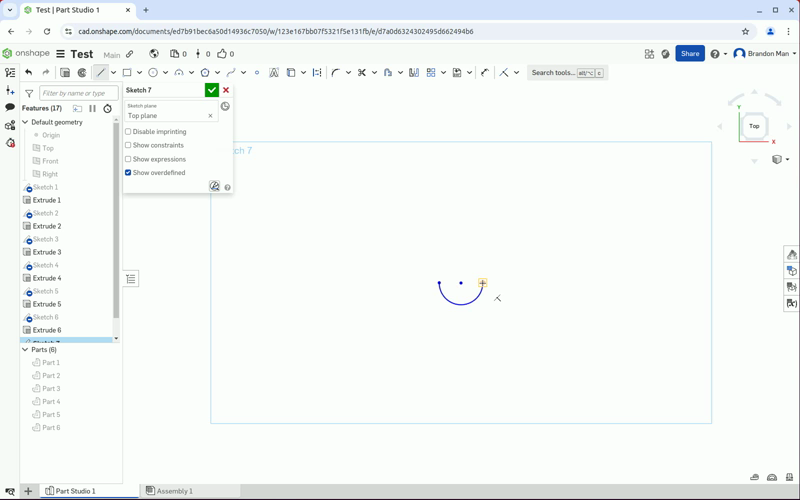
key_down(shift)
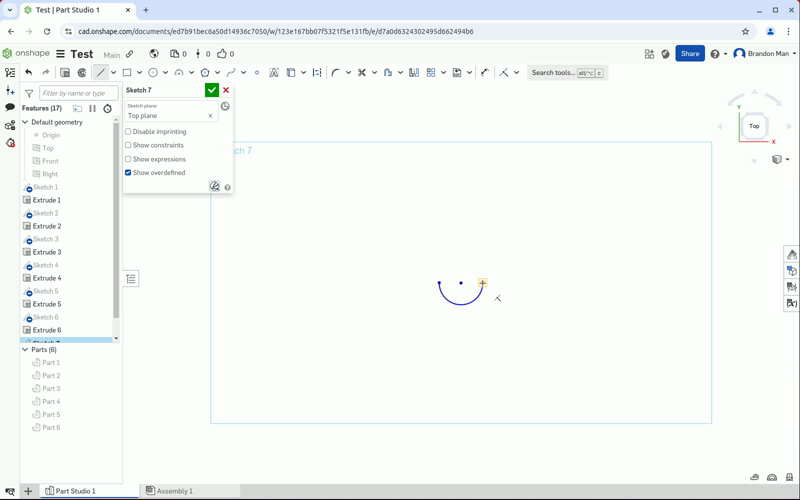
mouse_move(512, 282)
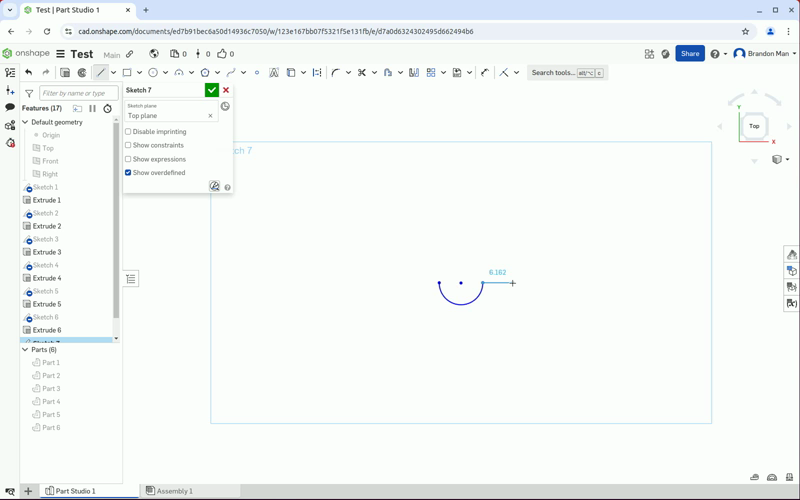
mouse_move(465, 282)
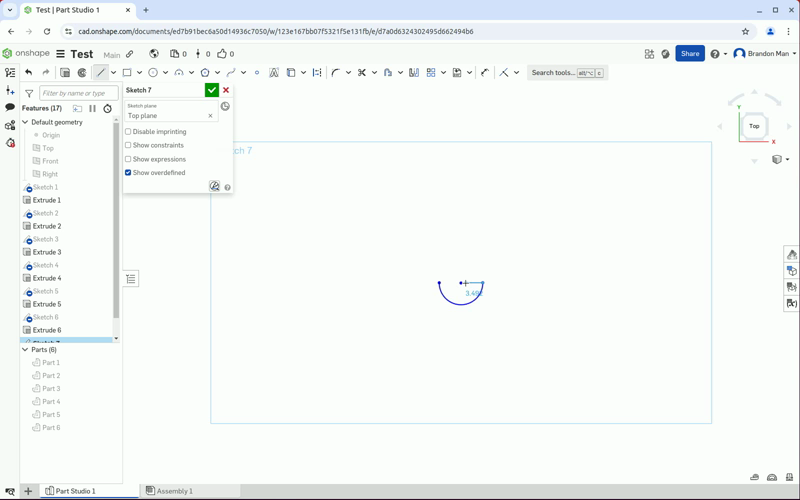
click(465, 282)
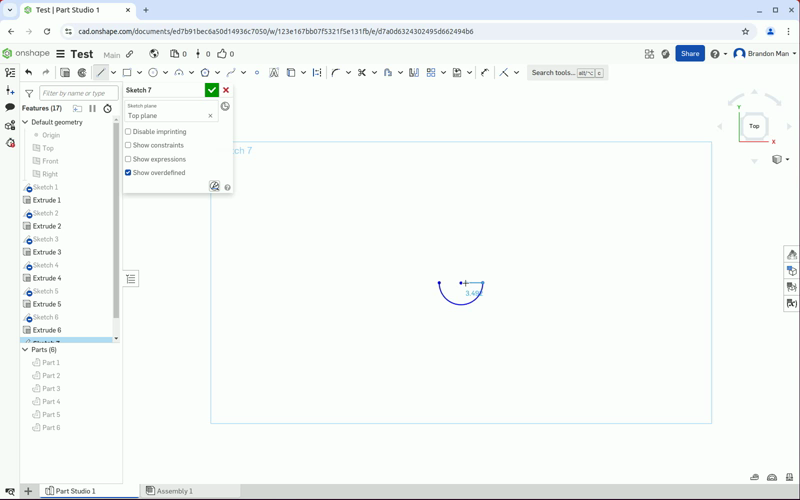
key_up(shift)
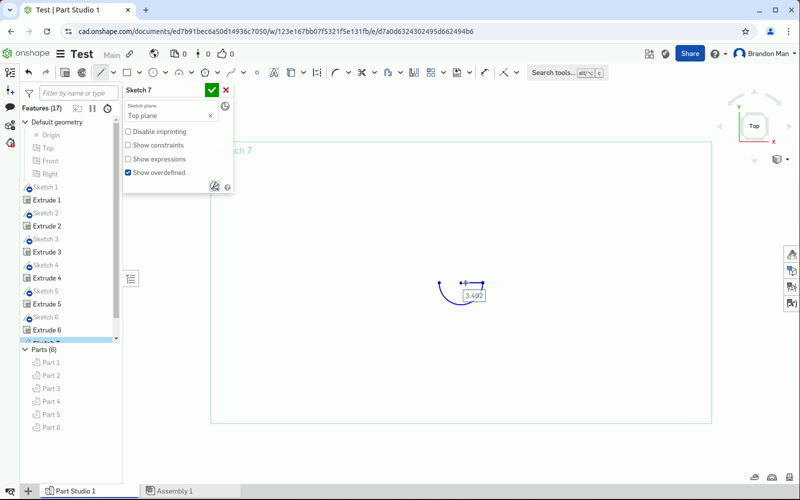
key(esc)
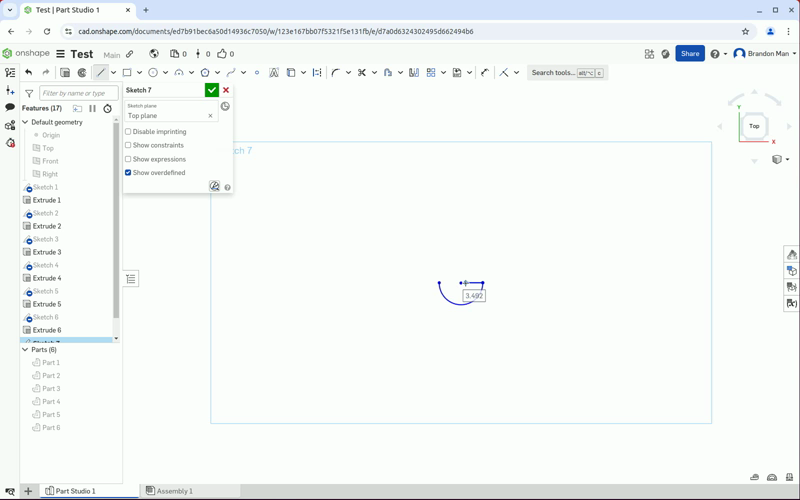
key(a)
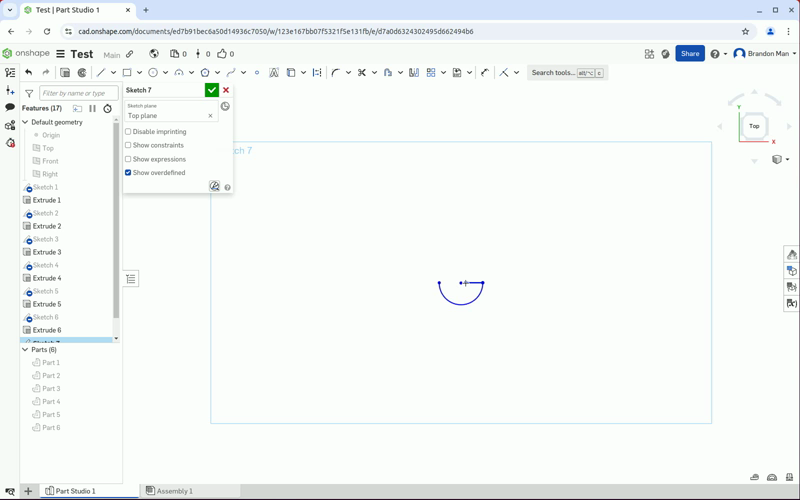
mouse_move(465, 282)
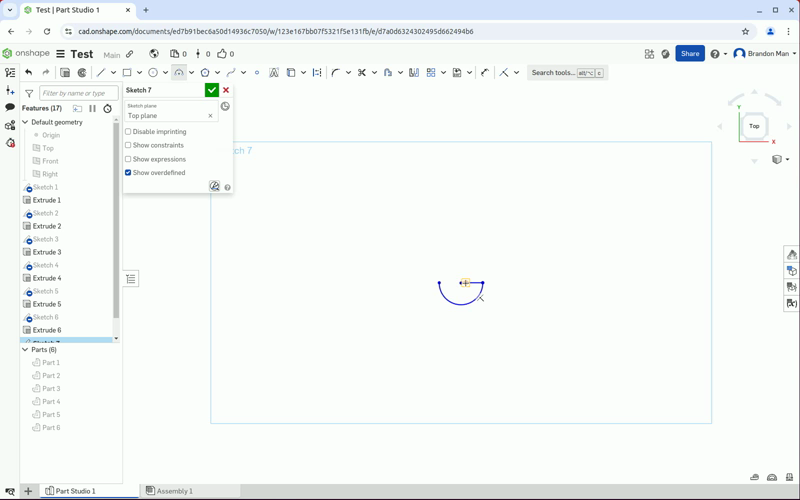
click(465, 282)
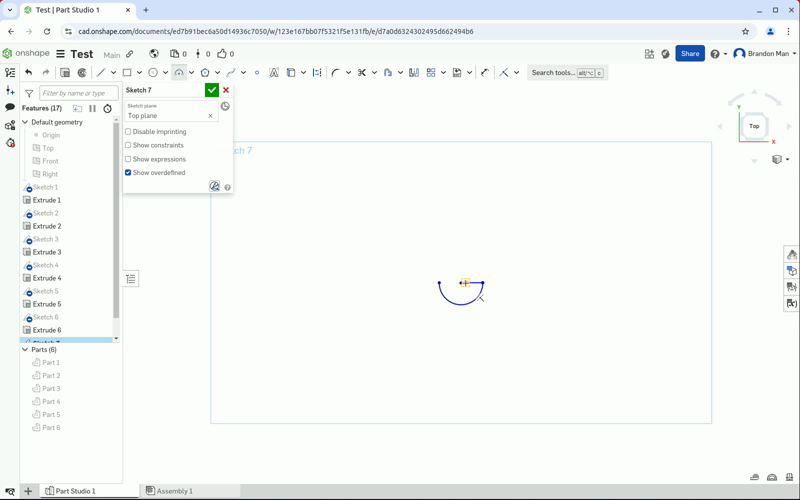
key_down(shift)
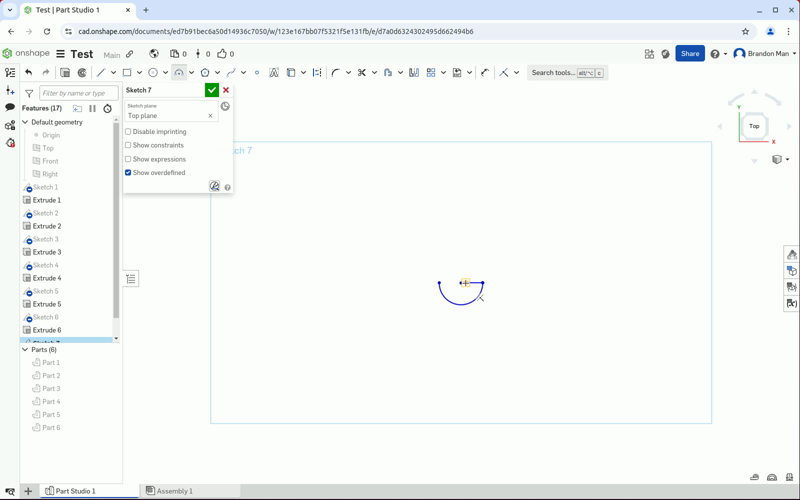
mouse_move(456, 282)
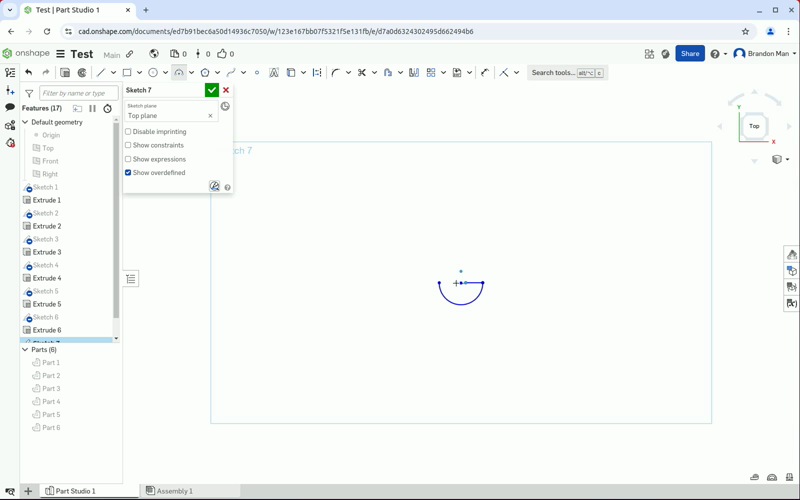
click(456, 282)
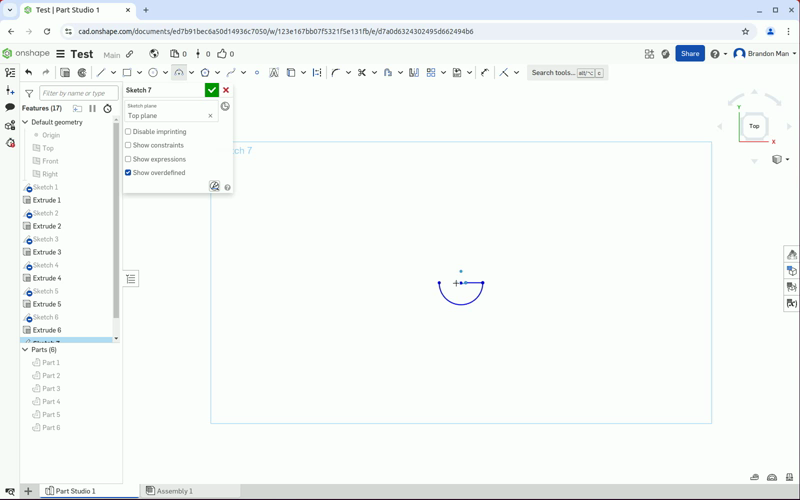
mouse_move(461, 287)
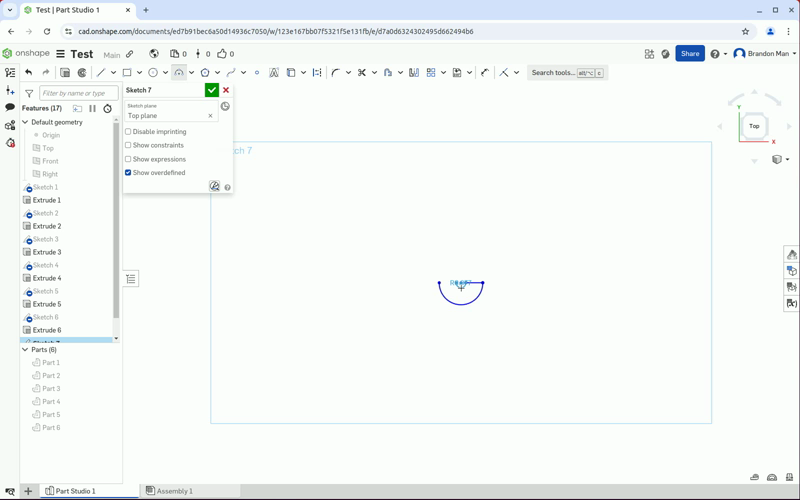
click(461, 287)
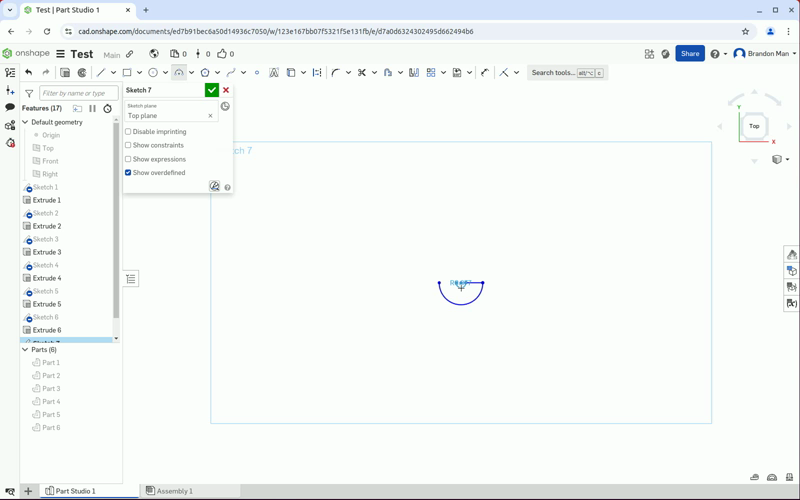
key_up(shift)
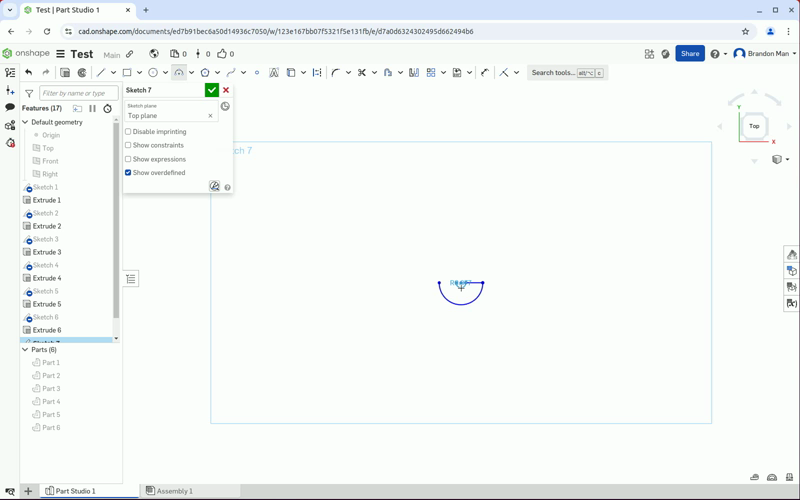
key(esc)
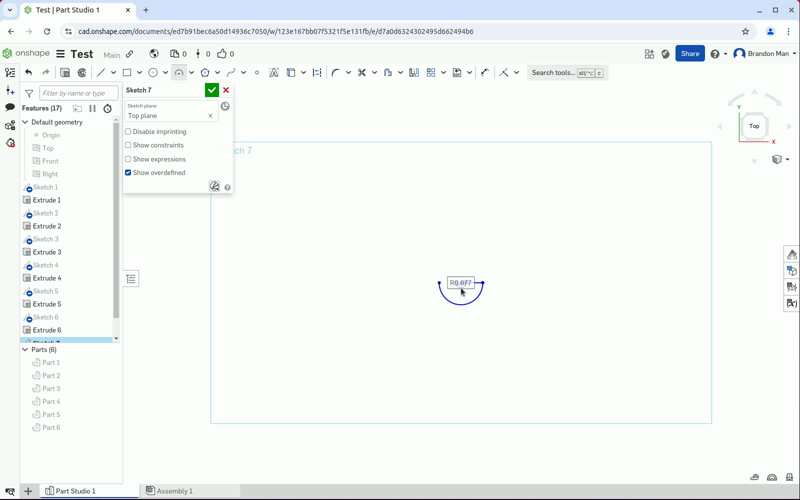
key(l)
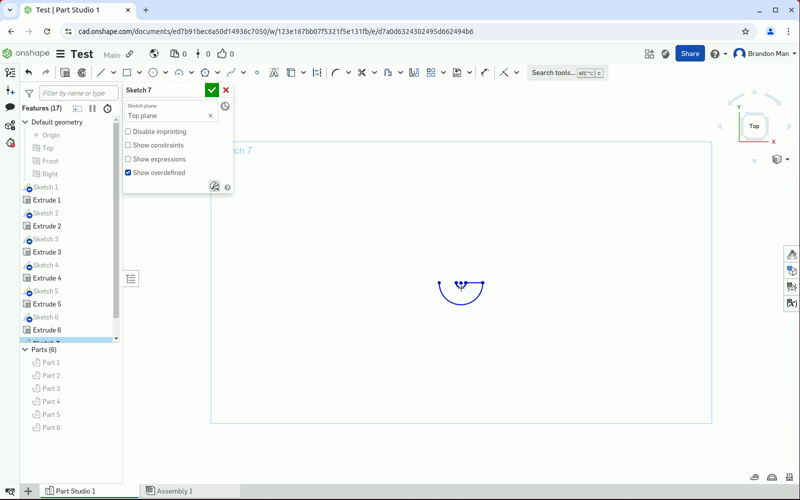
mouse_move(456, 282)
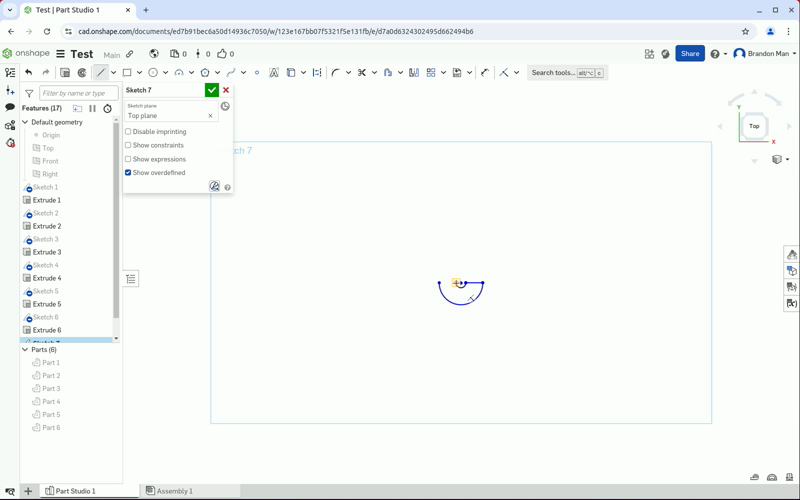
click(456, 282)
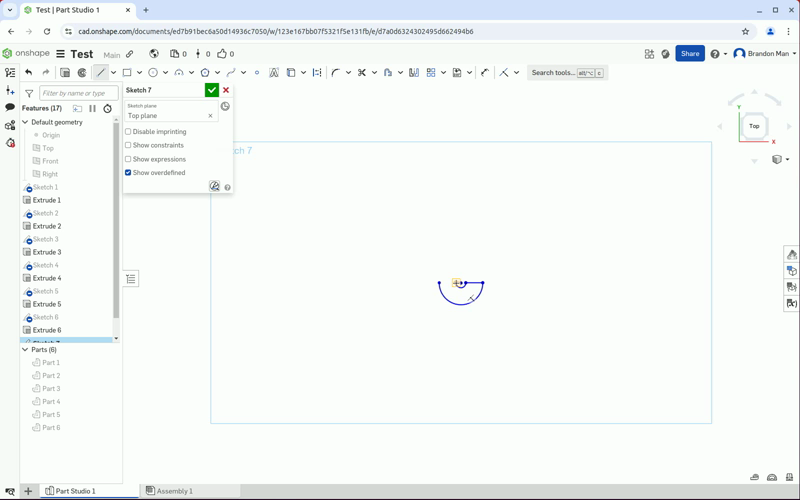
mouse_move(486, 282)
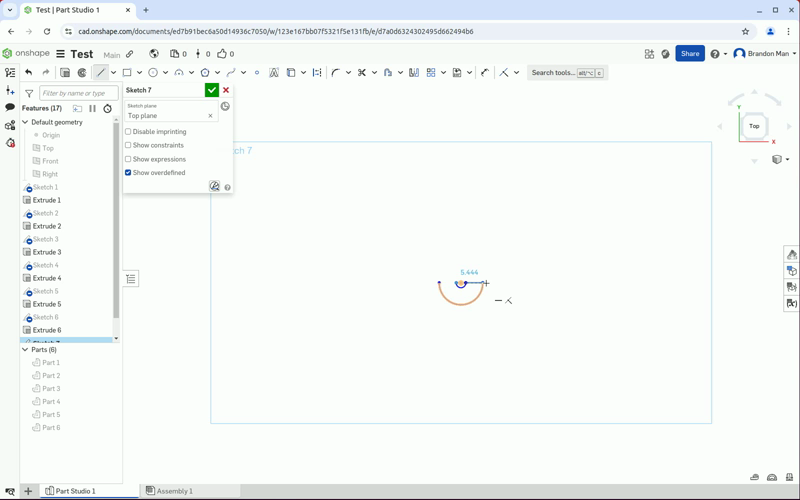
key_down(shift)
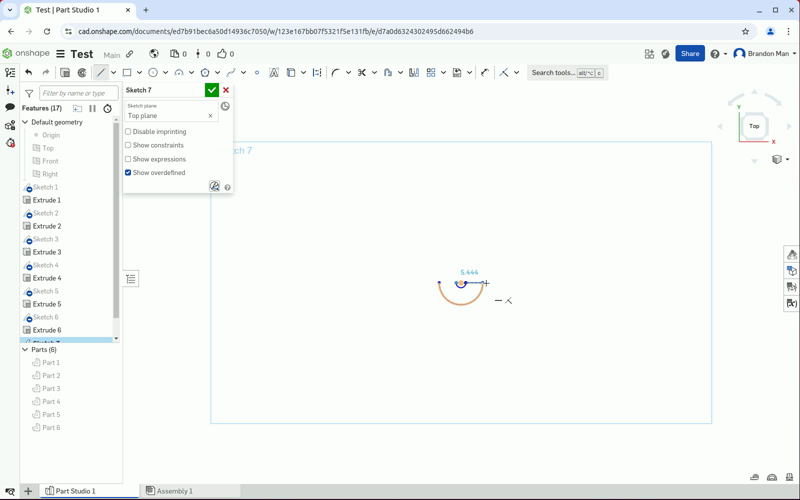
mouse_move(439, 282)
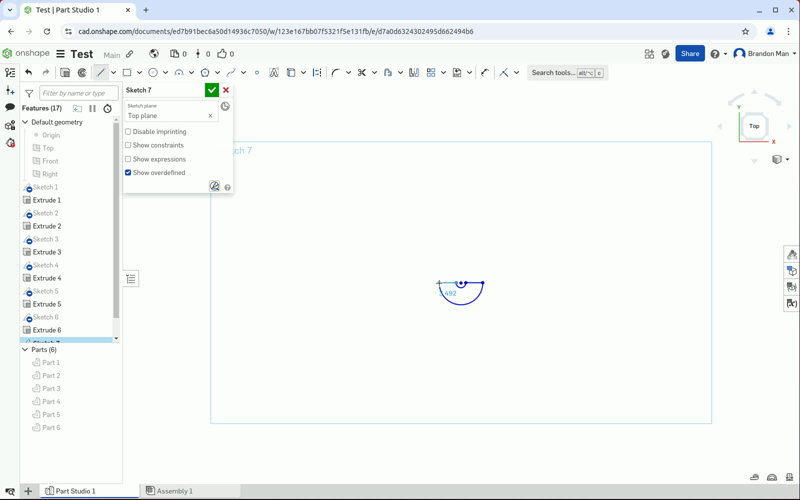
key_up(shift)
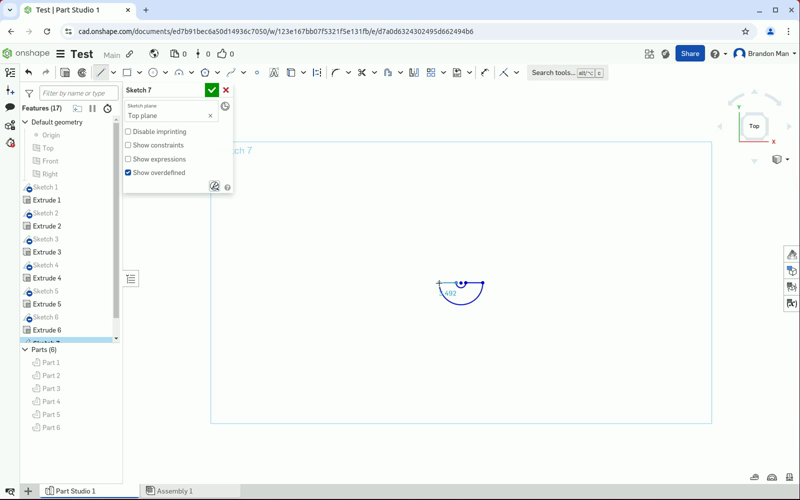
click(439, 282)
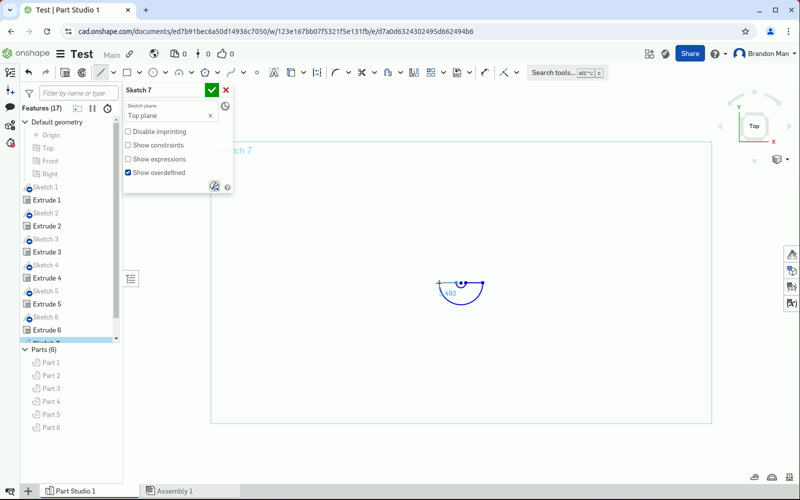
key(esc)
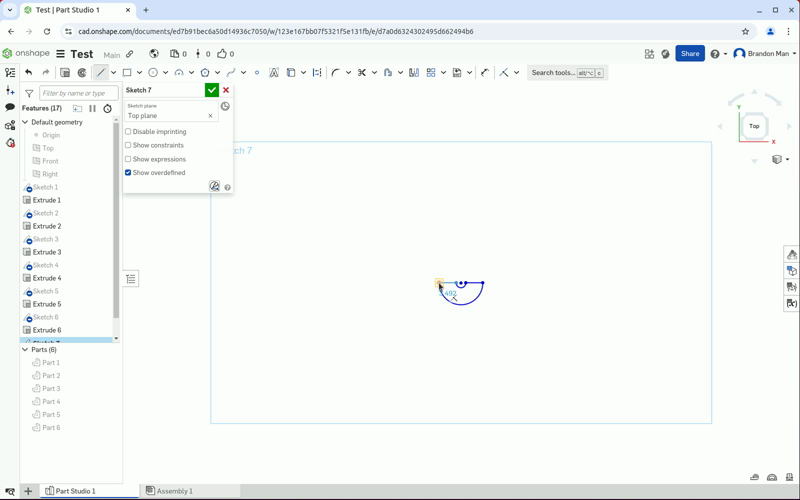
mouse_move(462, 290)
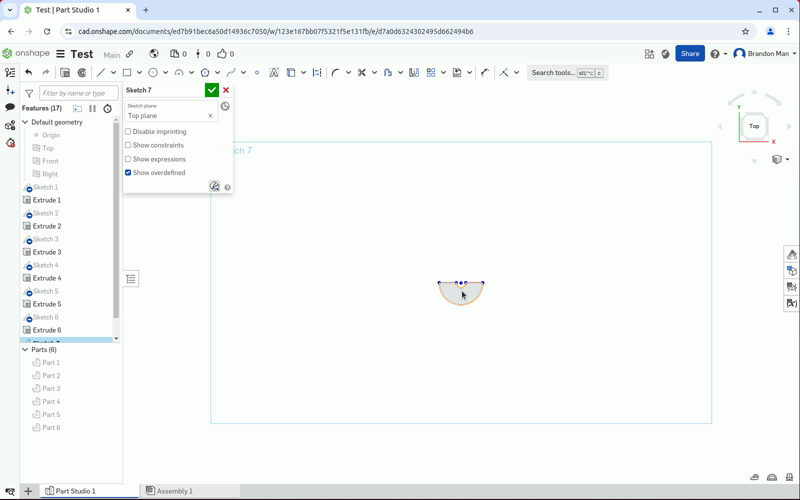
scroll(6)
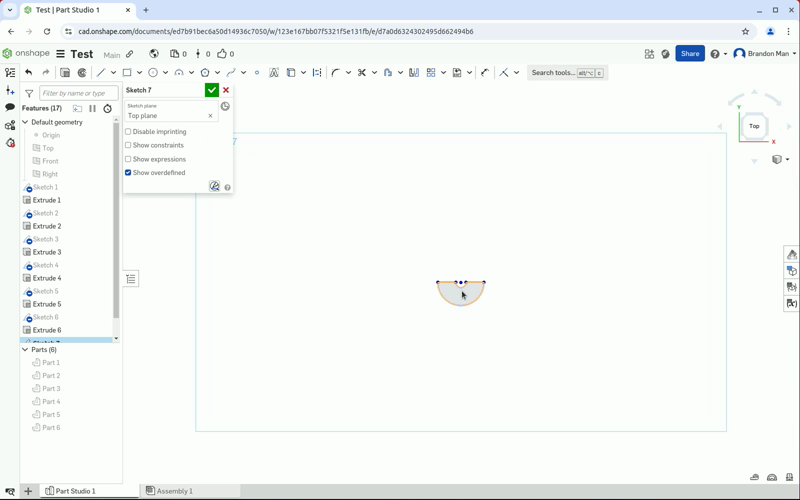
scroll(6)
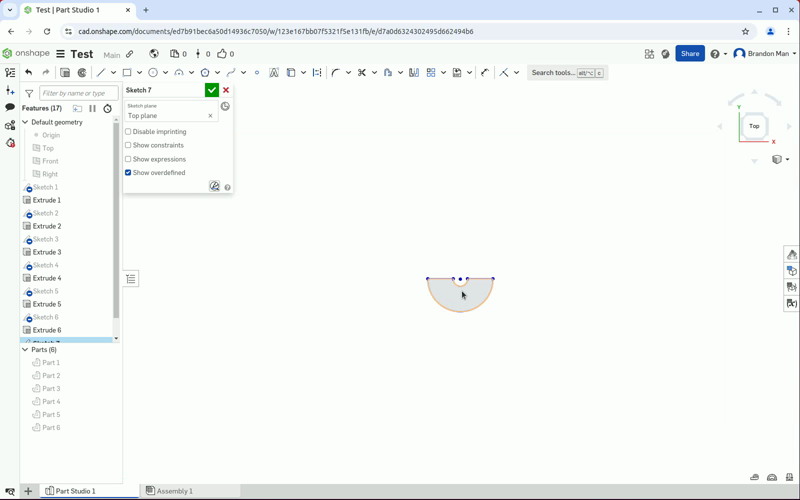
scroll(6)
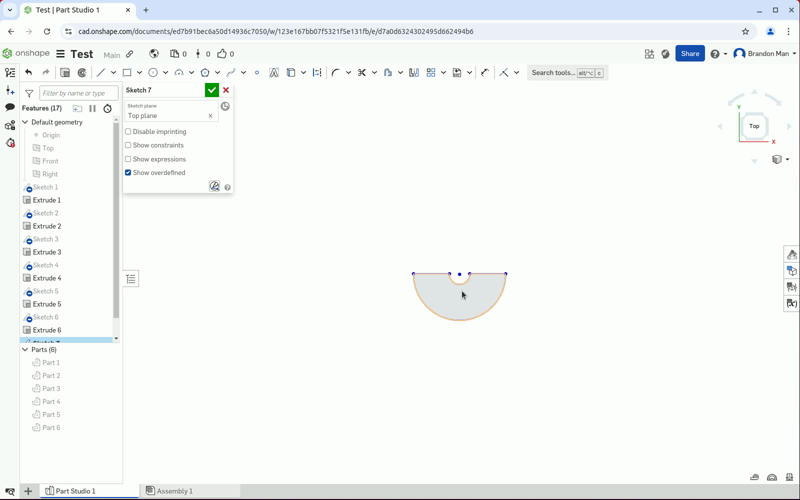
scroll(6)
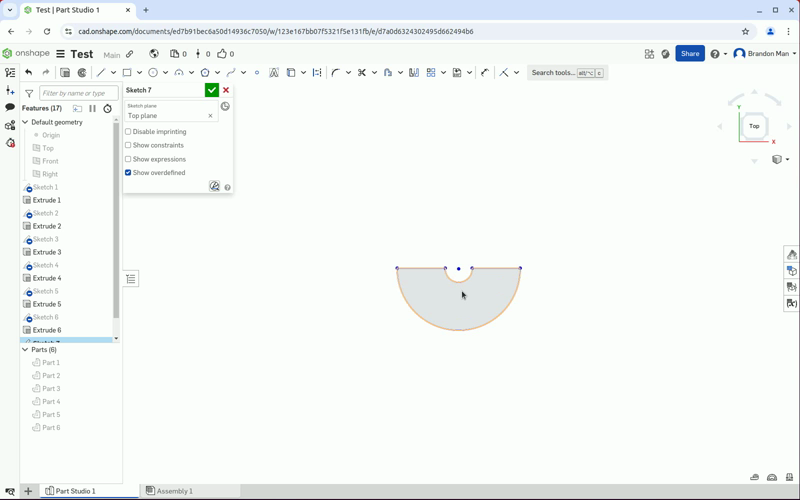
scroll(6)
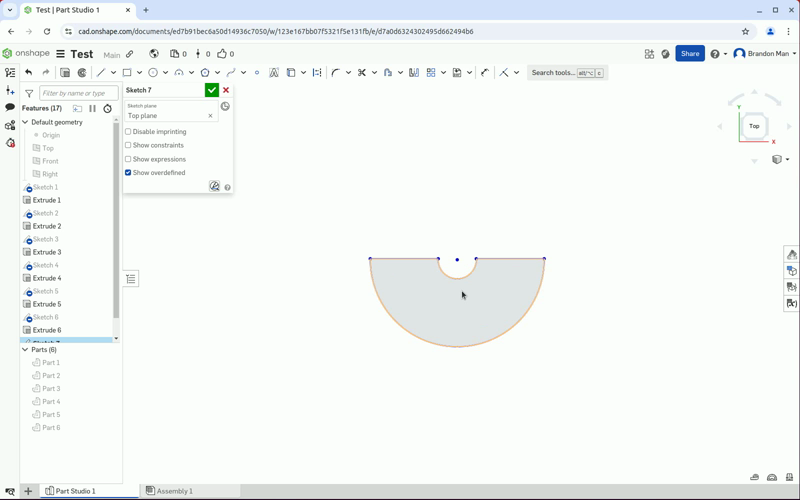
scroll(6)
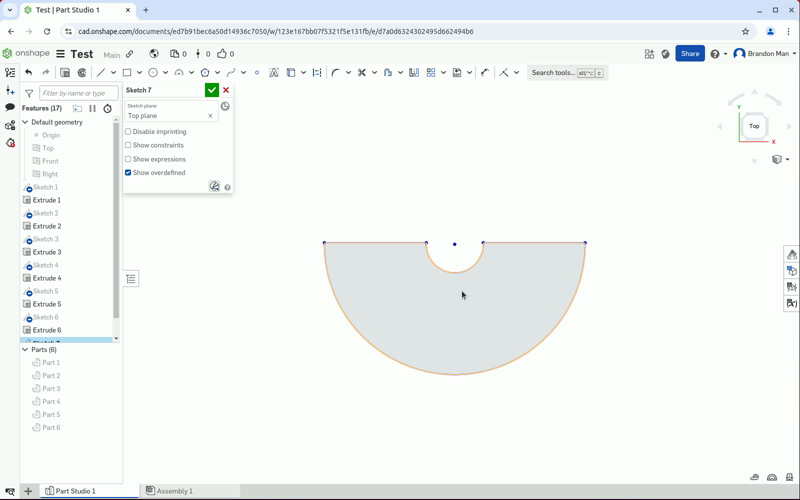
scroll(6)
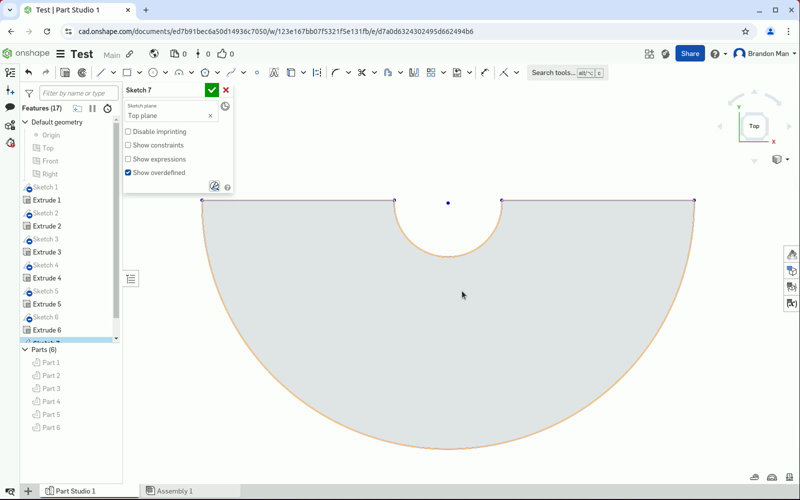
click(462, 290)
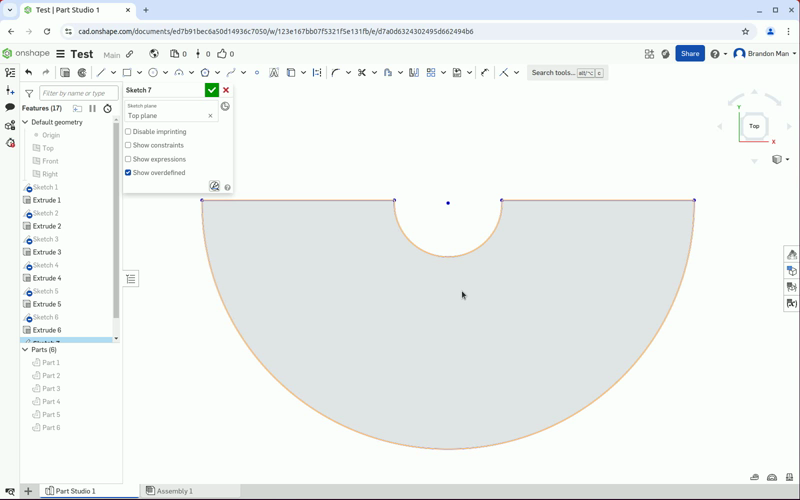
scroll(-6)
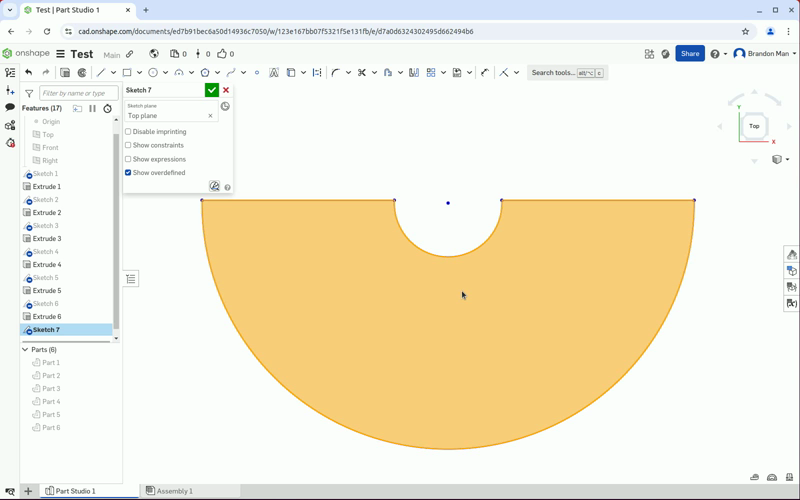
scroll(-6)
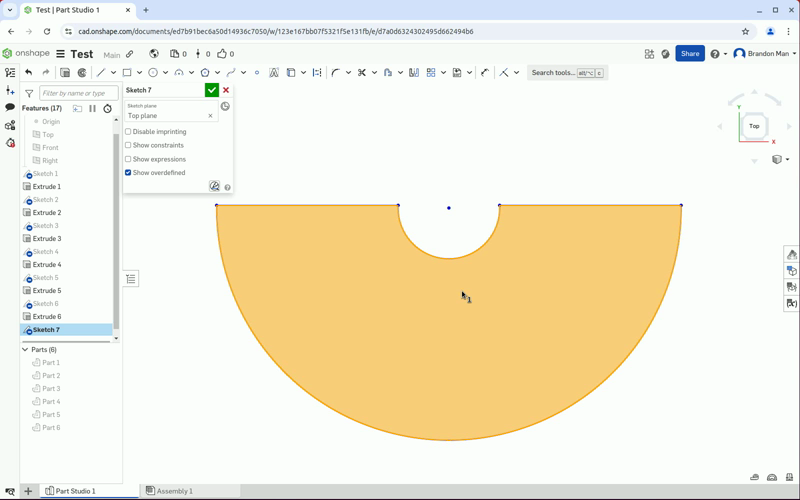
scroll(-6)
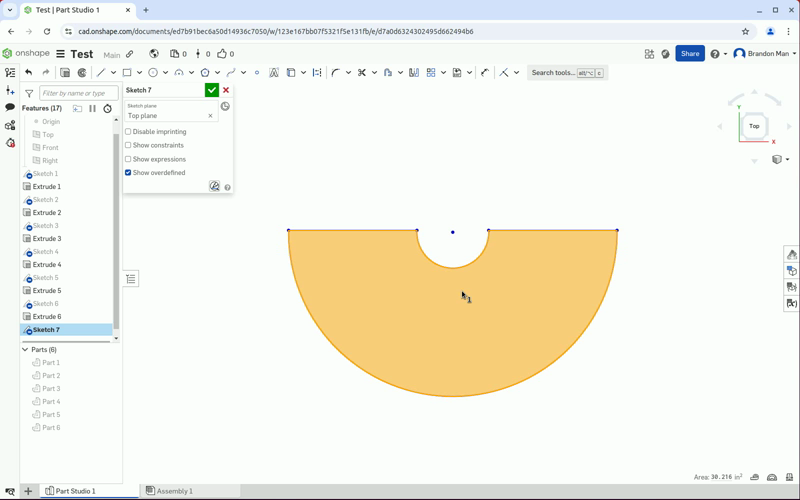
scroll(-6)
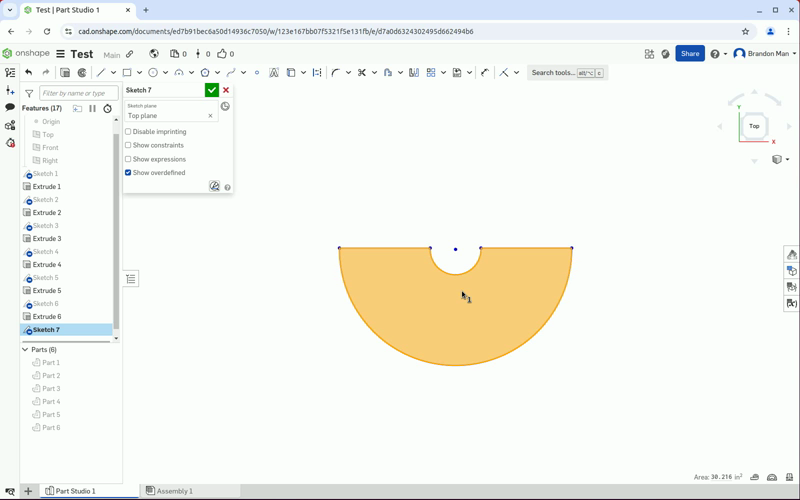
scroll(-6)
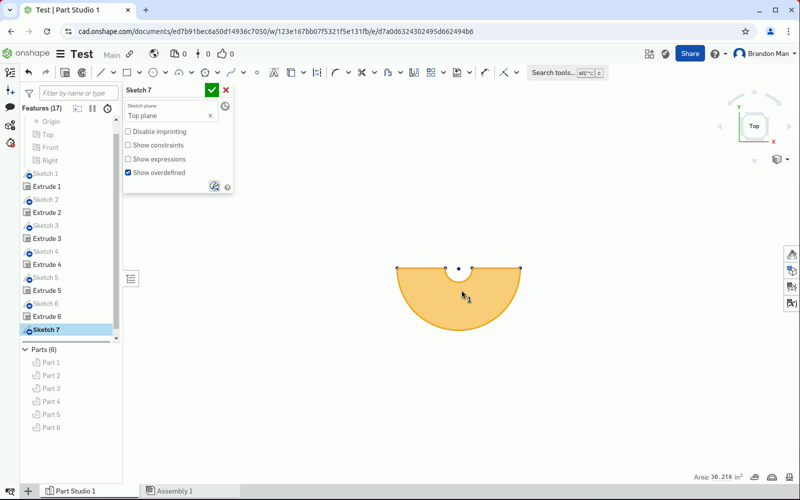
scroll(-6)
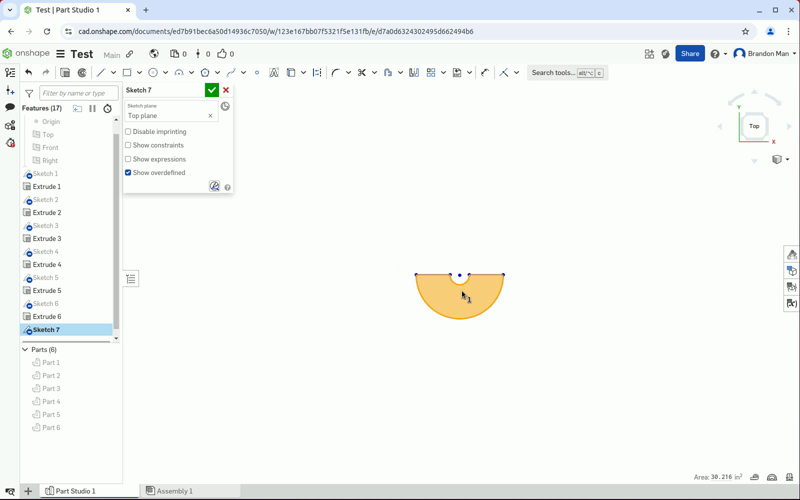
scroll(-6)
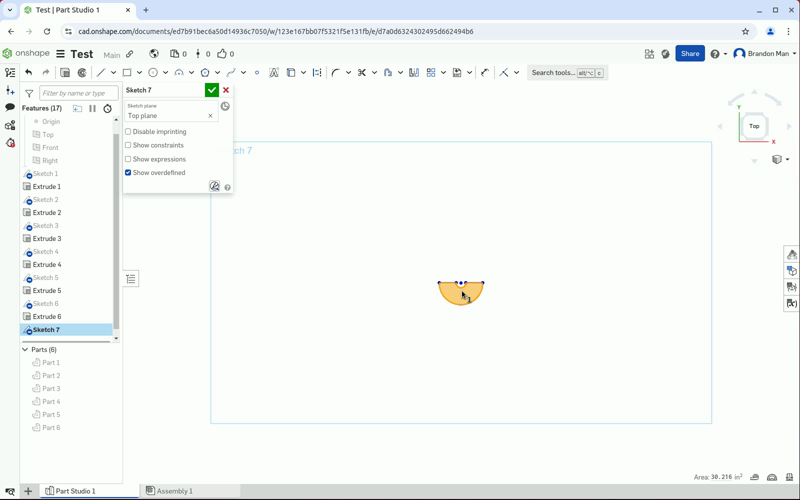
mouse_move(73, 352)
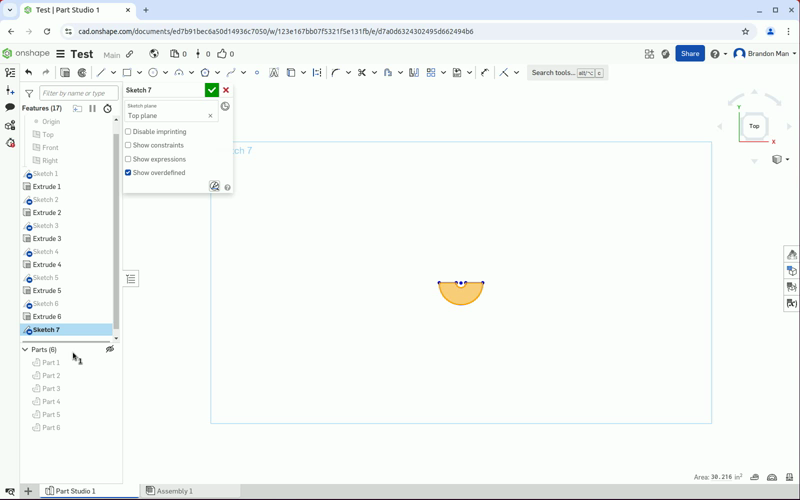
key(shift+y)
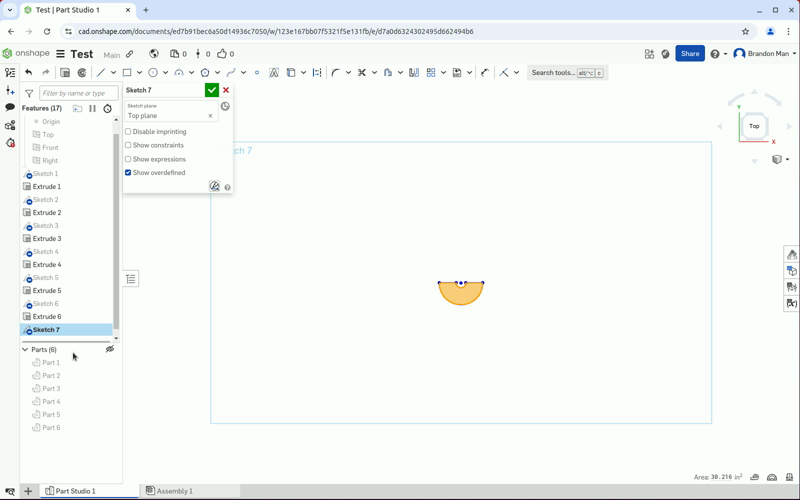
key(shift+e)
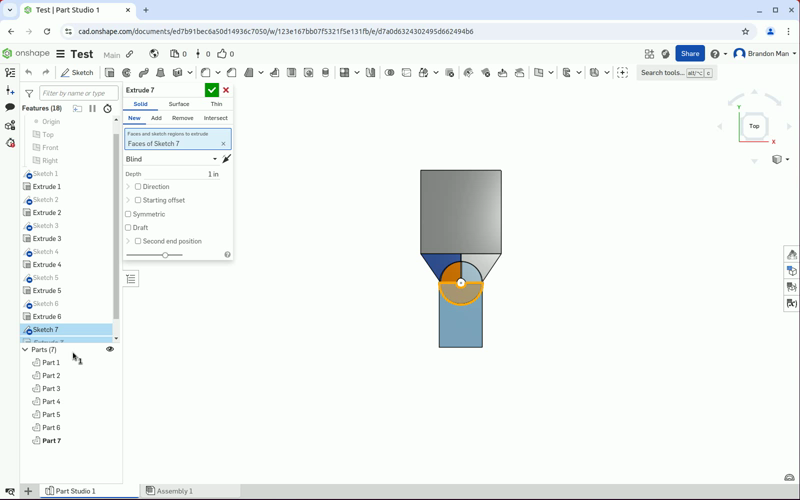
mouse_move(143, 106)
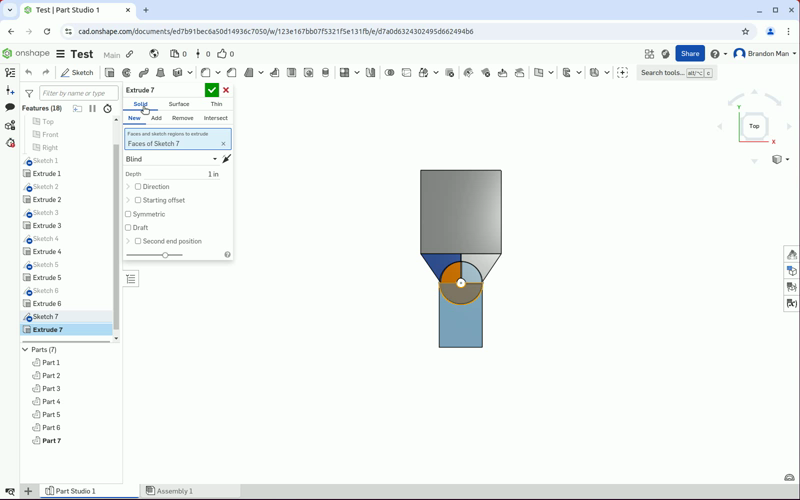
click(143, 106)
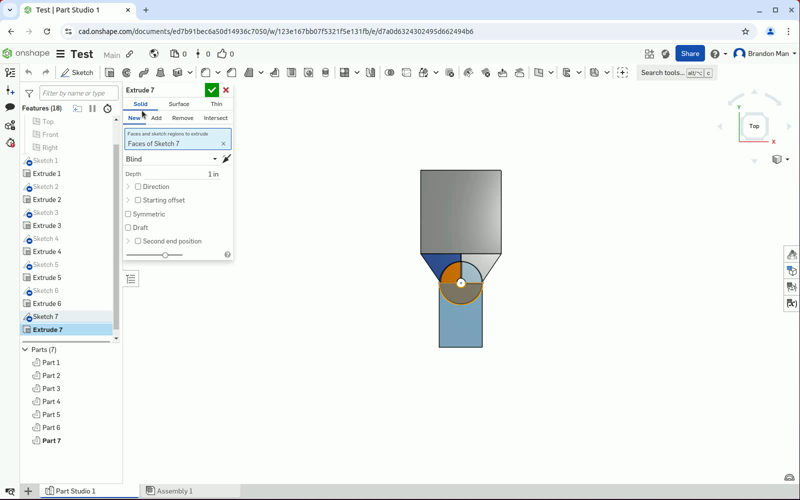
mouse_move(137, 120)
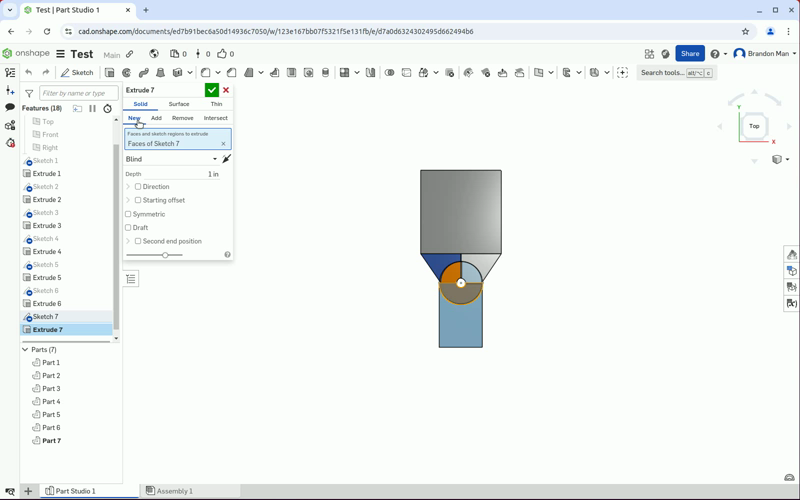
click(137, 120)
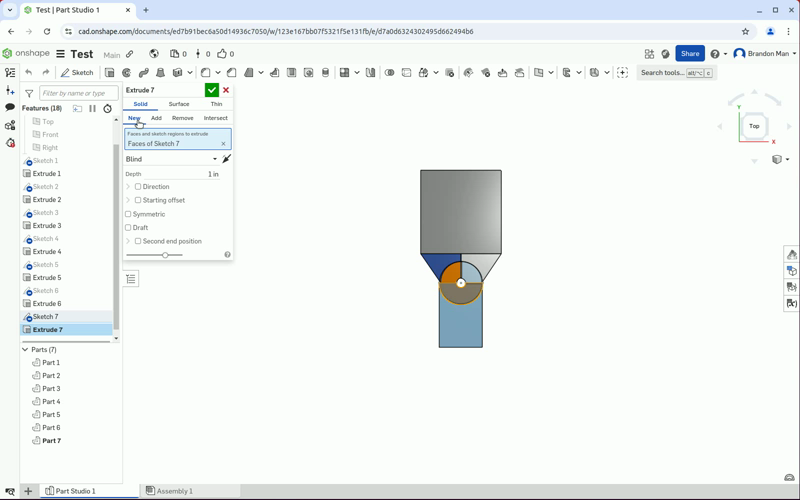
key(tab, 4)
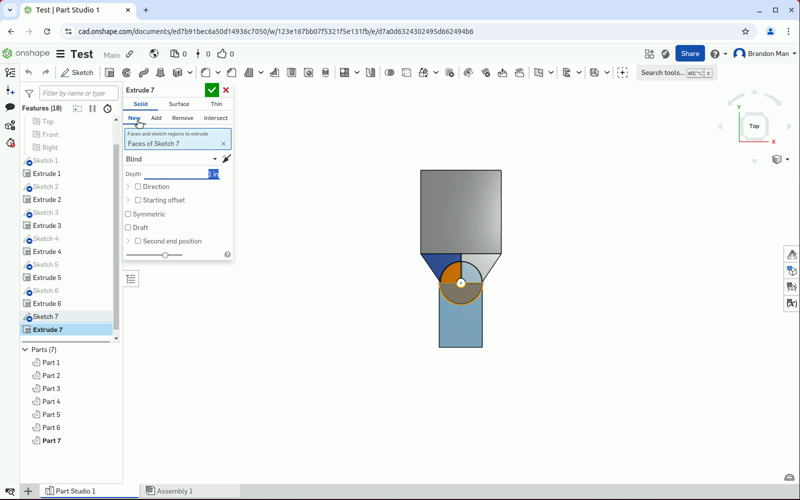
text(1.204)
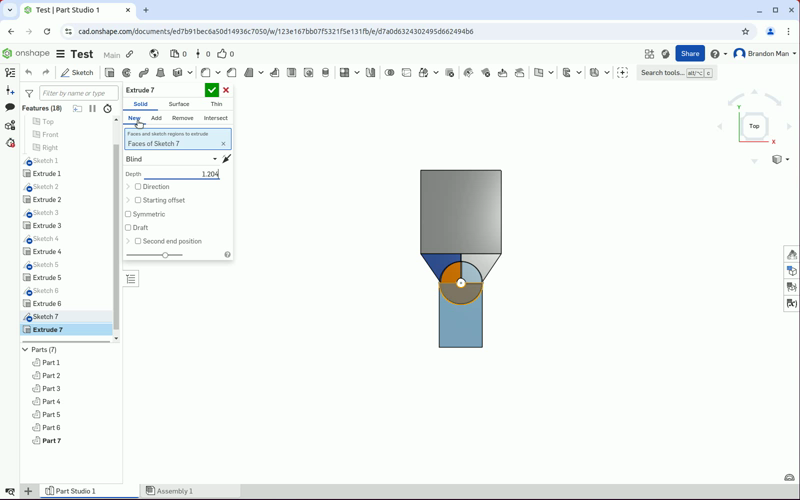
key(enter)
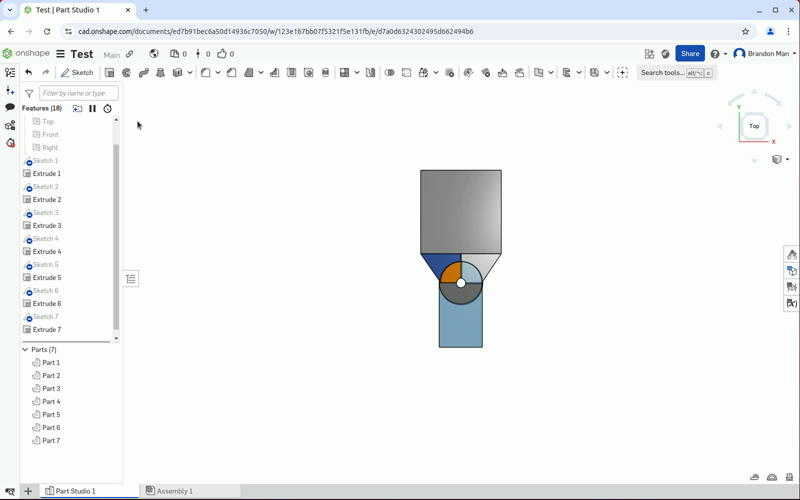
key(shift+h)
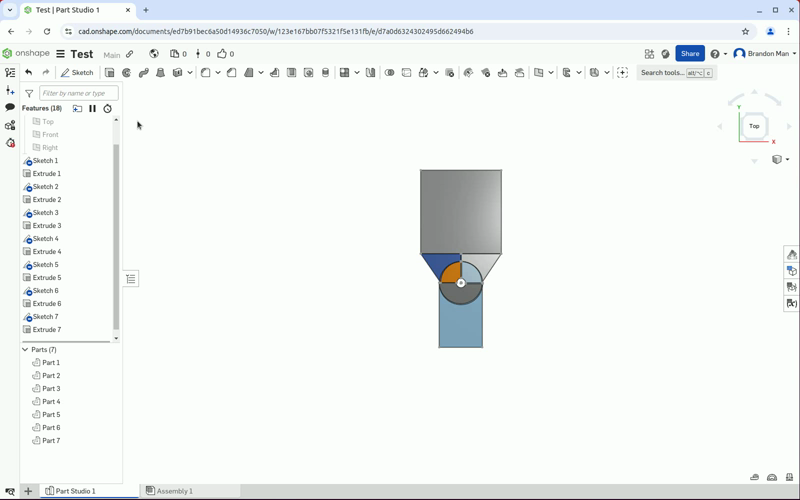
key(shift+h)
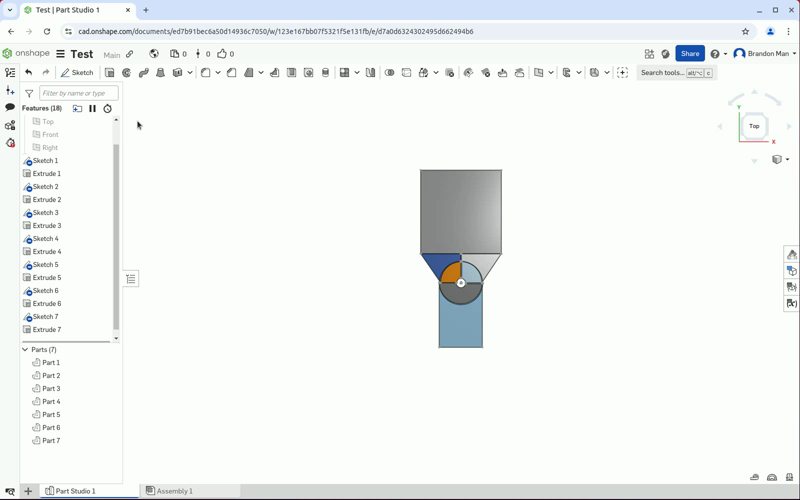
key(shift+7)
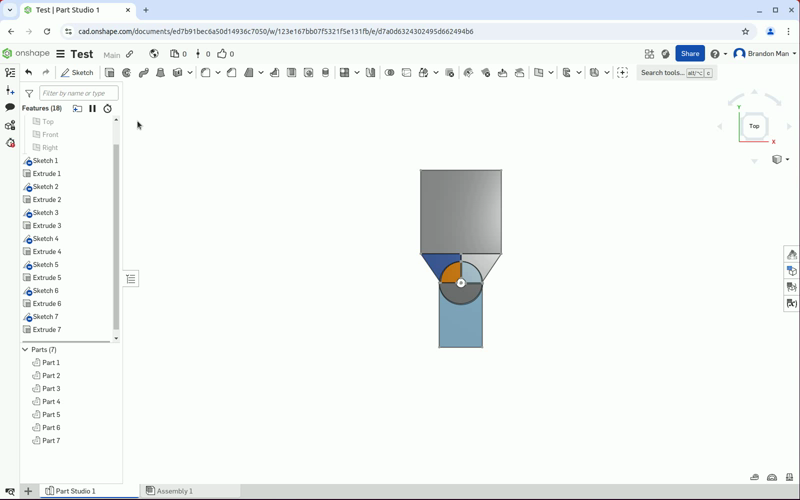
key(up, 3)
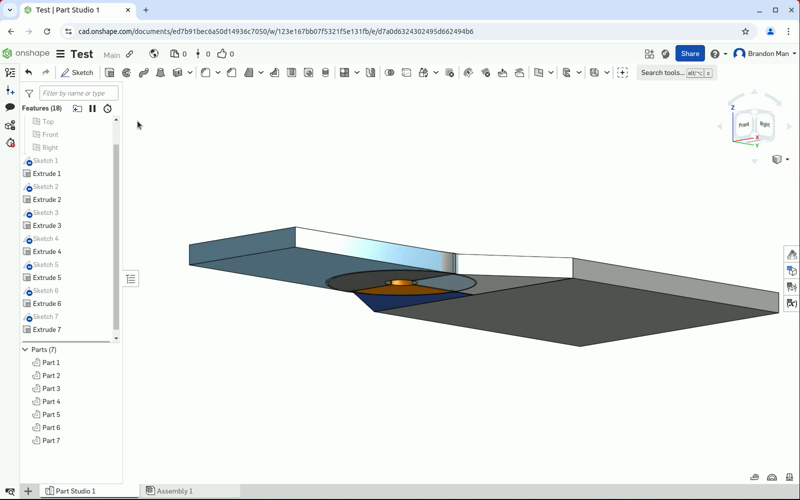
key(left, 3)
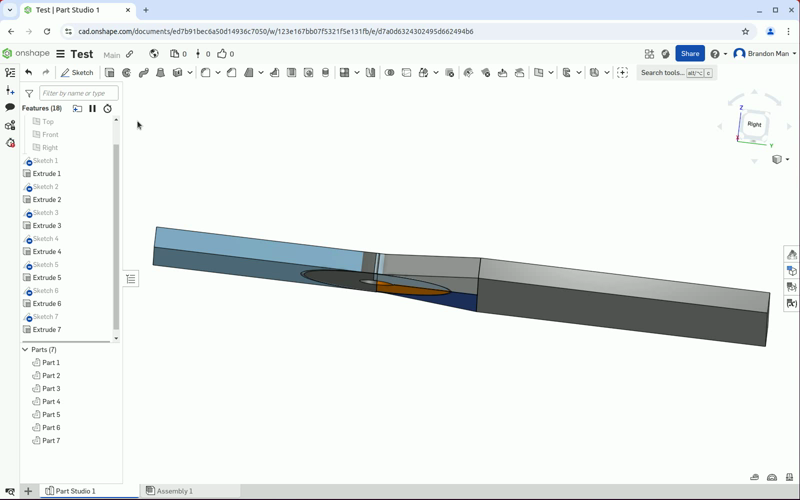
key(right, 3)
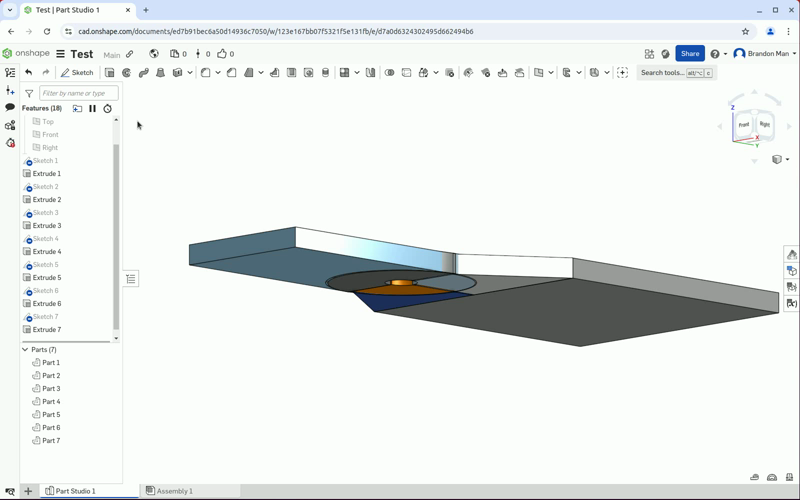
key(down, 3)
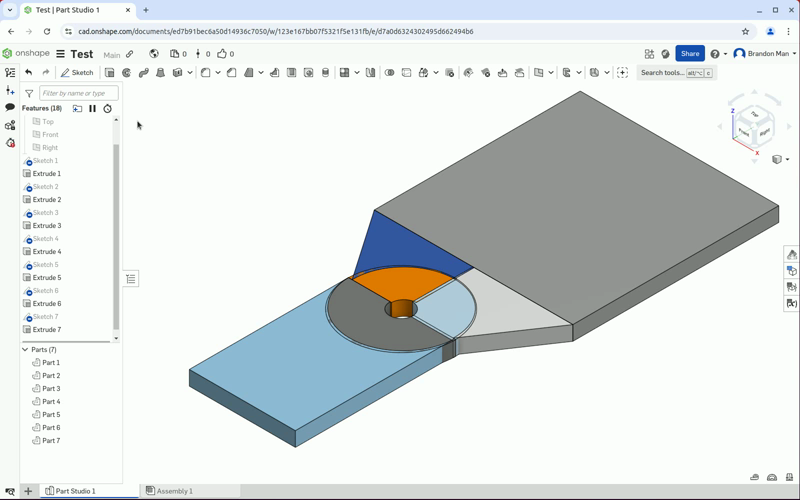
mouse_move(69, 163)
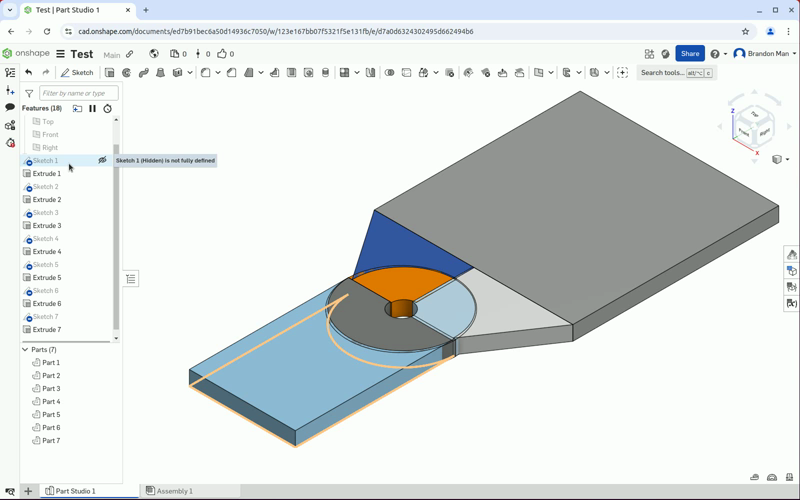
click(69, 163)